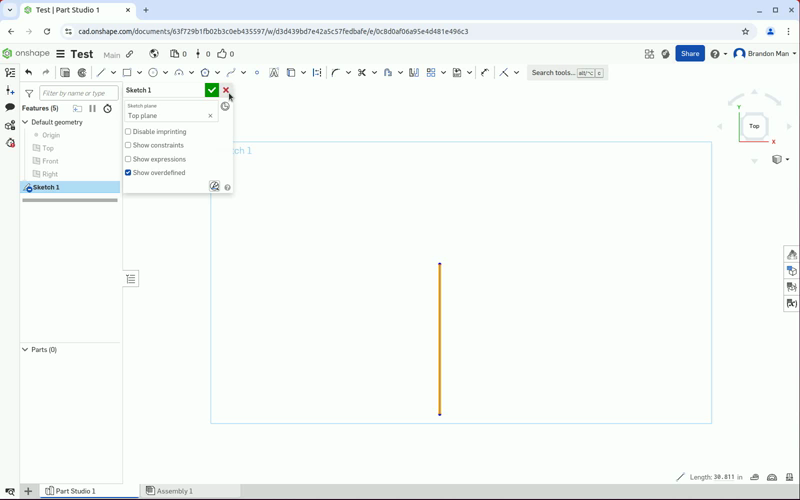
key(shift+h)
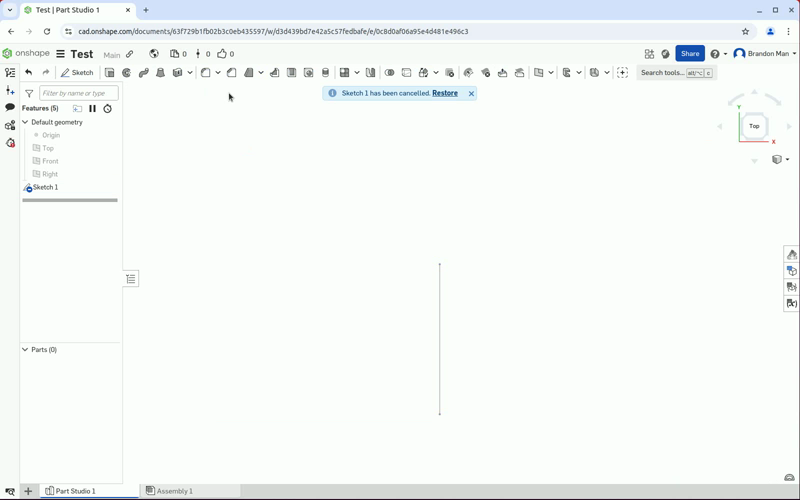
key(shift+s)
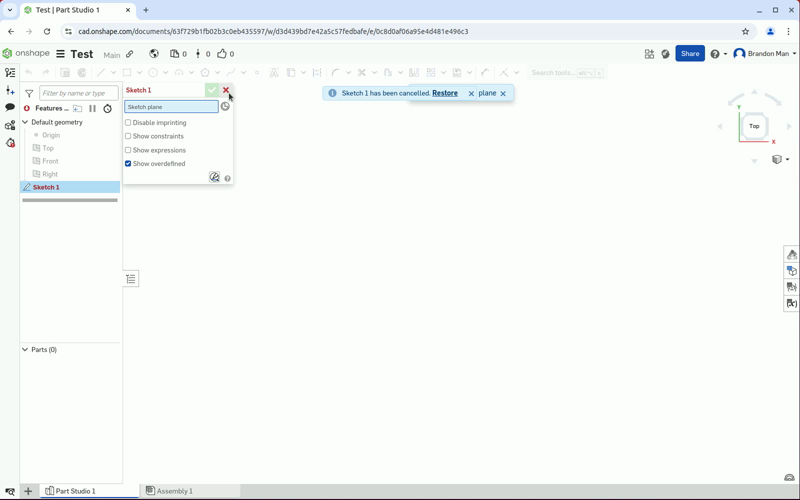
mouse_move(73, 150)
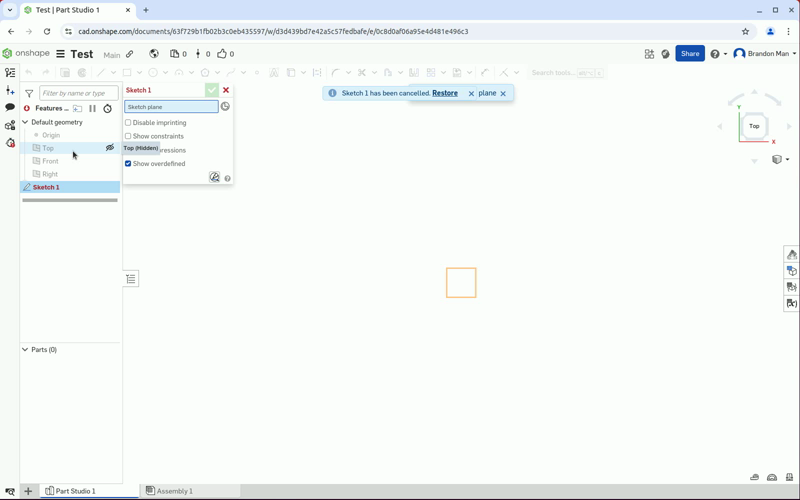
click(73, 150)
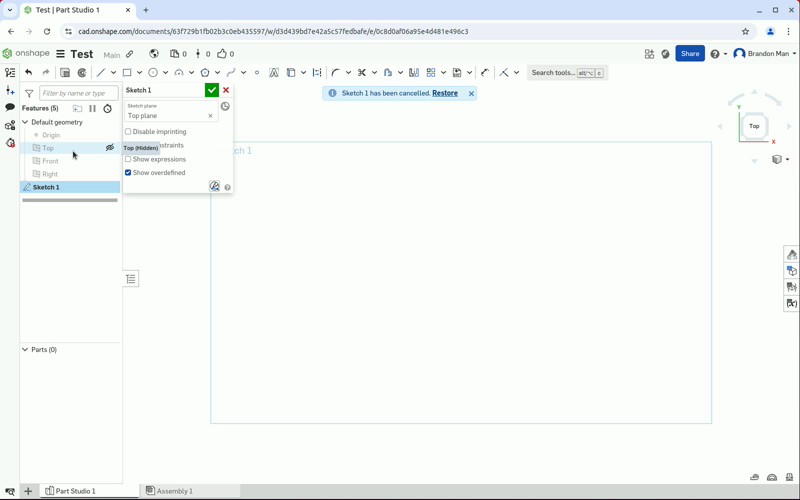
mouse_move(73, 352)
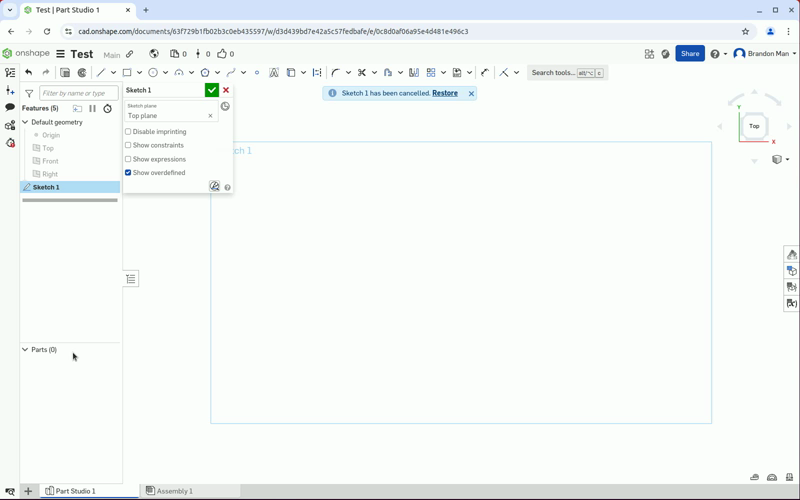
key(y)
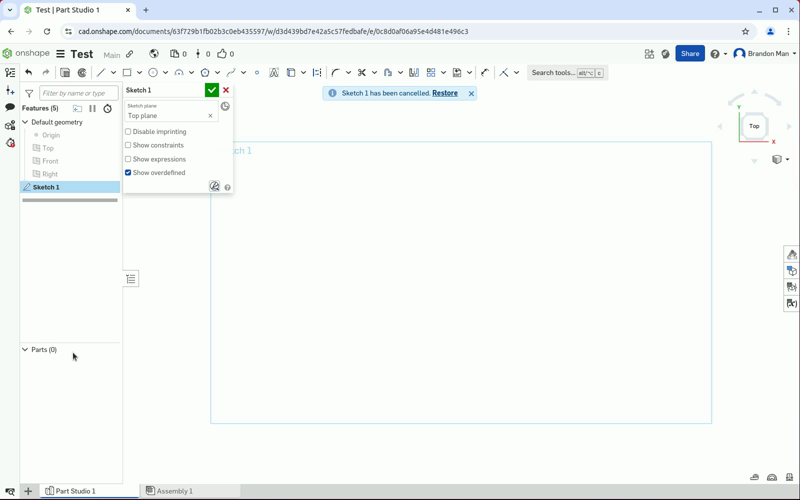
key(c)
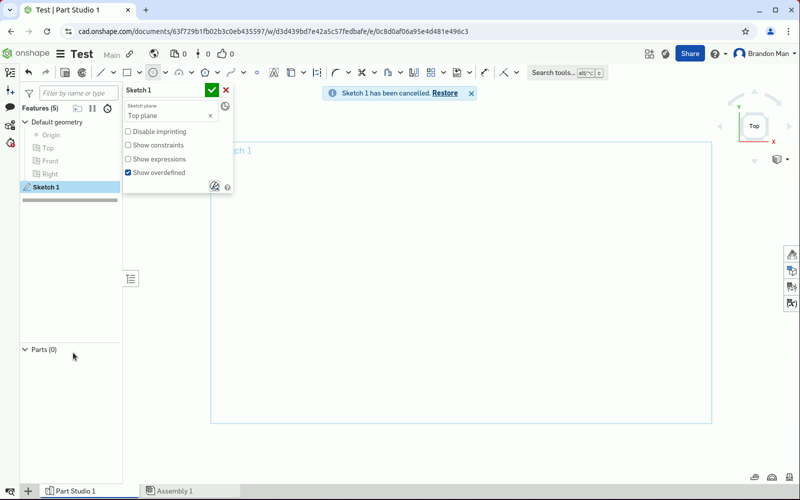
key_down(shift)
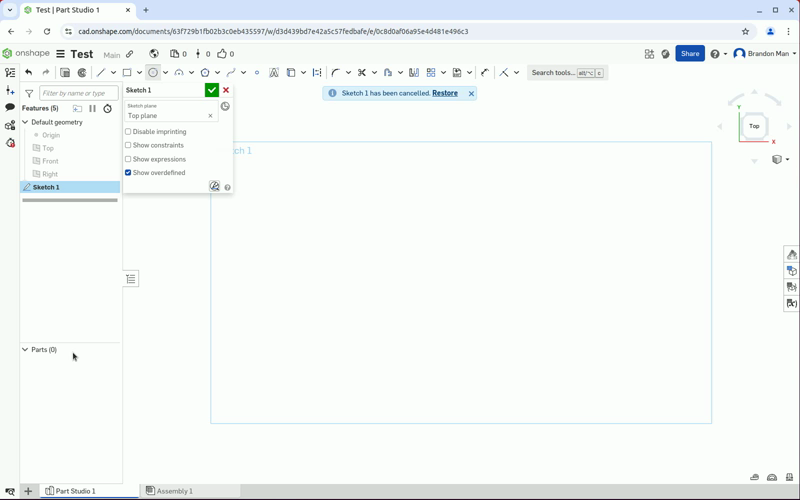
mouse_move(421, 215)
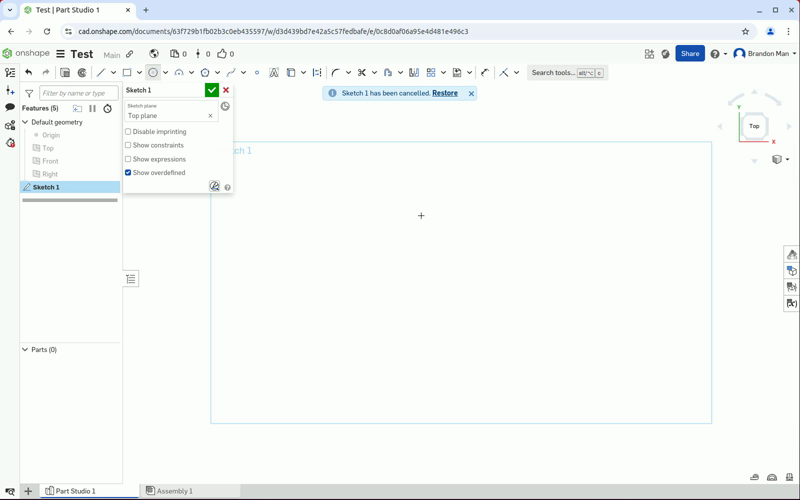
click(421, 215)
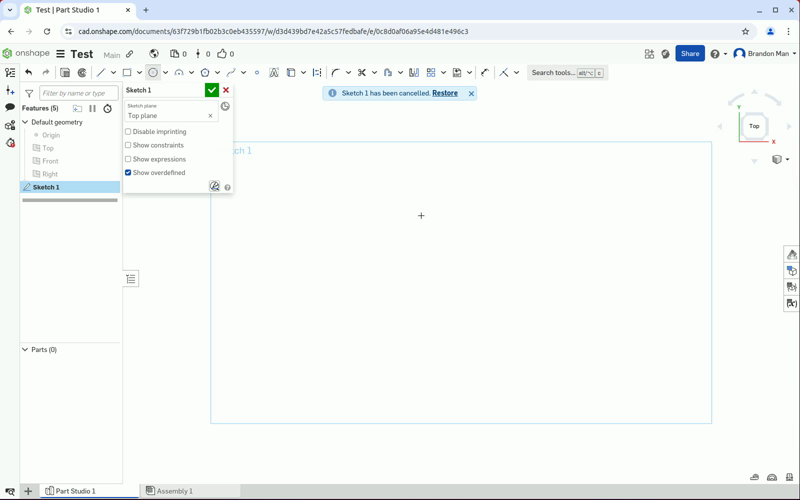
key_up(shift)
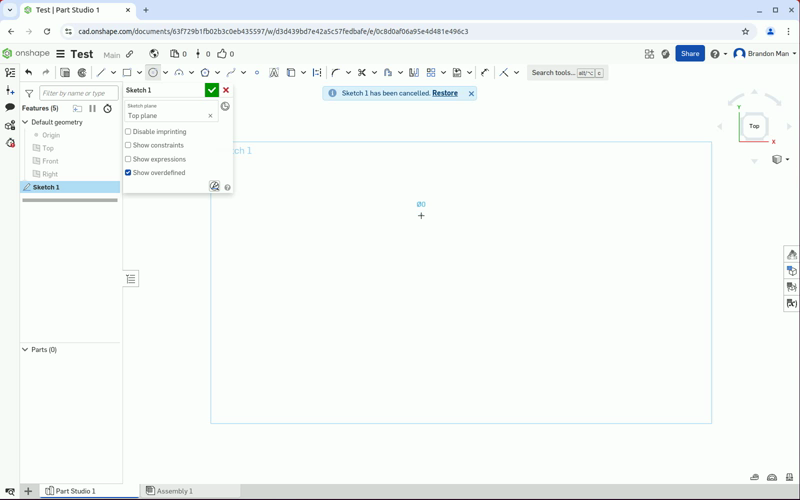
mouse_move(456, 215)
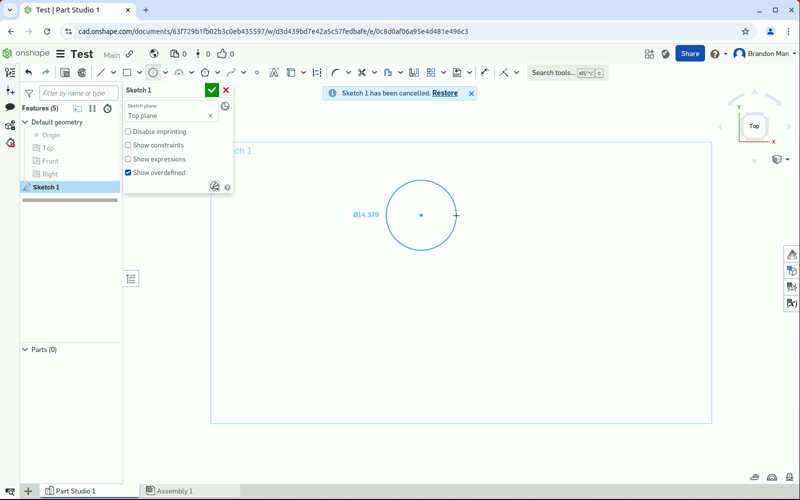
click(456, 215)
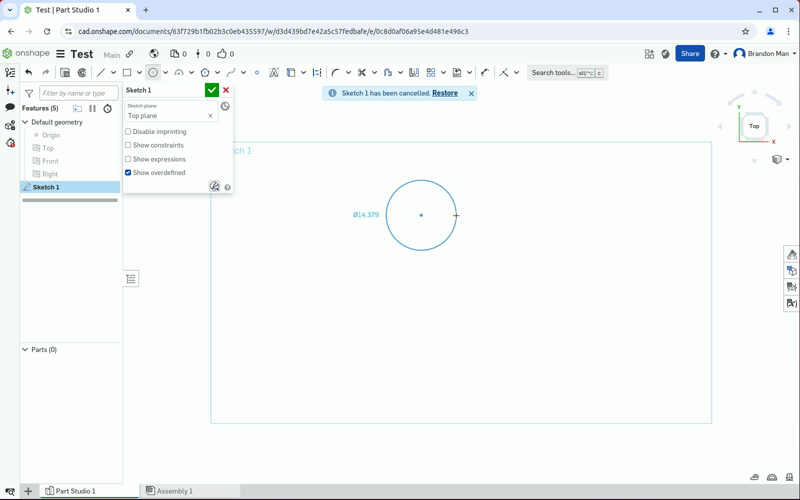
key(esc)
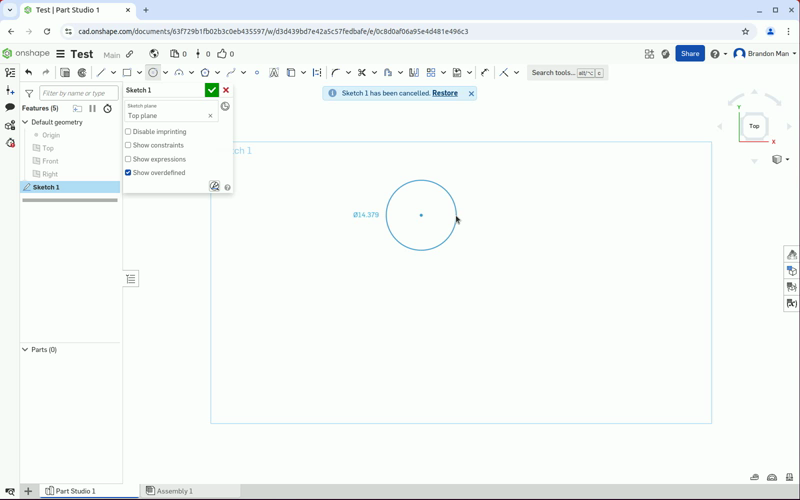
key(c)
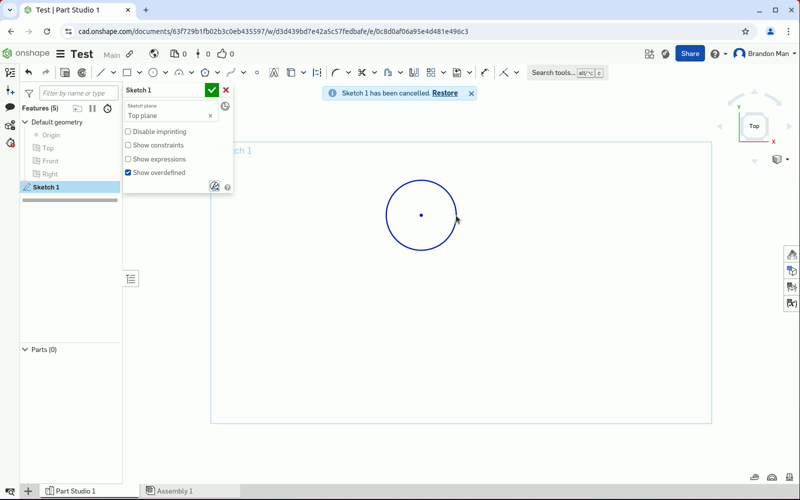
key_down(shift)
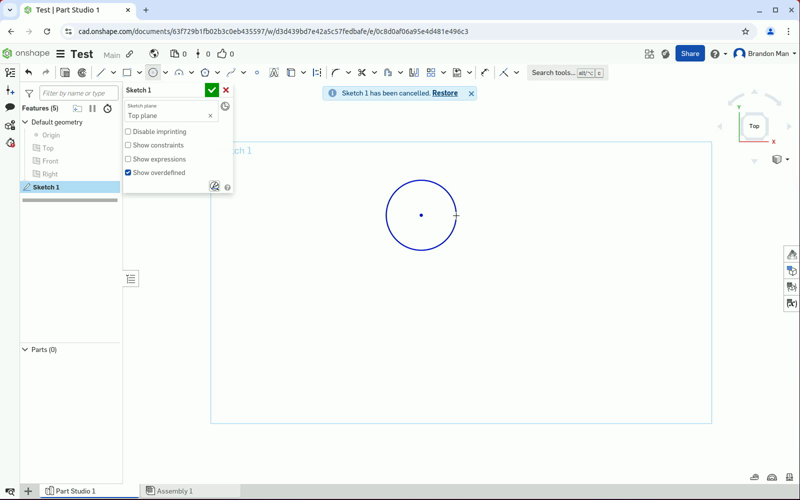
mouse_move(421, 215)
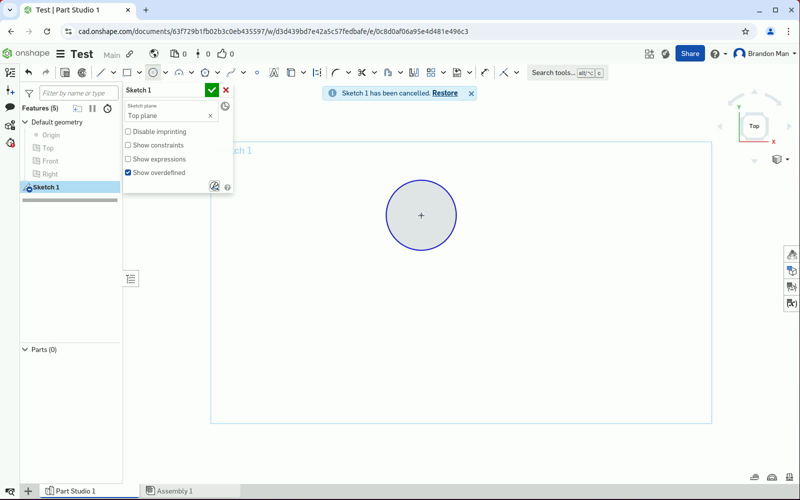
click(421, 215)
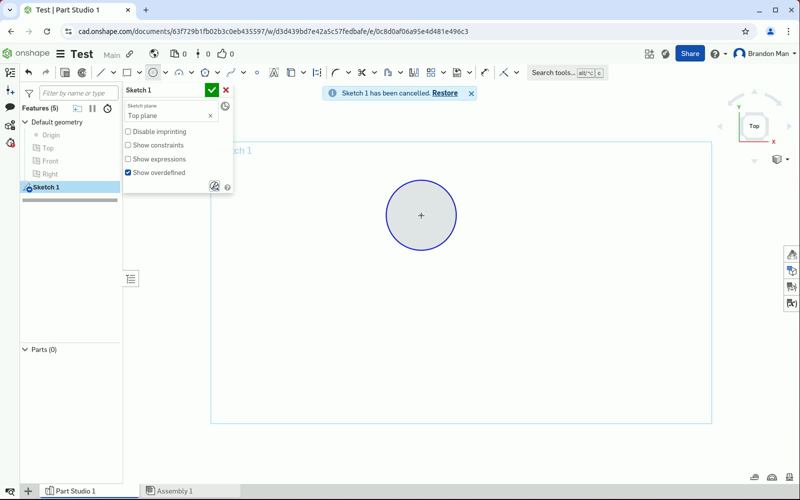
key_up(shift)
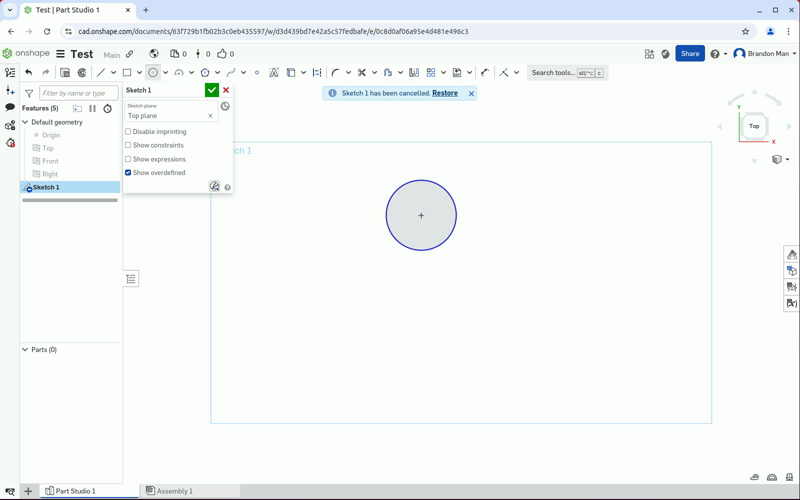
mouse_move(445, 215)
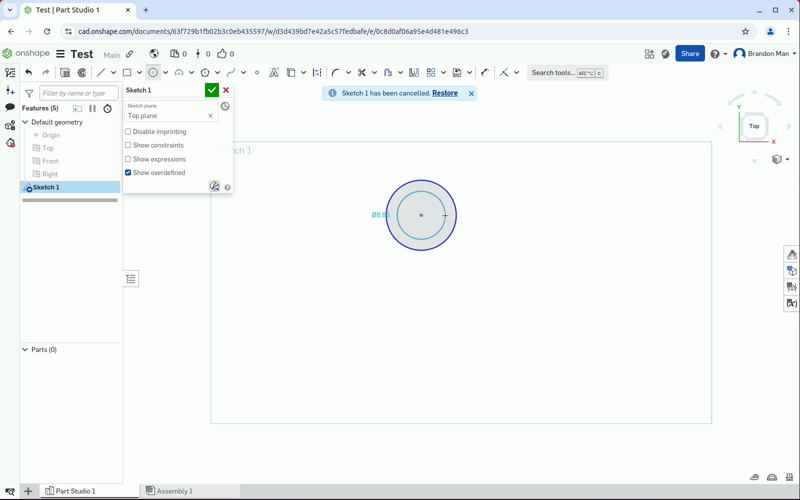
click(445, 215)
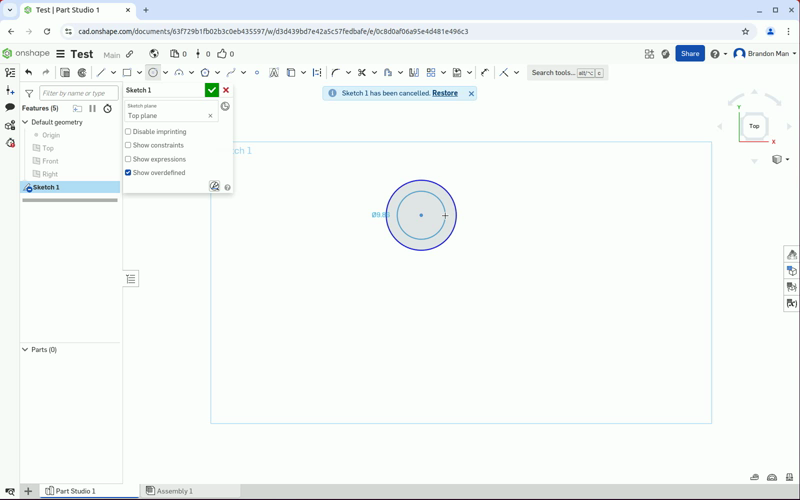
key(esc)
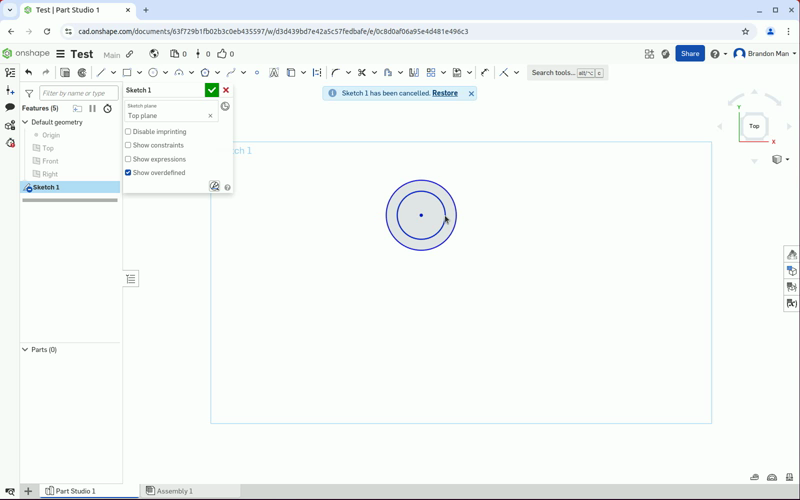
mouse_move(432, 192)
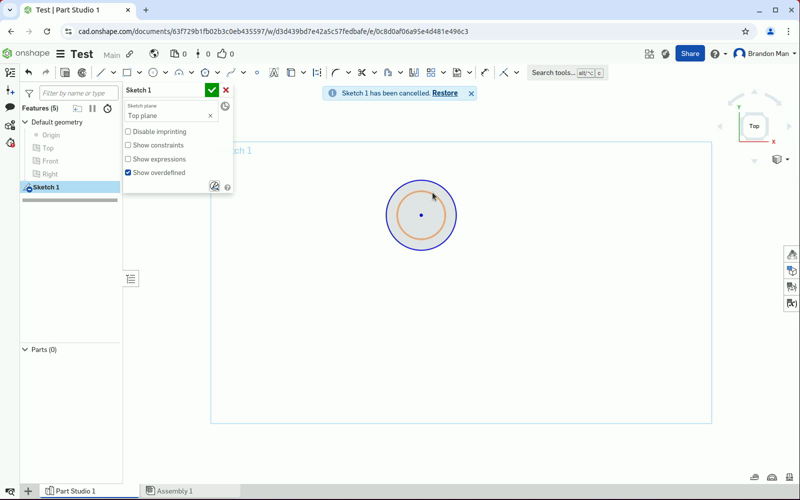
click(432, 192)
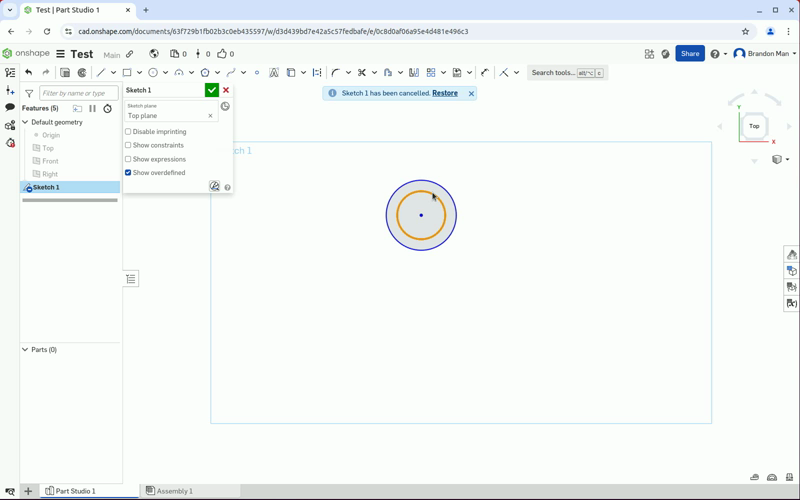
mouse_move(73, 352)
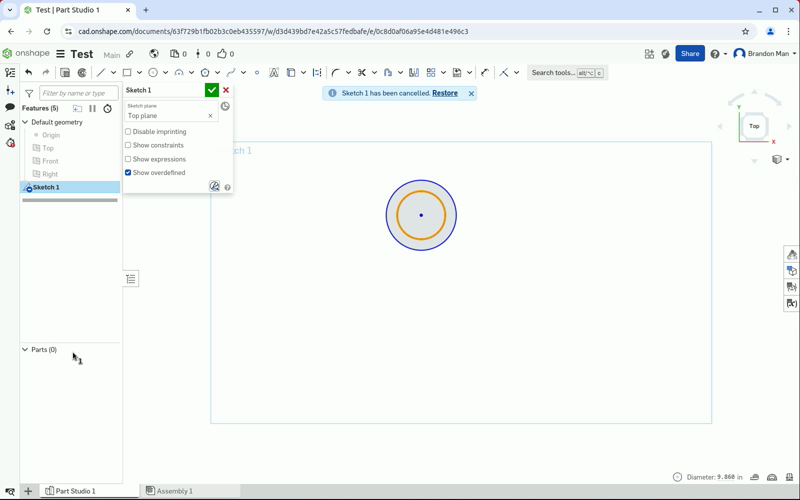
key(shift+y)
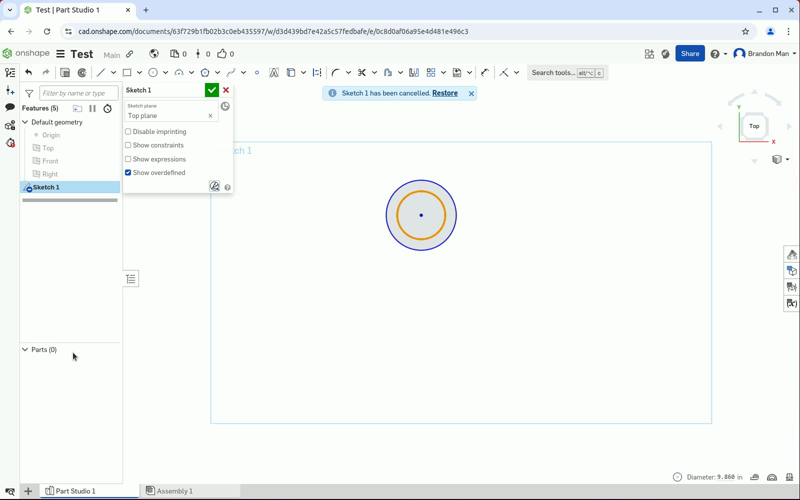
key(shift+e)
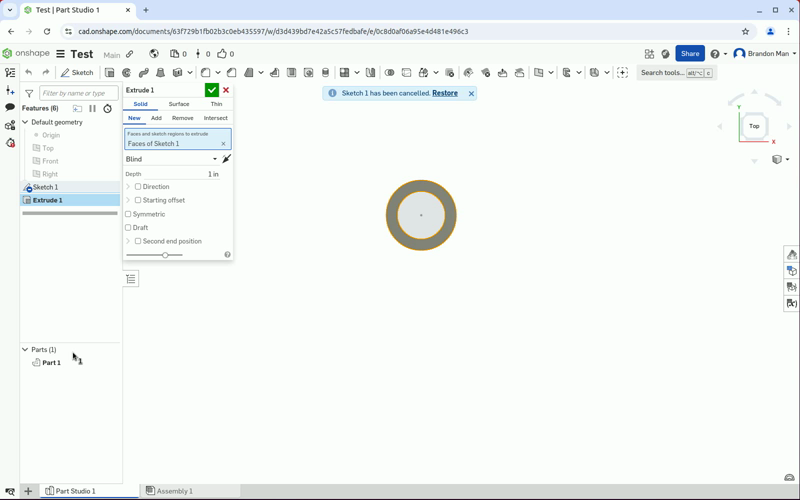
mouse_move(143, 106)
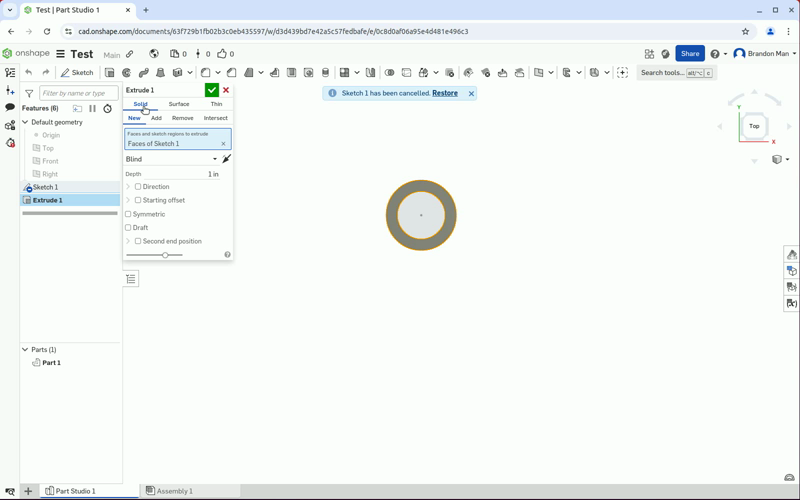
click(143, 106)
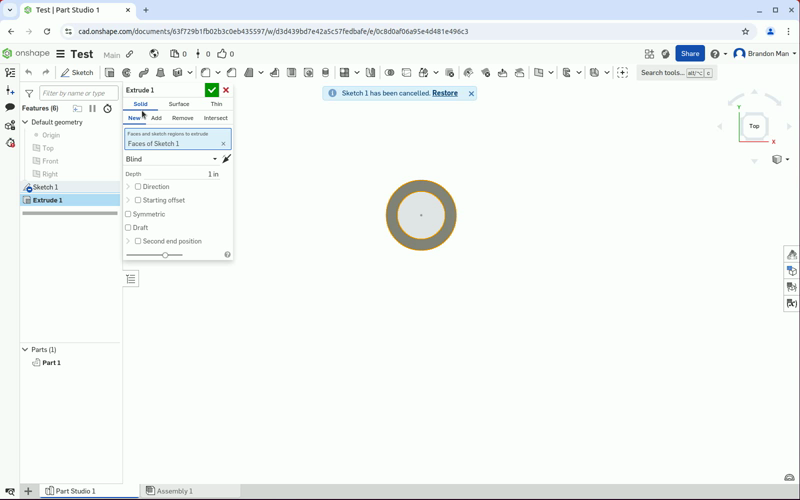
mouse_move(137, 120)
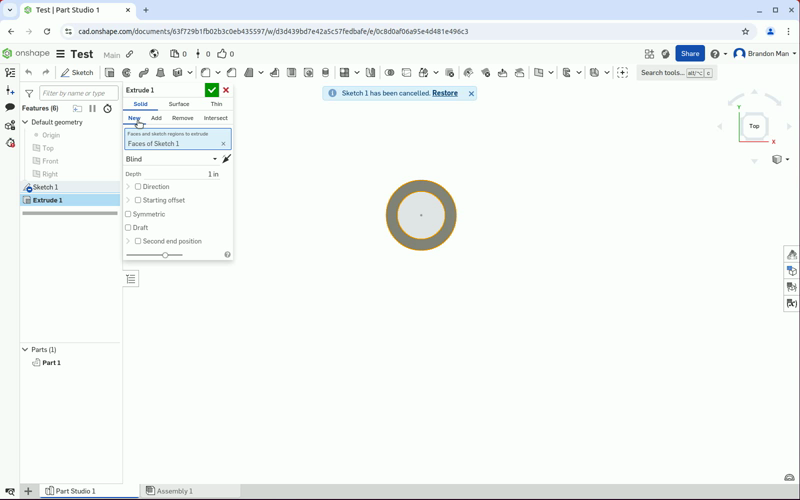
click(137, 120)
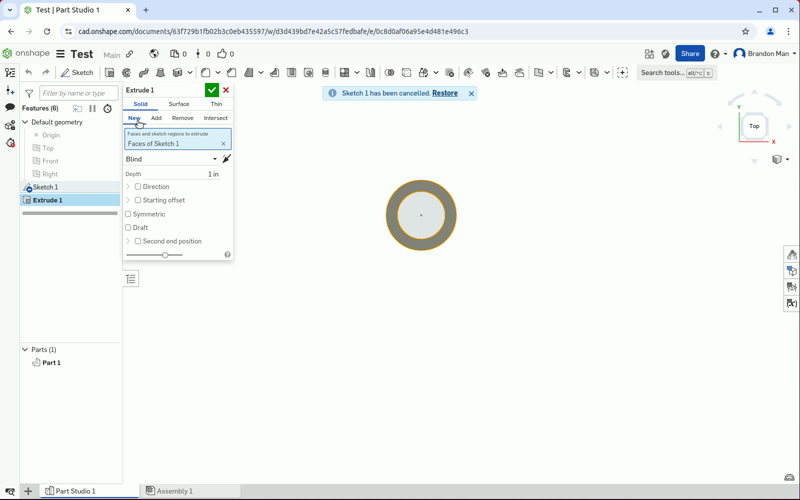
key(tab, 4)
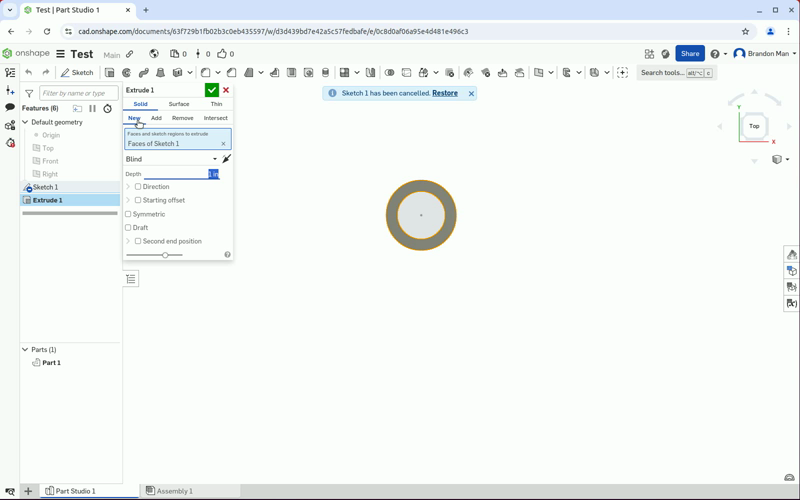
text(2.648)
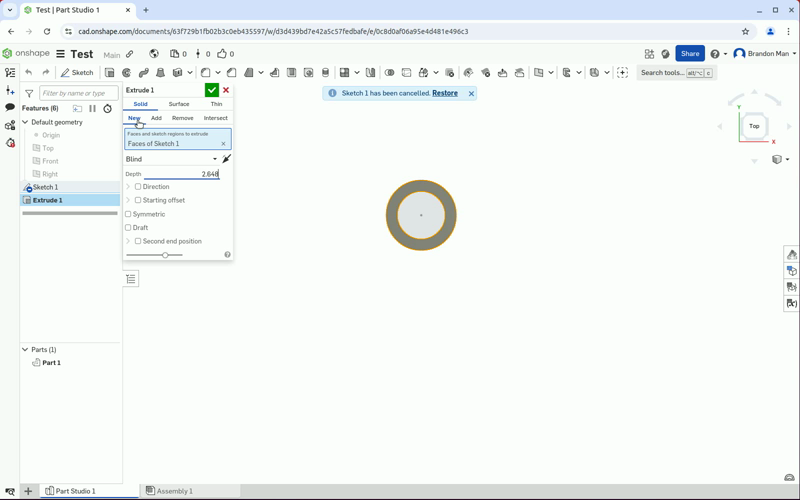
key(enter)
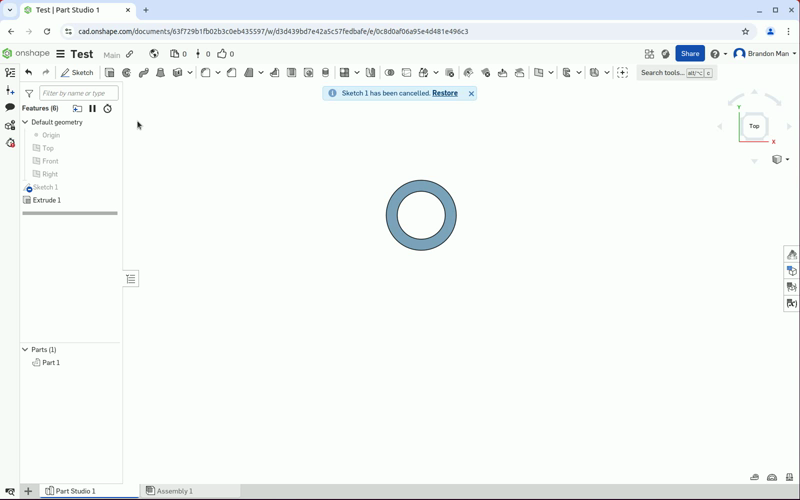
key(shift+h)
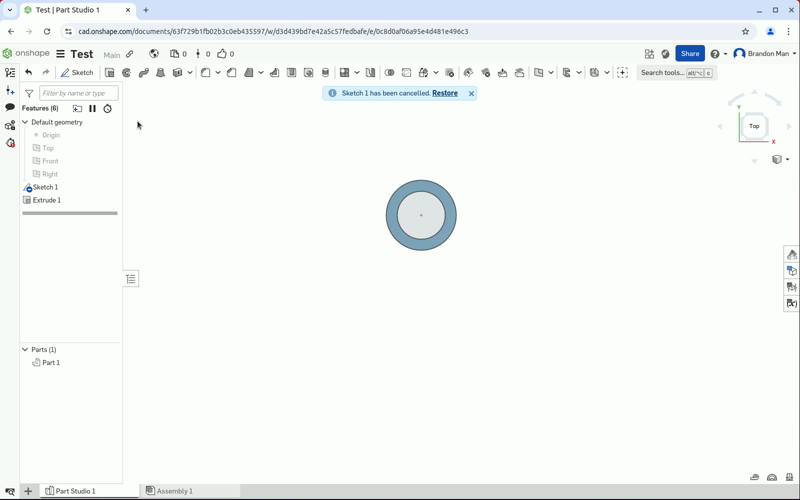
key(shift+h)
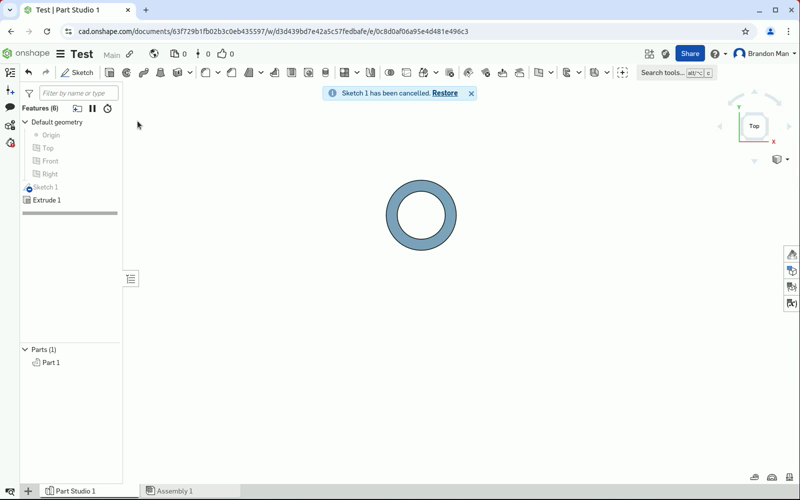
mouse_move(73, 189)
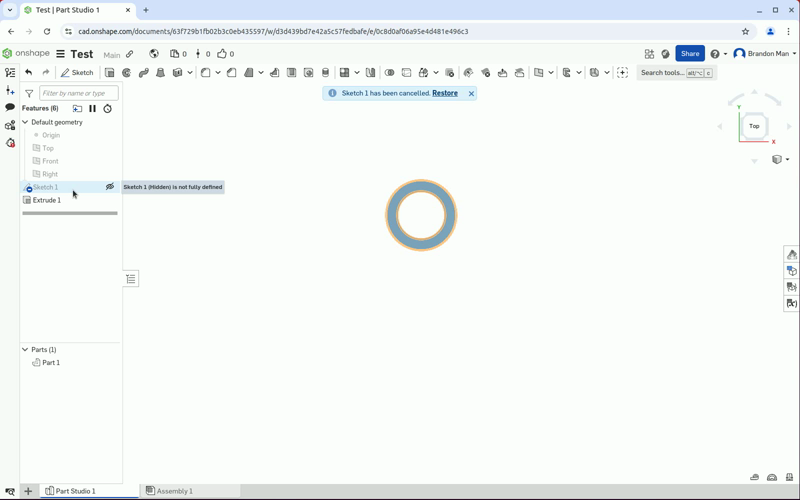
click(73, 189)
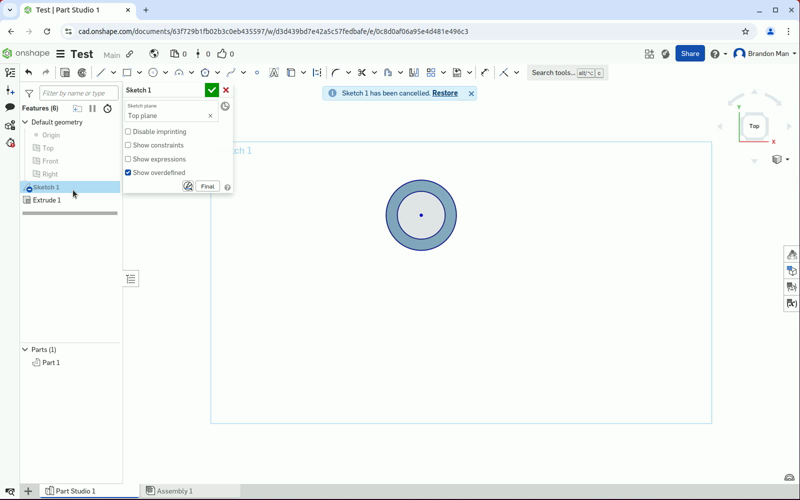
mouse_move(229, 92)
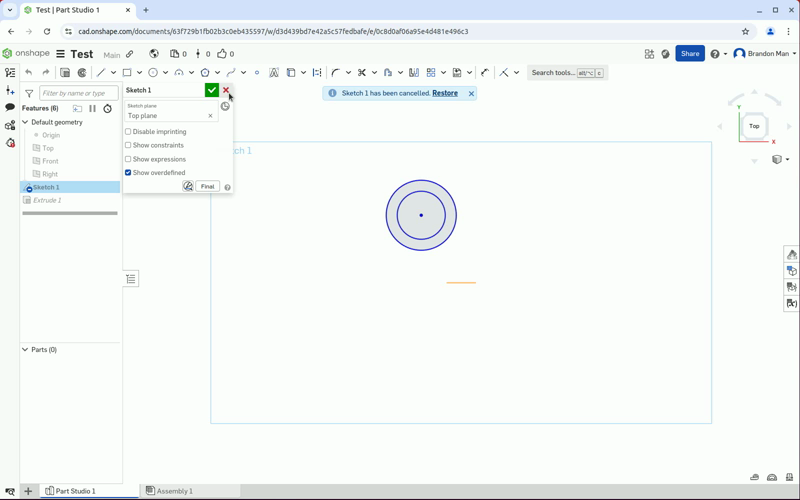
click(229, 92)
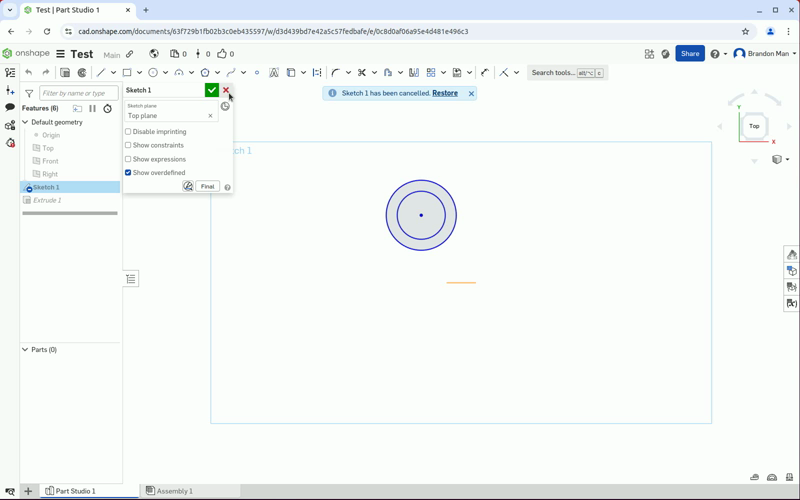
key(shift+s)
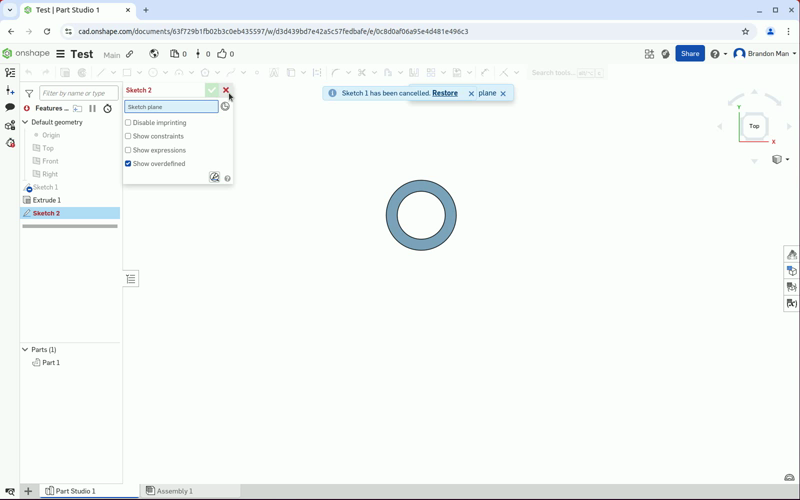
mouse_move(73, 150)
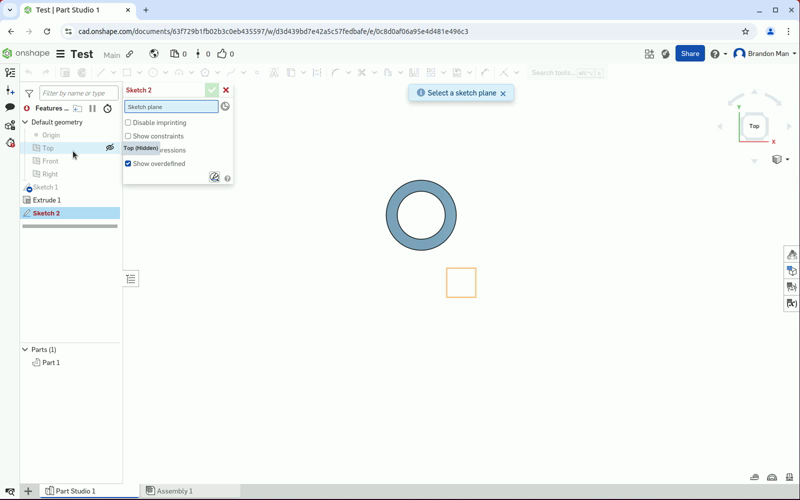
click(73, 150)
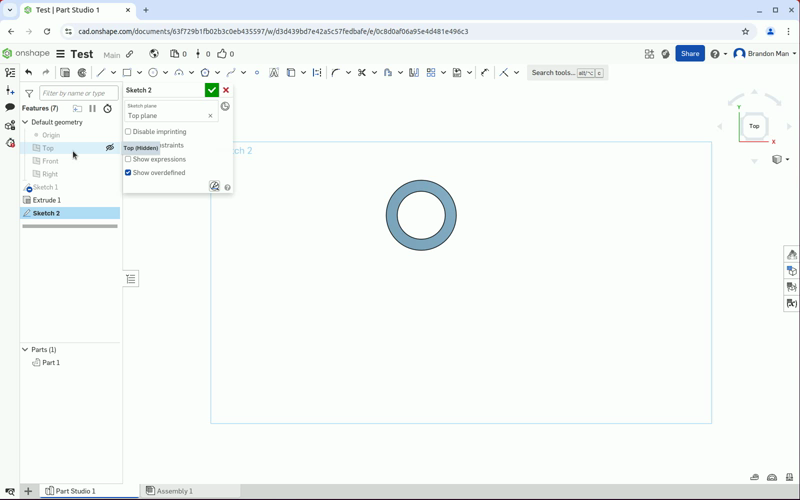
mouse_move(73, 352)
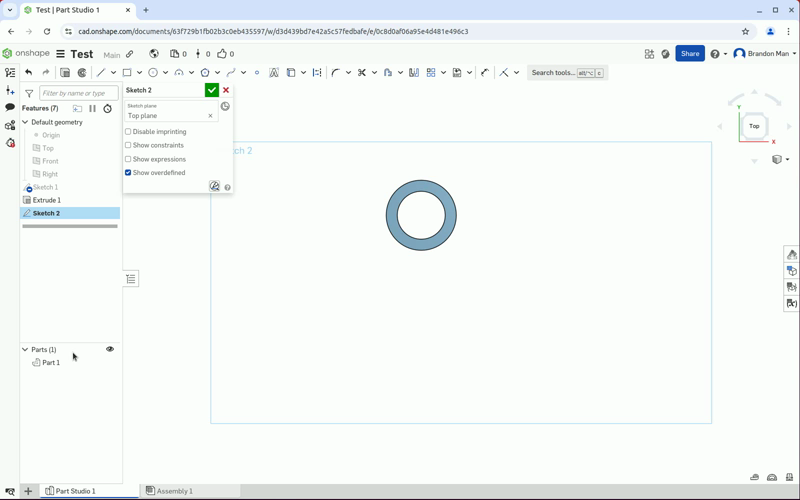
key(y)
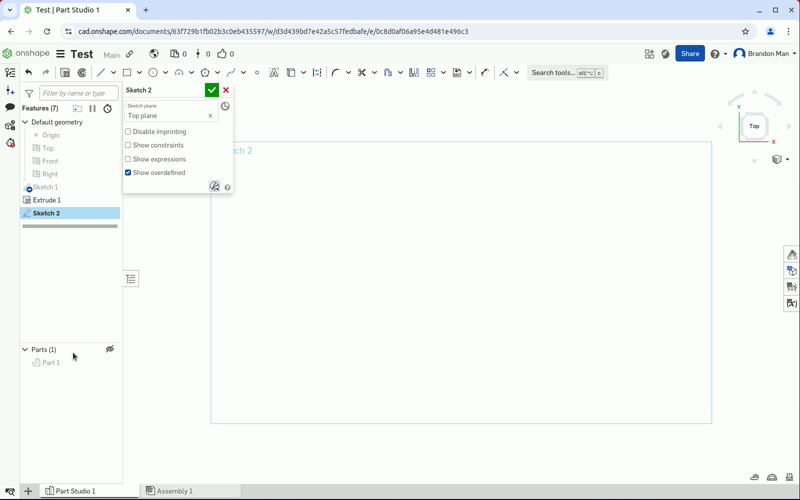
key(c)
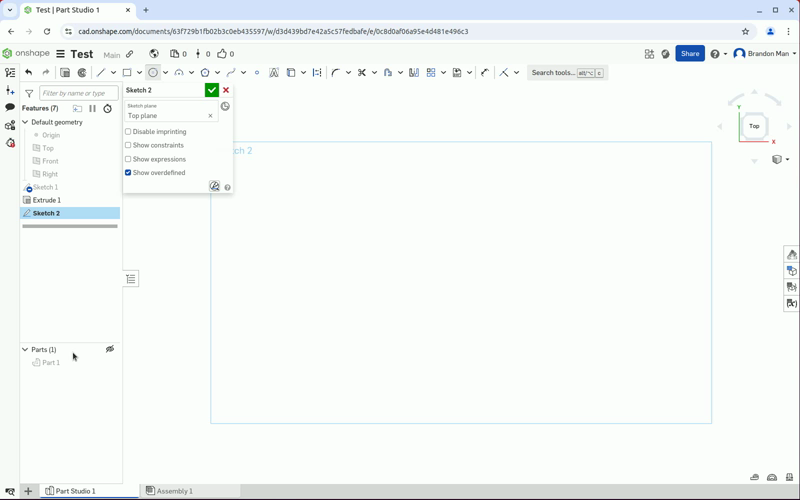
key_down(shift)
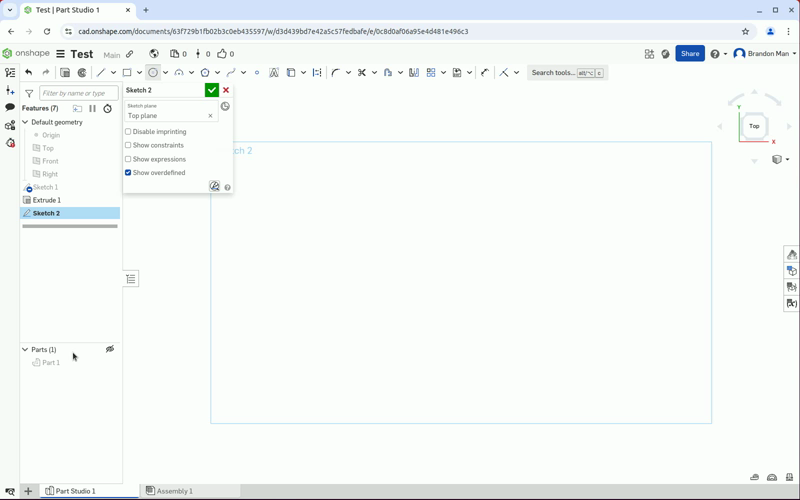
mouse_move(461, 282)
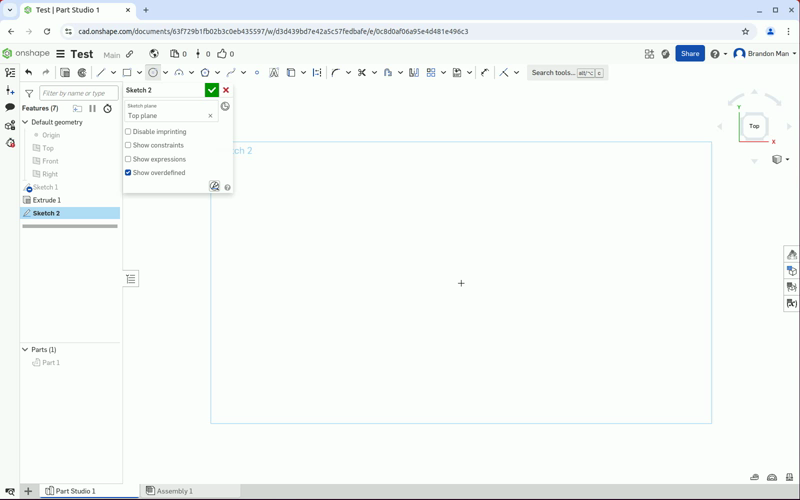
click(461, 282)
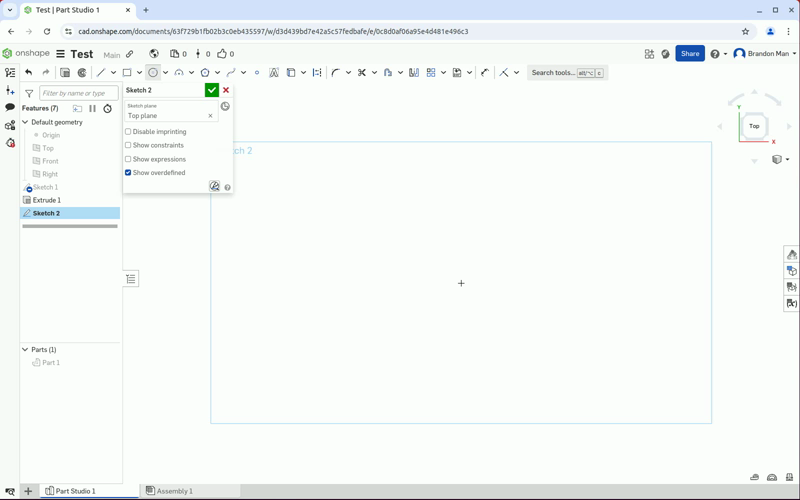
key_up(shift)
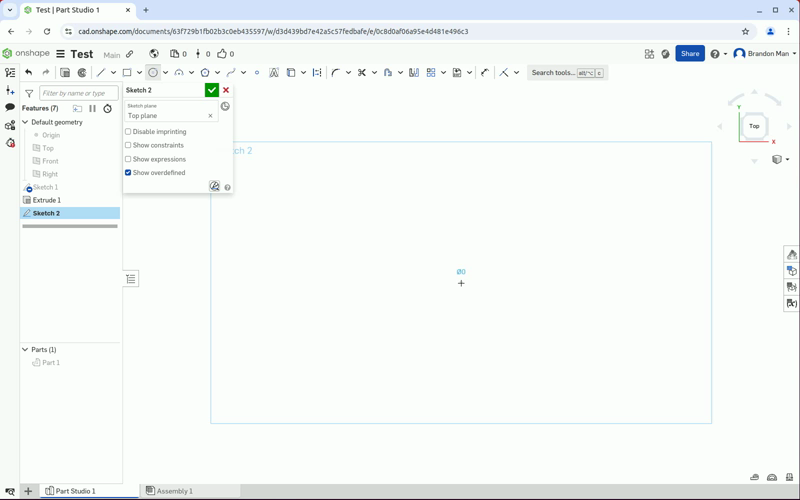
mouse_move(495, 282)
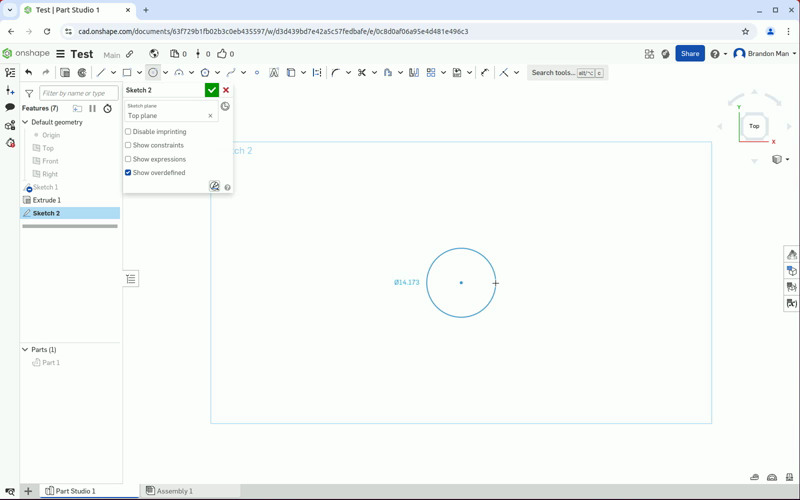
click(495, 282)
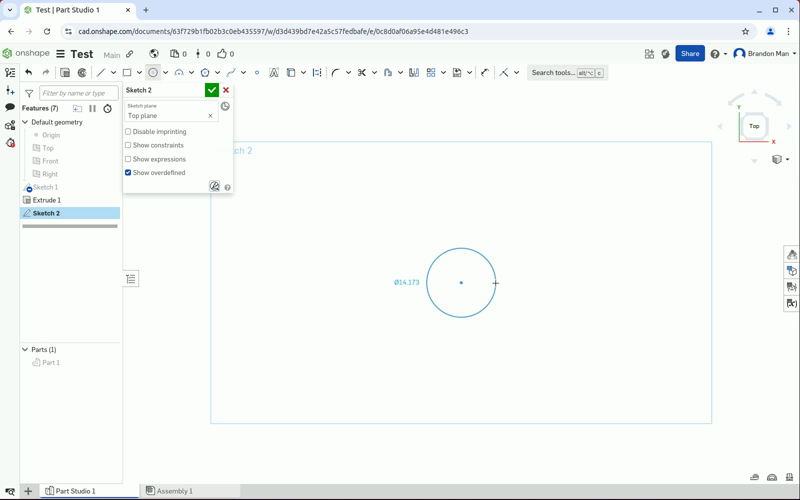
key(esc)
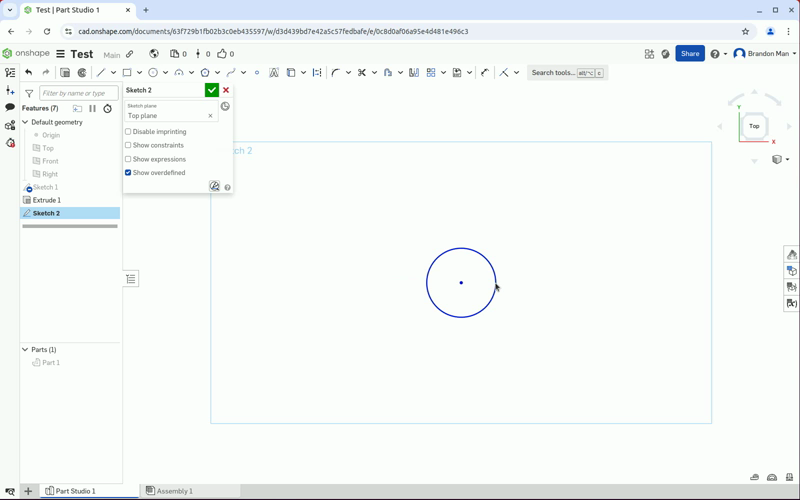
key(c)
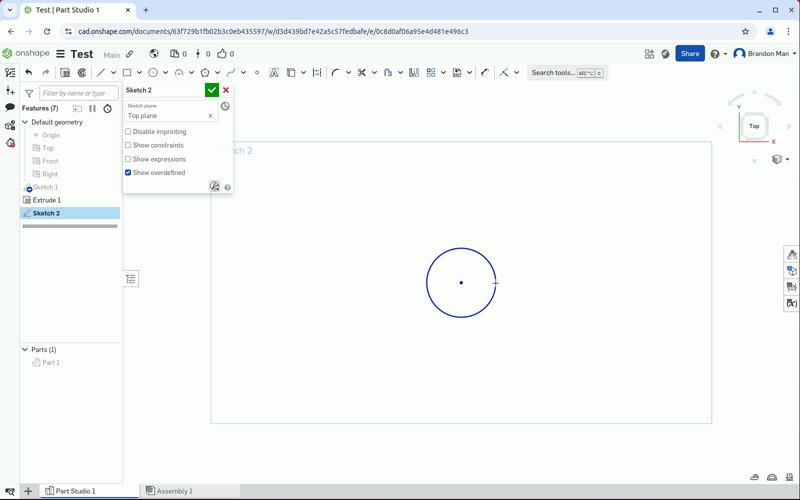
key_down(shift)
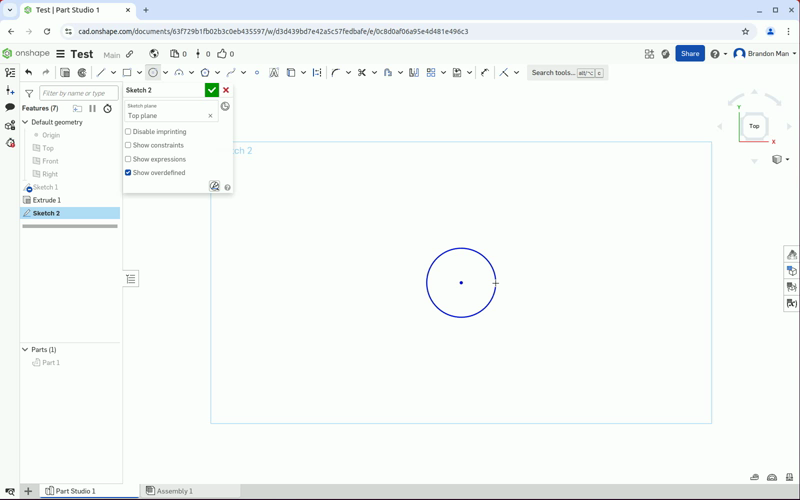
mouse_move(461, 282)
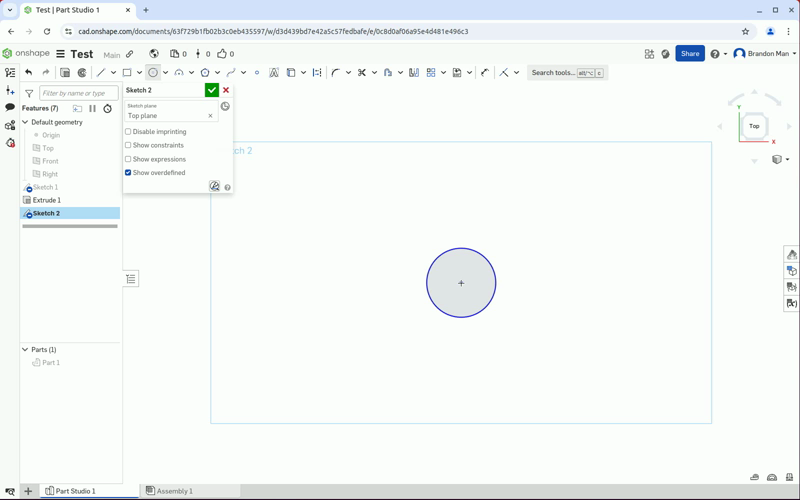
click(461, 282)
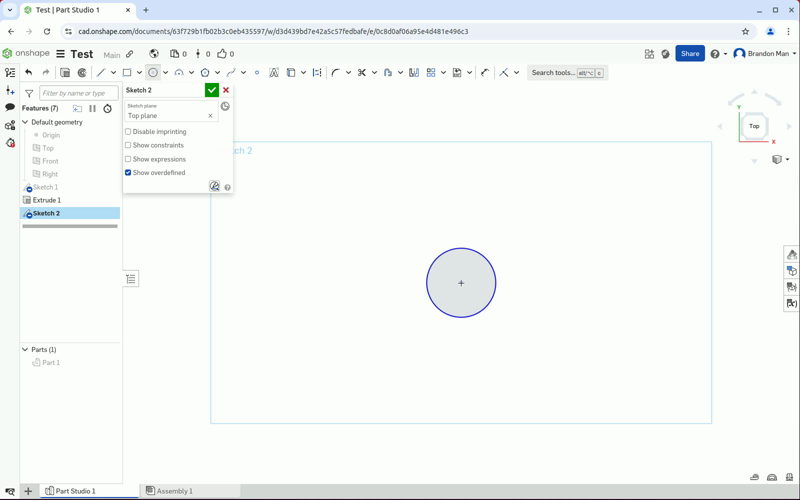
key_up(shift)
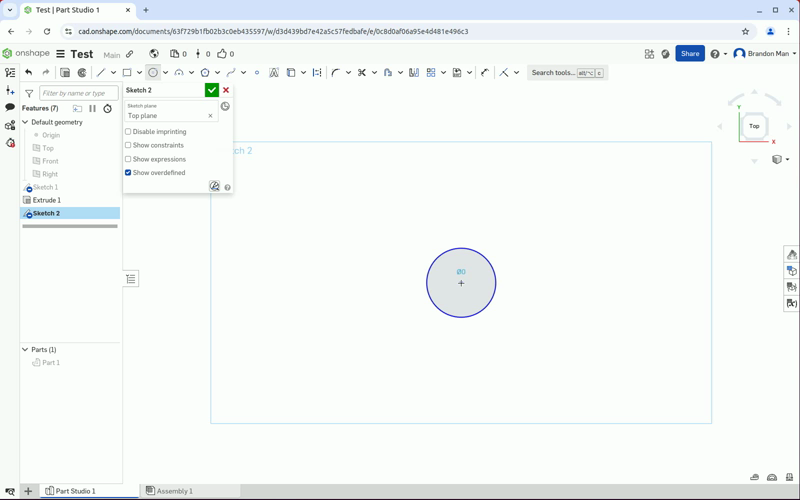
mouse_move(485, 282)
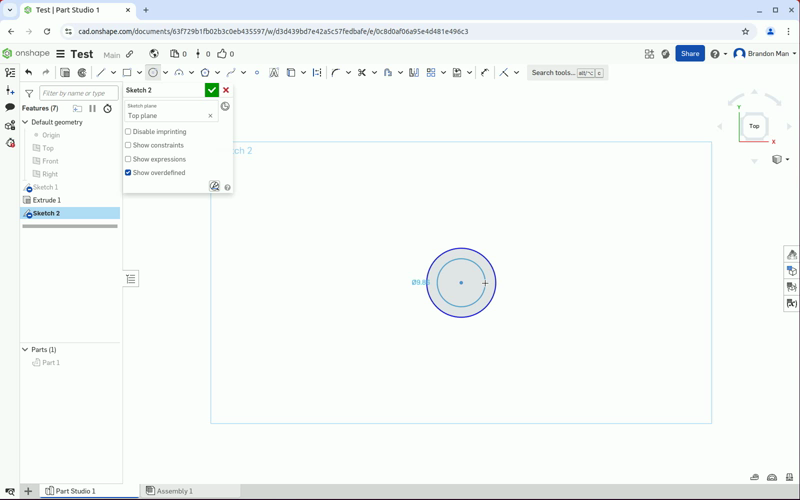
click(485, 282)
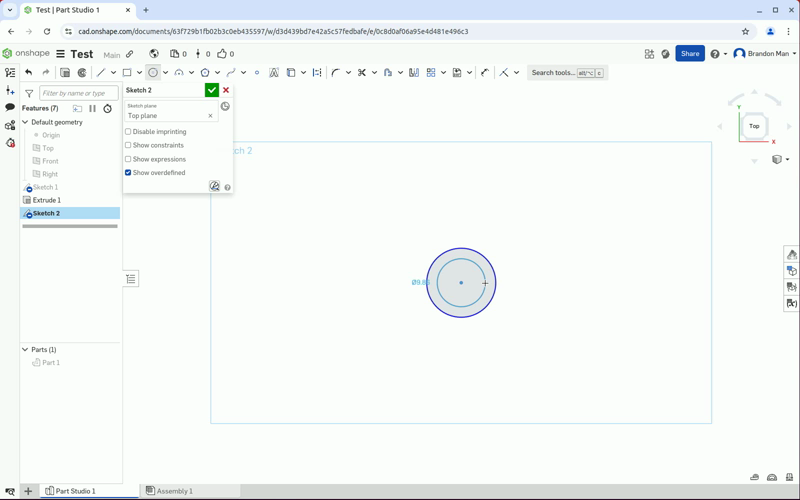
key(esc)
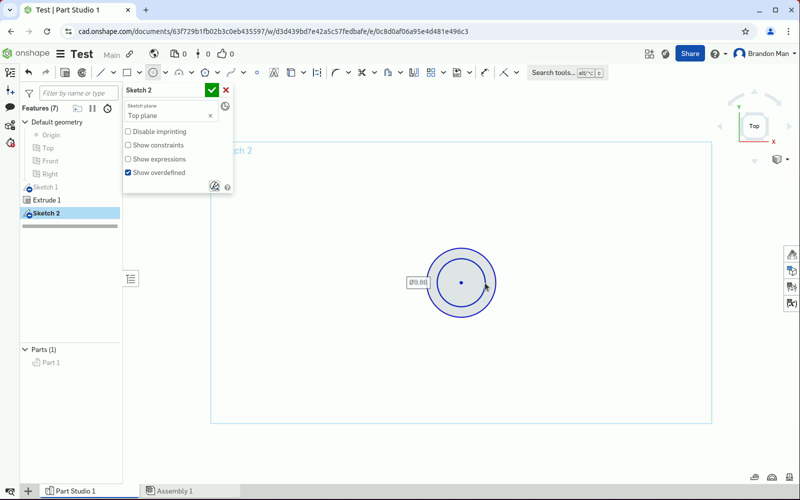
mouse_move(488, 297)
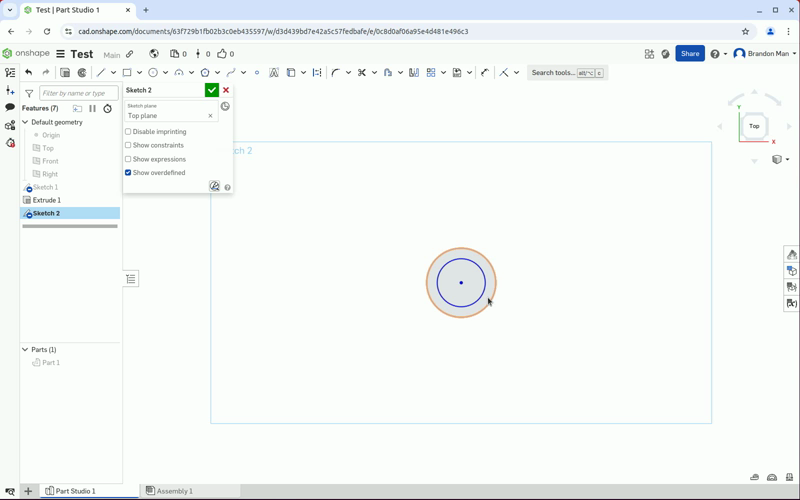
click(488, 297)
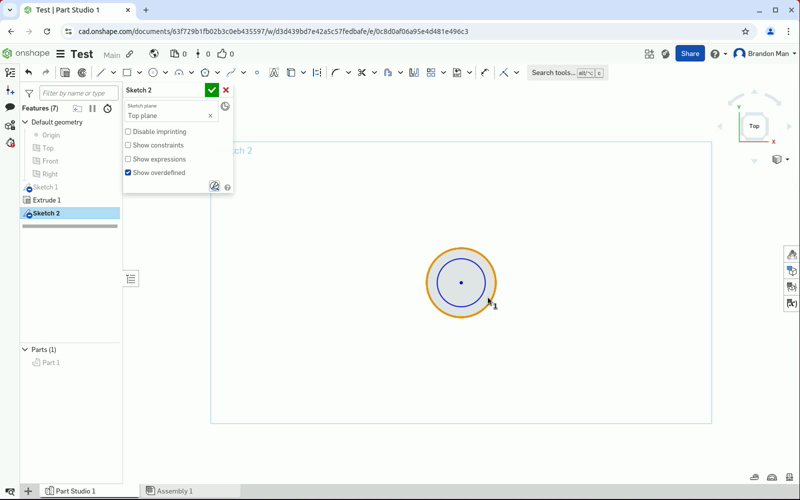
mouse_move(73, 352)
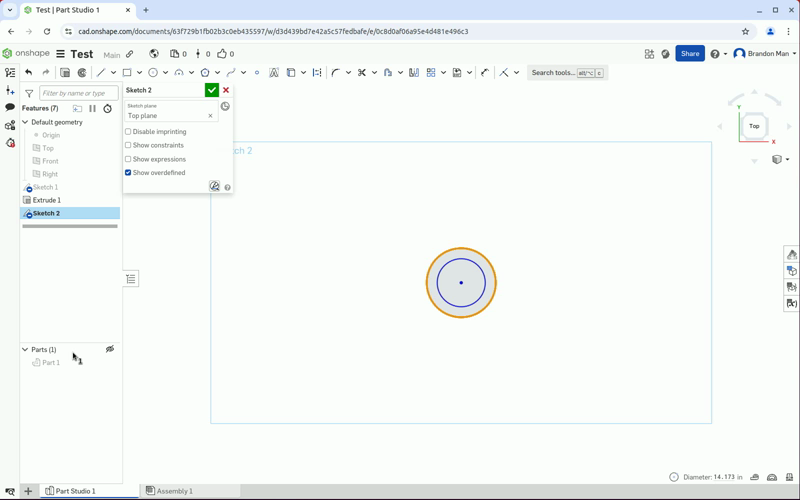
key(shift+y)
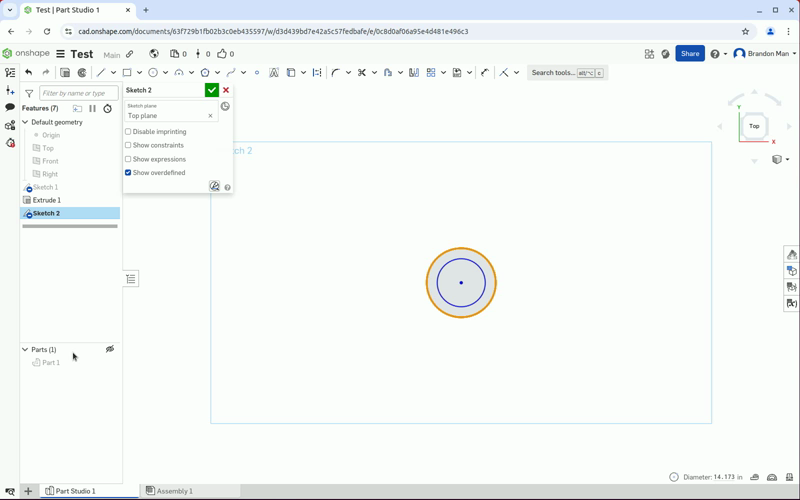
key(shift+e)
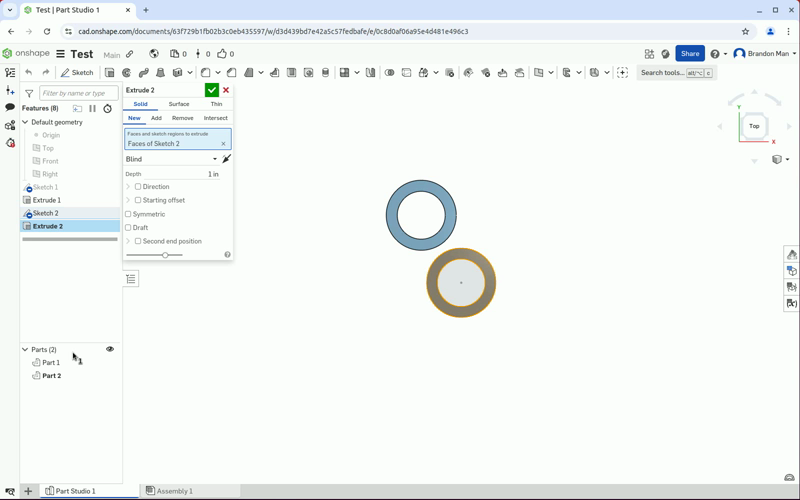
mouse_move(143, 106)
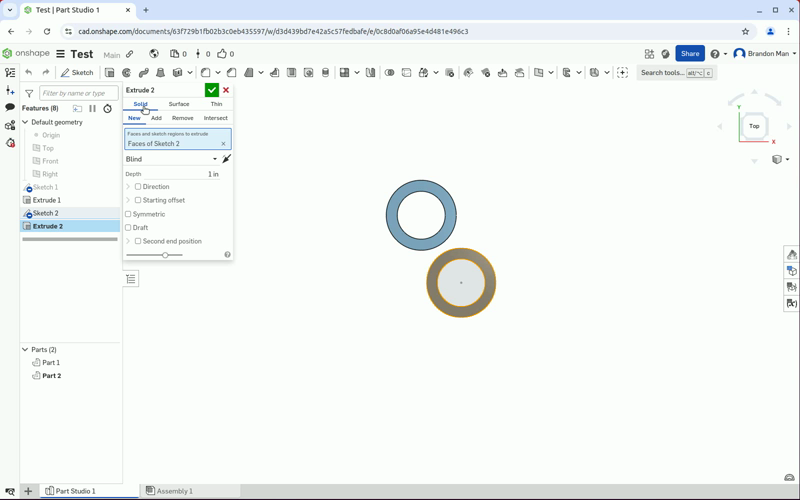
click(143, 106)
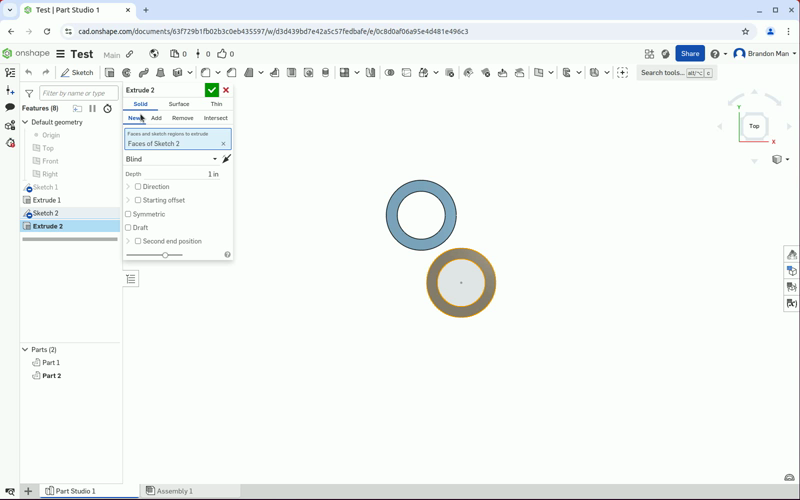
mouse_move(137, 120)
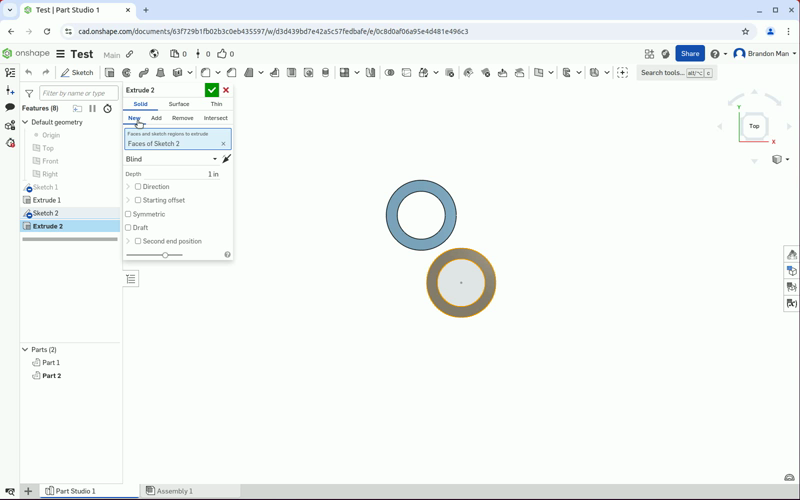
click(137, 120)
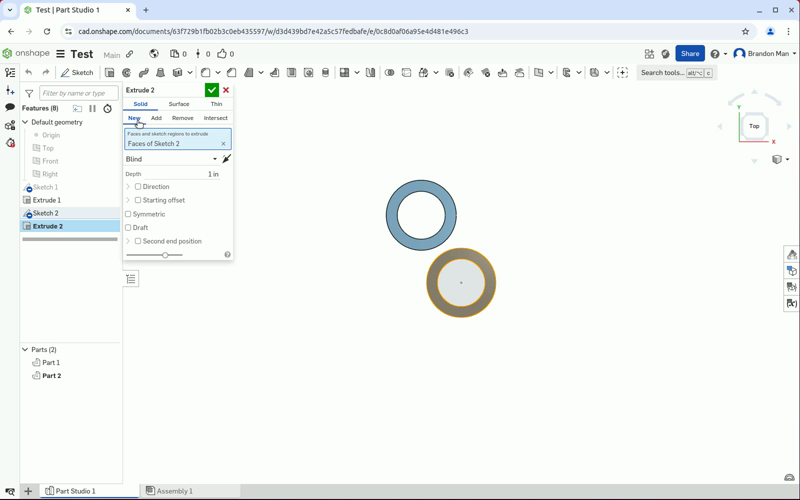
key(tab, 4)
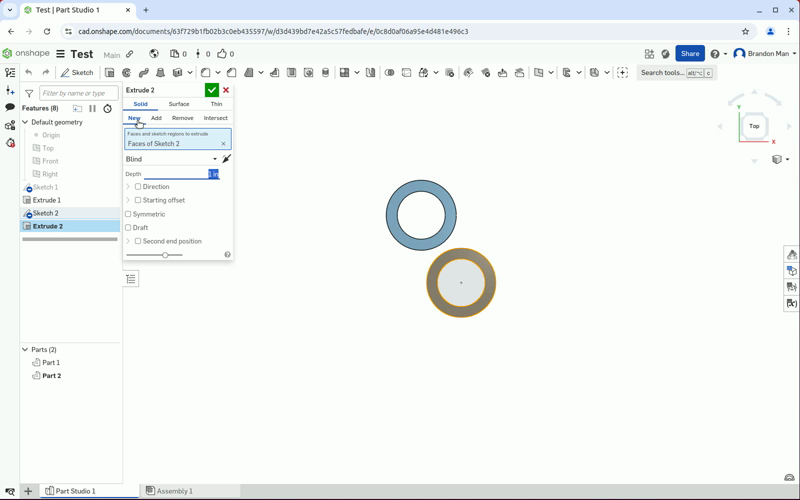
text(2.648)
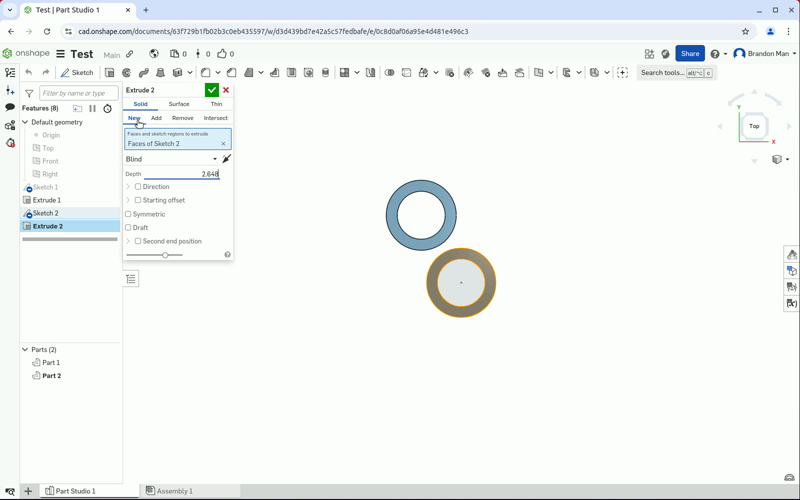
key(enter)
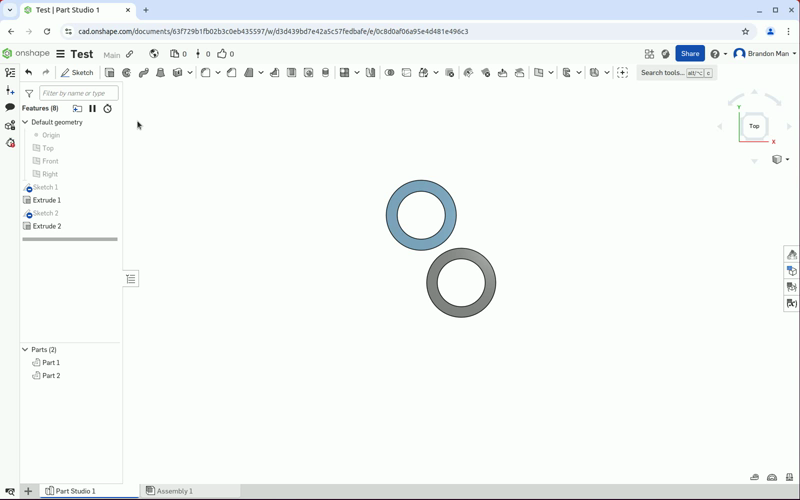
key(shift+h)
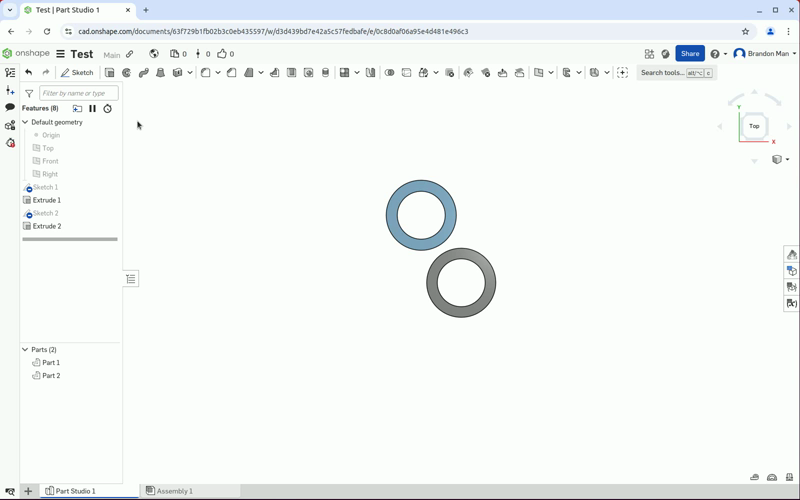
key(shift+h)
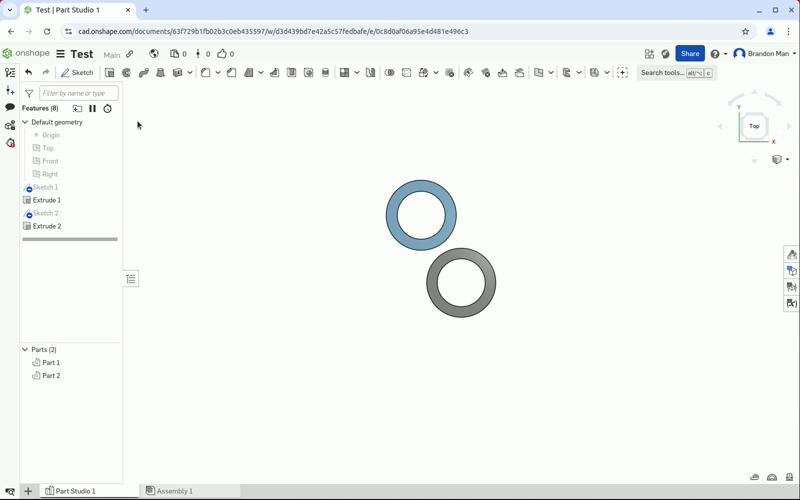
mouse_move(73, 189)
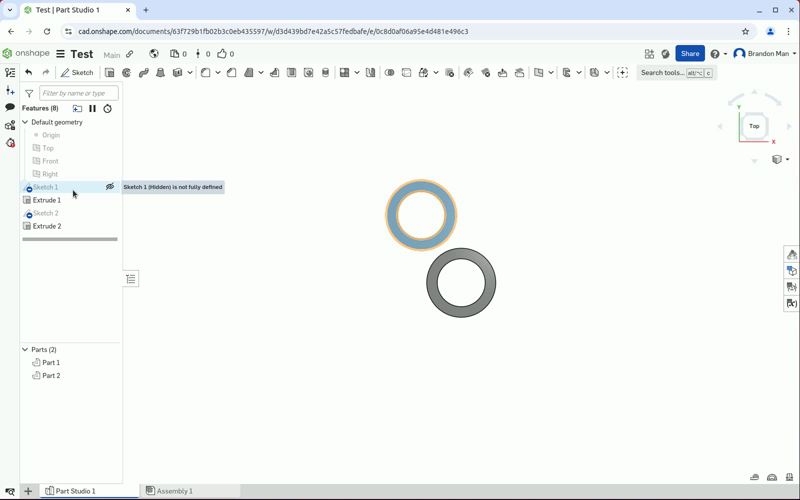
click(73, 189)
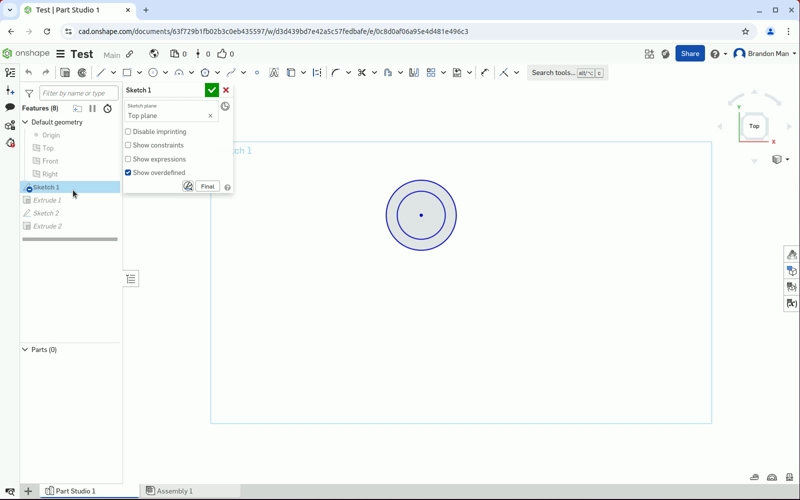
mouse_move(229, 92)
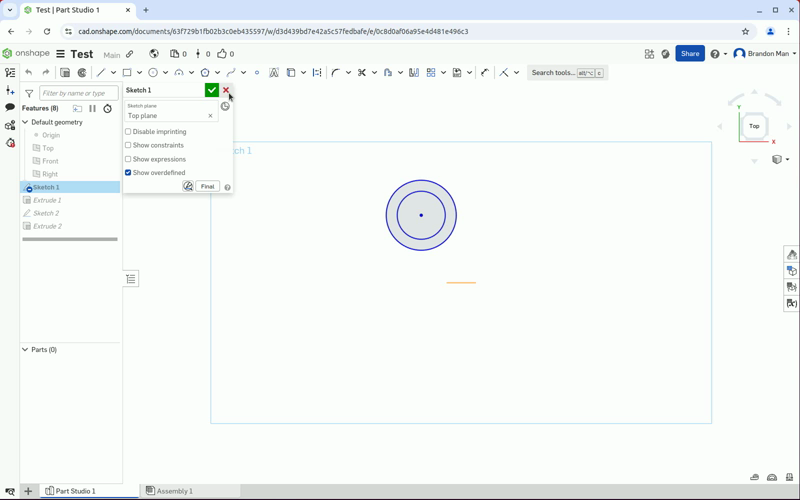
click(229, 92)
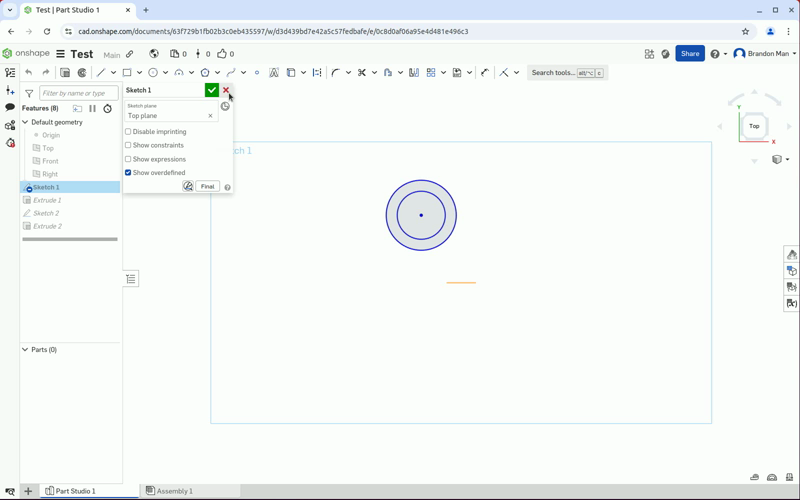
key(shift+s)
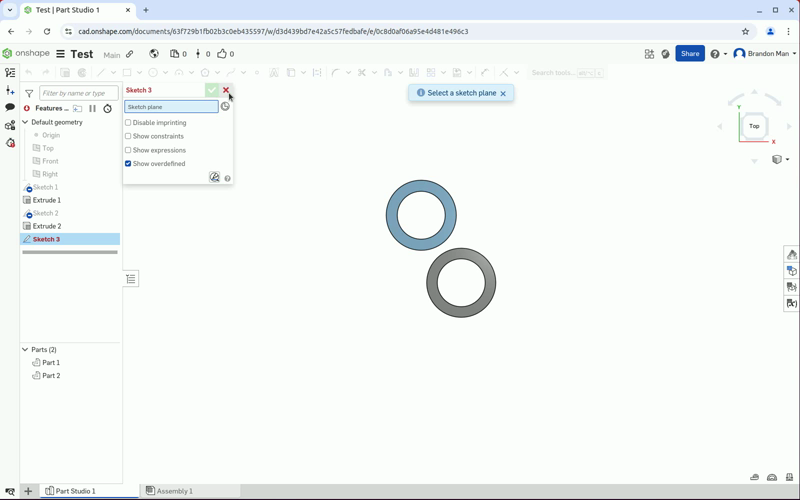
mouse_move(73, 150)
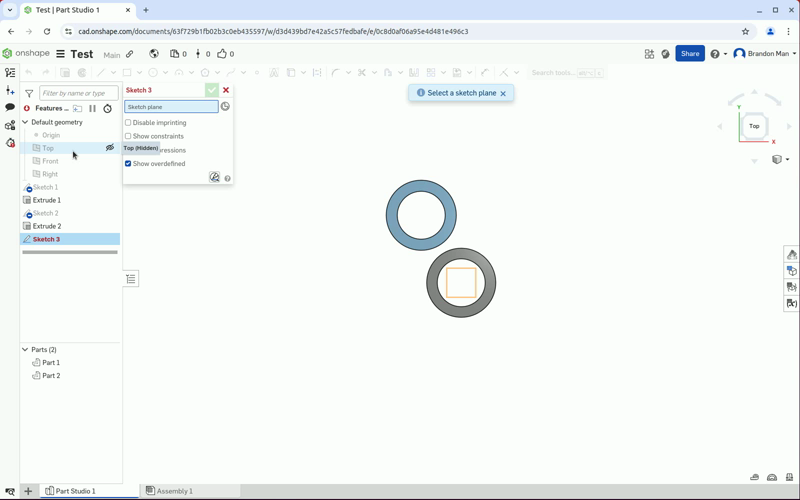
click(73, 150)
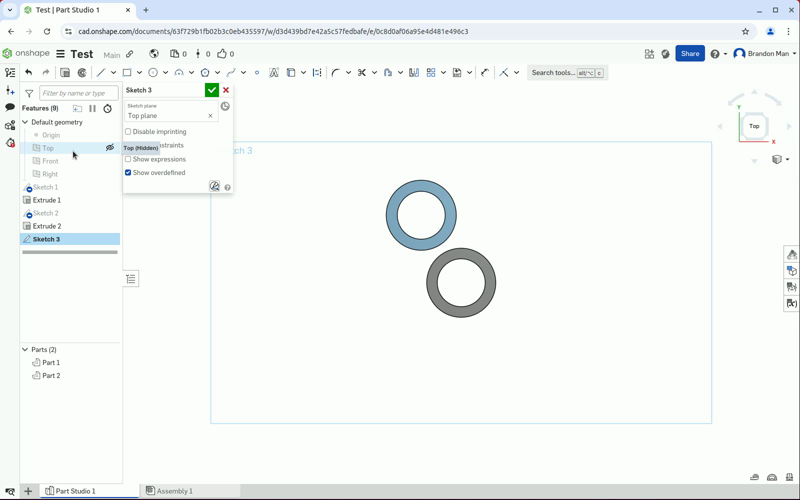
mouse_move(73, 352)
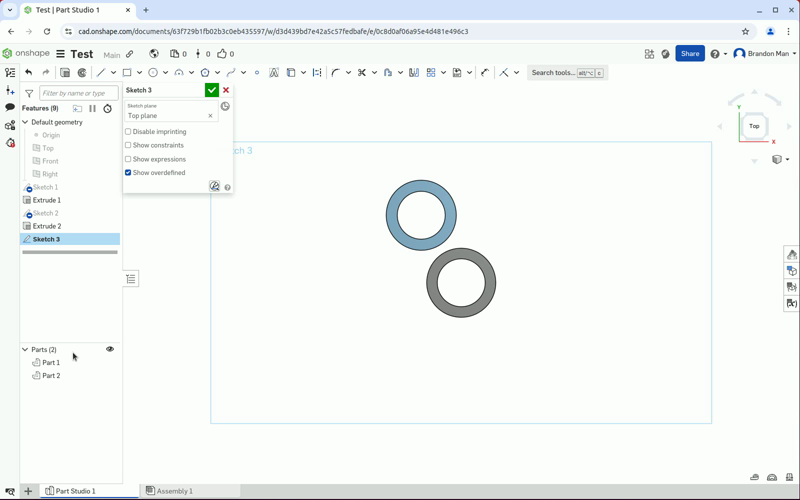
key(y)
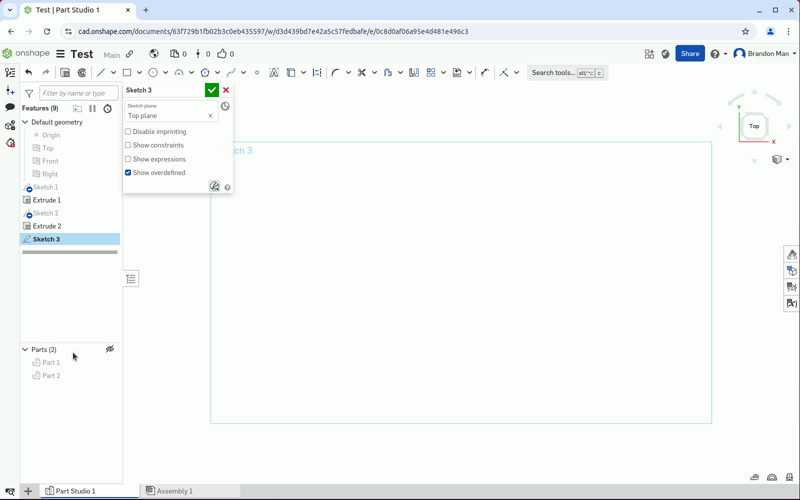
key(a)
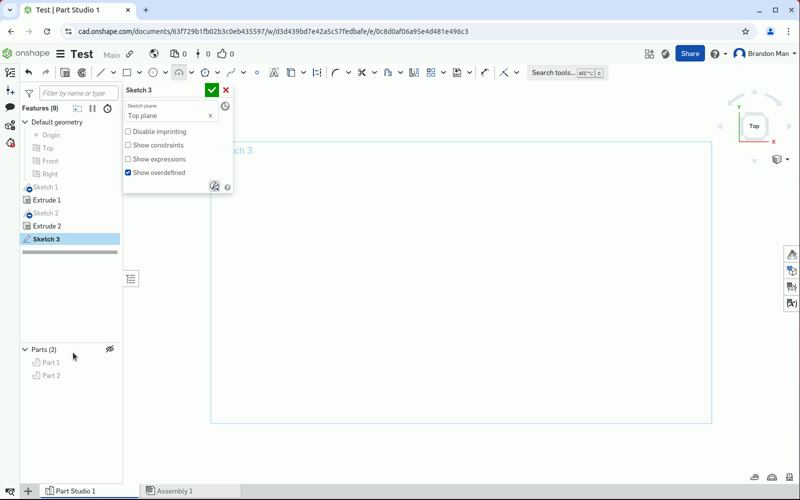
key_down(shift)
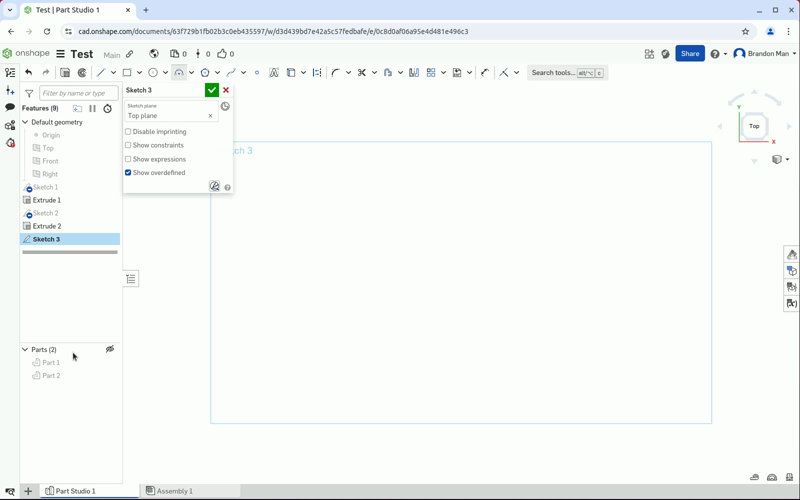
mouse_move(410, 246)
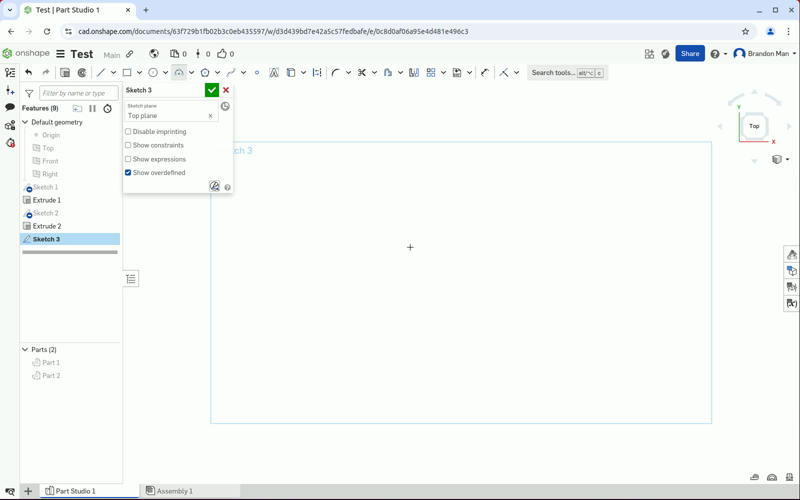
click(410, 246)
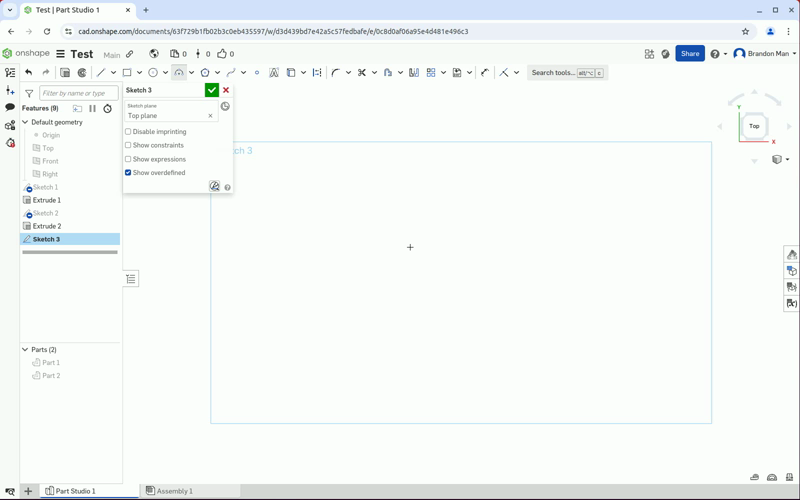
key_up(shift)
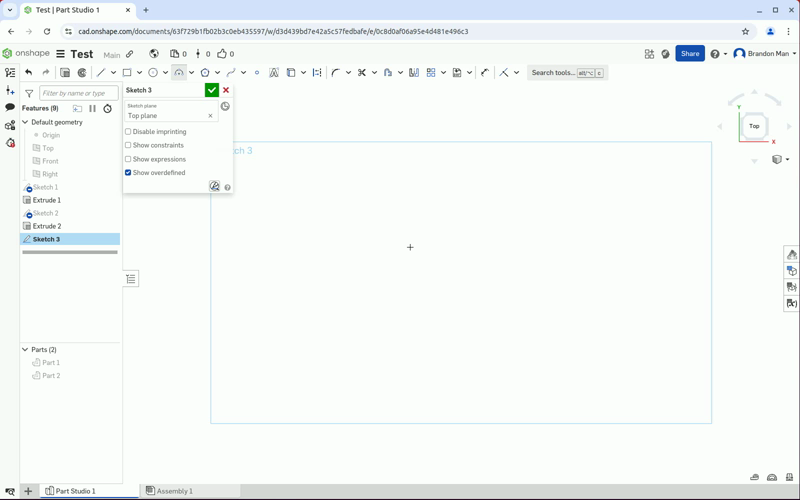
key_down(shift)
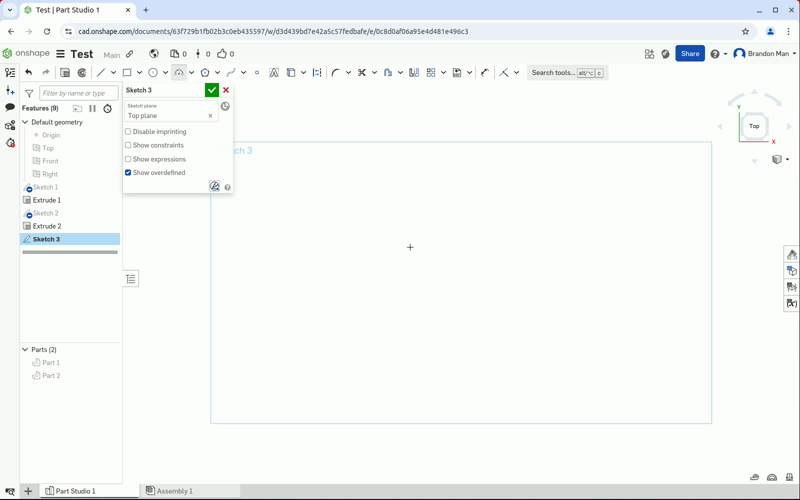
mouse_move(427, 276)
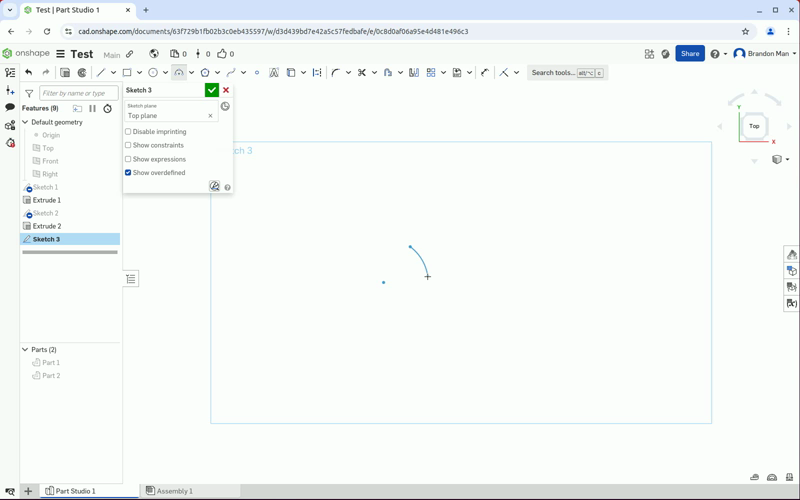
click(427, 276)
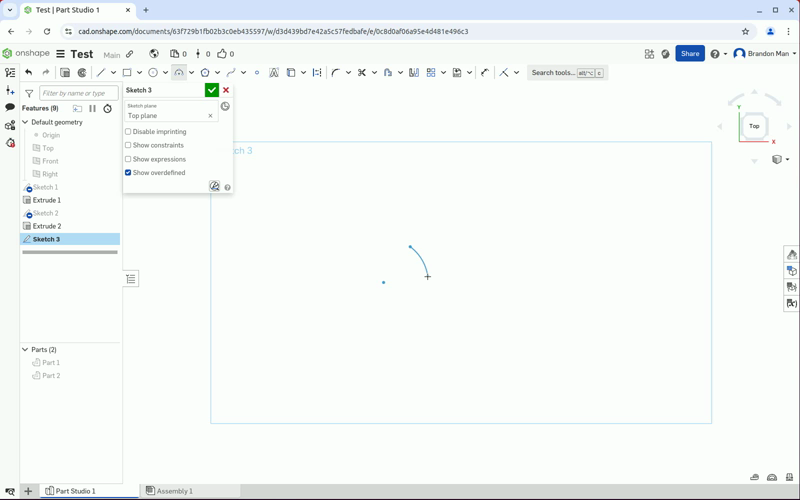
mouse_move(424, 258)
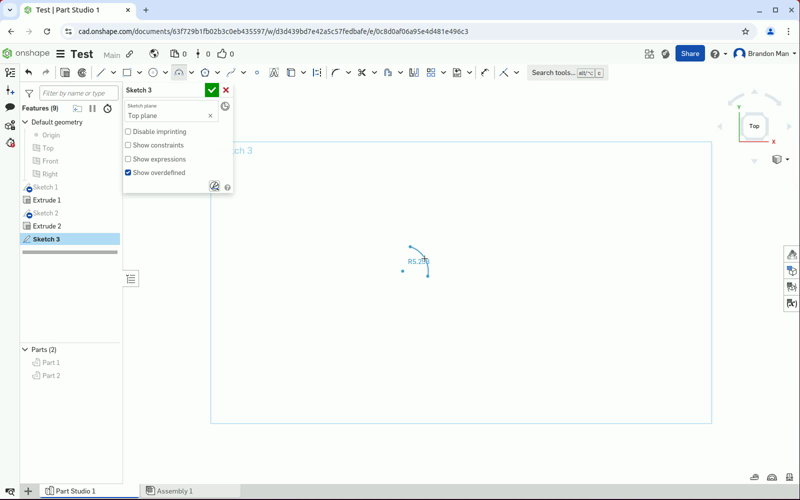
click(424, 258)
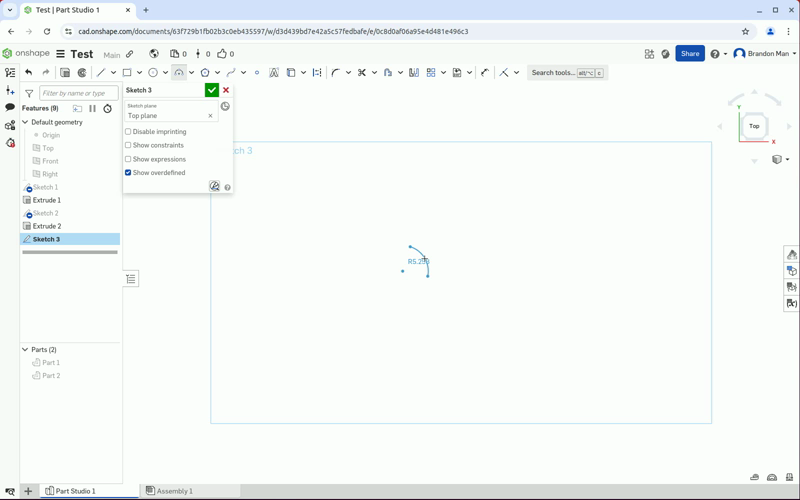
key_up(shift)
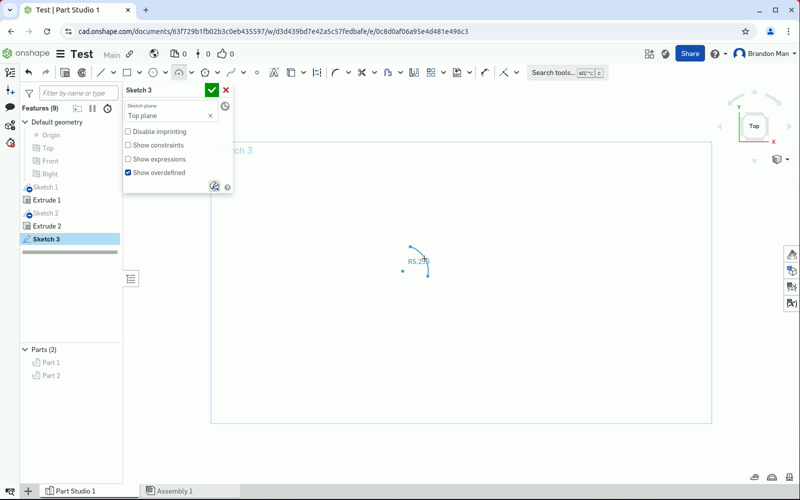
mouse_move(427, 276)
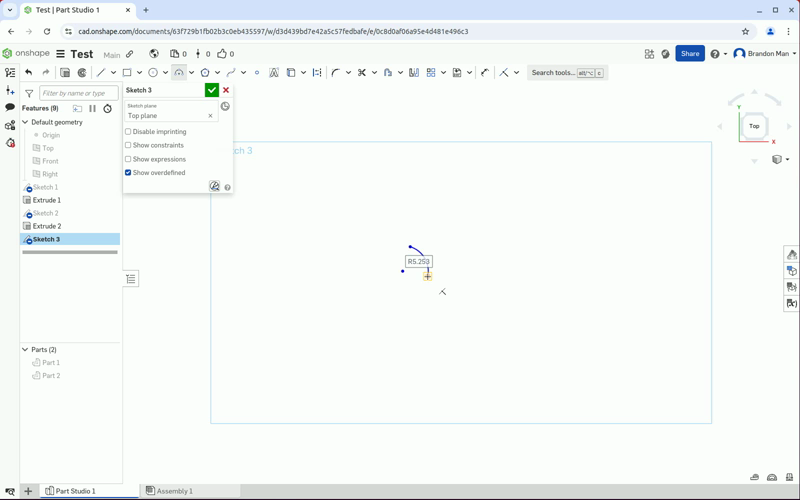
click(427, 276)
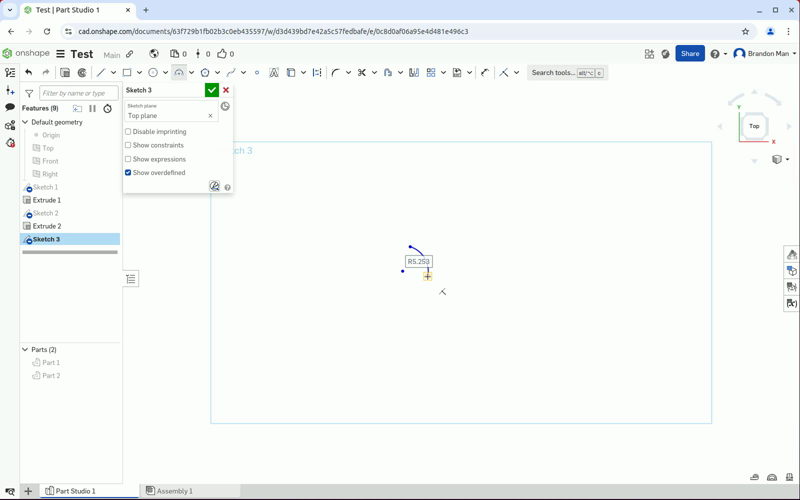
key_down(shift)
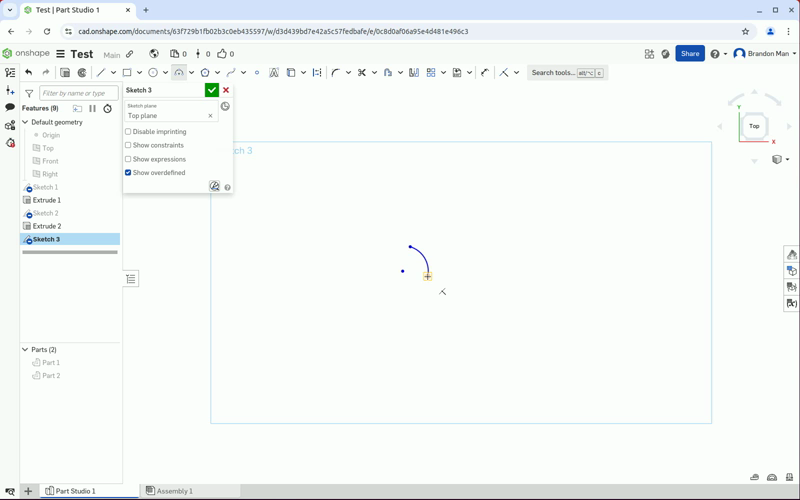
mouse_move(473, 250)
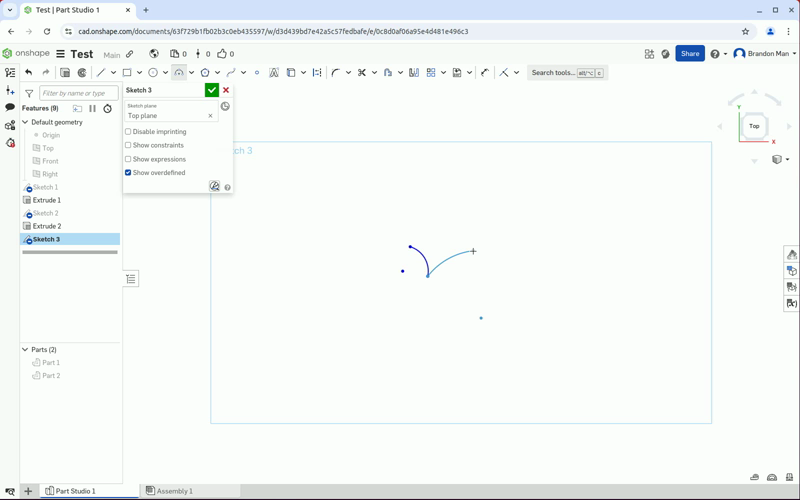
click(473, 250)
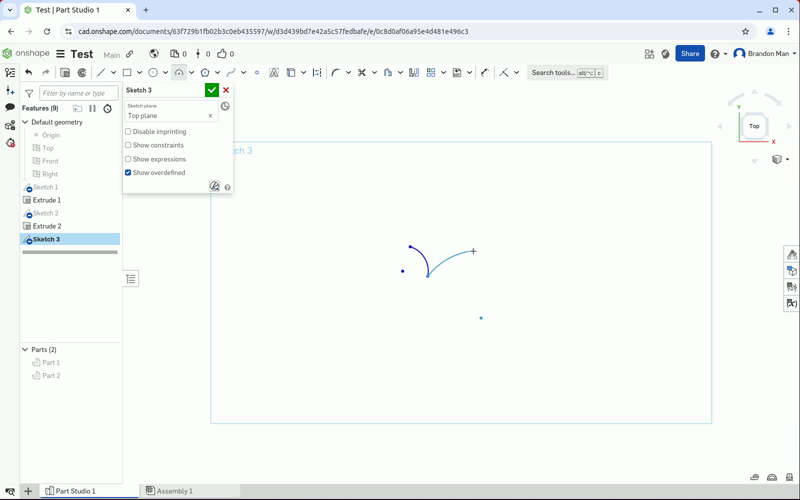
mouse_move(444, 252)
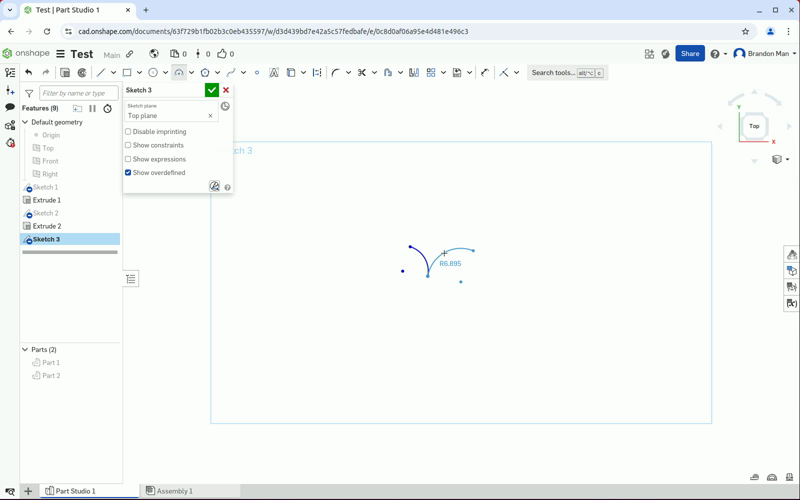
click(444, 252)
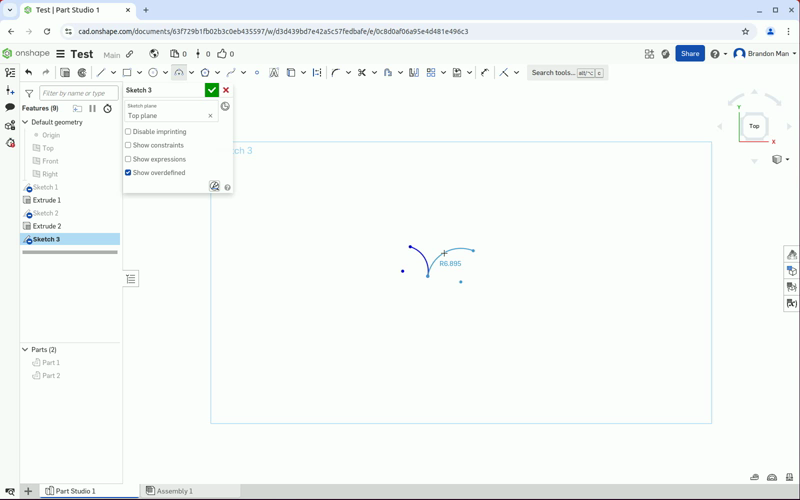
key_up(shift)
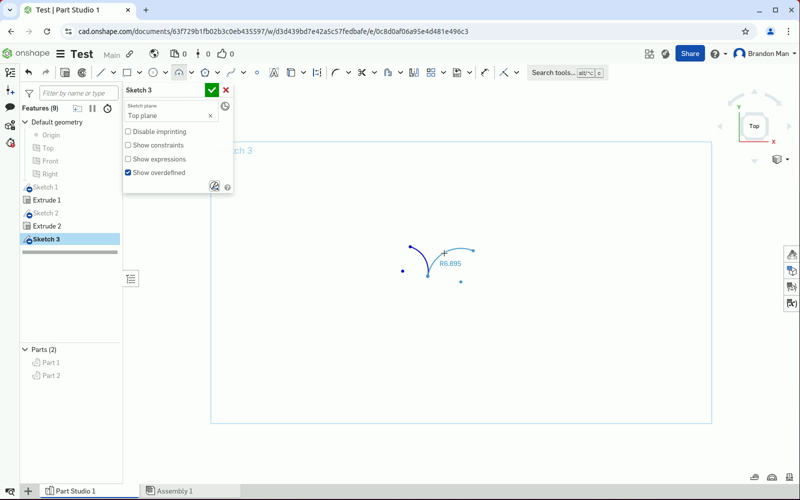
mouse_move(473, 250)
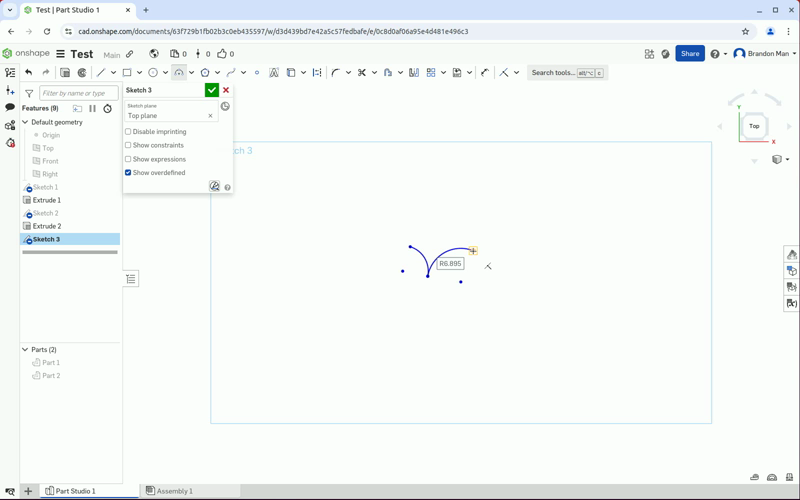
click(473, 250)
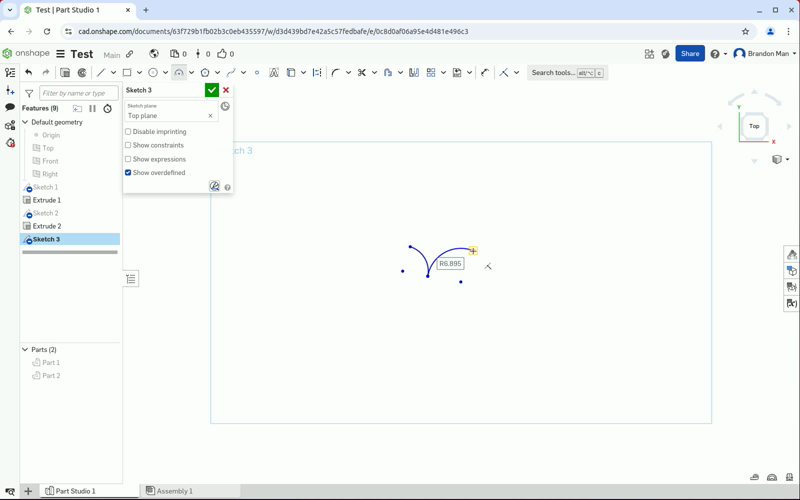
key_down(shift)
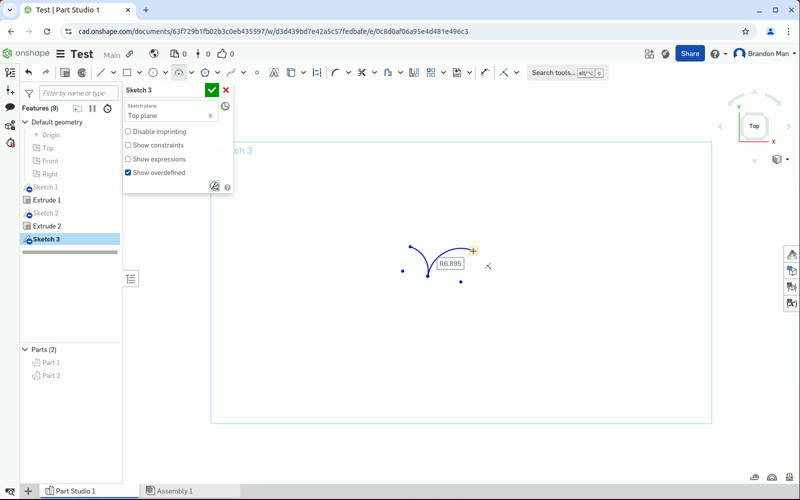
mouse_move(456, 220)
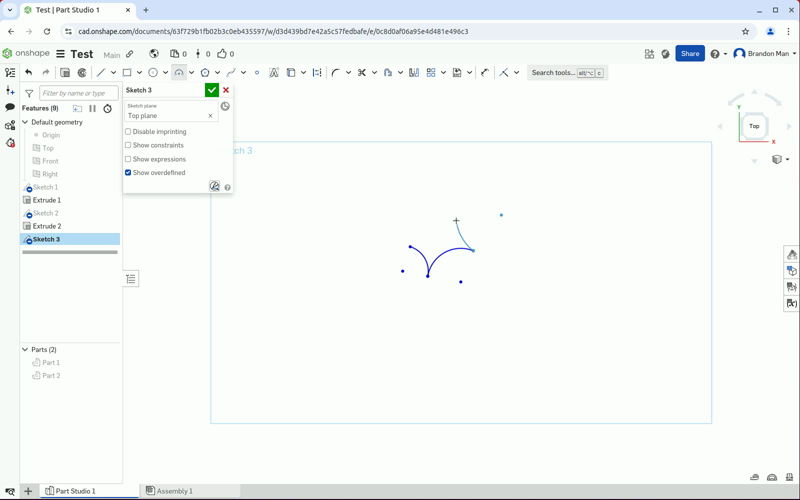
click(456, 220)
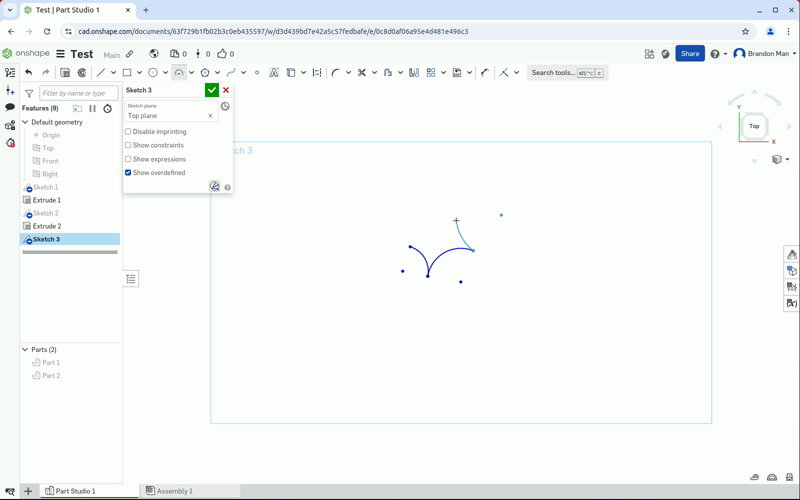
mouse_move(458, 238)
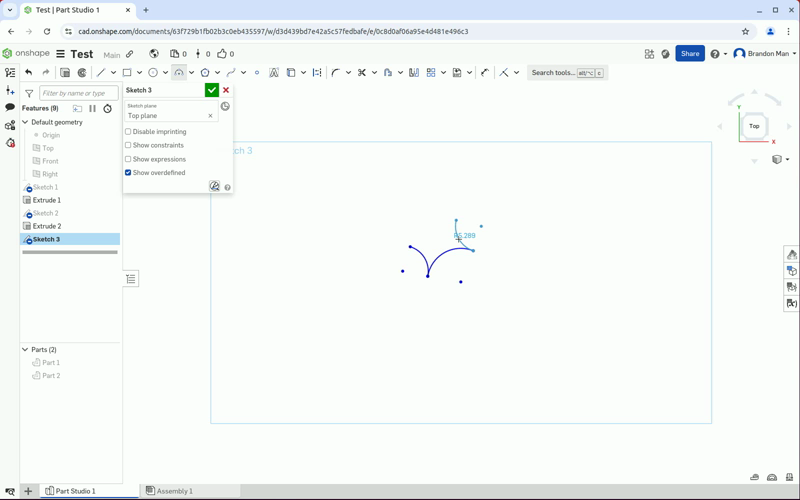
click(458, 238)
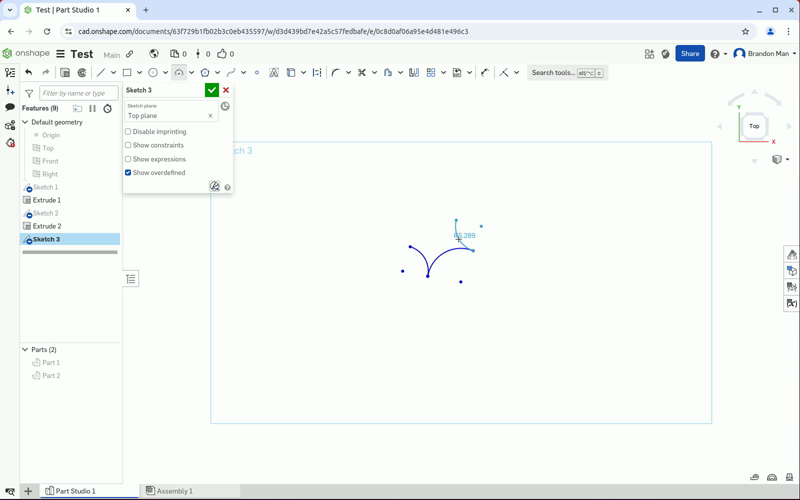
key_up(shift)
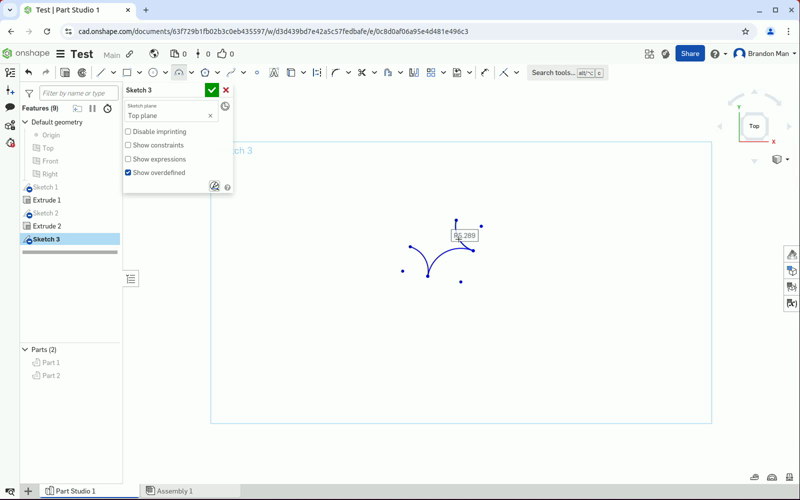
mouse_move(456, 220)
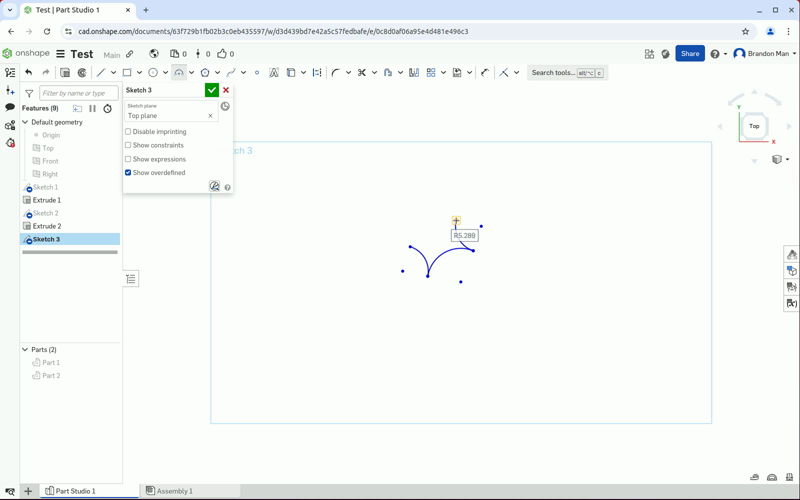
click(456, 220)
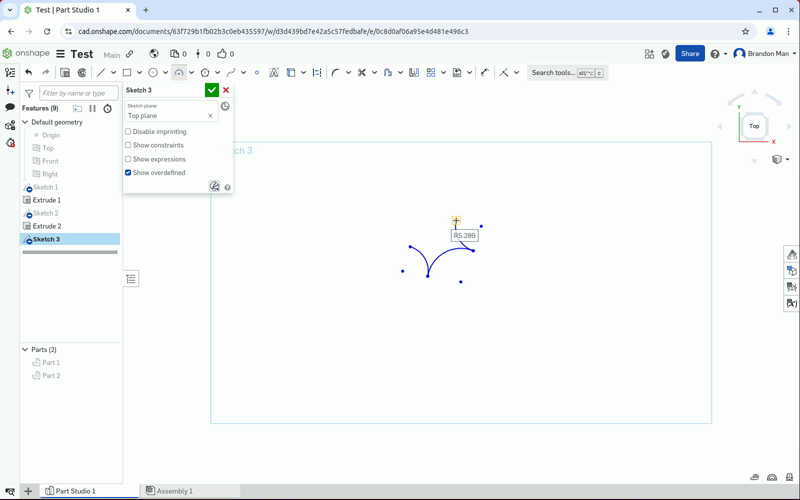
mouse_move(410, 246)
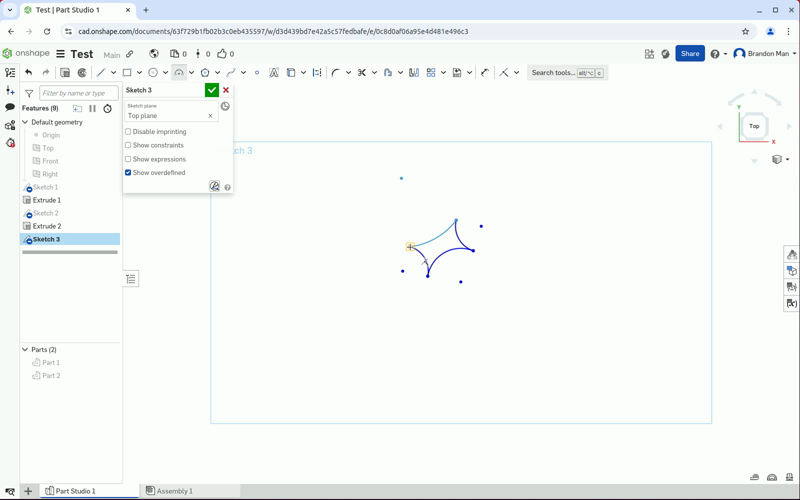
click(410, 246)
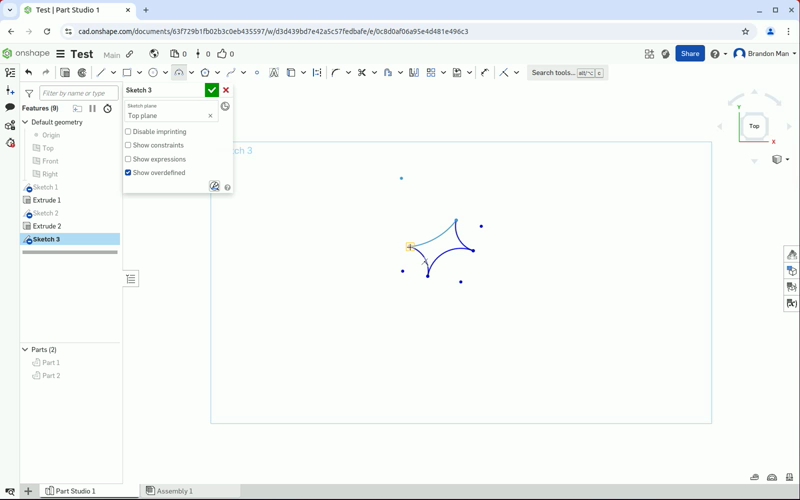
key_down(shift)
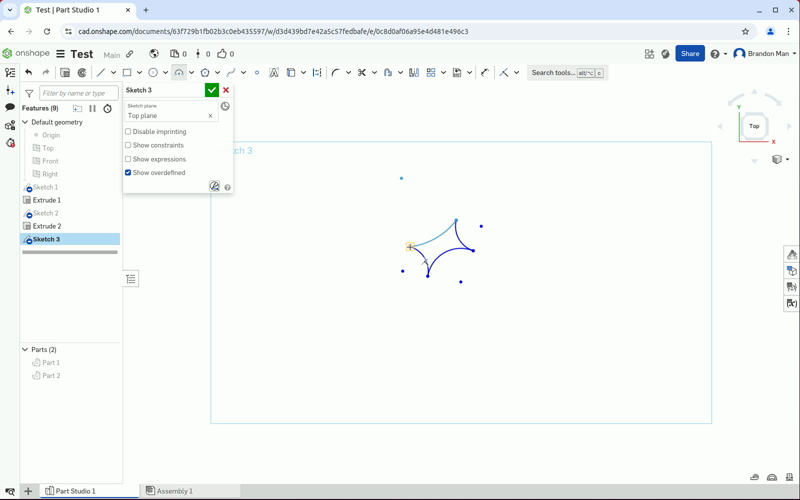
mouse_move(439, 243)
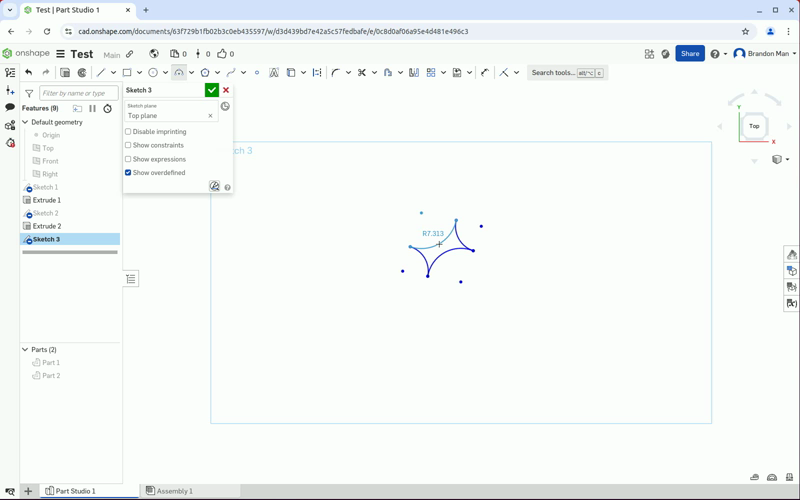
click(439, 243)
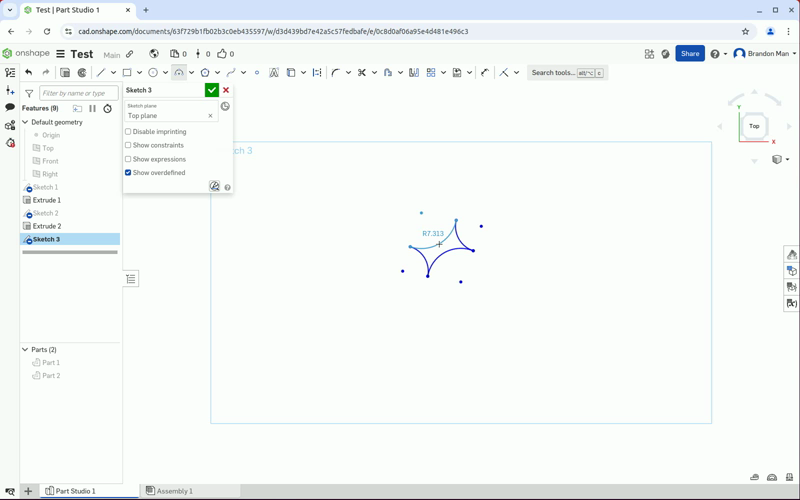
key_up(shift)
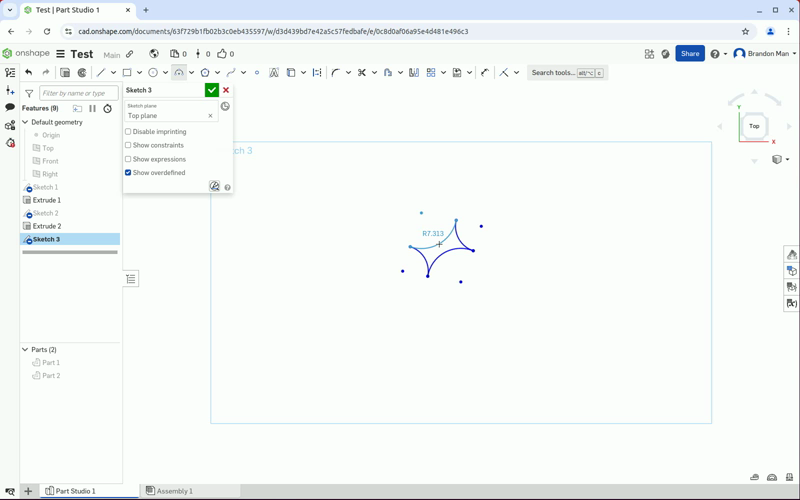
key(esc)
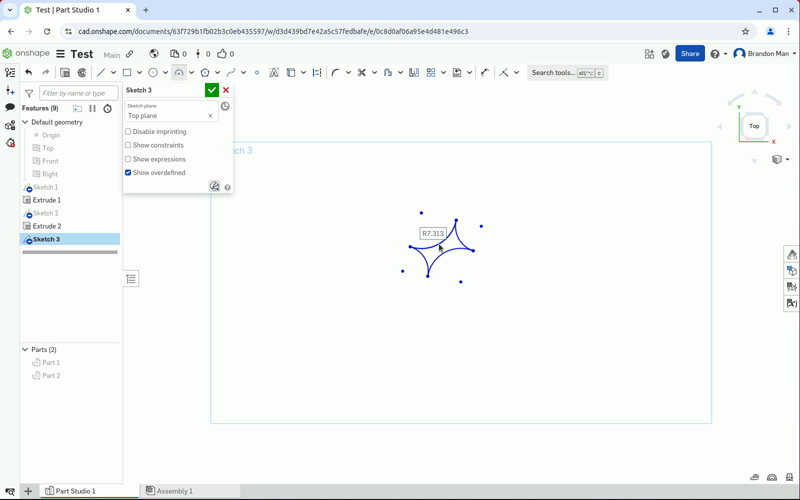
mouse_move(430, 252)
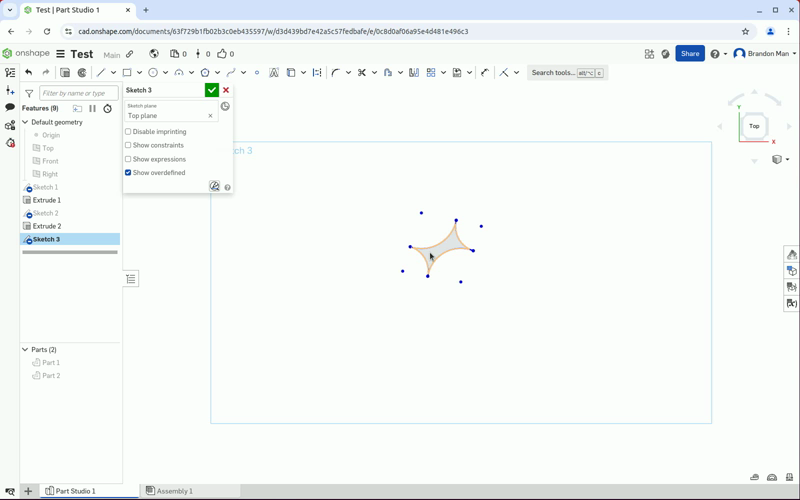
scroll(6)
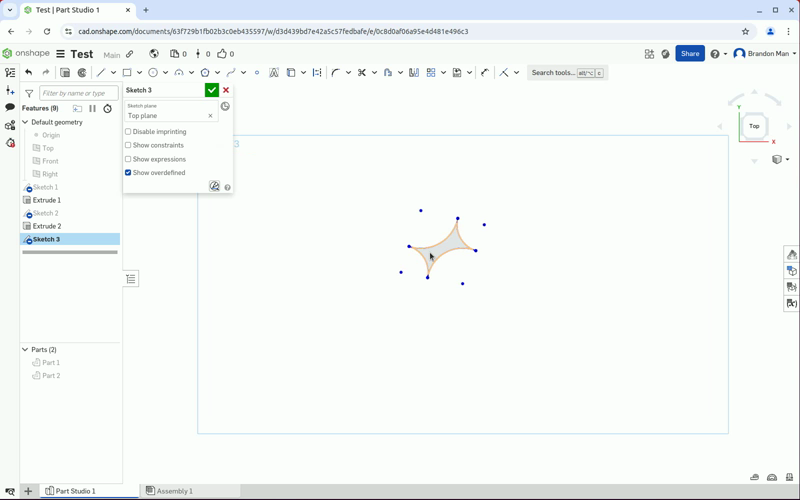
scroll(6)
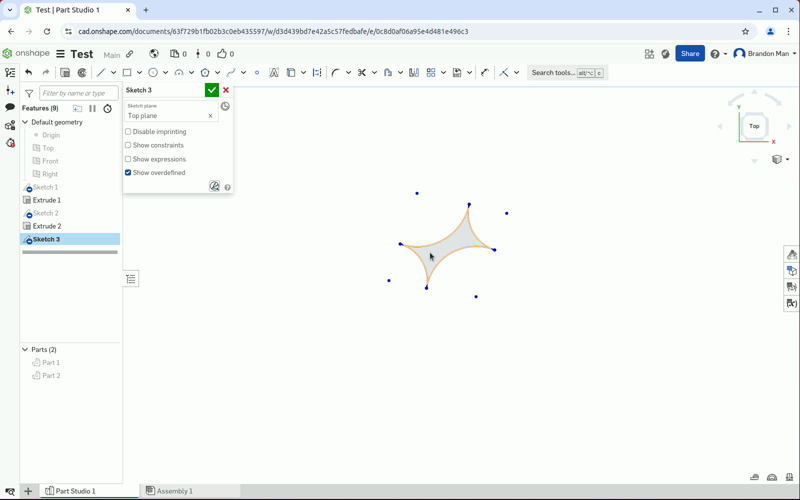
scroll(6)
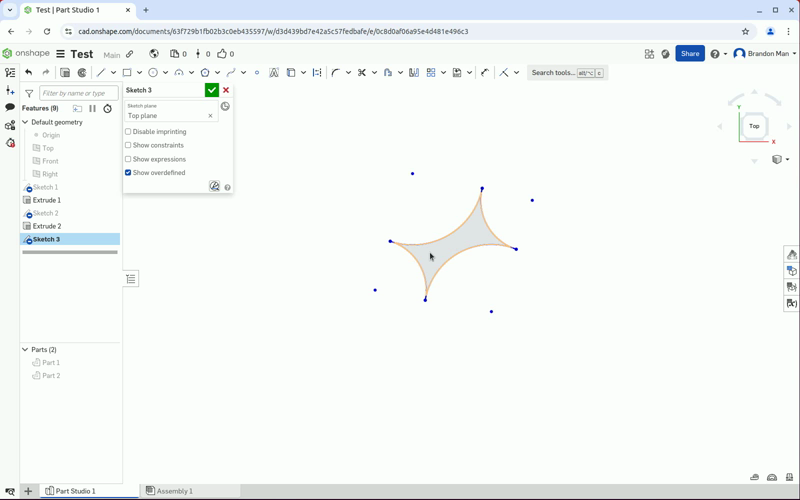
scroll(6)
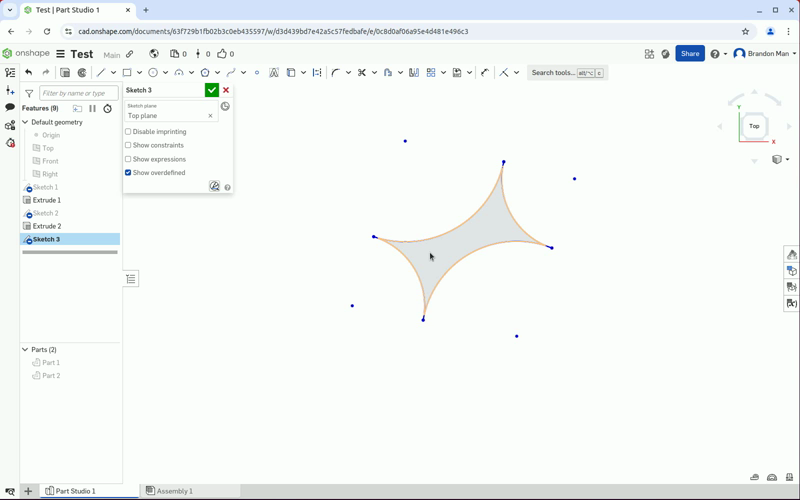
scroll(6)
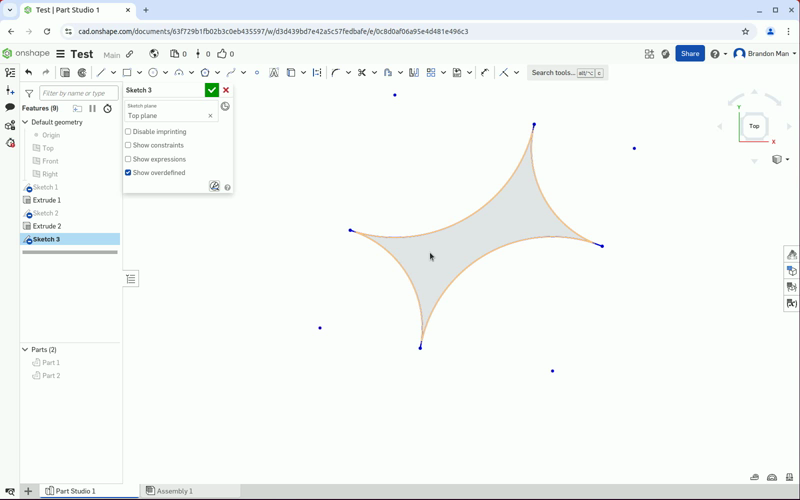
scroll(6)
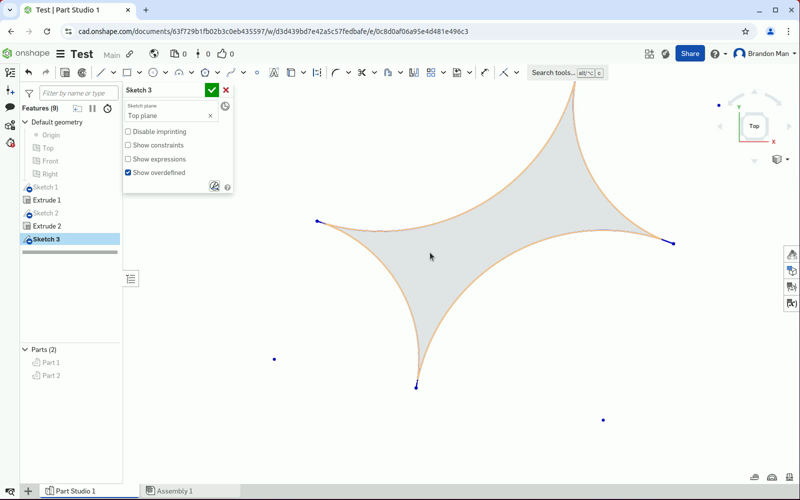
scroll(6)
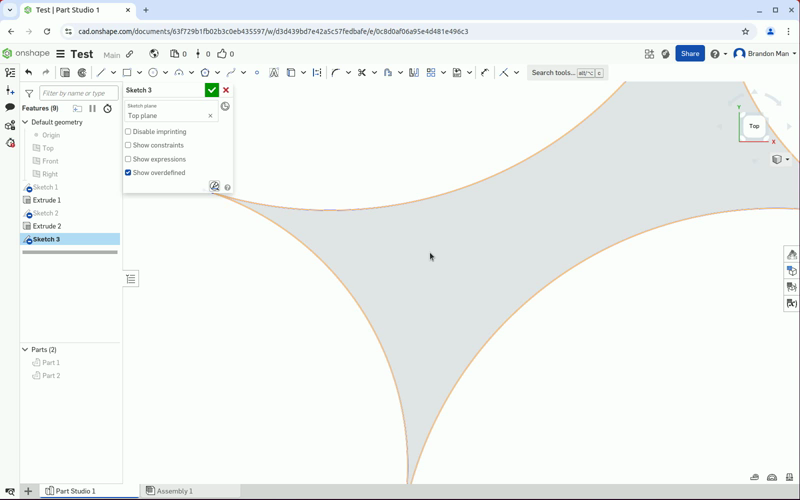
click(430, 252)
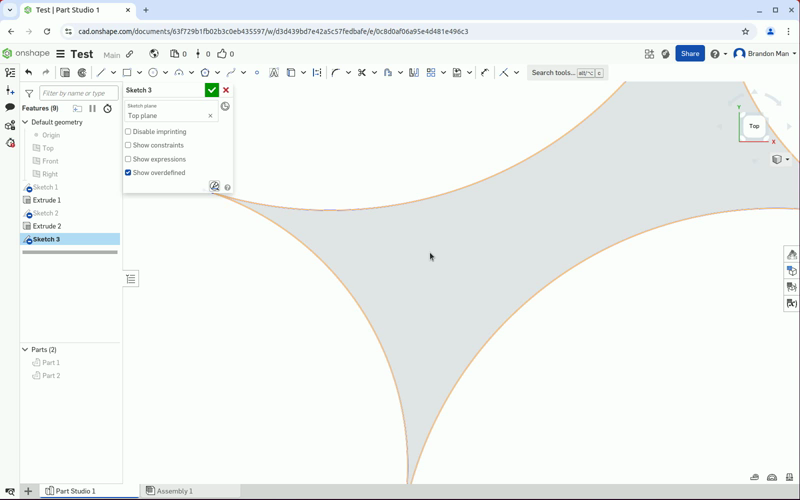
scroll(-6)
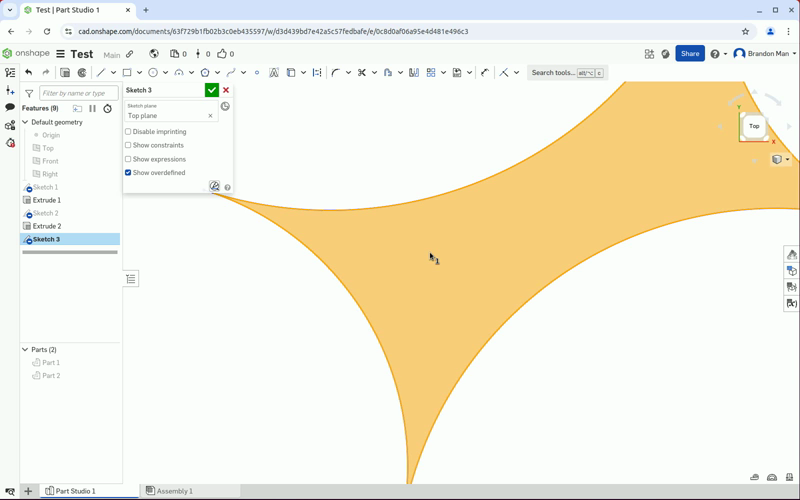
scroll(-6)
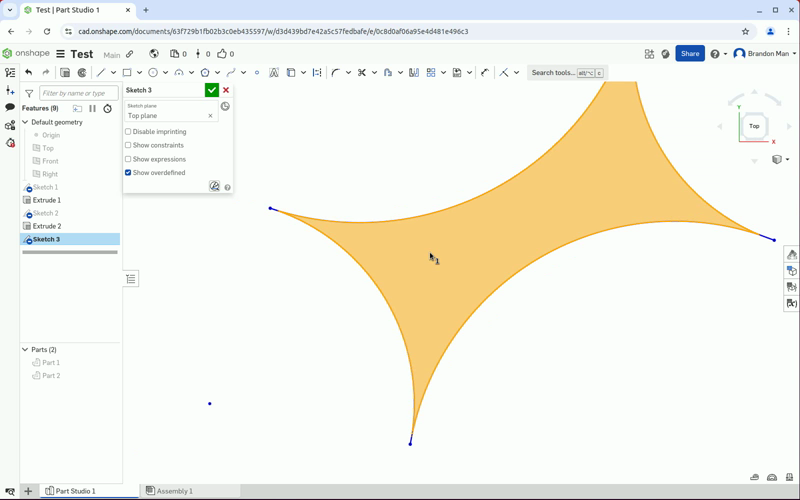
scroll(-6)
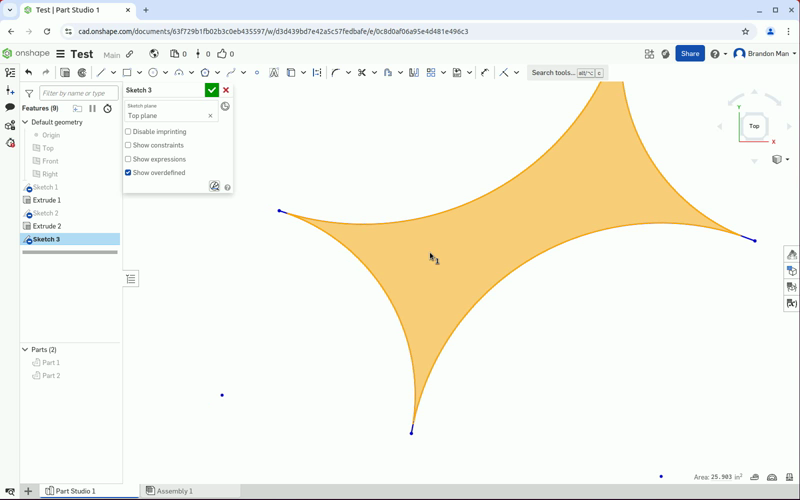
scroll(-6)
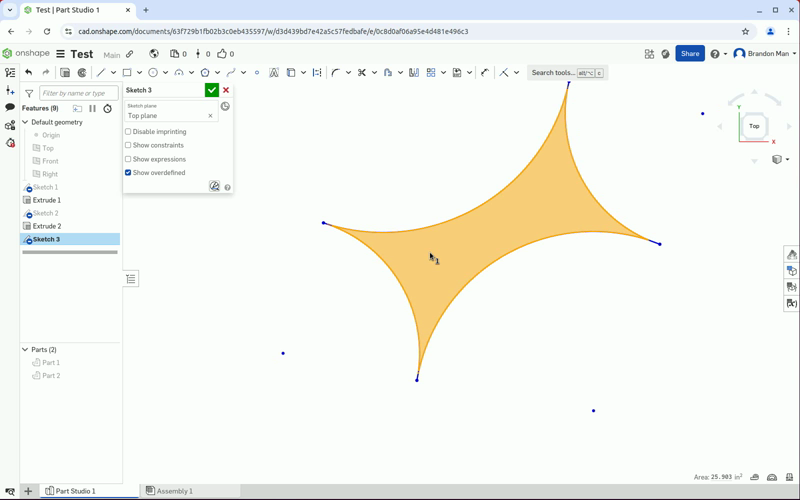
scroll(-6)
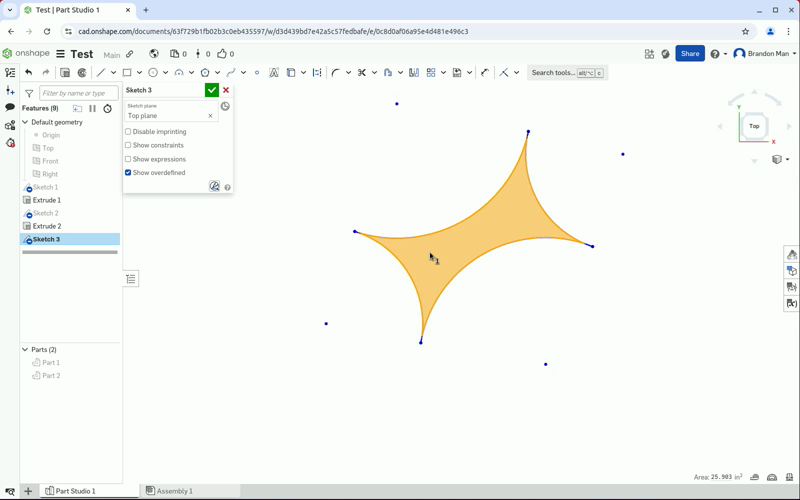
scroll(-6)
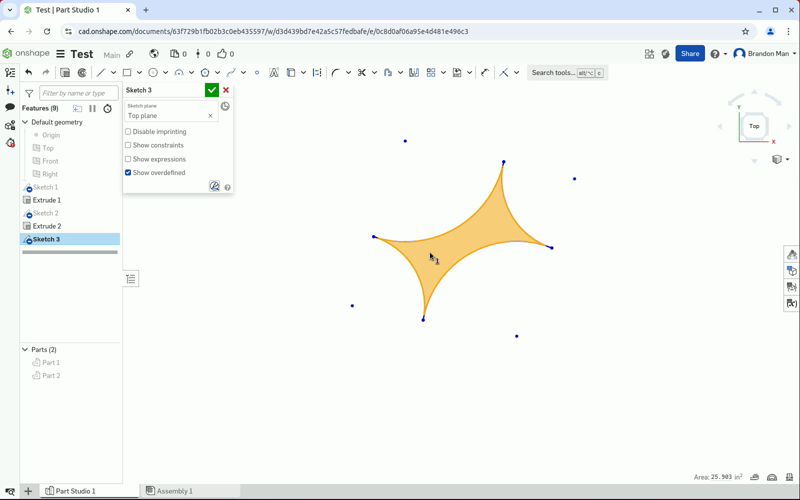
scroll(-6)
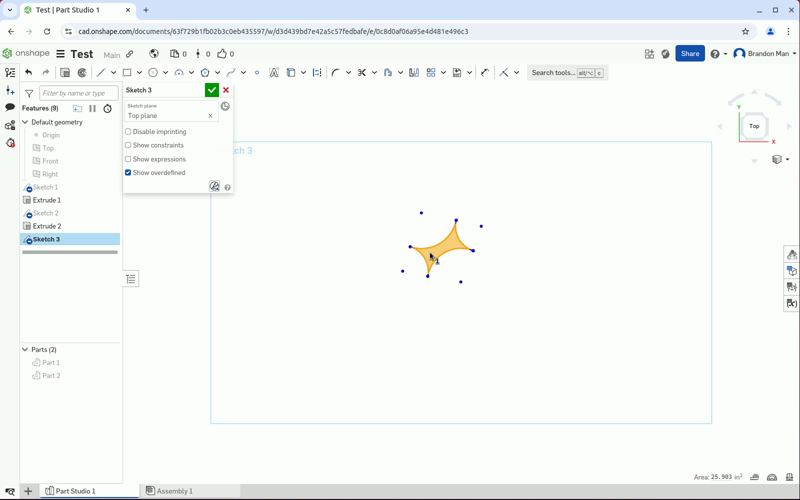
mouse_move(73, 352)
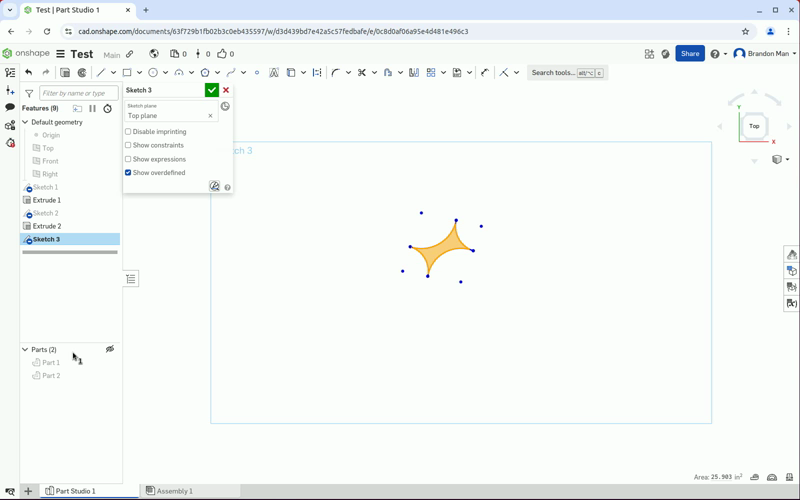
key(shift+y)
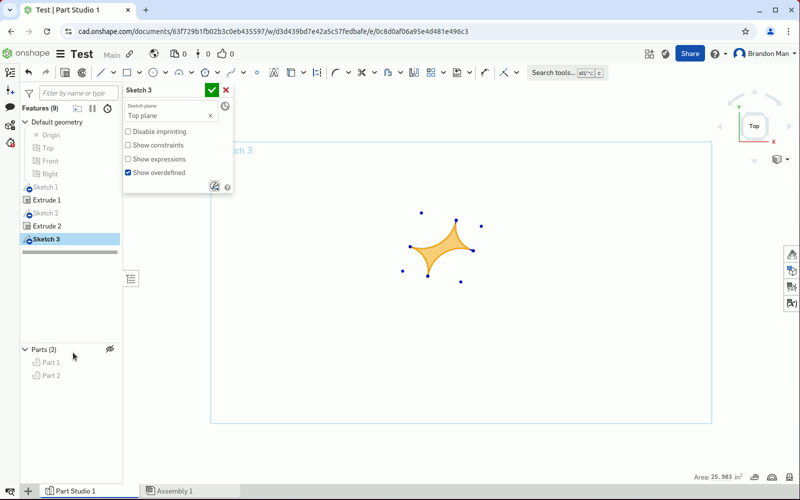
key(shift+e)
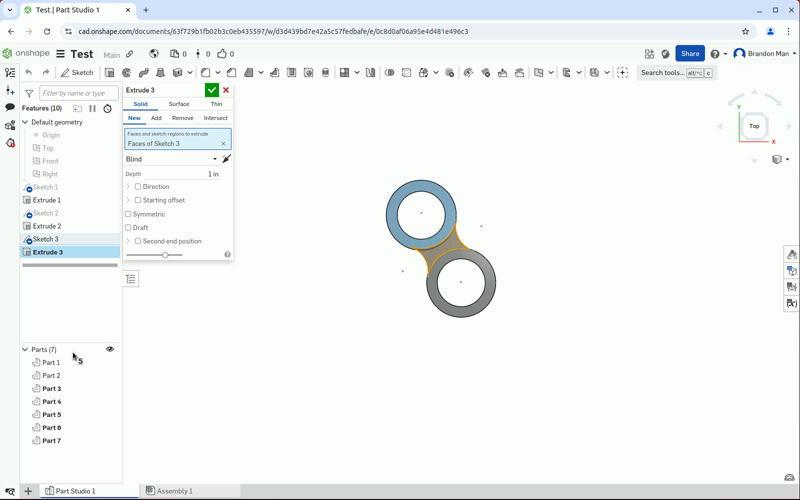
mouse_move(143, 106)
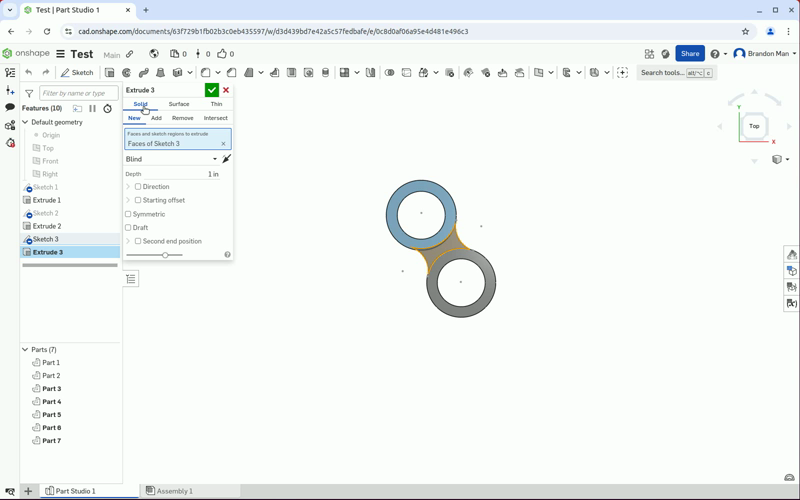
click(143, 106)
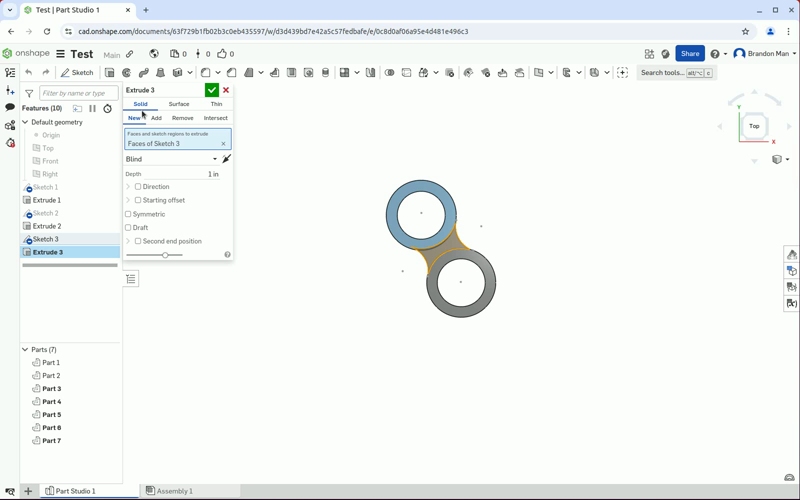
mouse_move(137, 120)
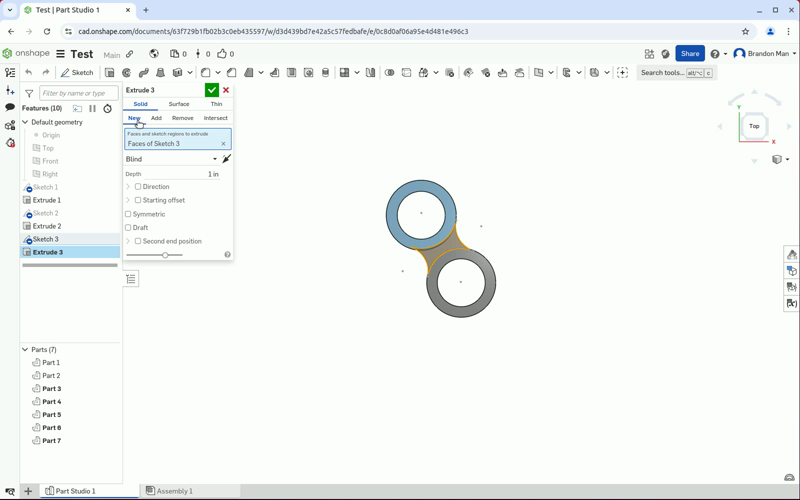
click(137, 120)
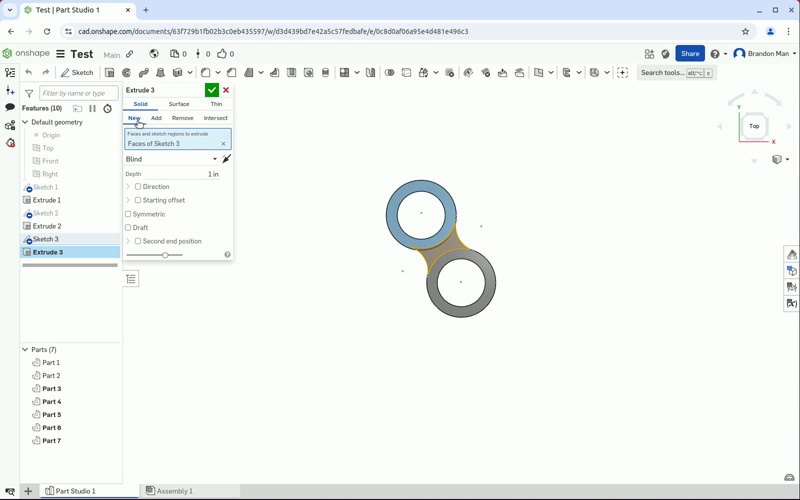
key(tab, 4)
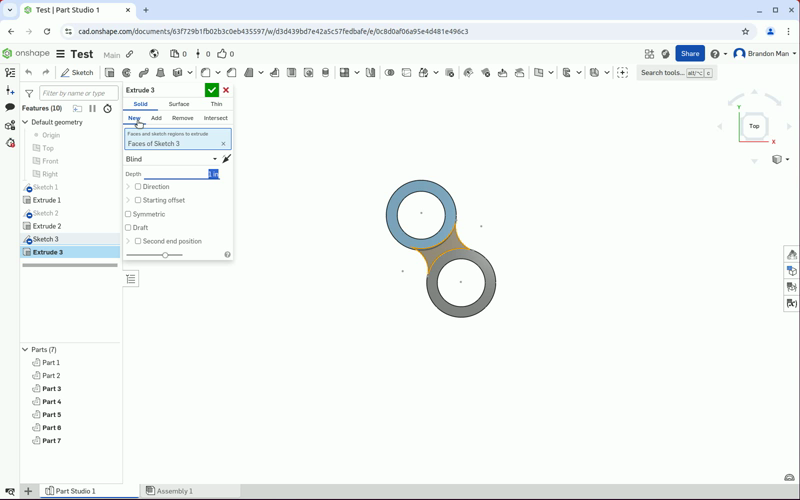
text(2.648)
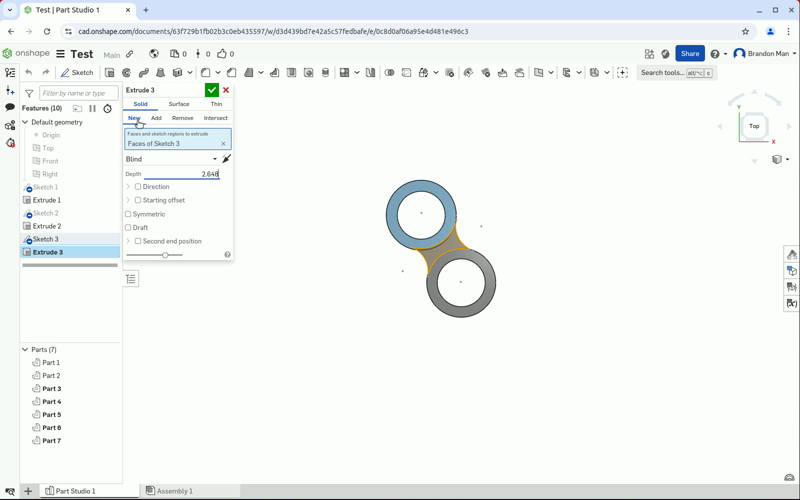
key(enter)
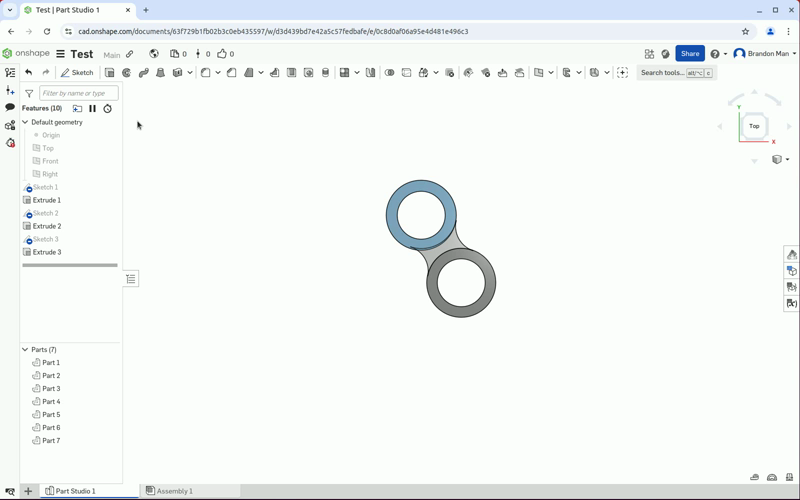
key(shift+h)
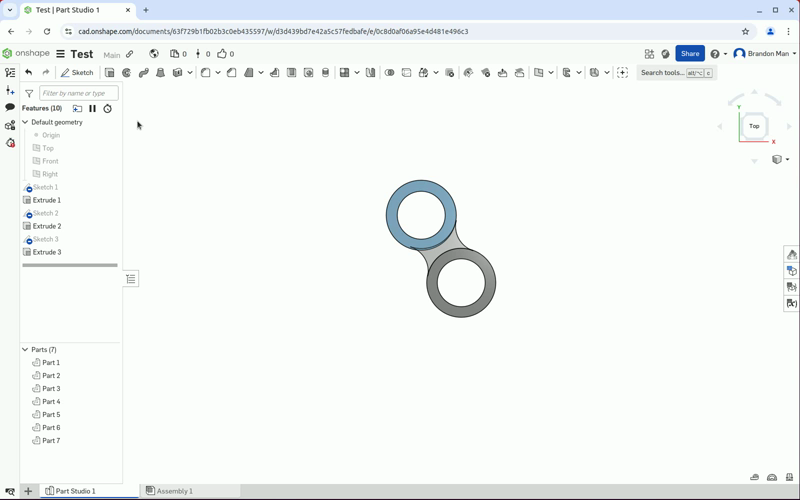
key(shift+h)
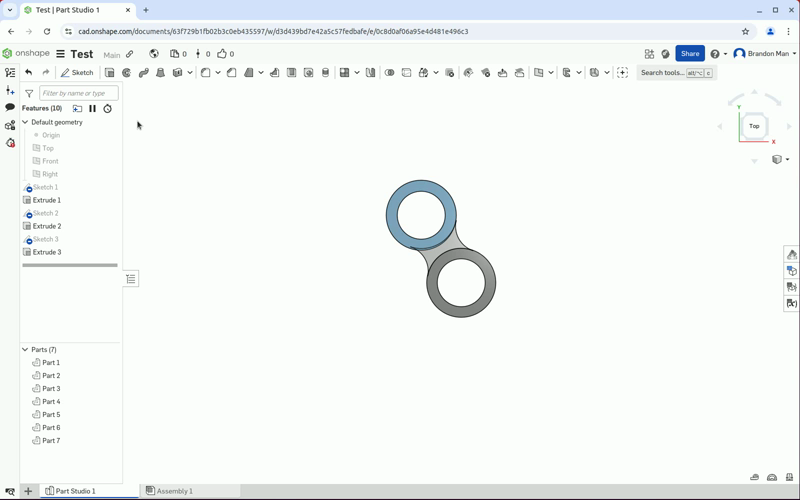
mouse_move(73, 189)
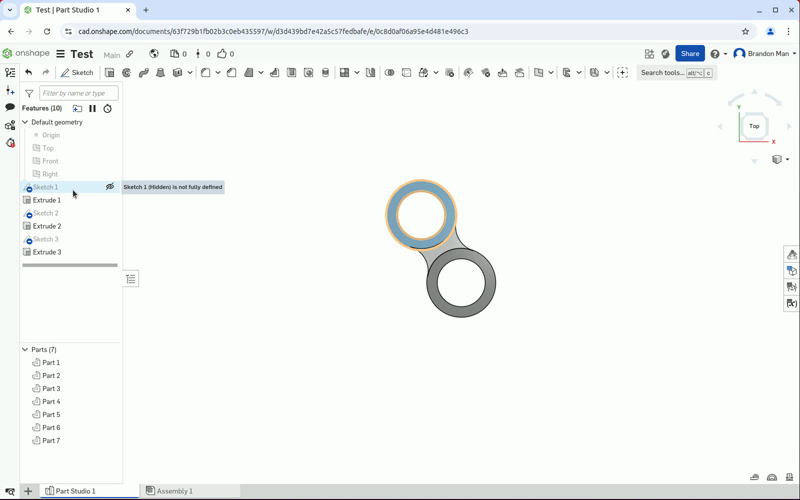
click(73, 189)
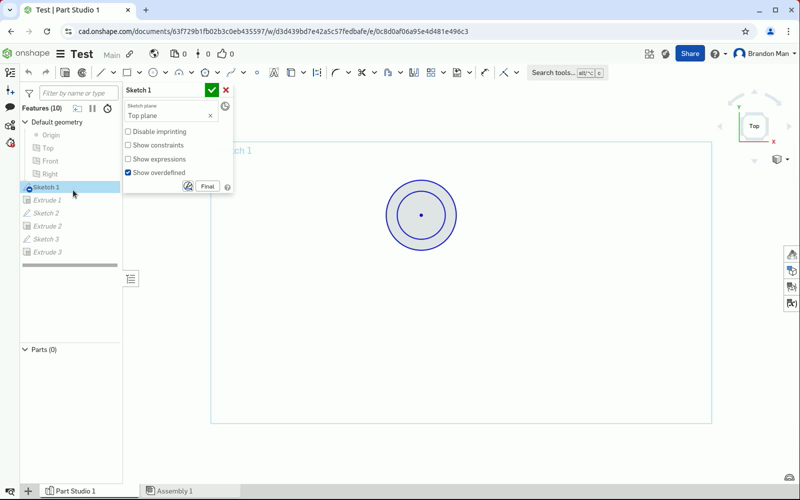
mouse_move(229, 92)
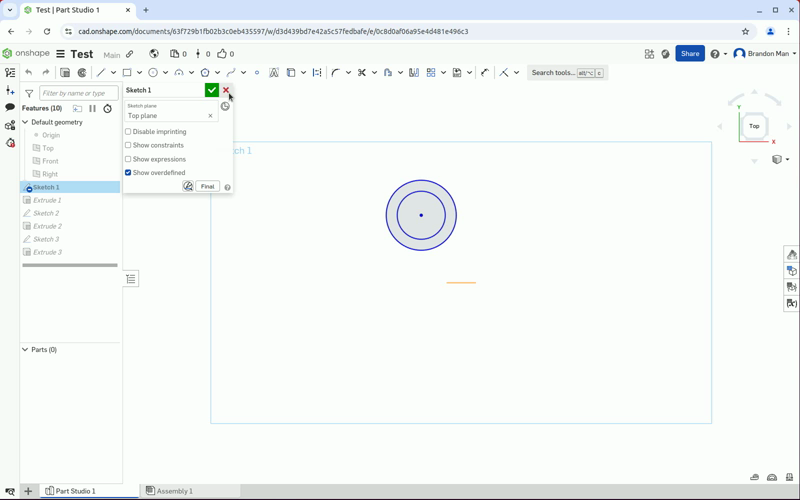
click(229, 92)
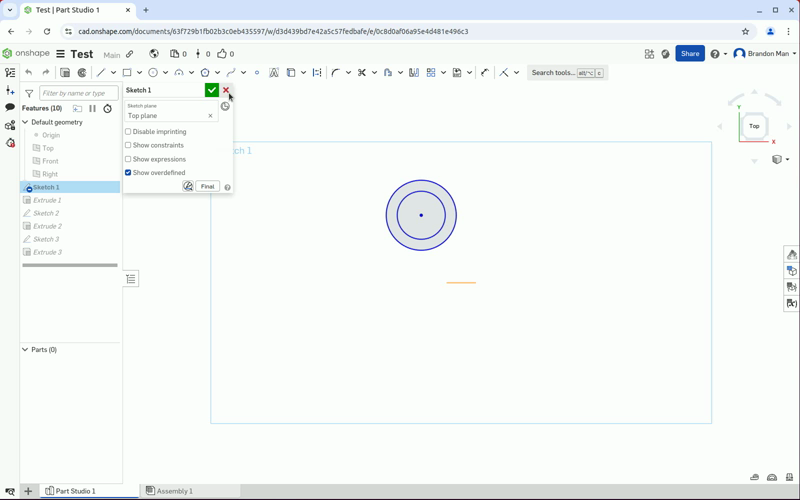
key(shift+s)
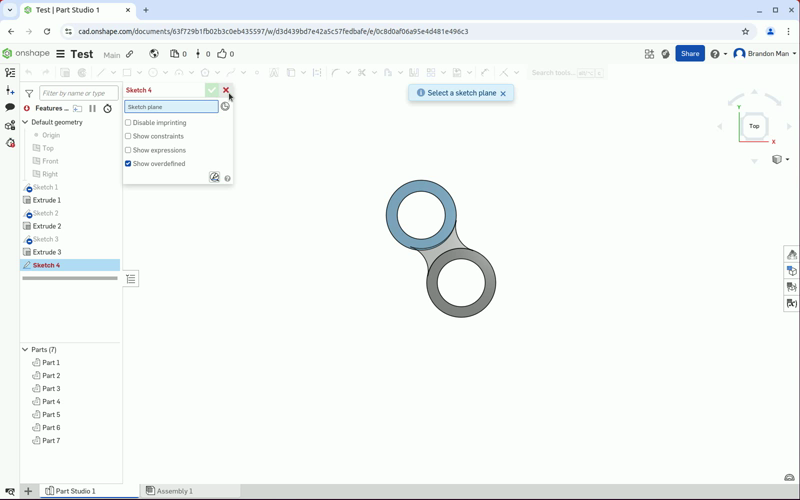
mouse_move(73, 150)
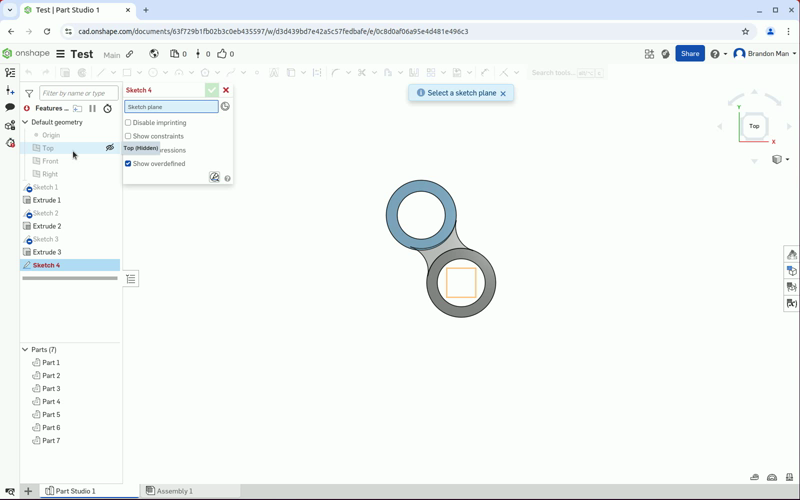
click(73, 150)
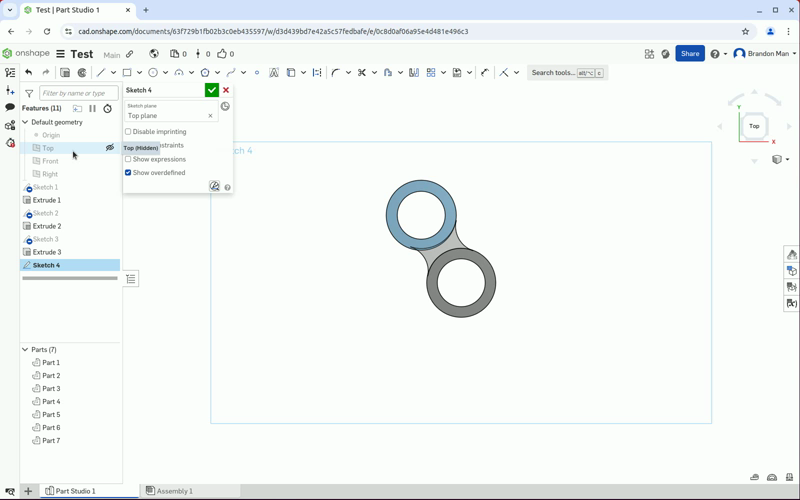
mouse_move(73, 352)
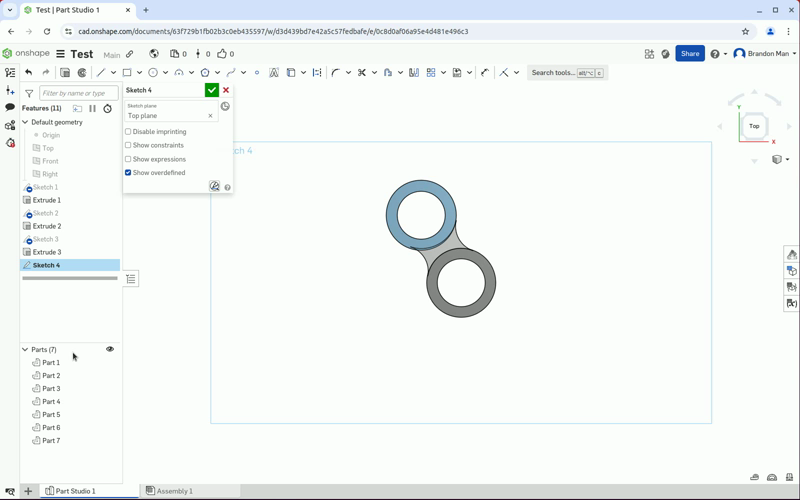
key(y)
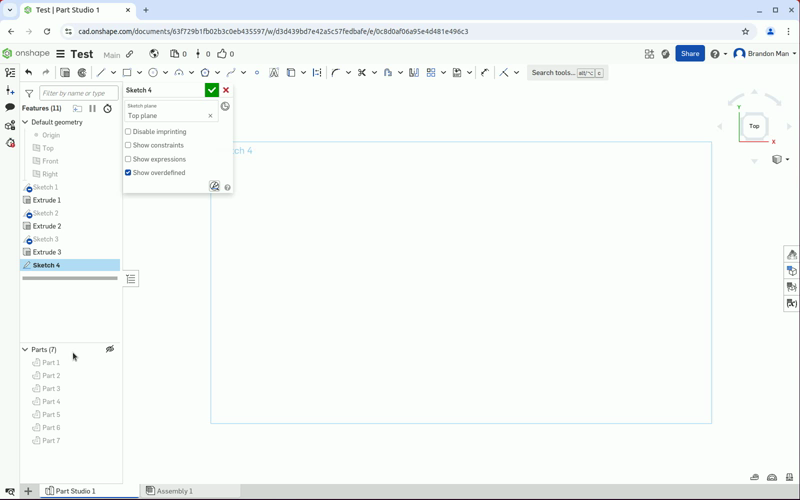
key(a)
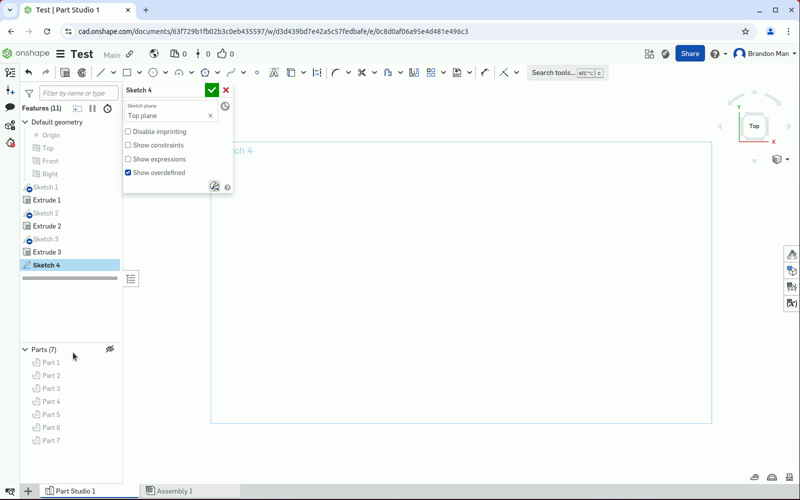
key_down(shift)
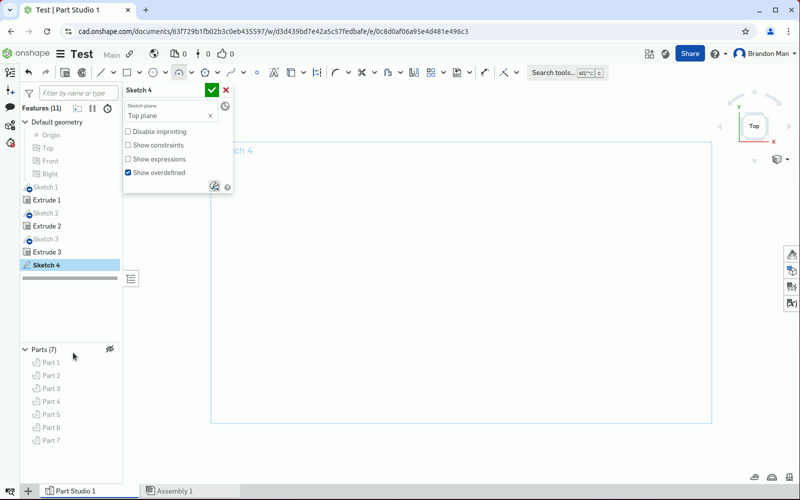
mouse_move(483, 308)
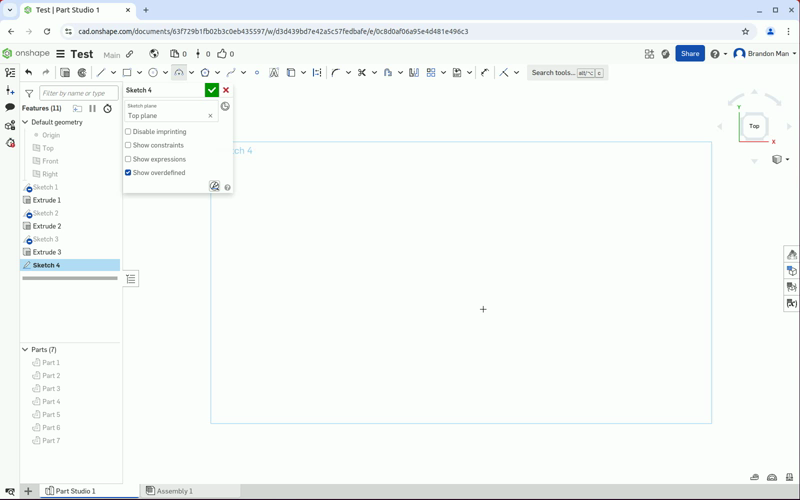
click(483, 308)
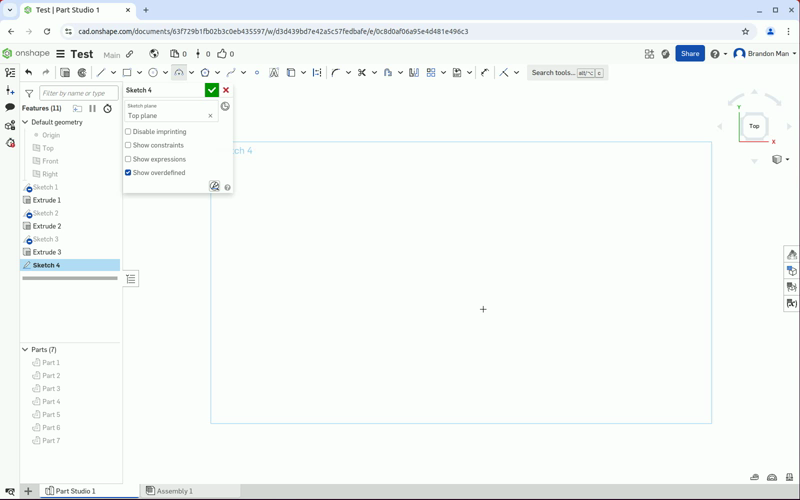
key_up(shift)
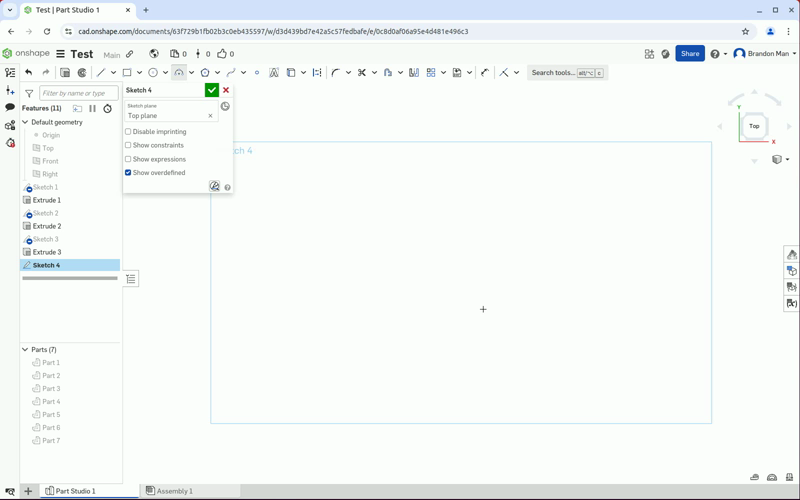
key_down(shift)
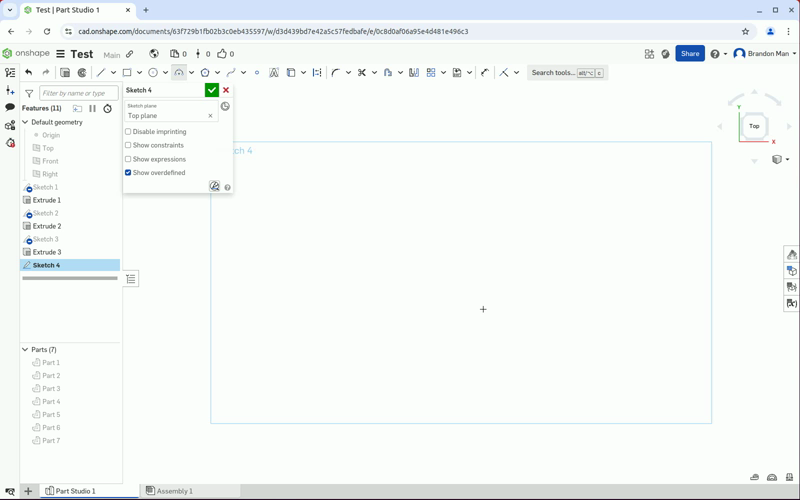
mouse_move(517, 308)
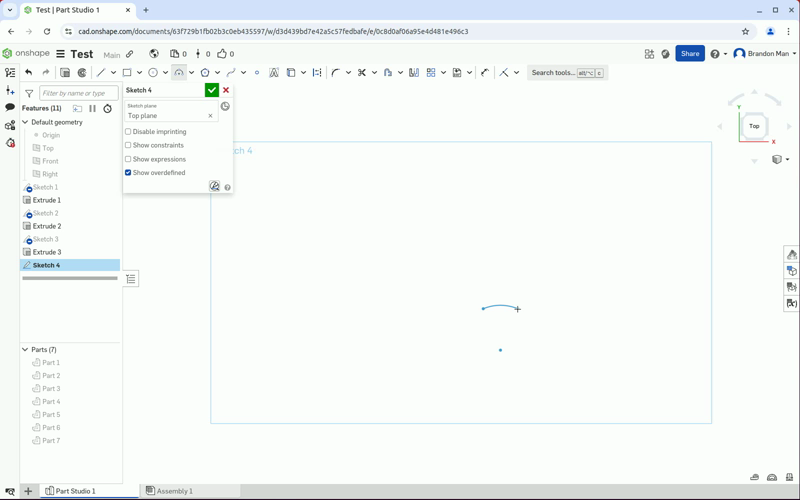
click(517, 308)
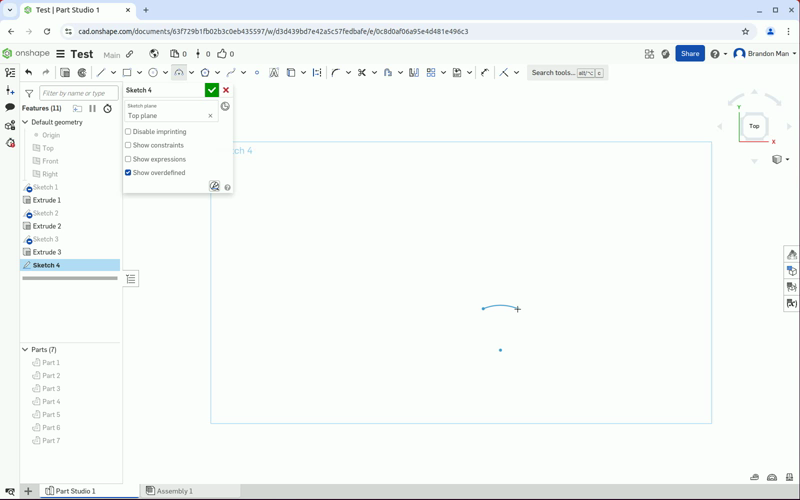
mouse_move(500, 302)
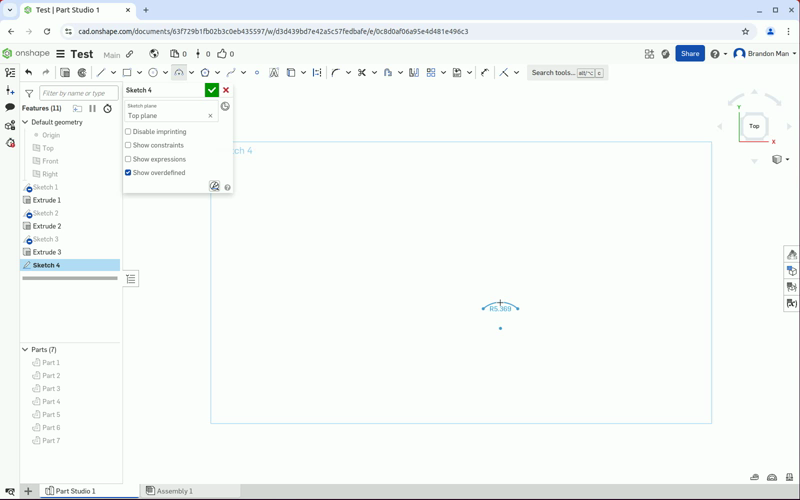
click(500, 302)
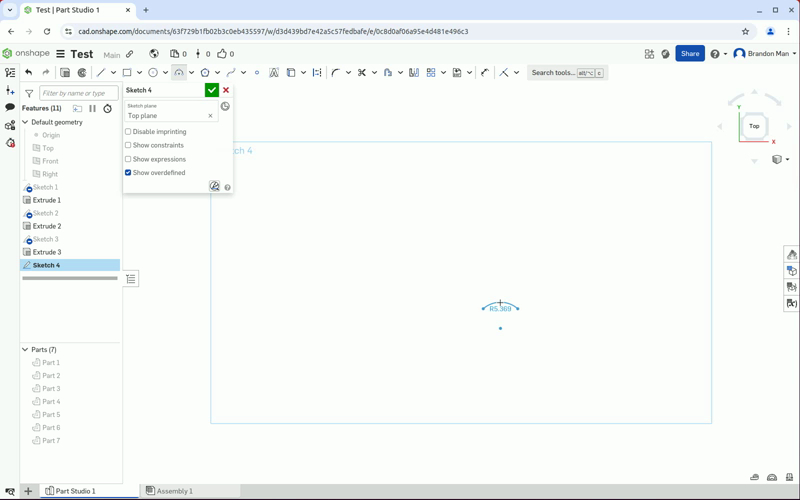
key_up(shift)
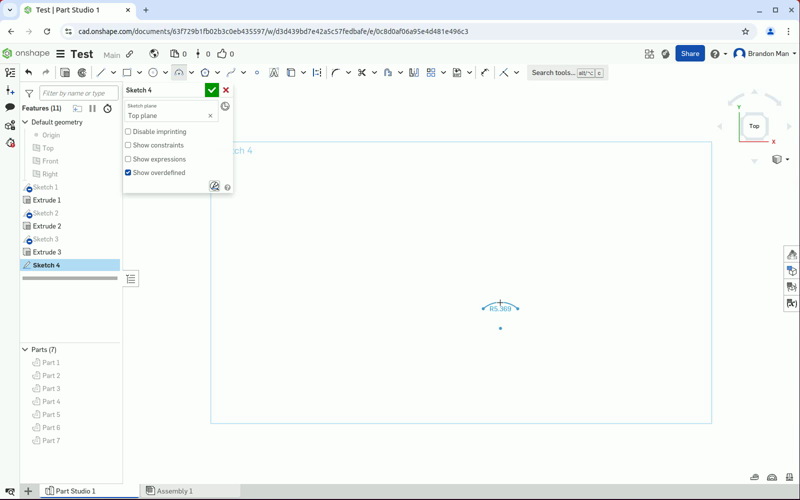
mouse_move(517, 308)
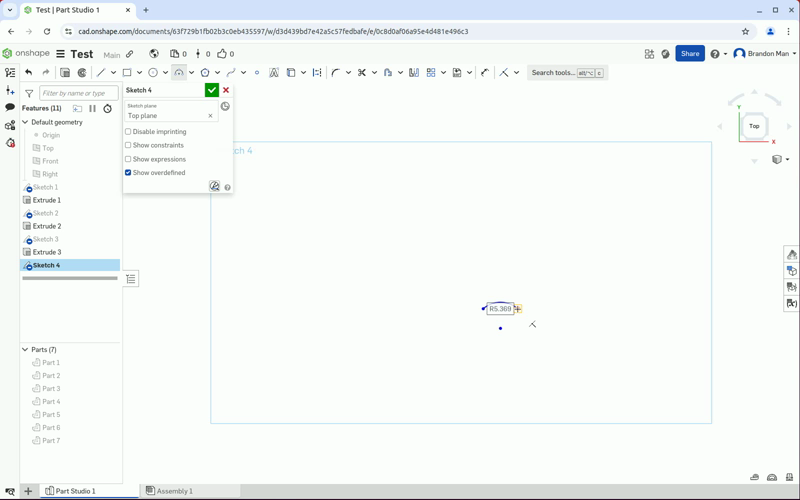
click(517, 308)
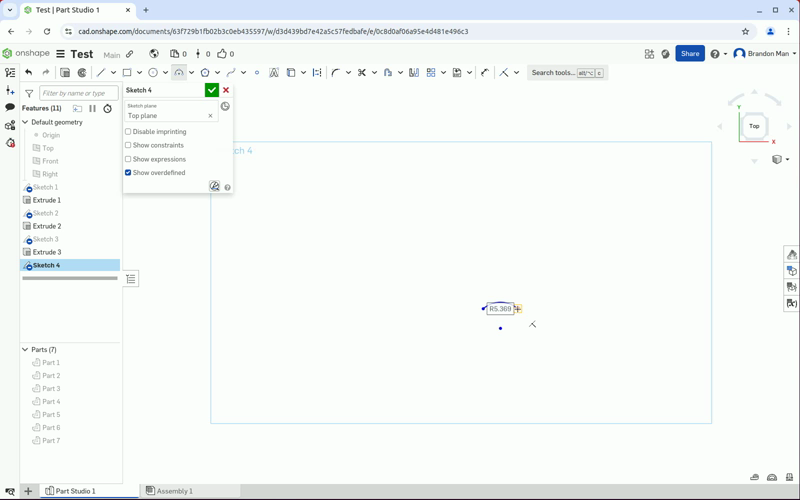
key_down(shift)
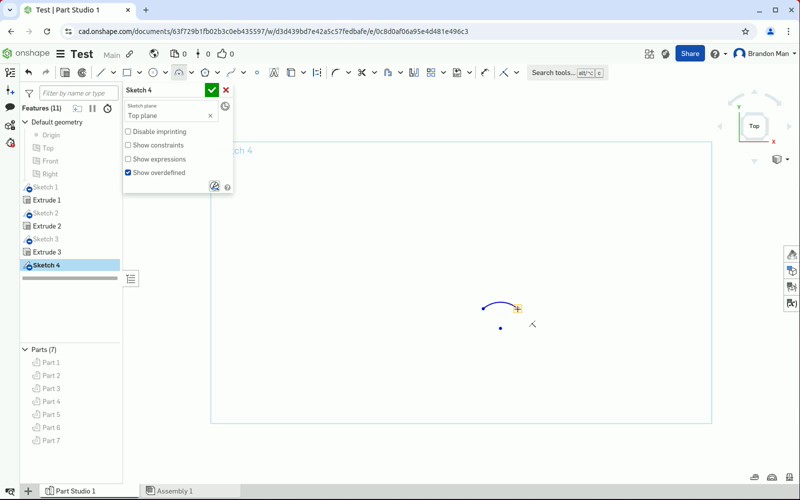
mouse_move(517, 256)
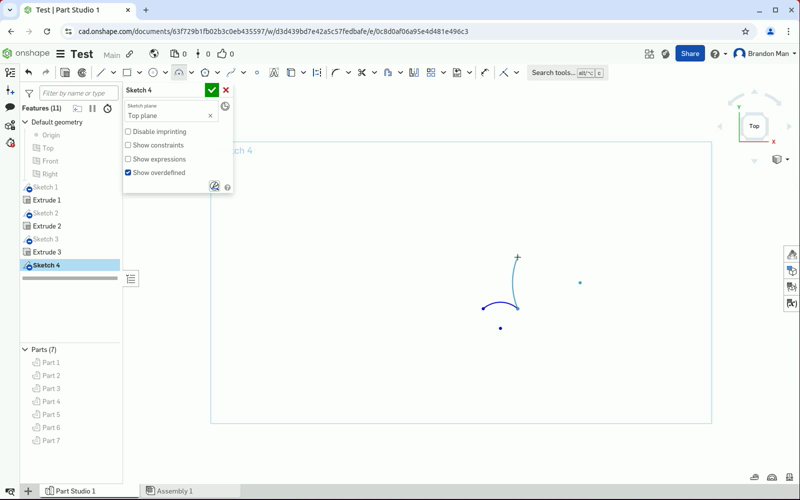
click(517, 256)
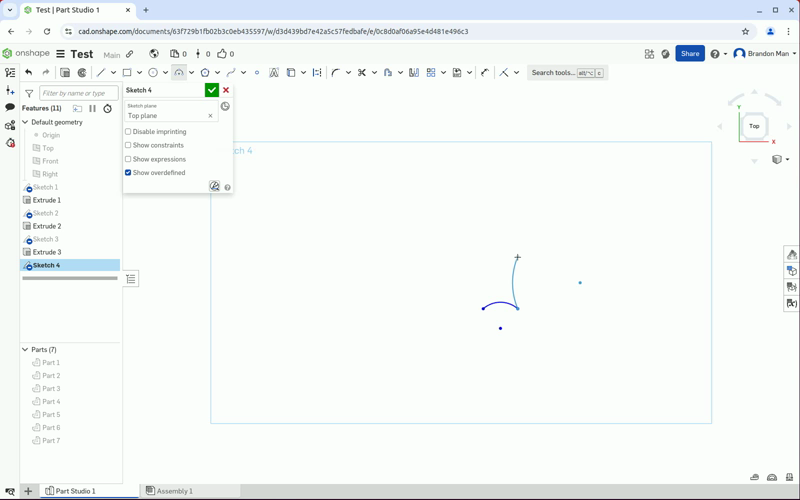
mouse_move(505, 282)
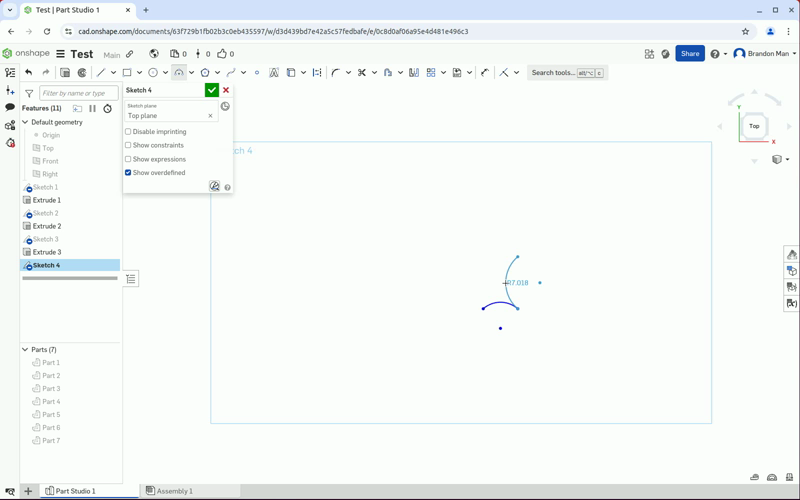
click(505, 282)
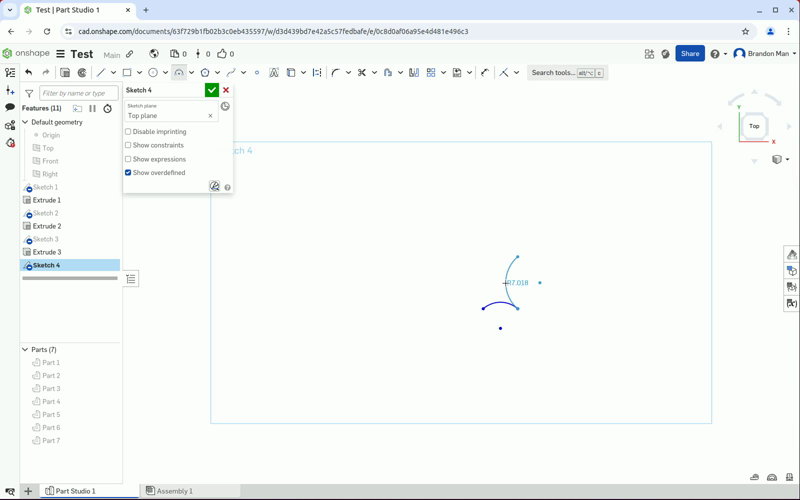
key_up(shift)
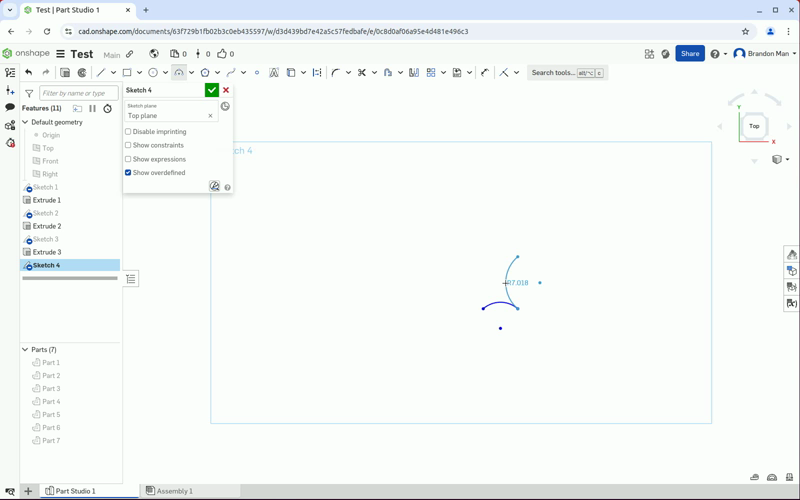
mouse_move(517, 256)
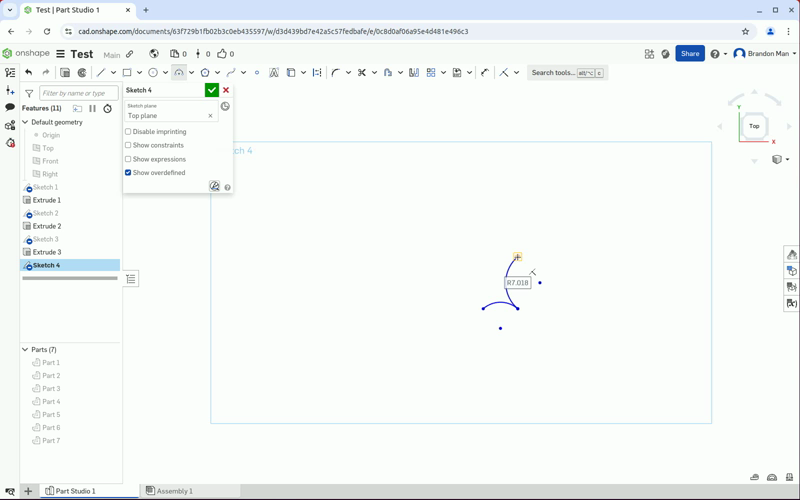
click(517, 256)
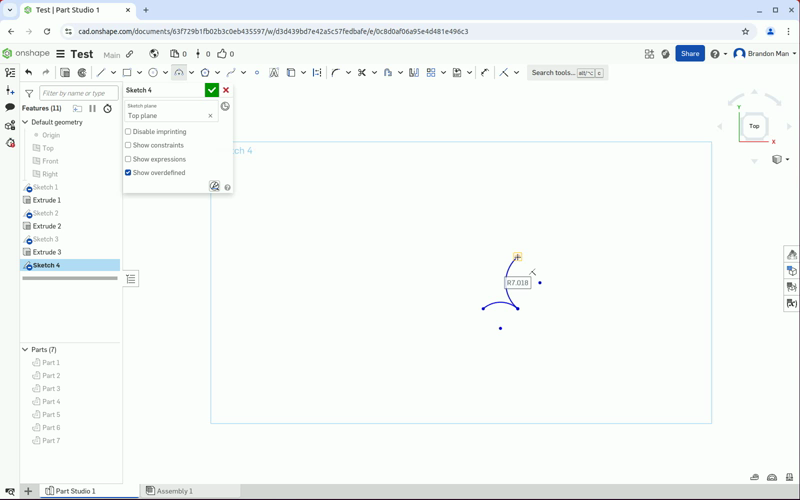
key_down(shift)
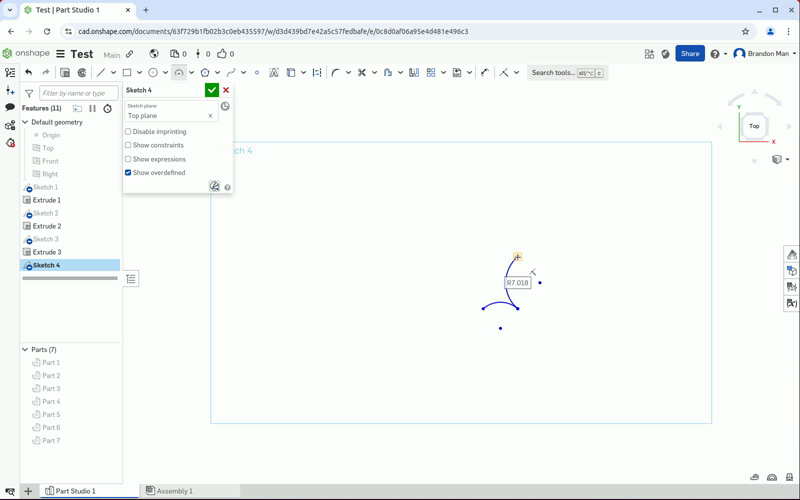
mouse_move(483, 256)
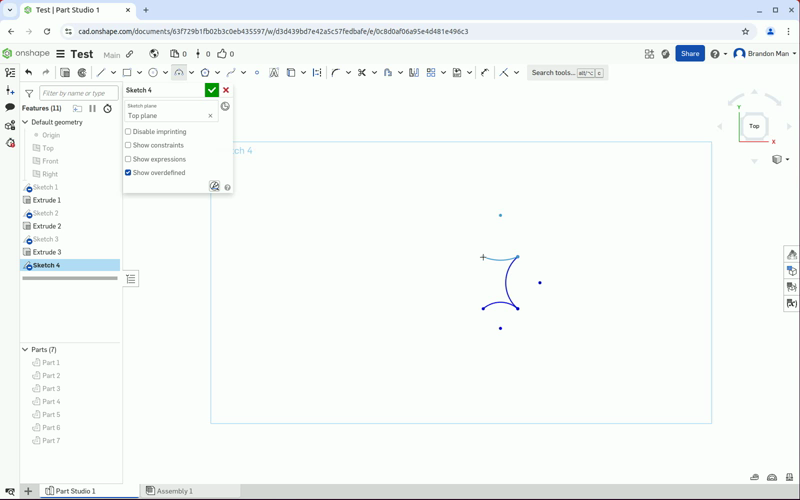
click(483, 256)
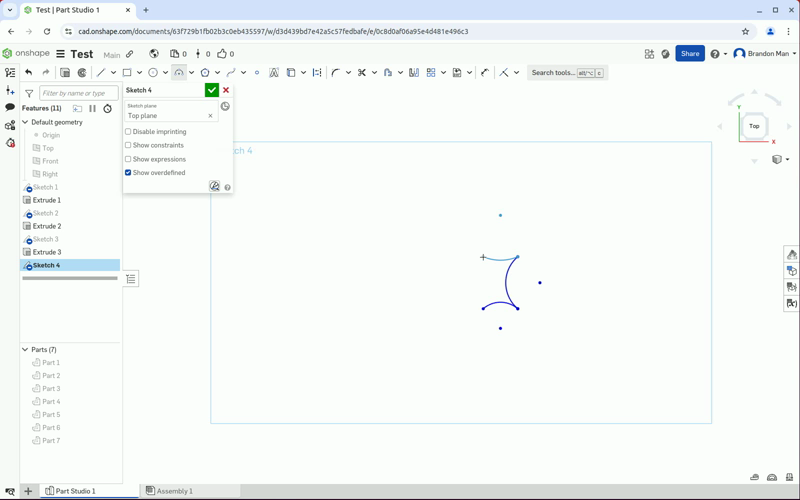
mouse_move(500, 262)
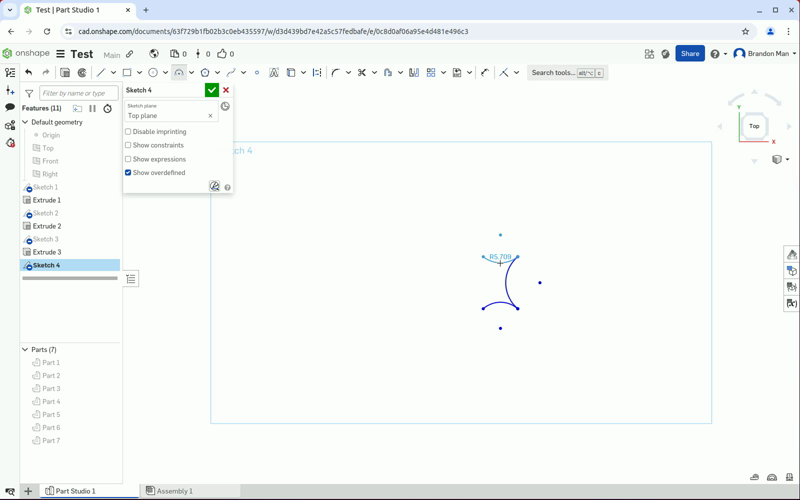
click(500, 262)
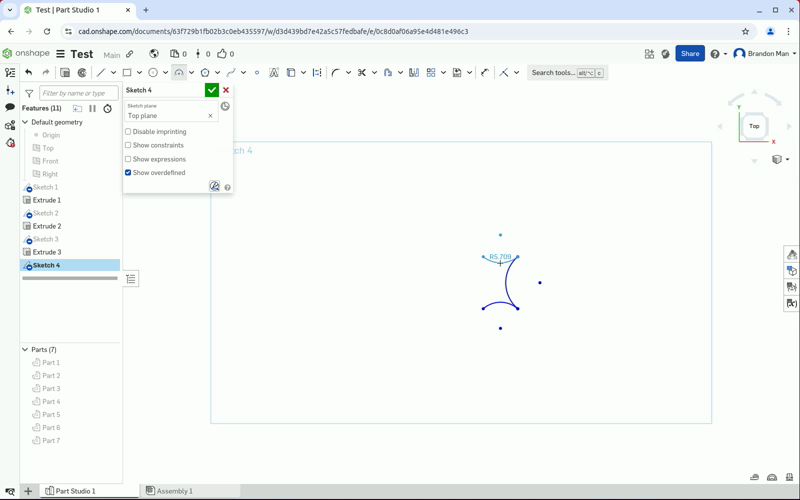
key_up(shift)
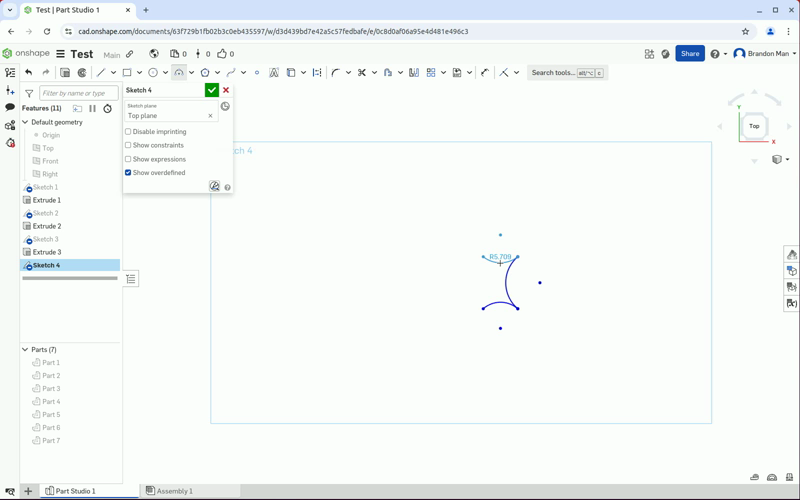
mouse_move(483, 256)
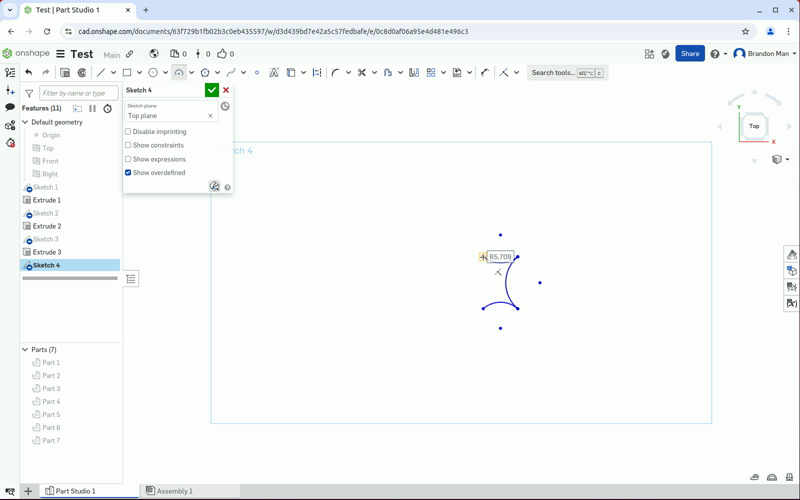
click(483, 256)
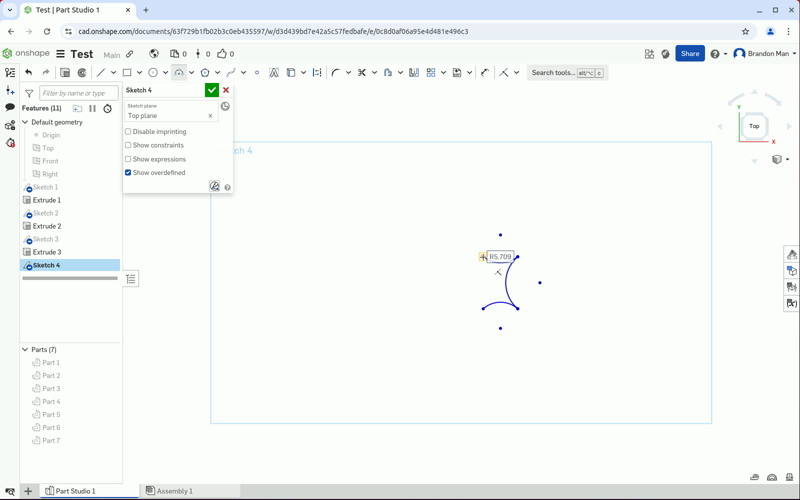
mouse_move(483, 308)
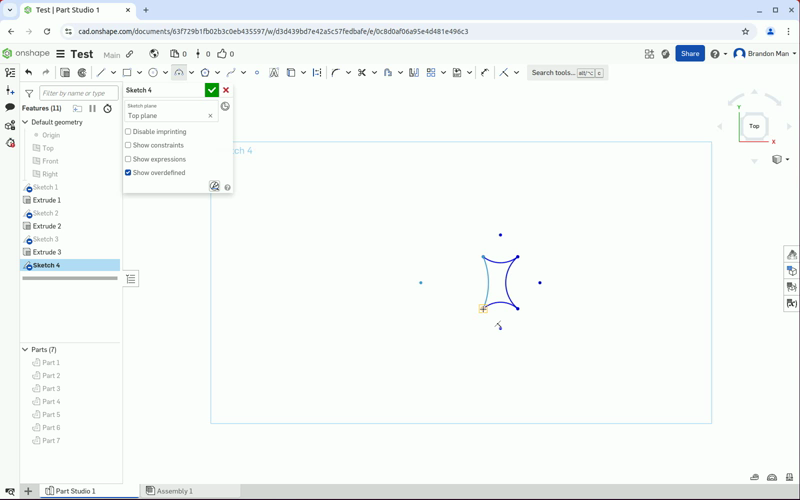
click(483, 308)
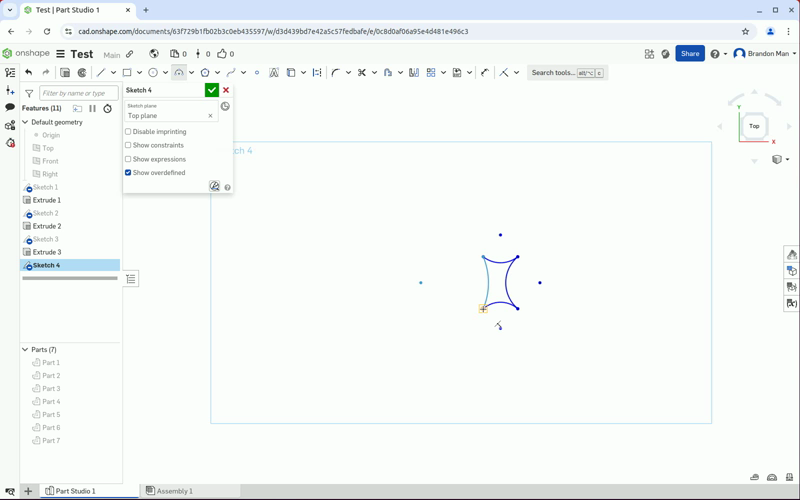
key_down(shift)
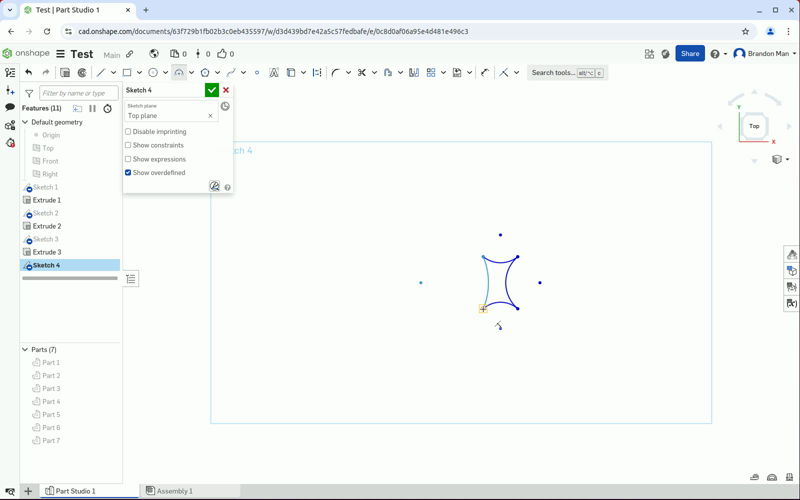
mouse_move(495, 282)
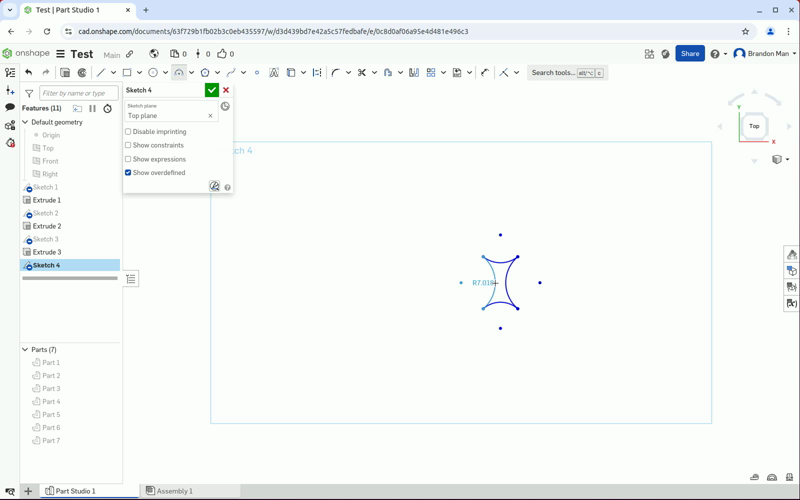
click(495, 282)
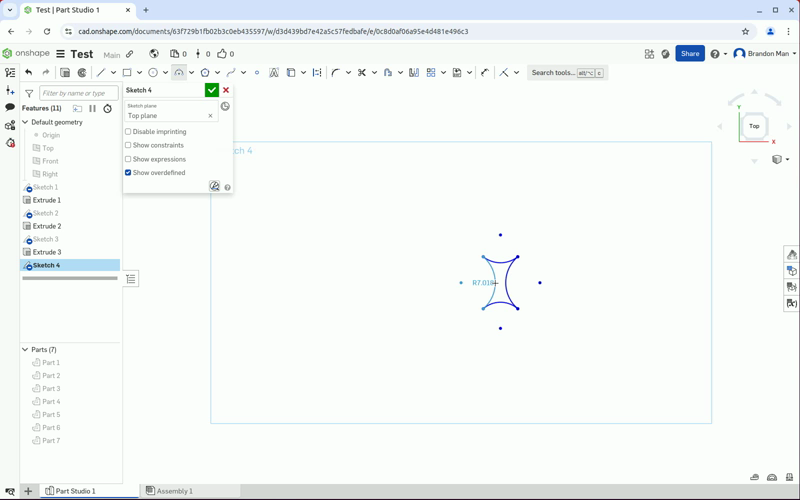
key_up(shift)
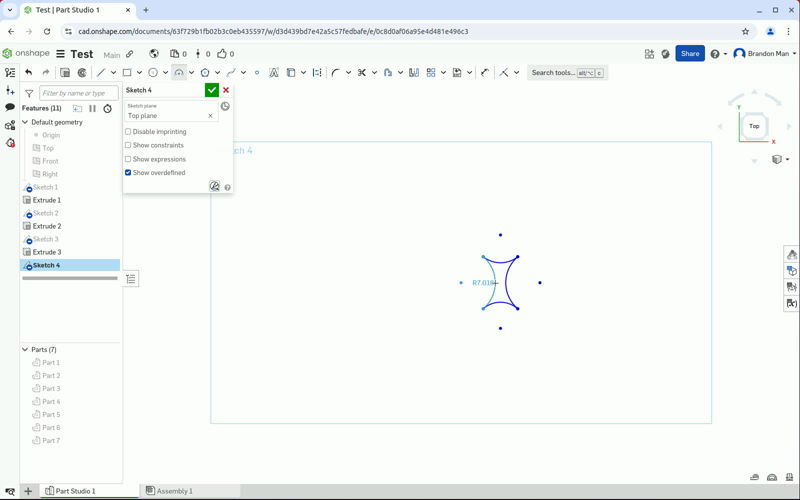
key(esc)
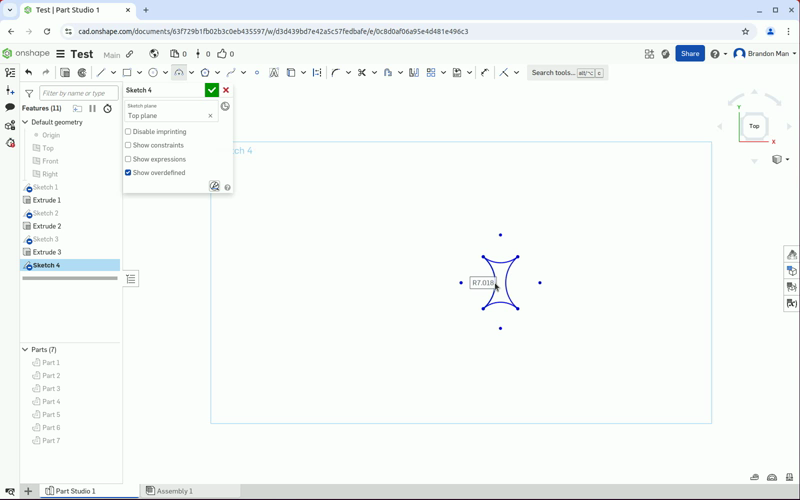
mouse_move(502, 297)
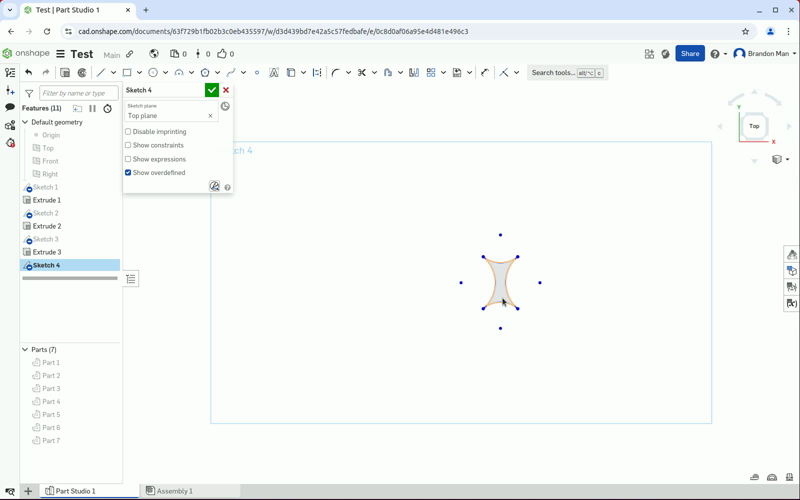
scroll(6)
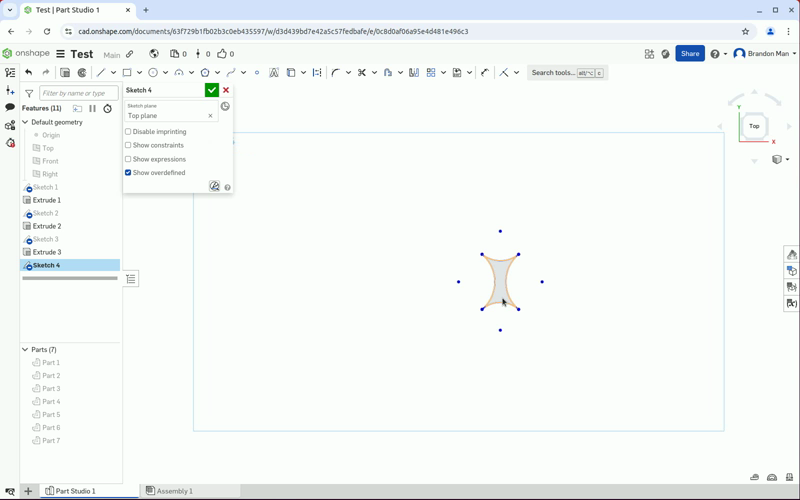
scroll(6)
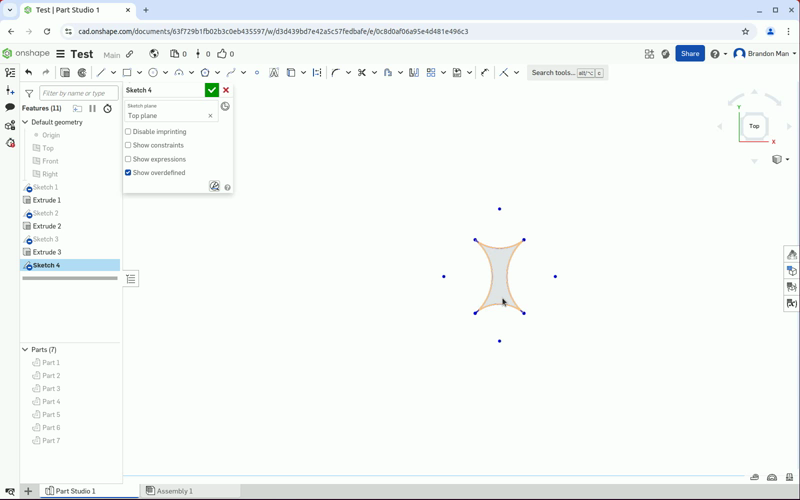
scroll(6)
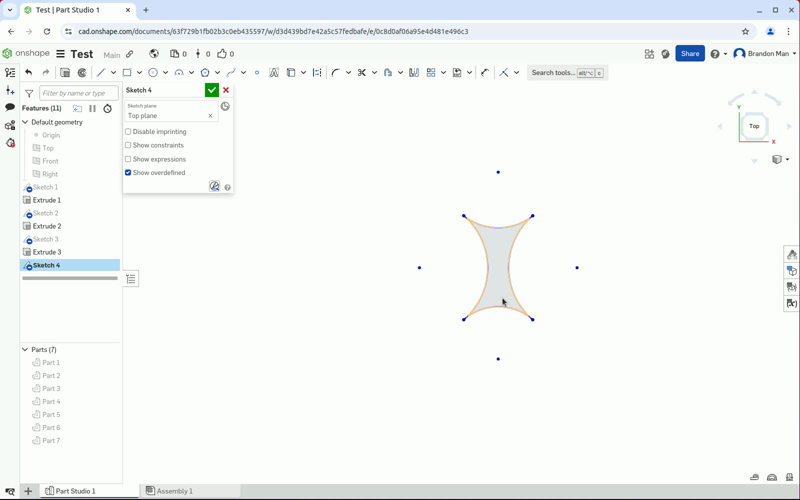
scroll(6)
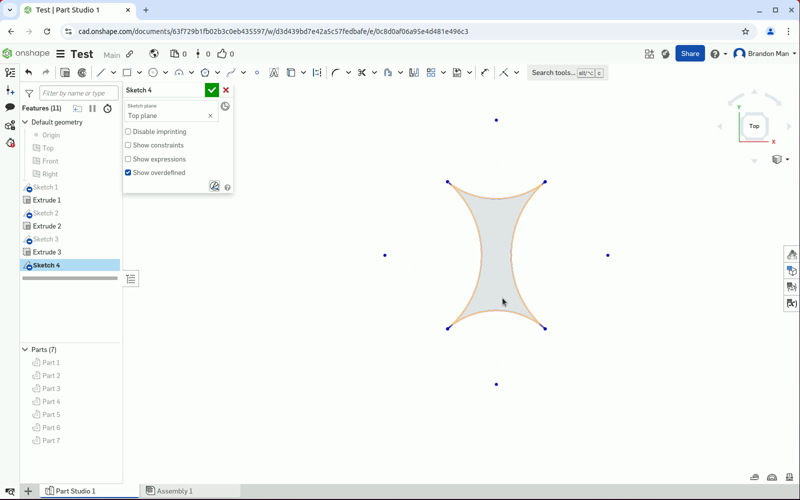
scroll(6)
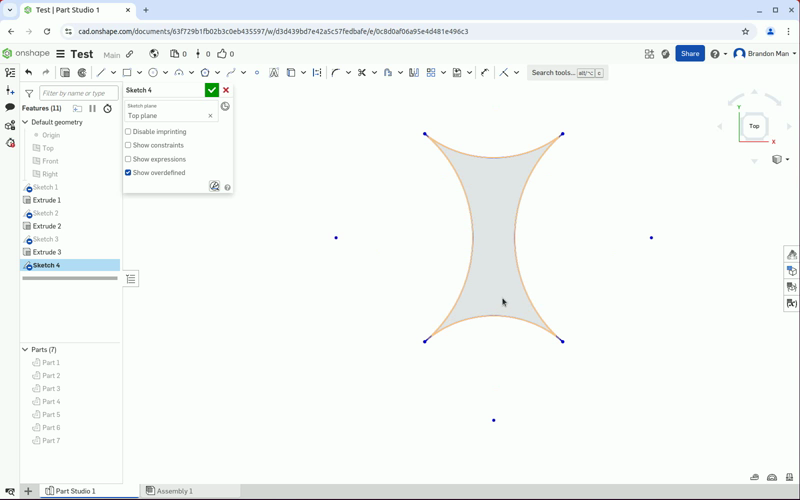
scroll(6)
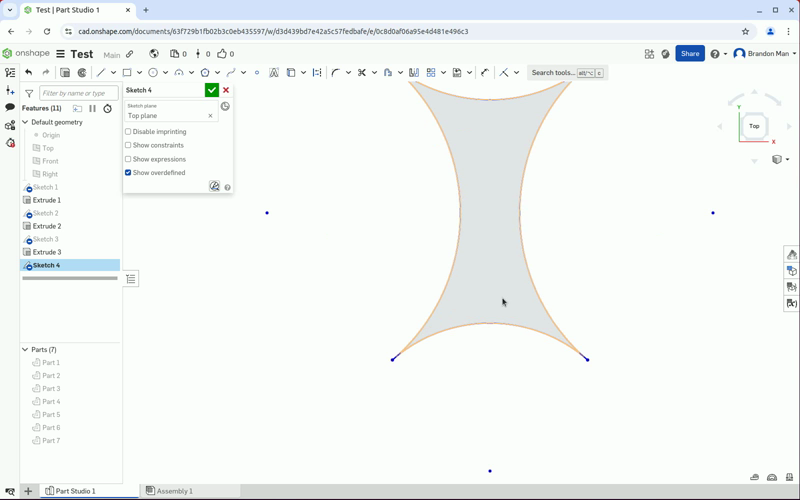
scroll(6)
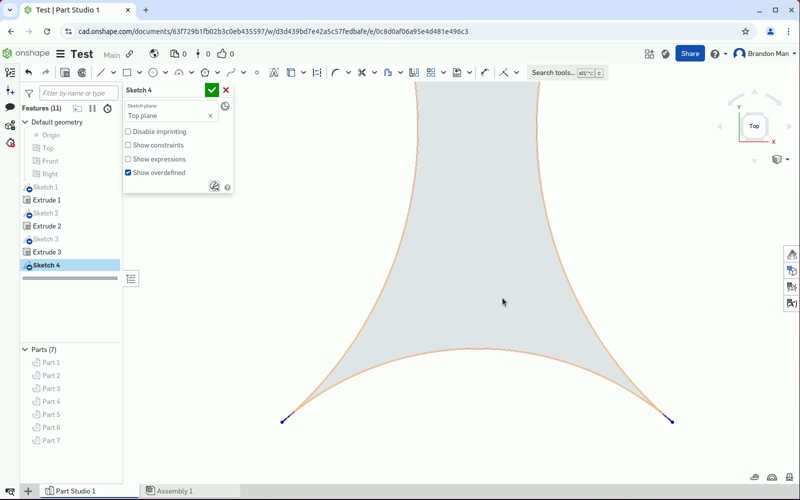
click(502, 297)
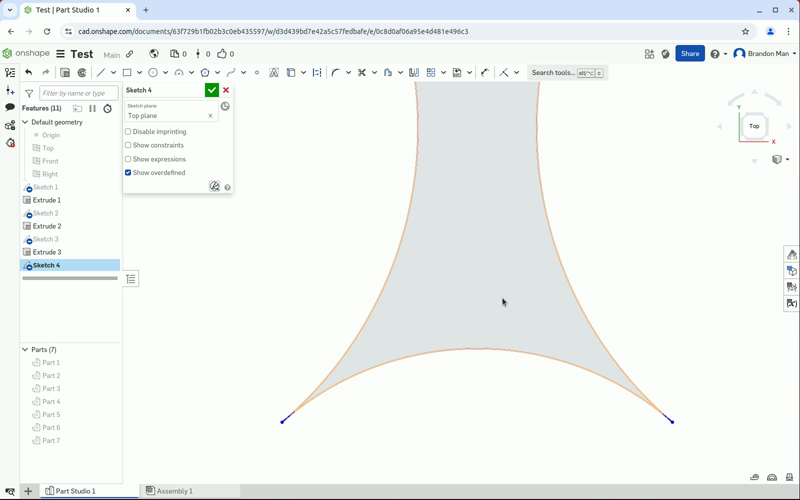
scroll(-6)
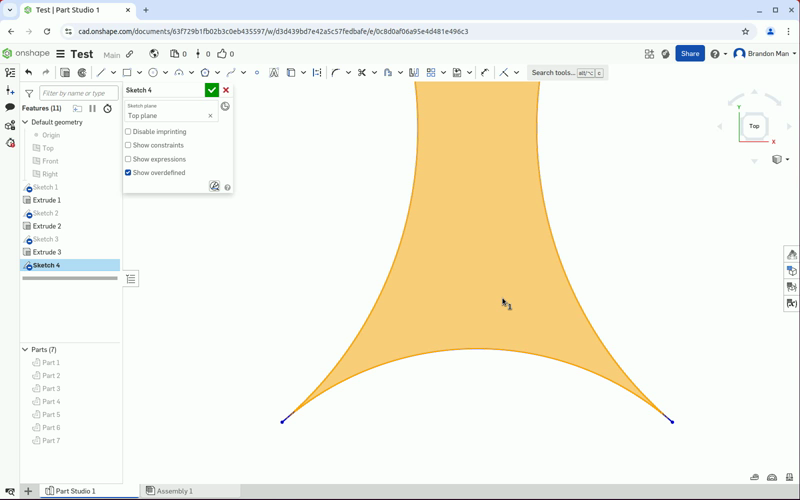
scroll(-6)
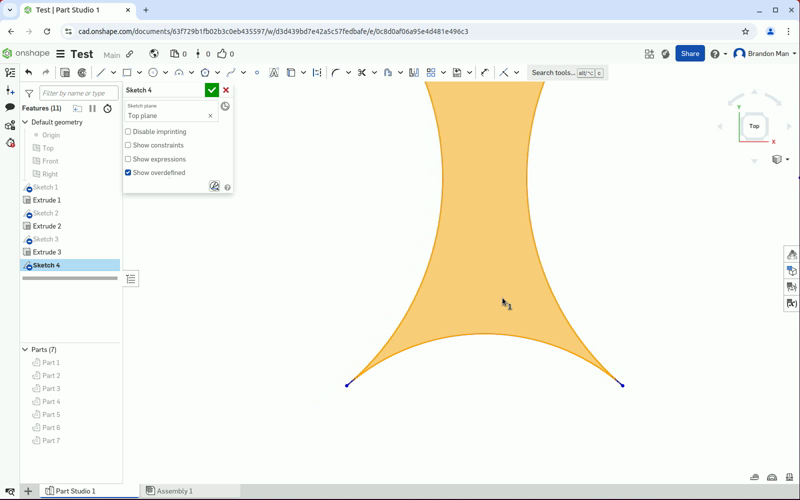
scroll(-6)
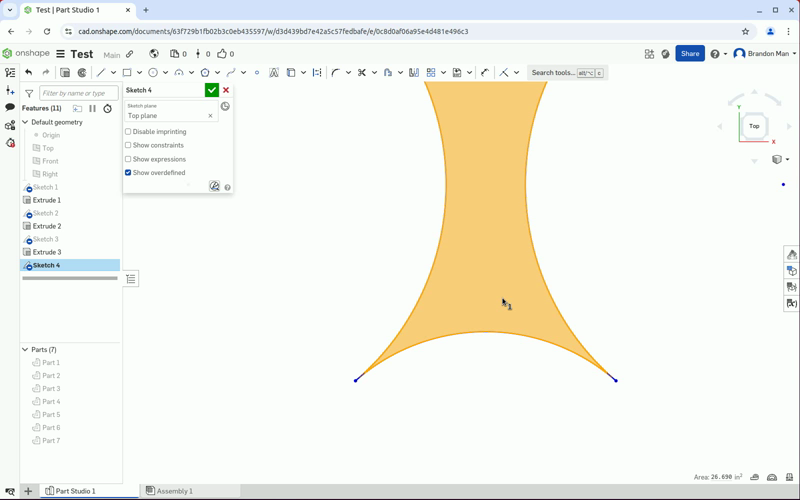
scroll(-6)
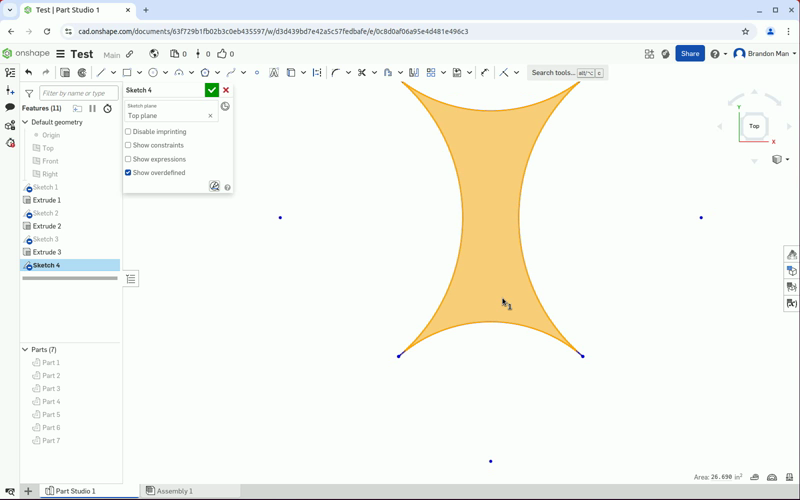
scroll(-6)
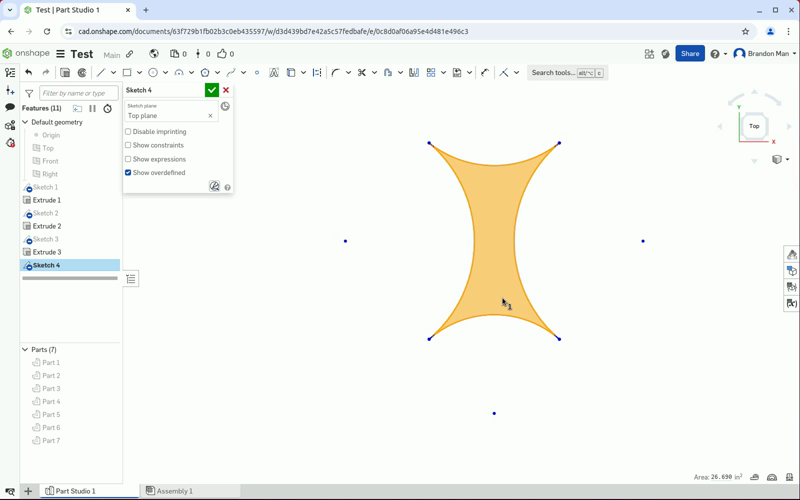
scroll(-6)
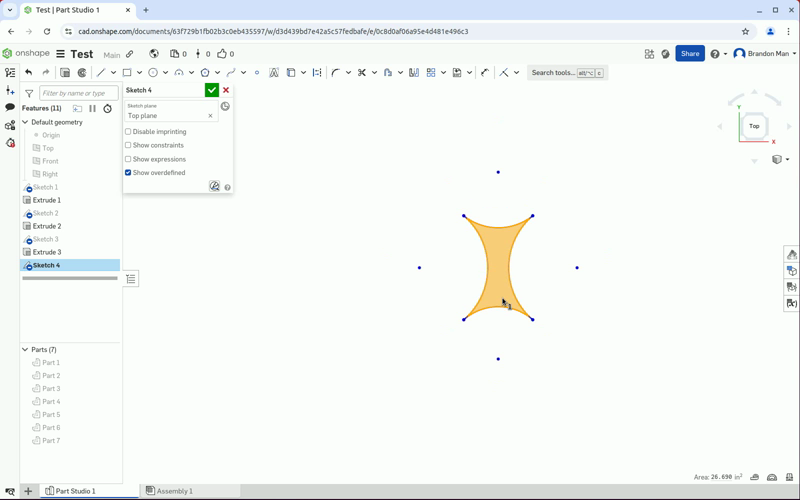
scroll(-6)
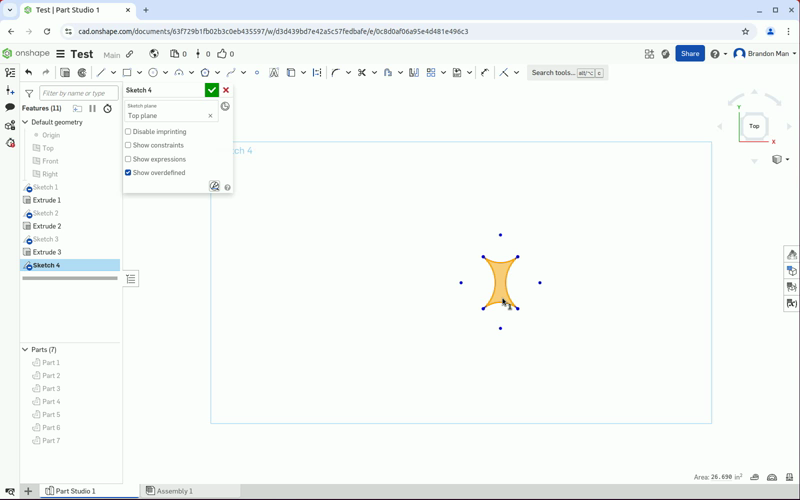
mouse_move(73, 352)
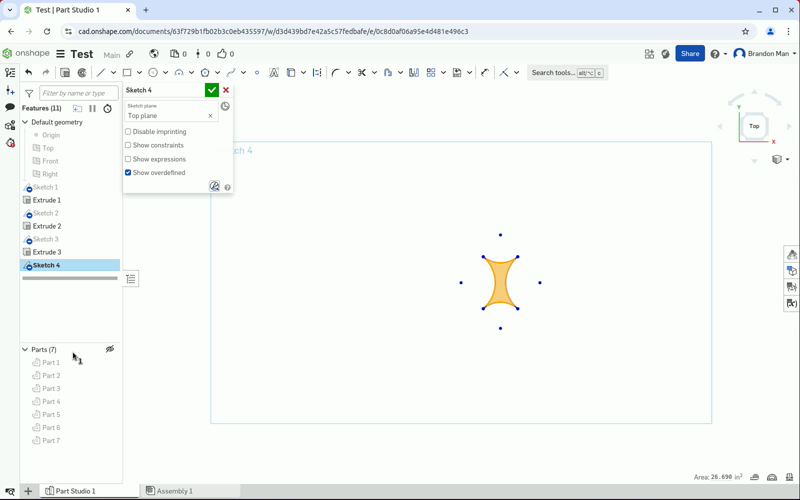
key(shift+y)
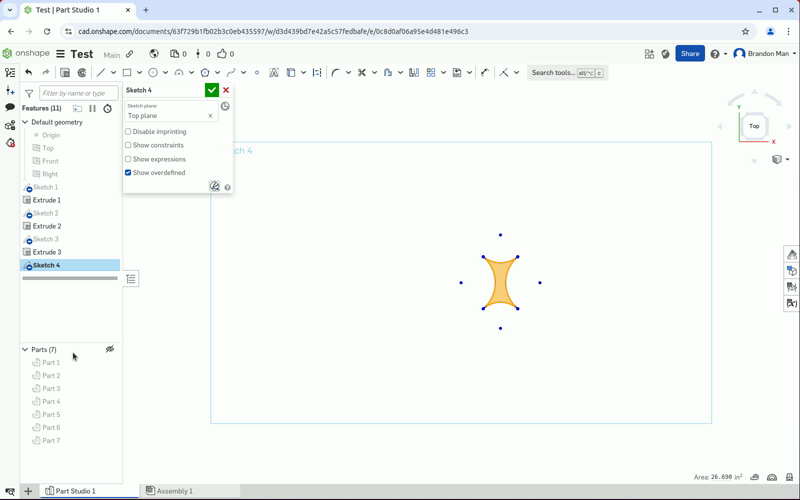
key(shift+e)
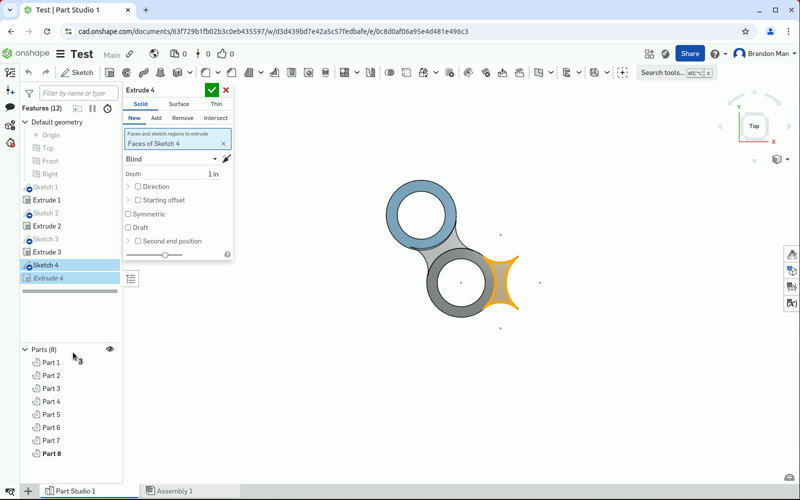
mouse_move(143, 106)
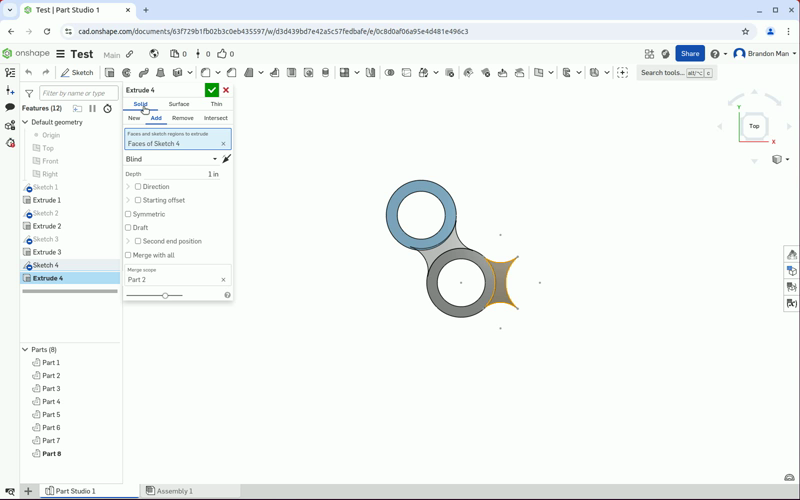
click(143, 106)
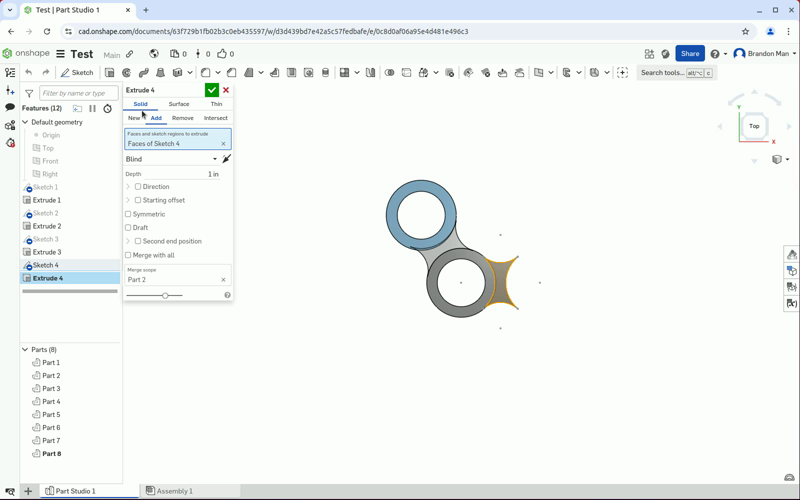
mouse_move(137, 120)
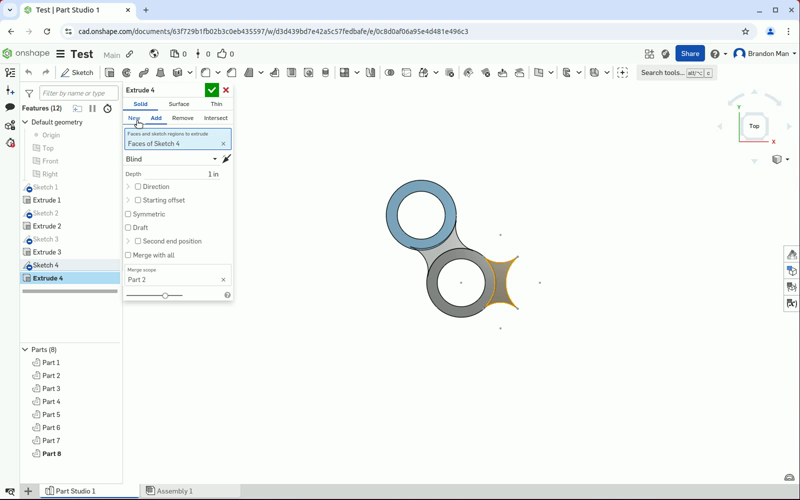
click(137, 120)
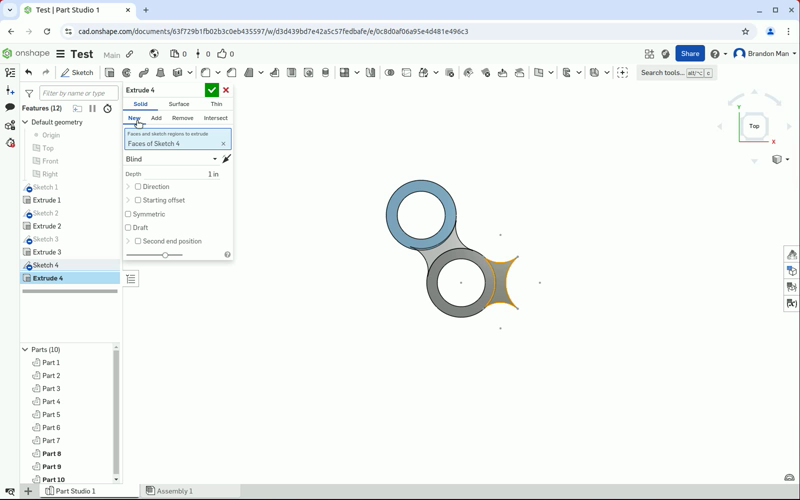
key(tab, 4)
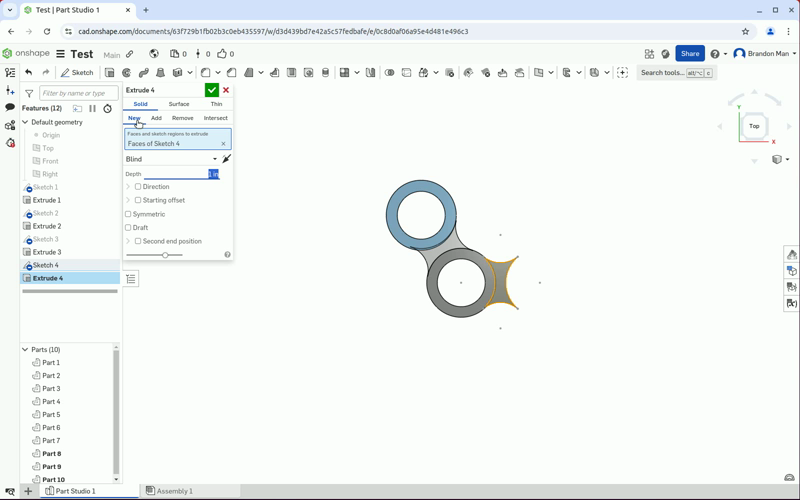
text(2.648)
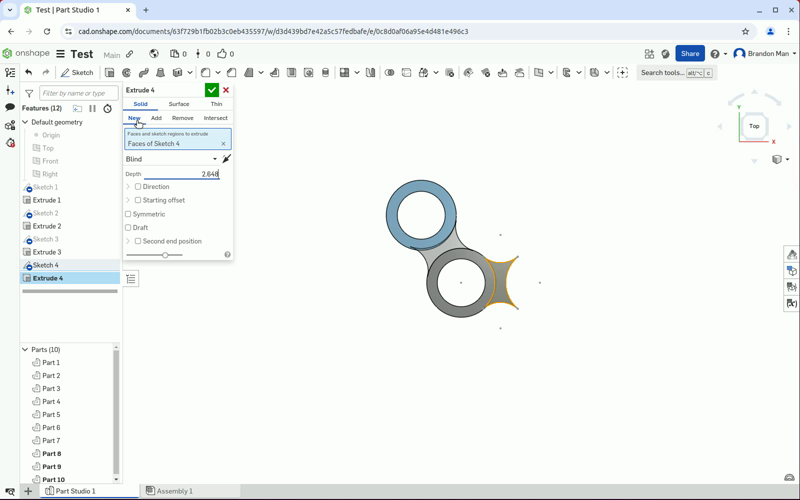
key(enter)
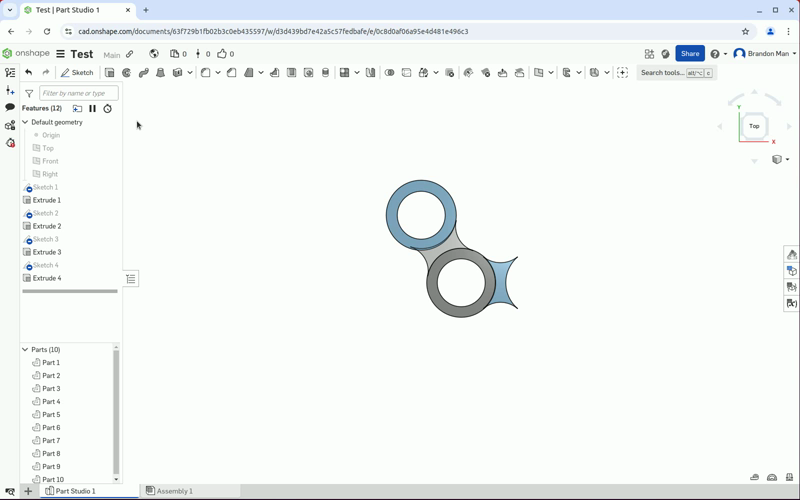
key(shift+h)
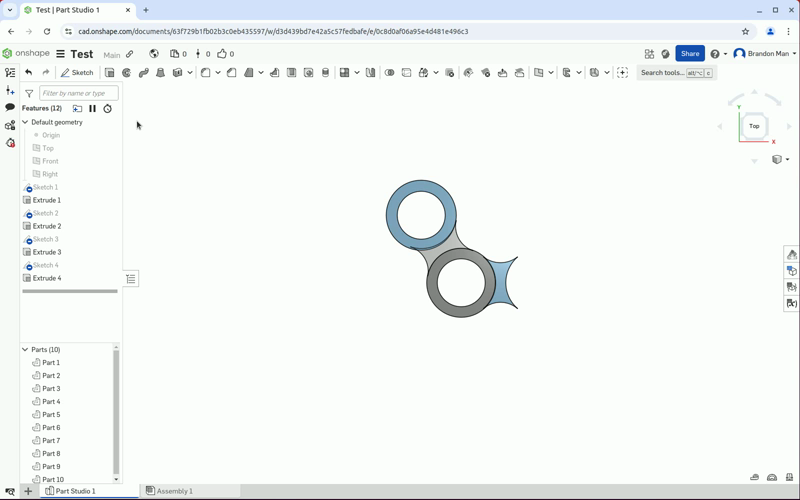
key(shift+h)
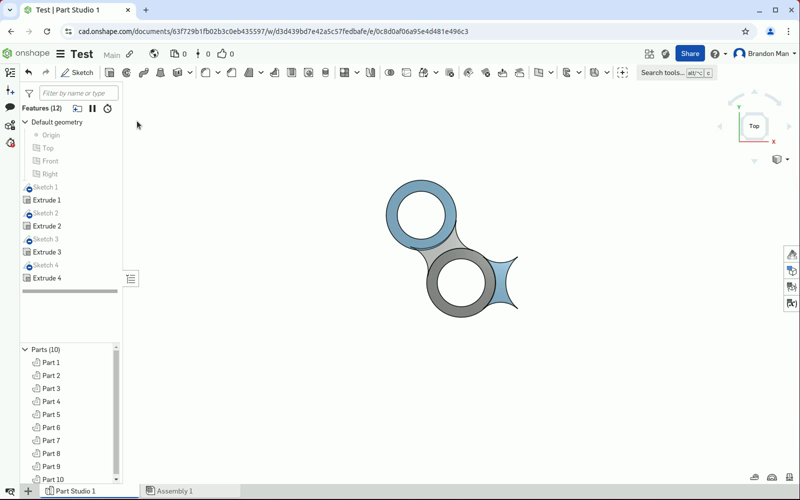
mouse_move(73, 189)
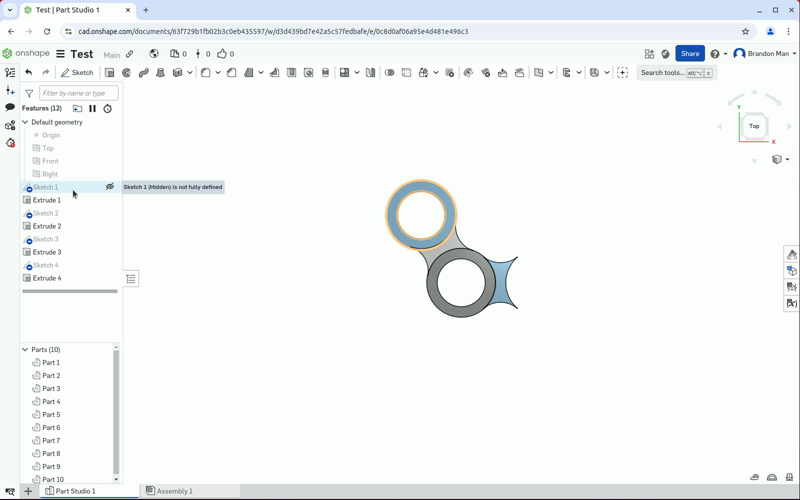
click(73, 189)
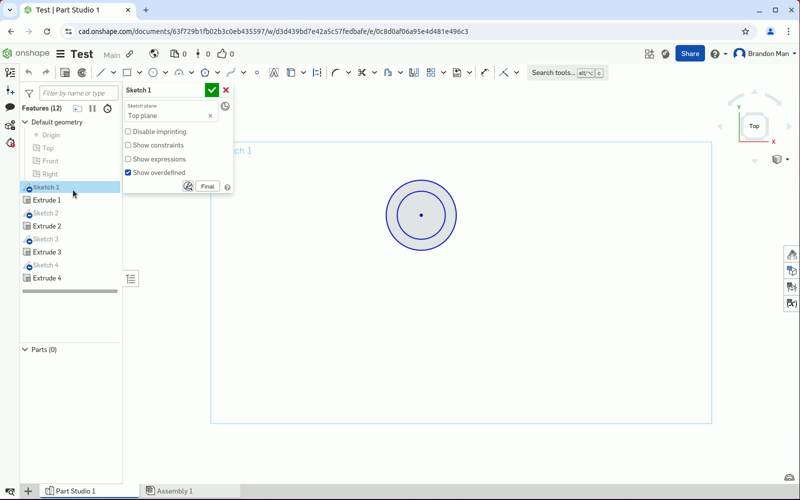
mouse_move(229, 92)
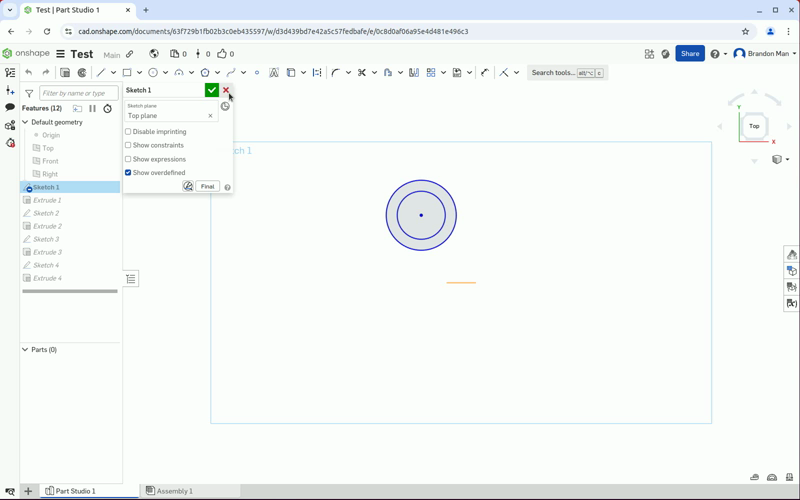
click(229, 92)
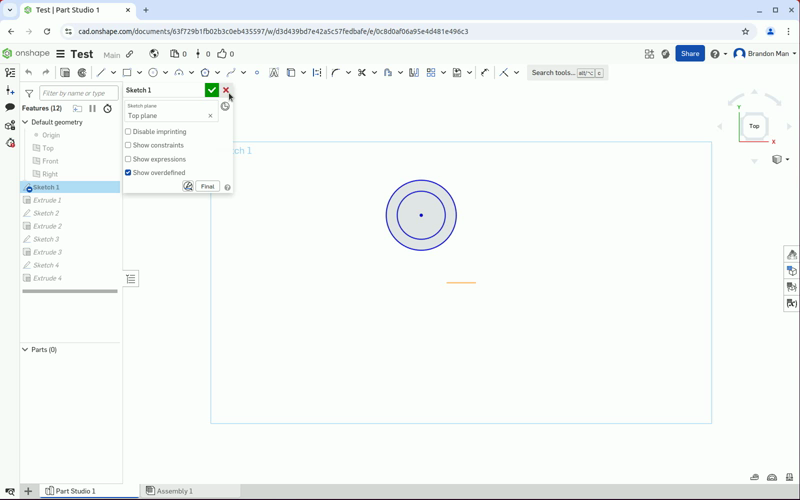
key(shift+s)
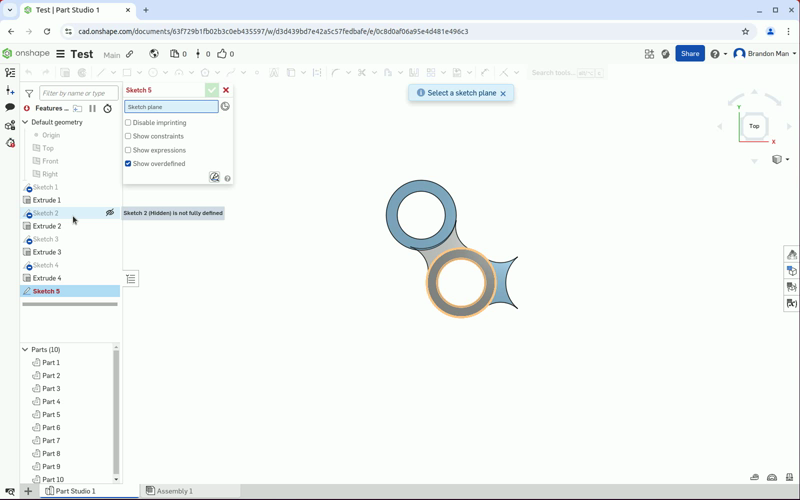
scroll(3)
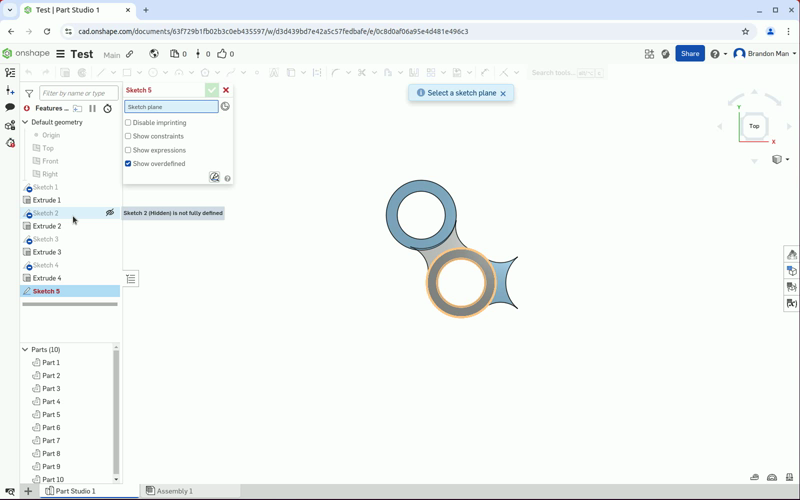
mouse_move(73, 150)
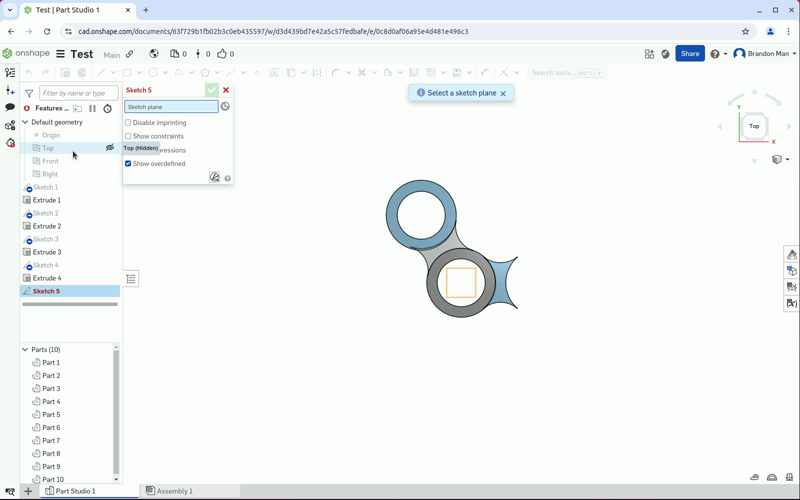
click(73, 150)
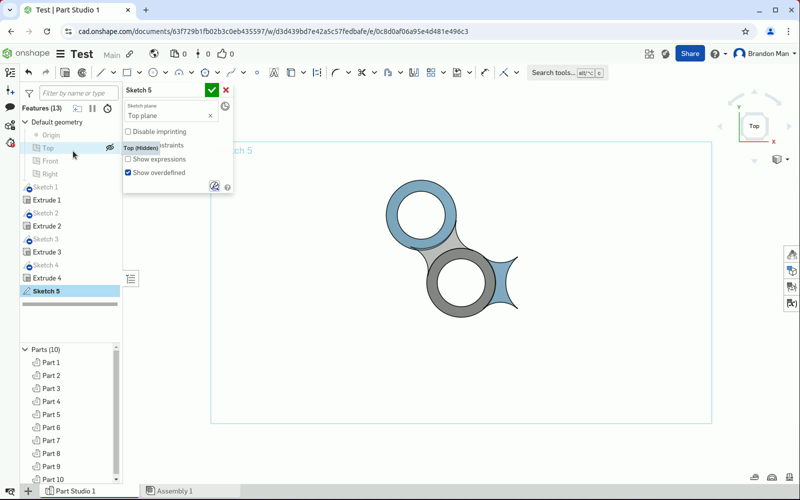
mouse_move(69, 352)
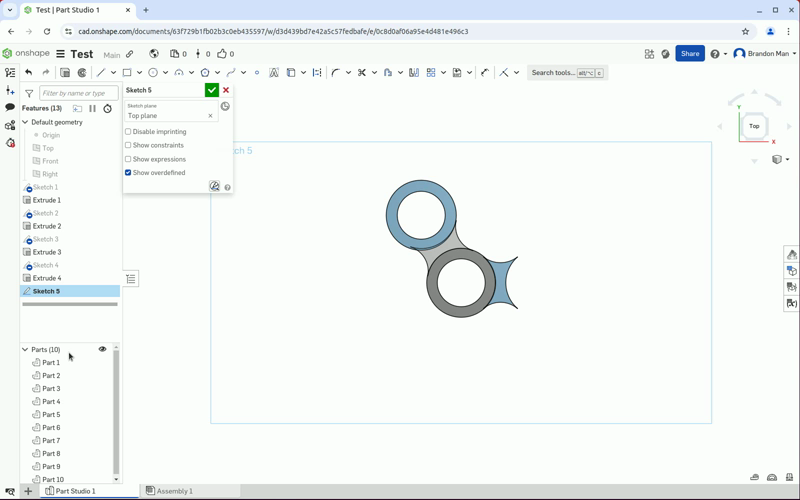
key(y)
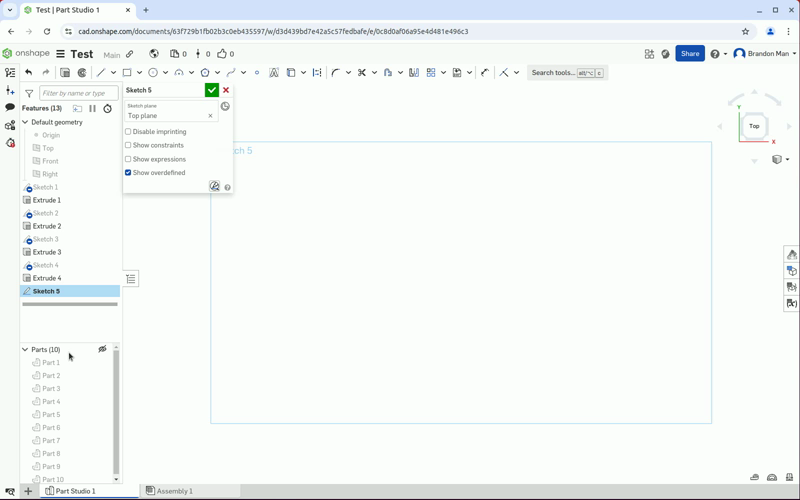
key(c)
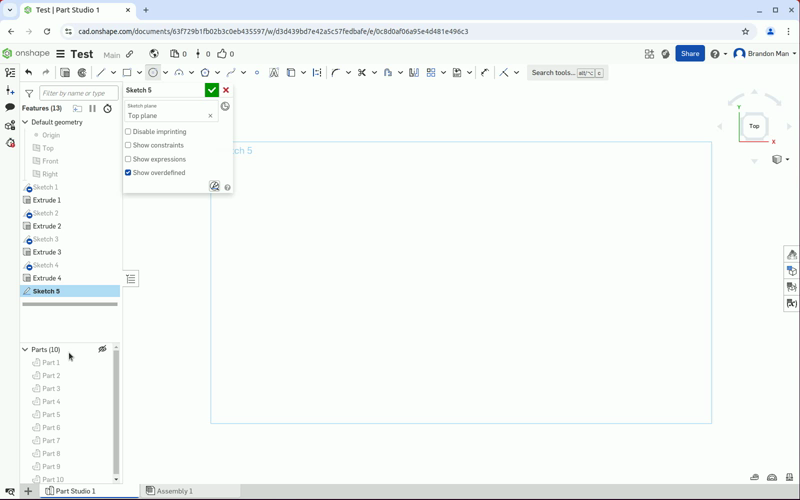
key_down(shift)
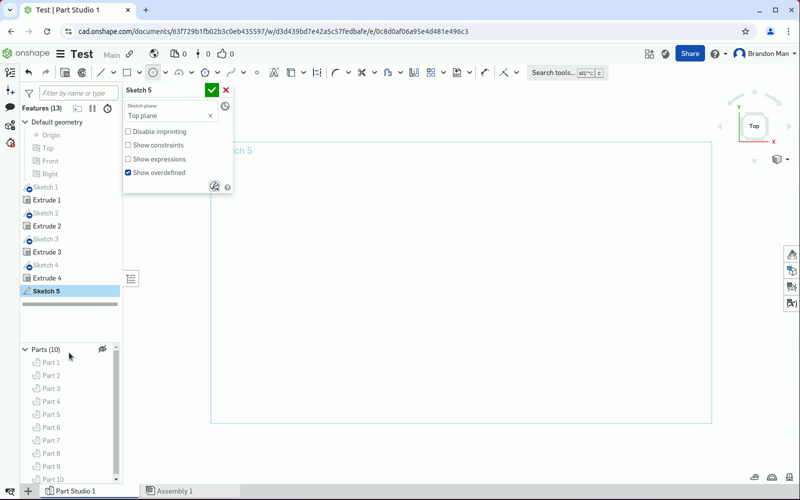
mouse_move(540, 282)
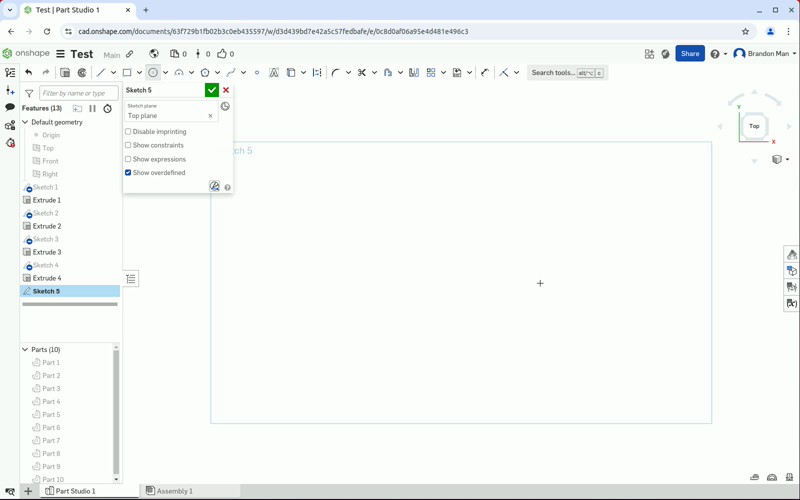
click(540, 282)
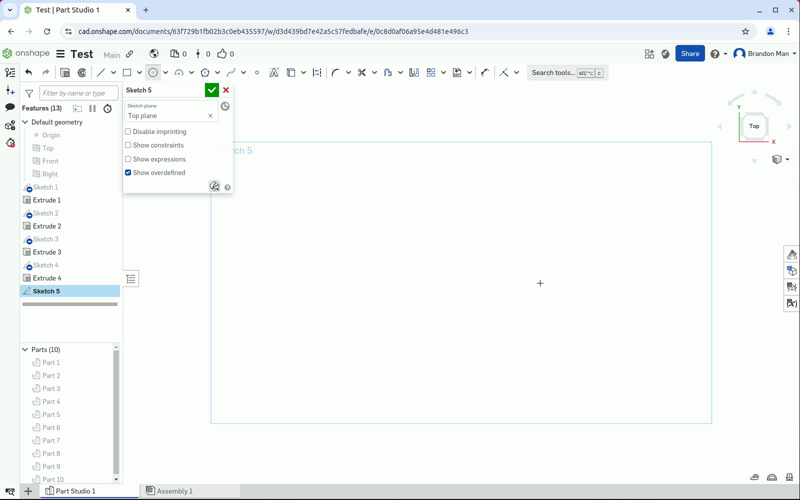
key_up(shift)
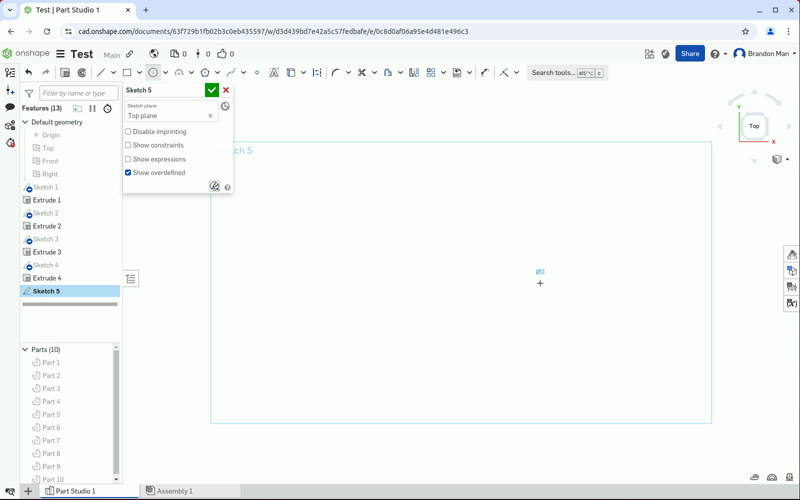
mouse_move(574, 282)
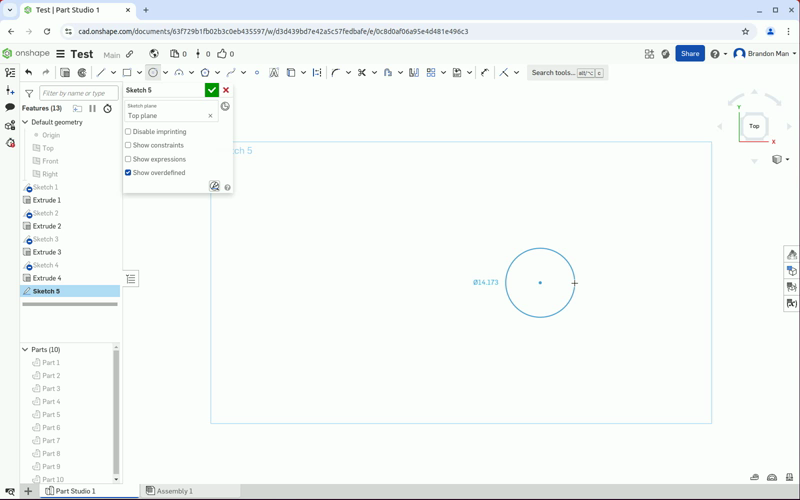
click(574, 282)
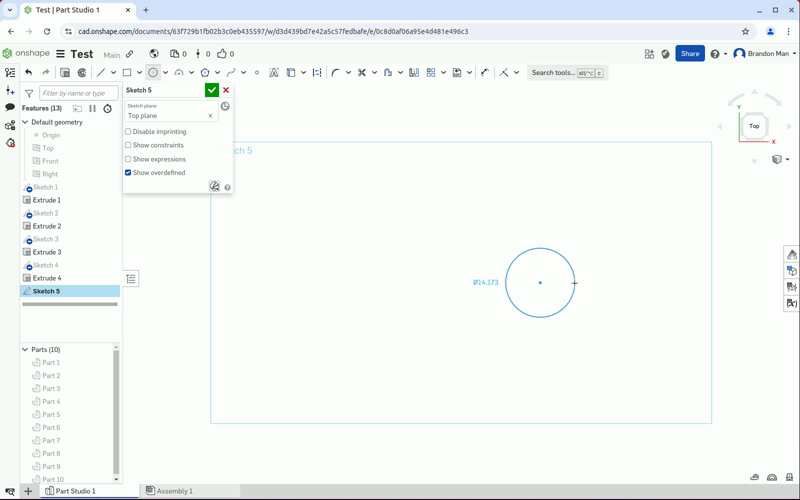
key(esc)
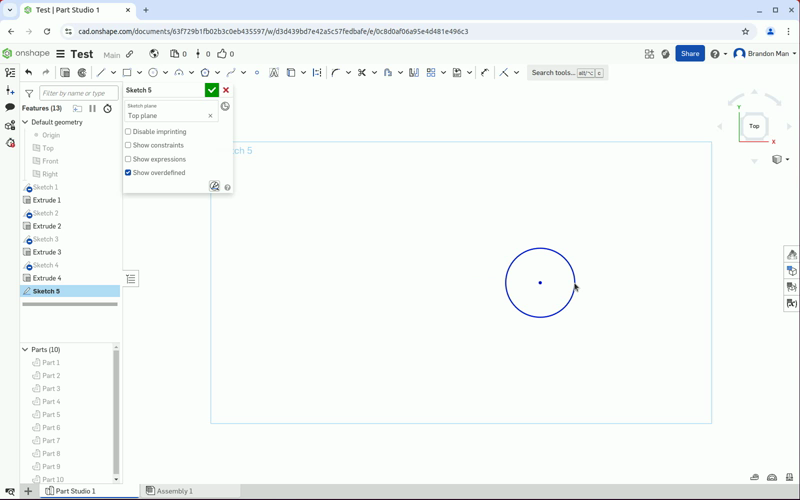
key(c)
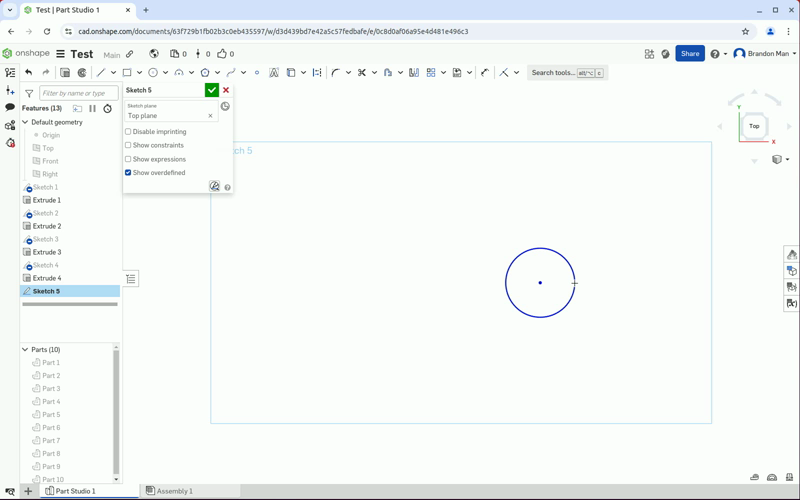
key_down(shift)
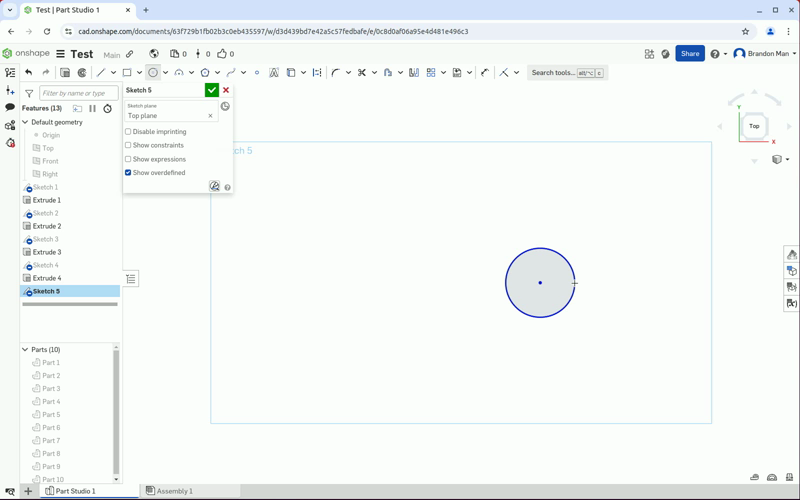
mouse_move(540, 282)
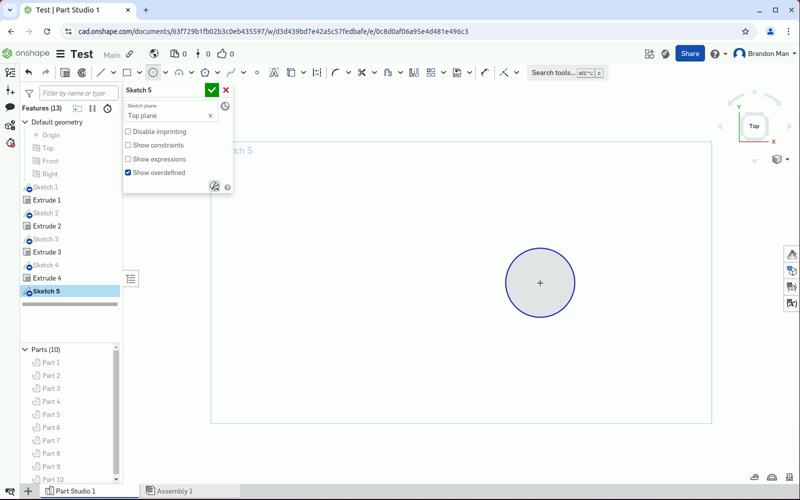
click(540, 282)
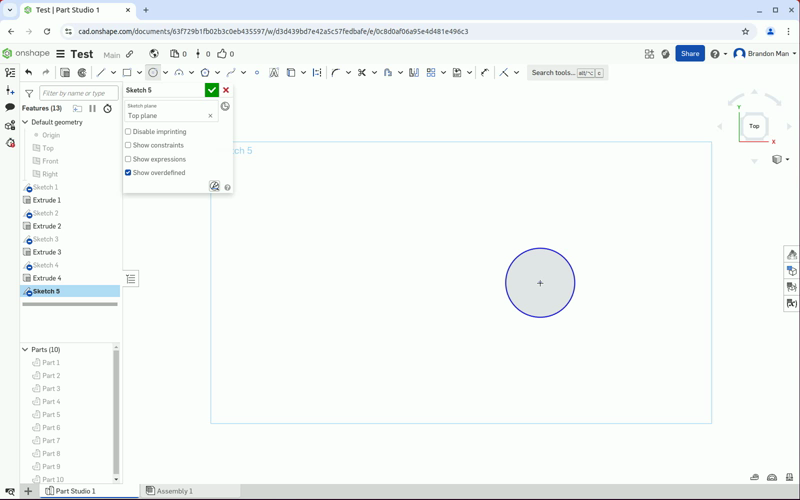
key_up(shift)
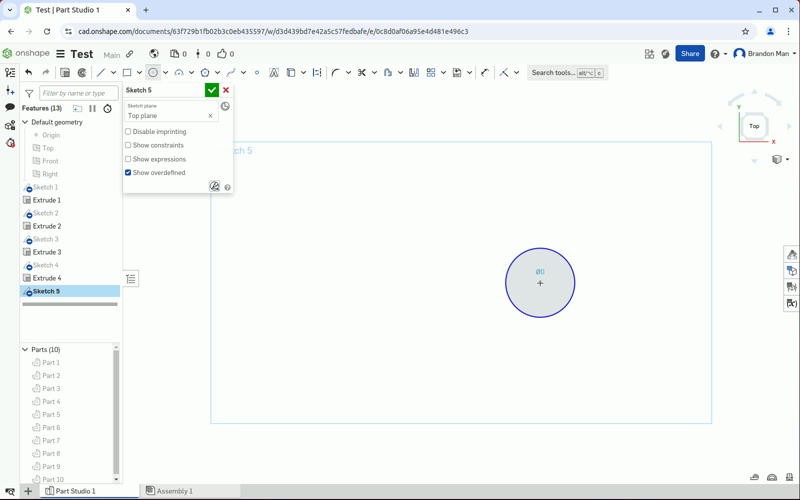
mouse_move(563, 282)
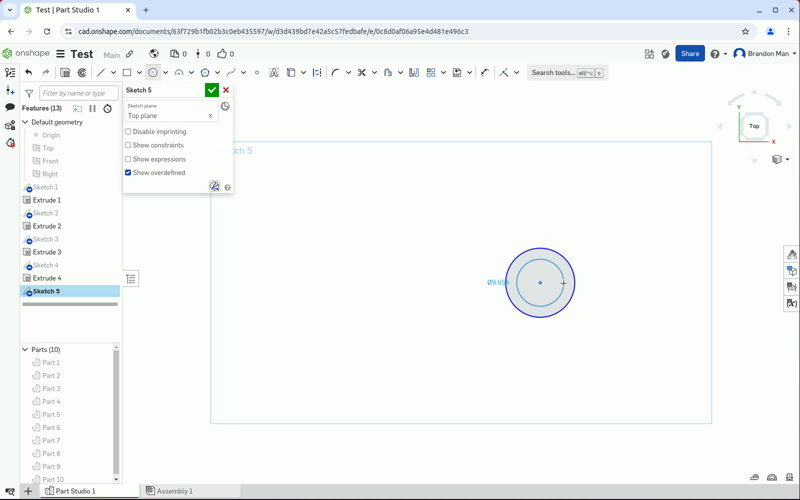
click(563, 282)
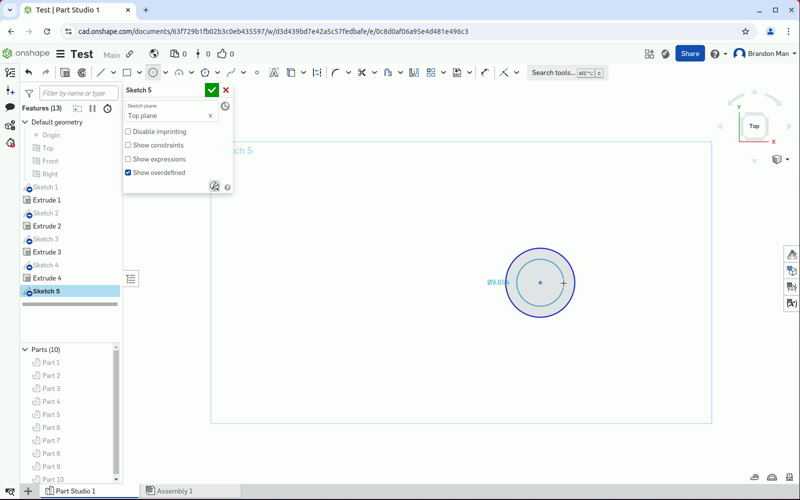
key(esc)
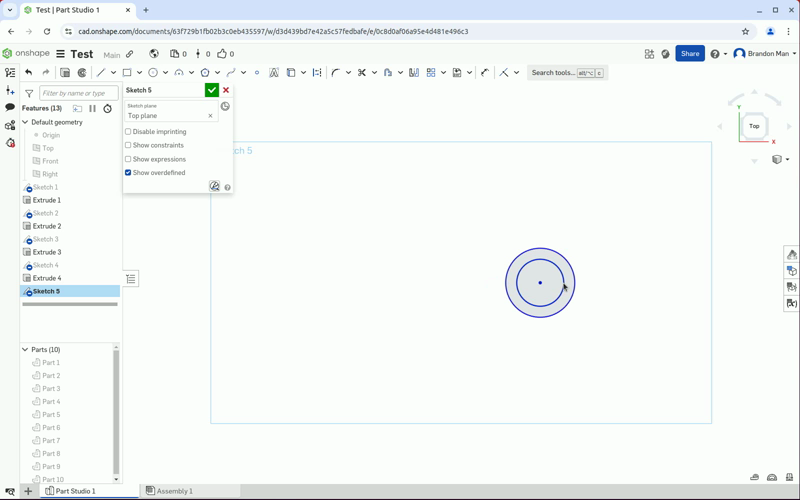
mouse_move(542, 309)
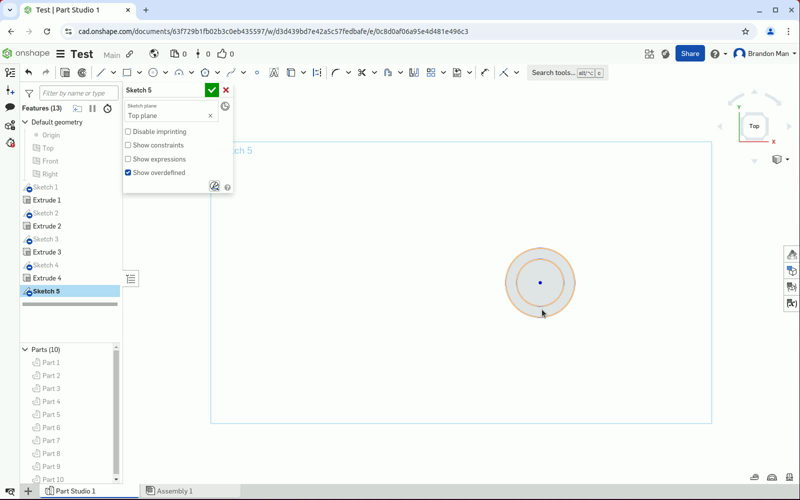
click(542, 309)
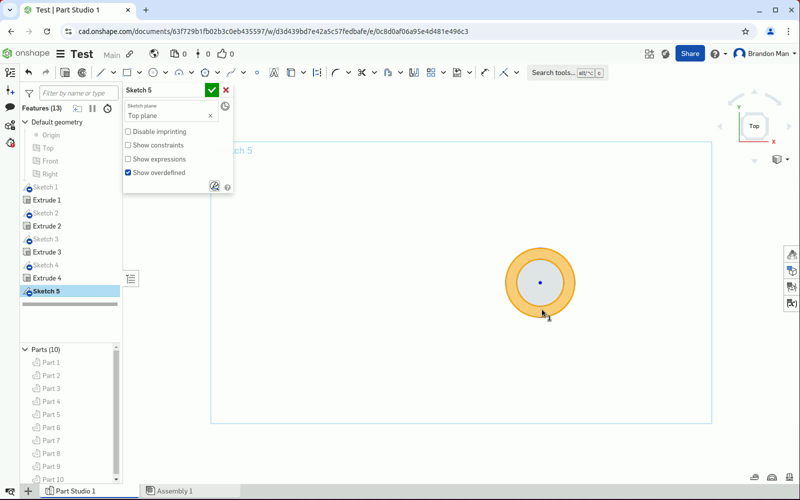
mouse_move(69, 352)
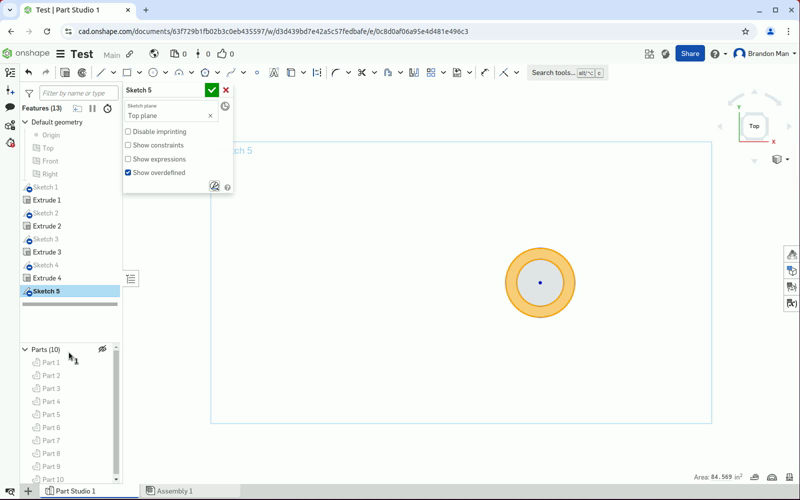
key(shift+y)
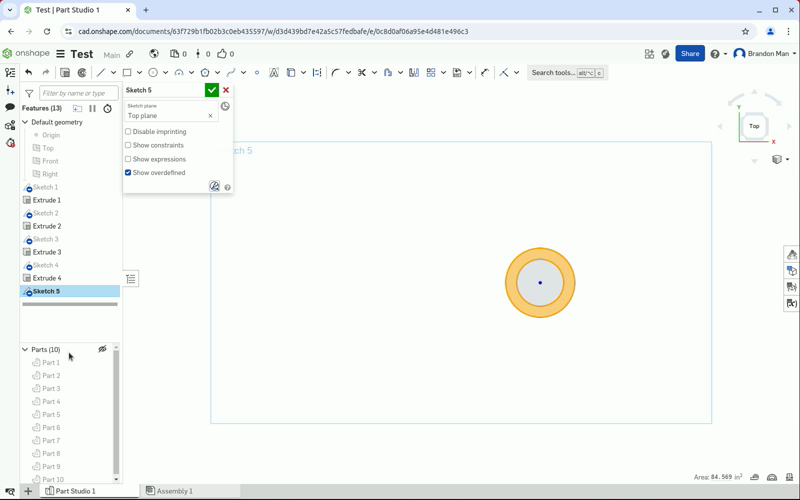
key(shift+e)
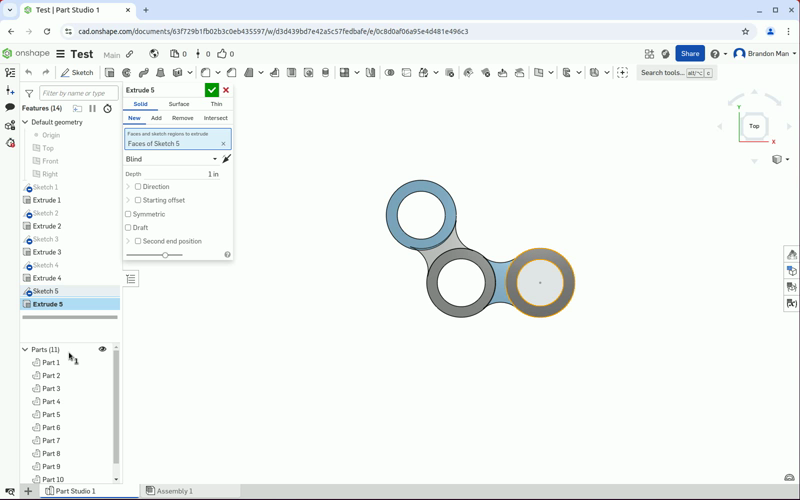
mouse_move(143, 106)
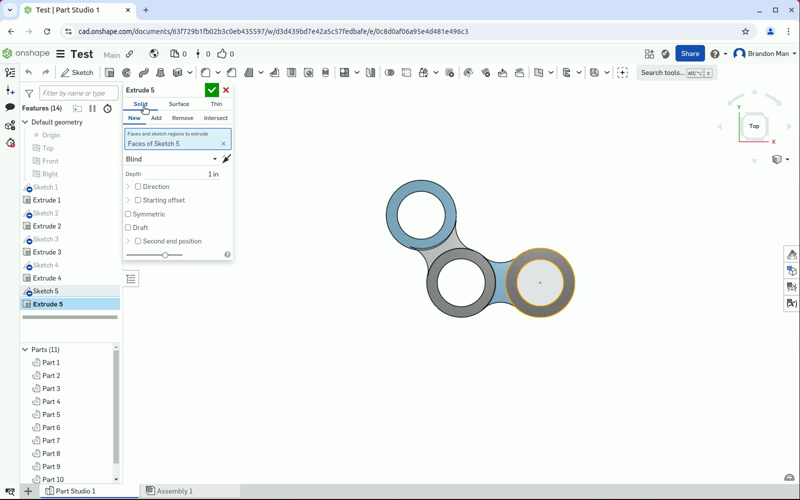
click(143, 106)
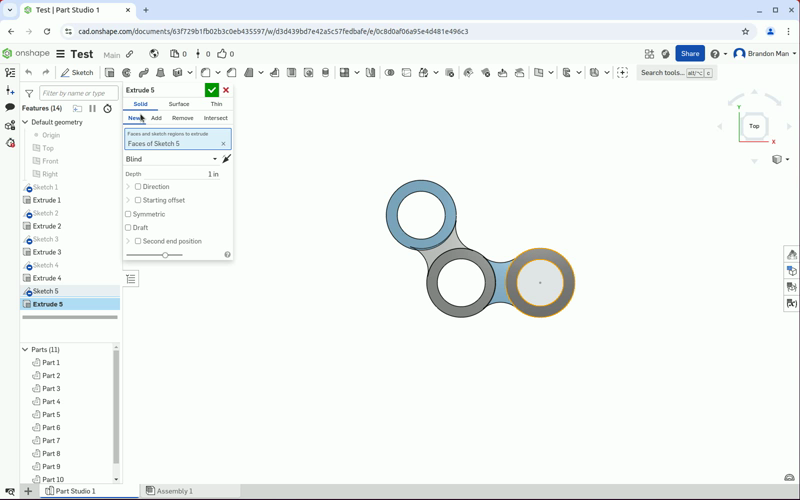
mouse_move(137, 120)
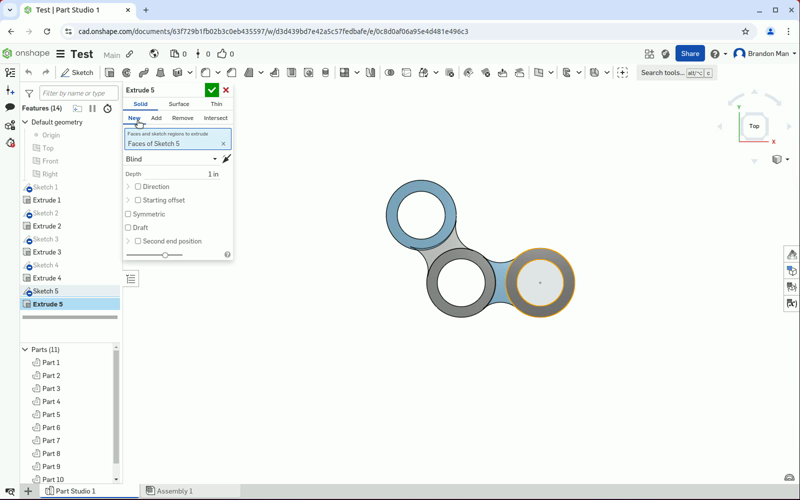
click(137, 120)
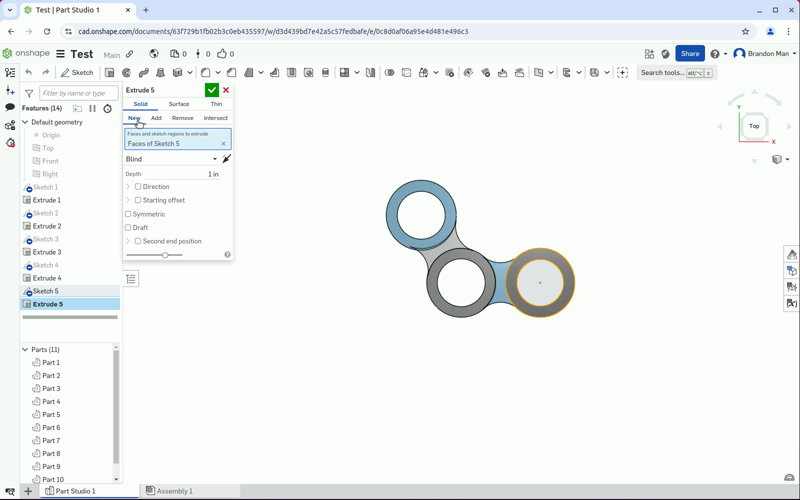
key(tab, 4)
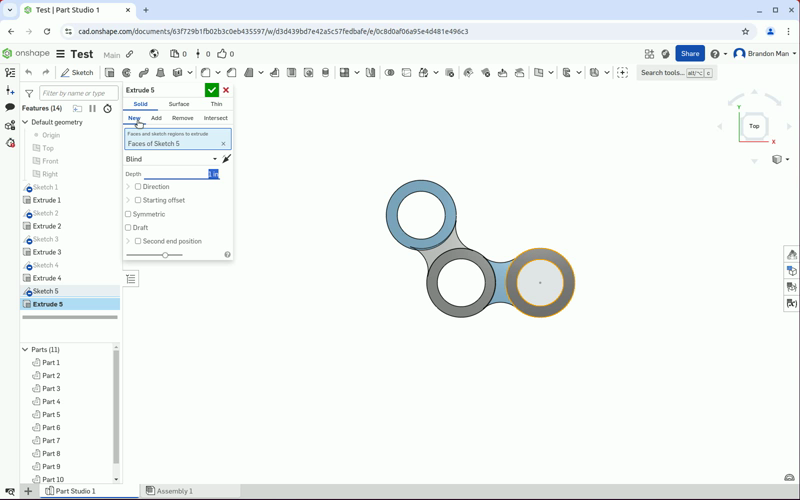
text(2.648)
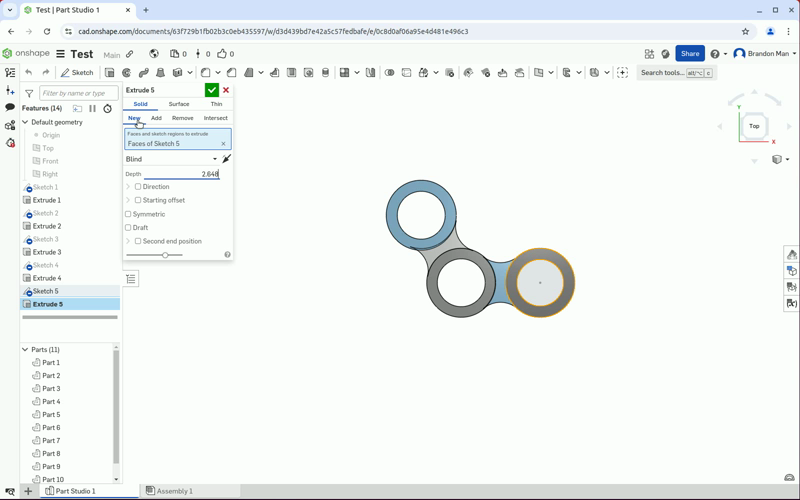
key(enter)
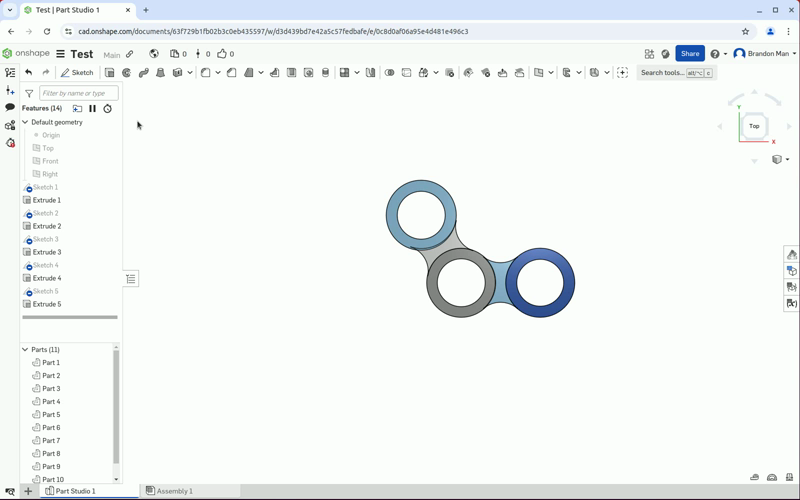
key(shift+h)
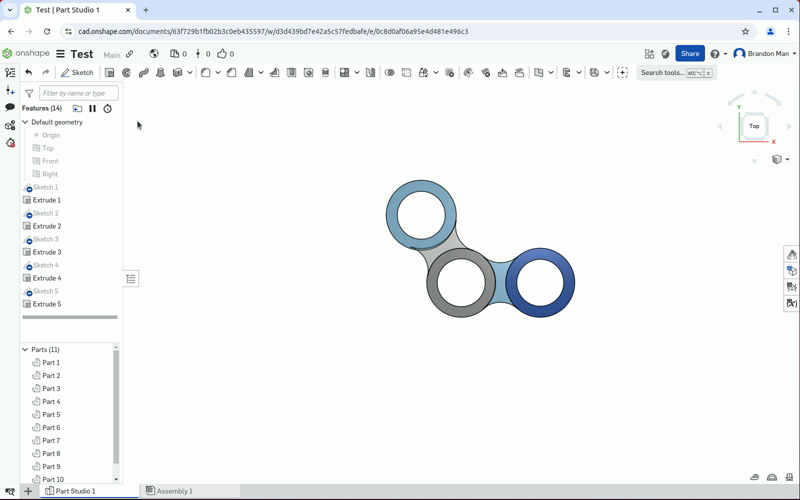
key(shift+h)
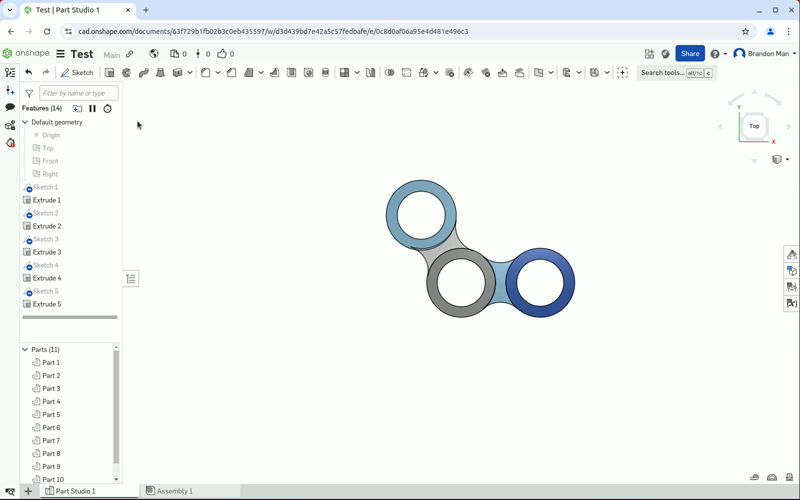
mouse_move(73, 189)
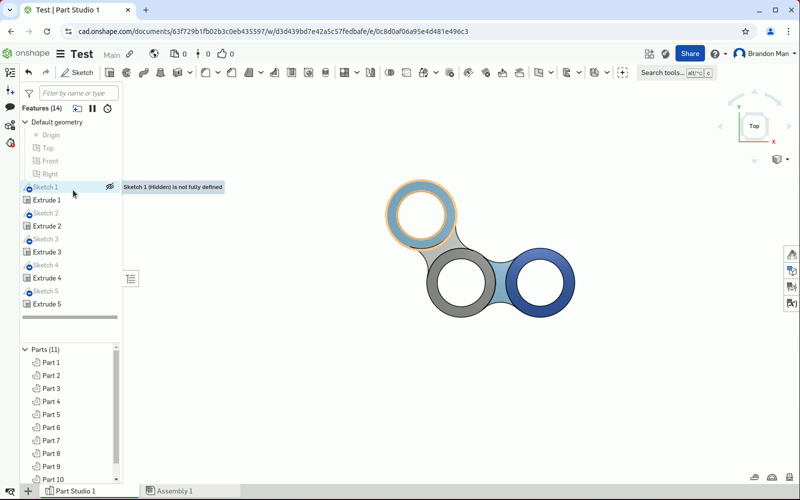
click(73, 189)
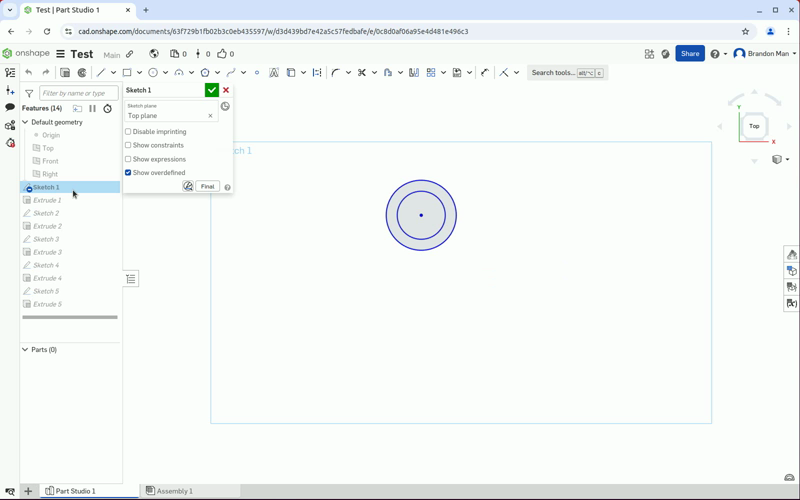
mouse_move(229, 92)
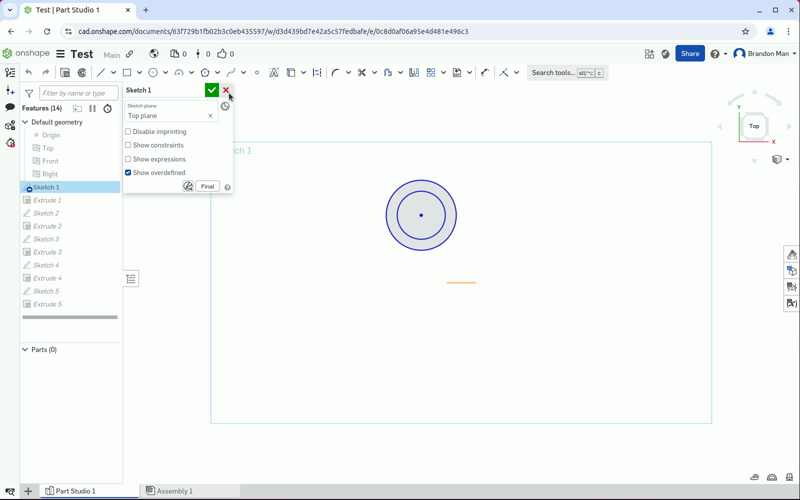
click(229, 92)
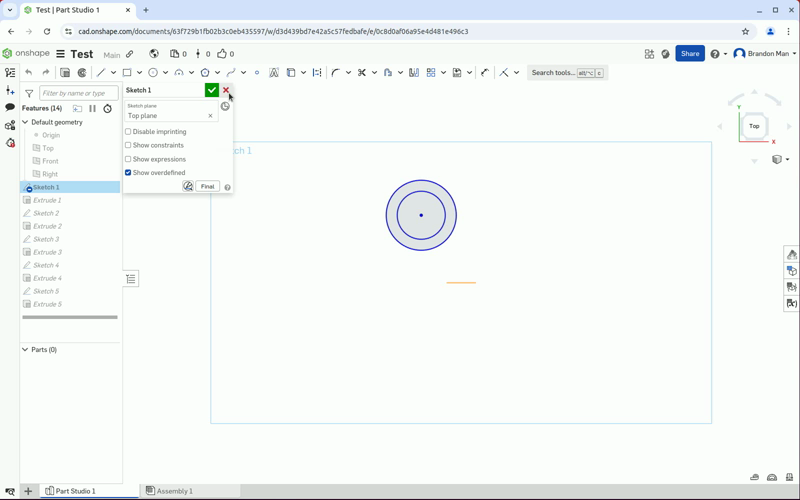
key(shift+s)
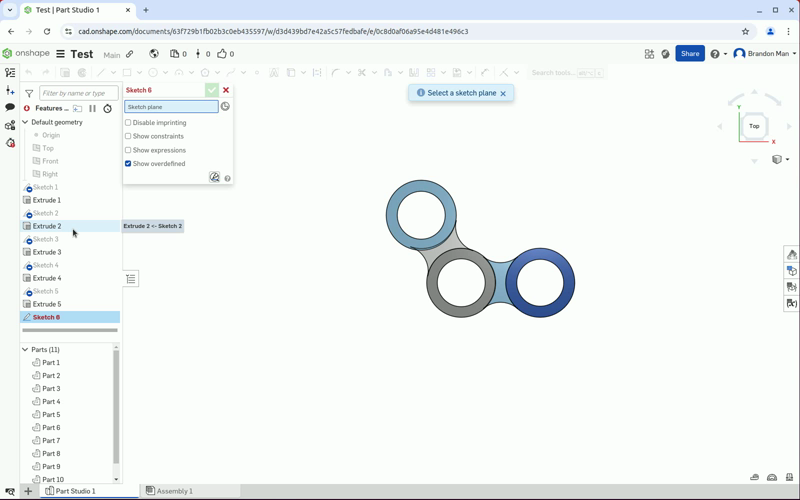
scroll(3)
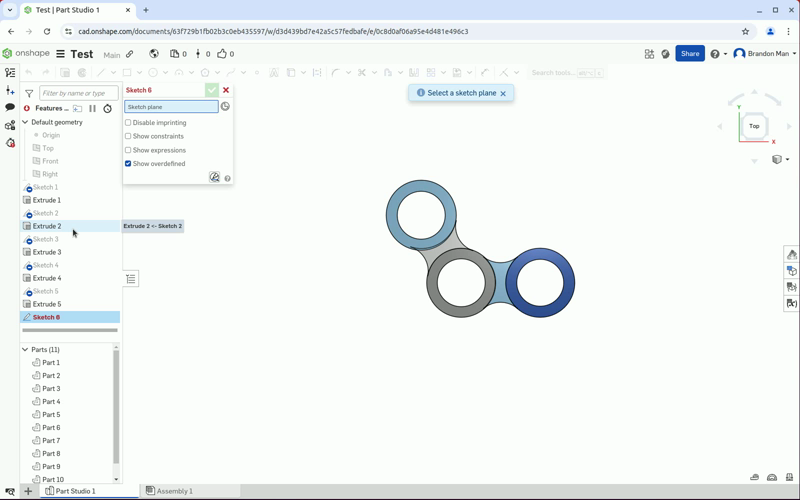
mouse_move(73, 150)
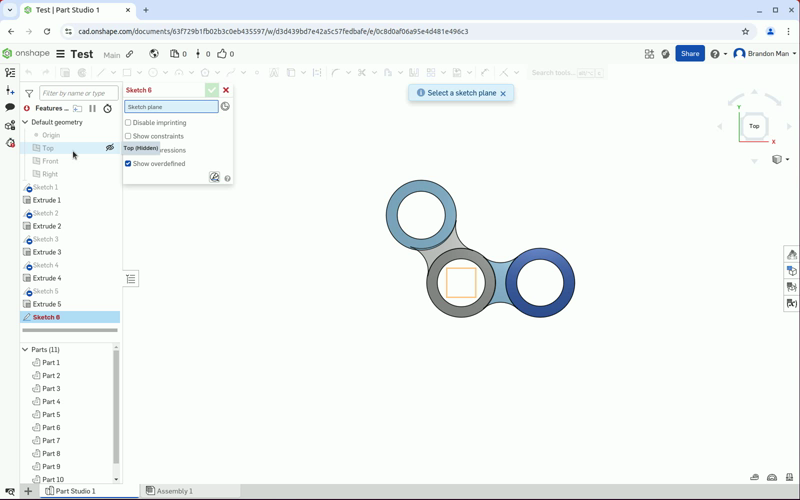
click(73, 150)
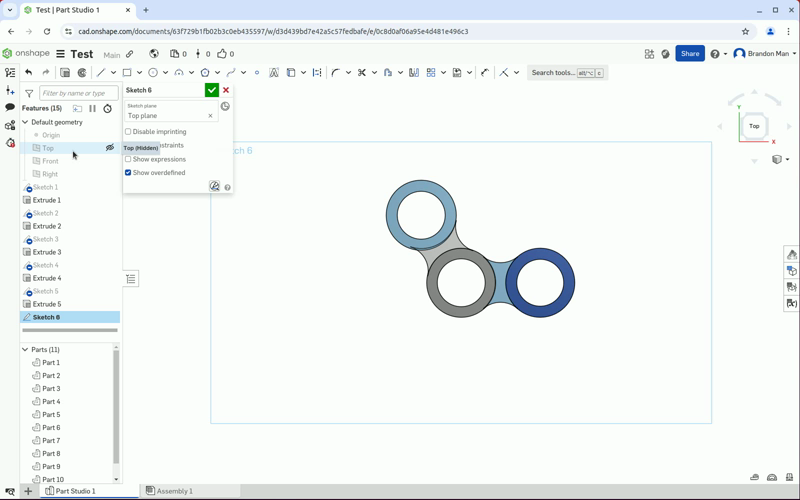
mouse_move(69, 352)
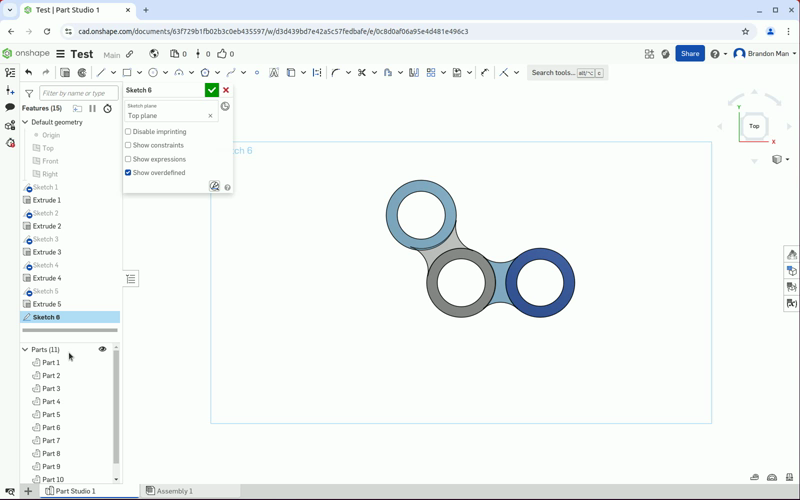
key(y)
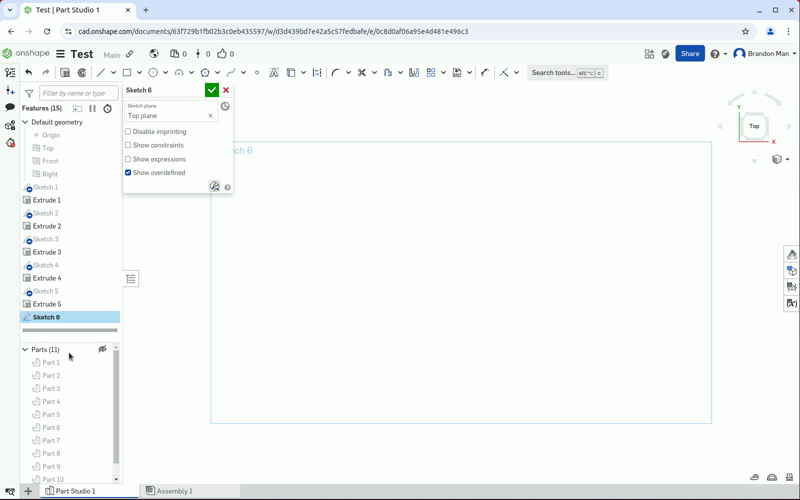
key(a)
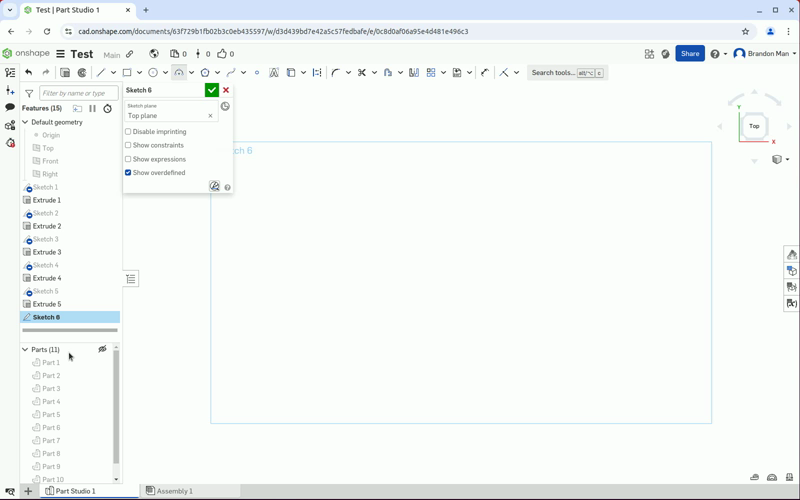
key_down(shift)
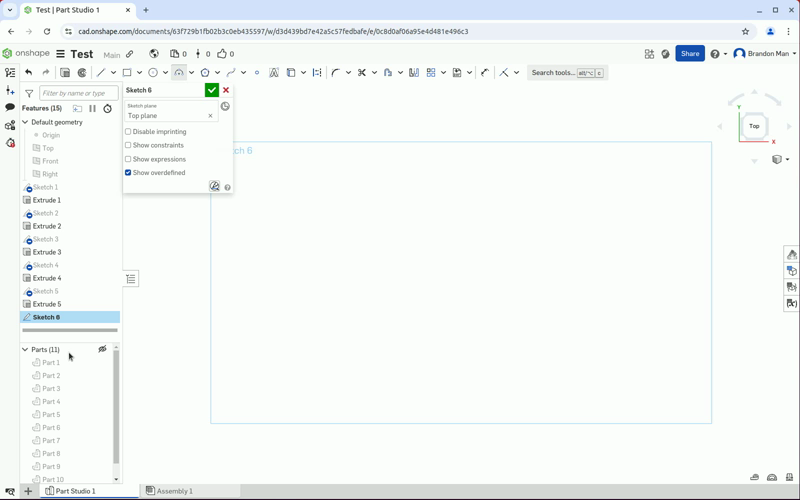
mouse_move(410, 319)
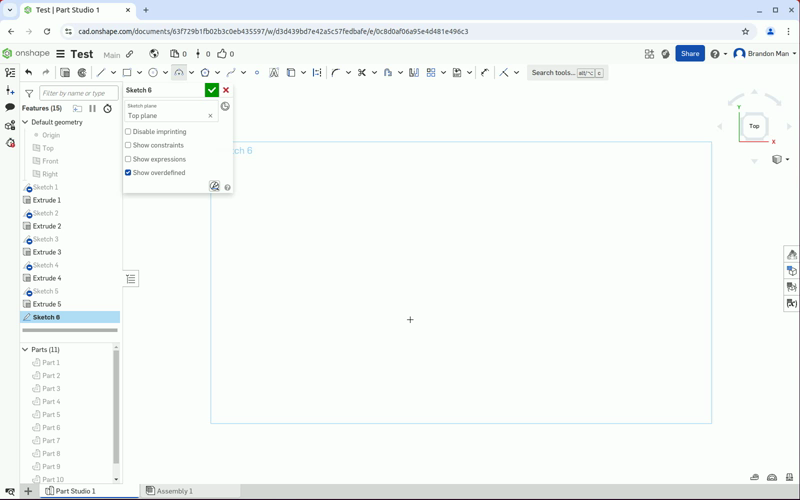
click(410, 319)
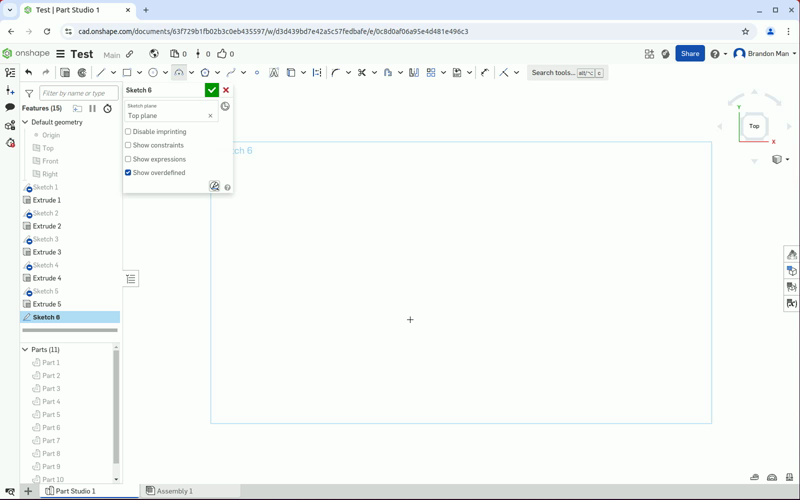
key_up(shift)
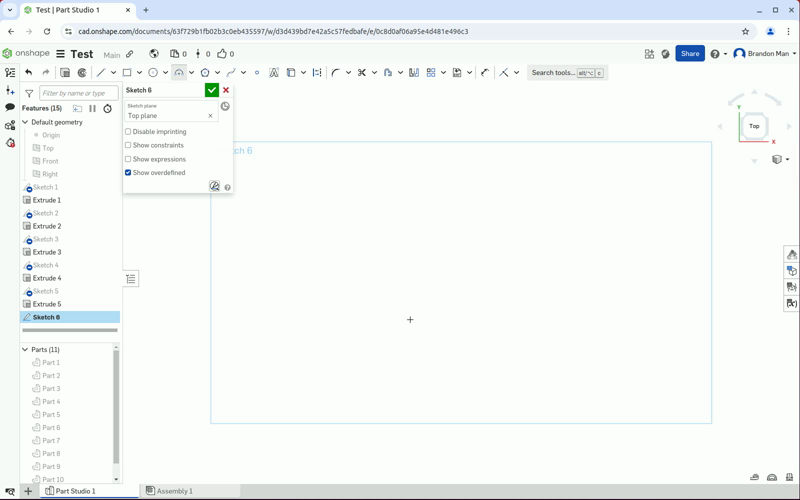
key_down(shift)
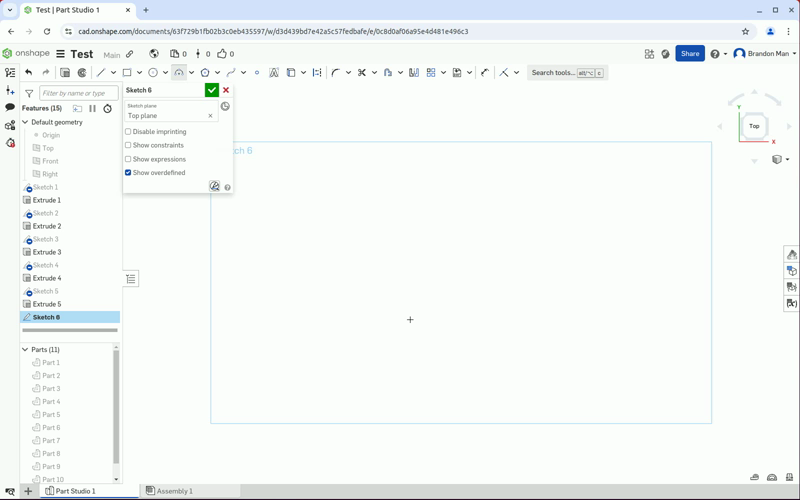
mouse_move(456, 345)
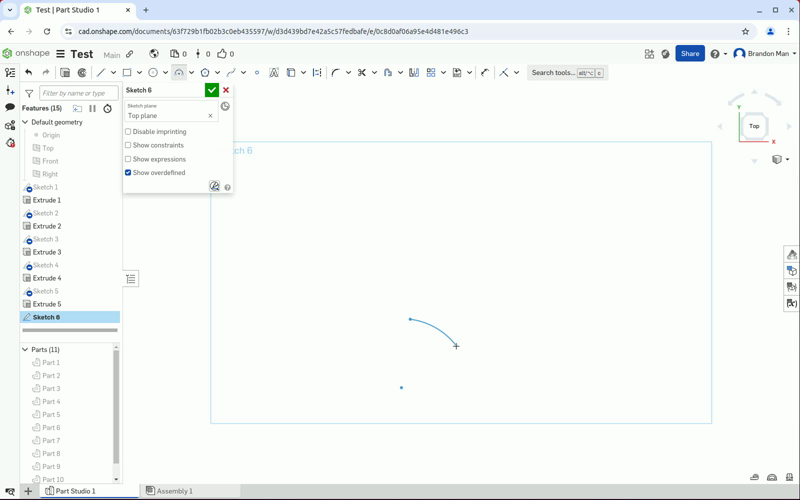
click(456, 345)
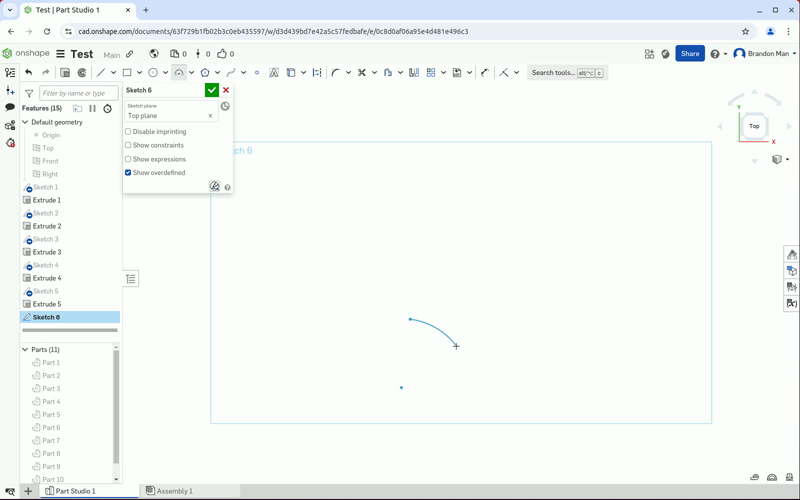
mouse_move(439, 321)
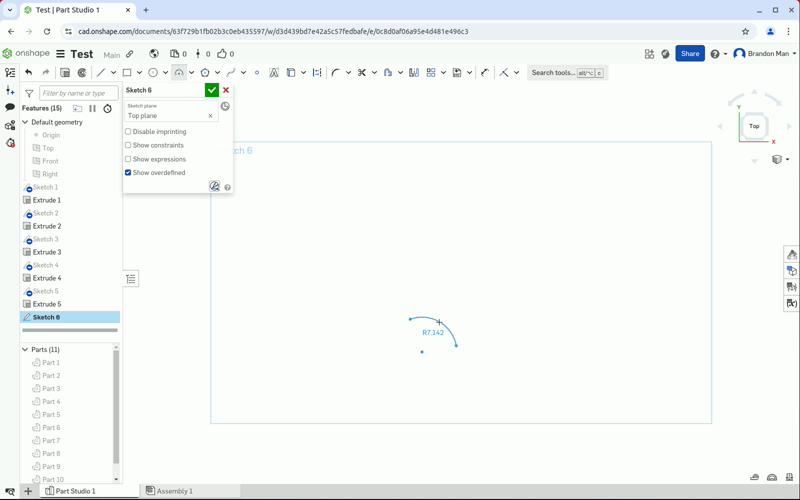
click(439, 321)
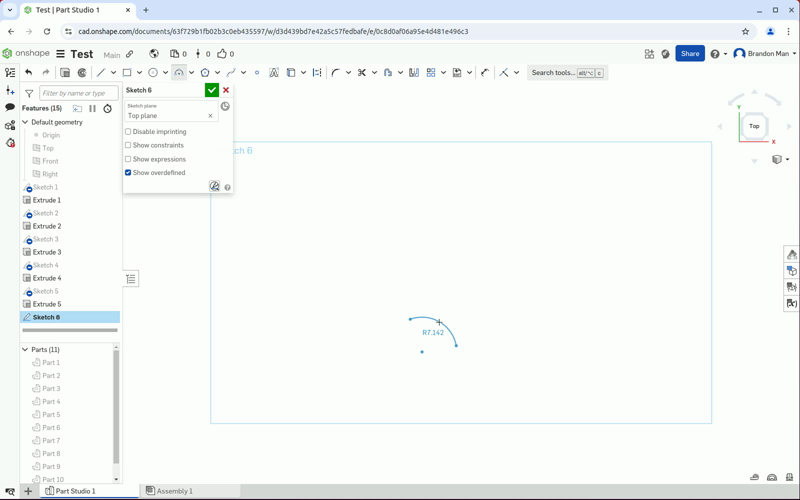
key_up(shift)
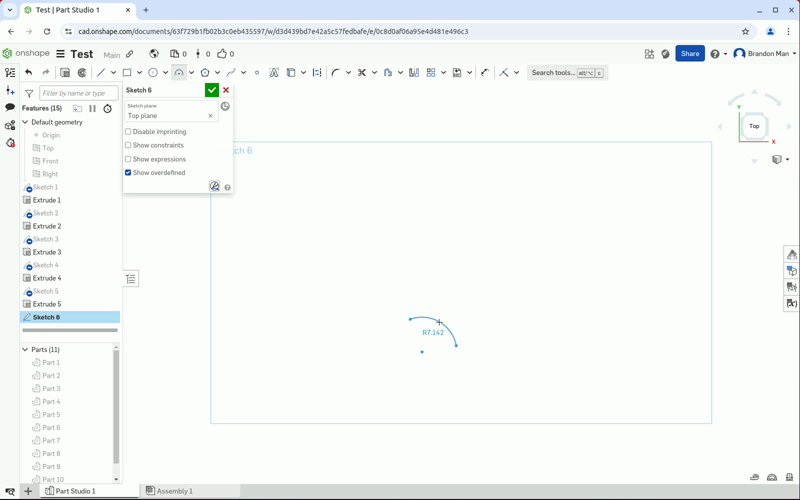
mouse_move(456, 345)
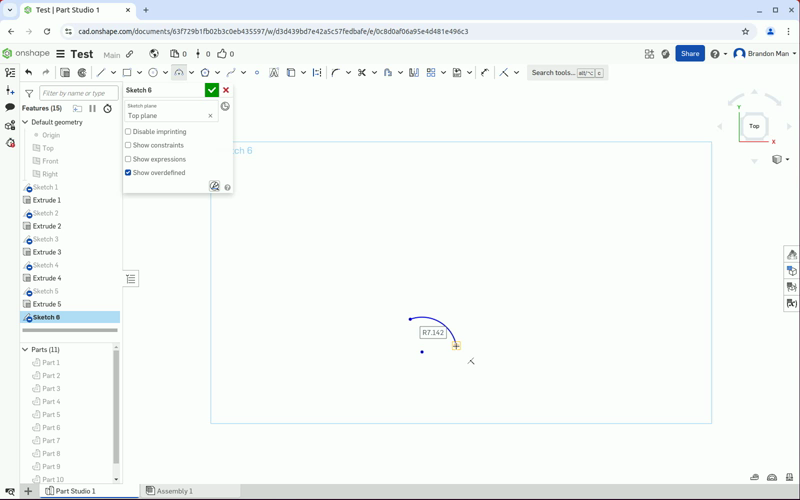
click(456, 345)
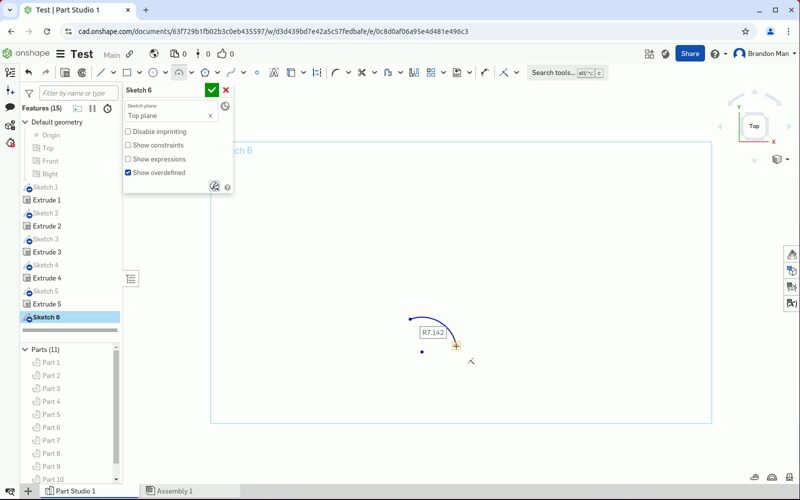
key_down(shift)
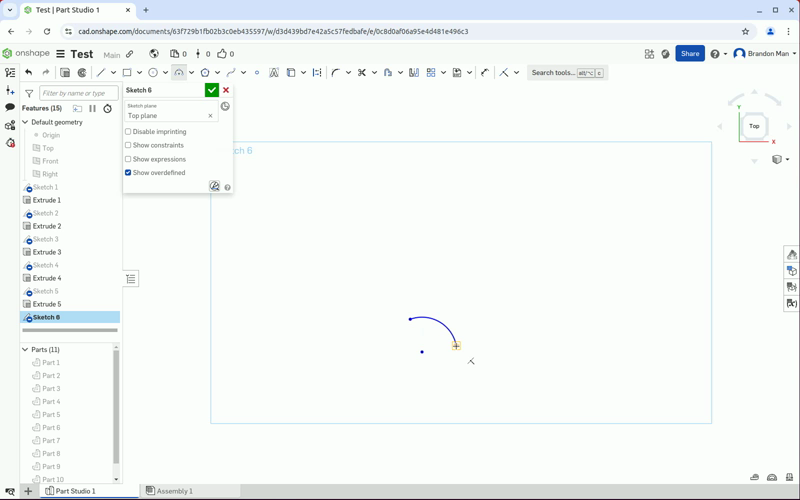
mouse_move(473, 315)
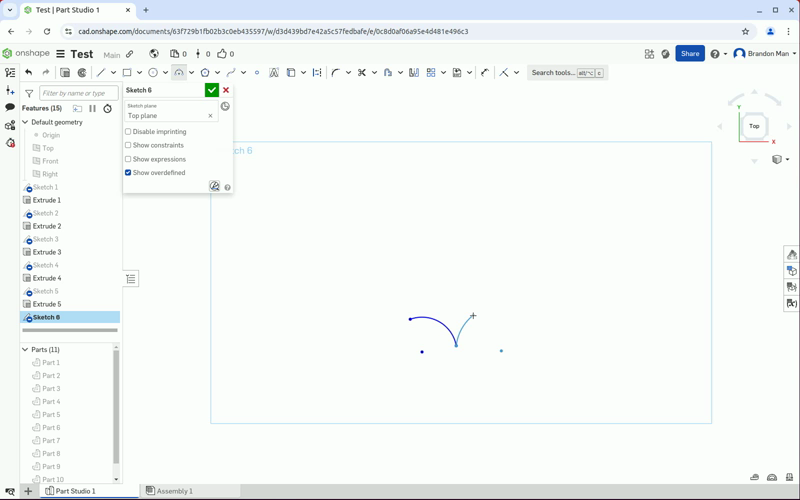
click(473, 315)
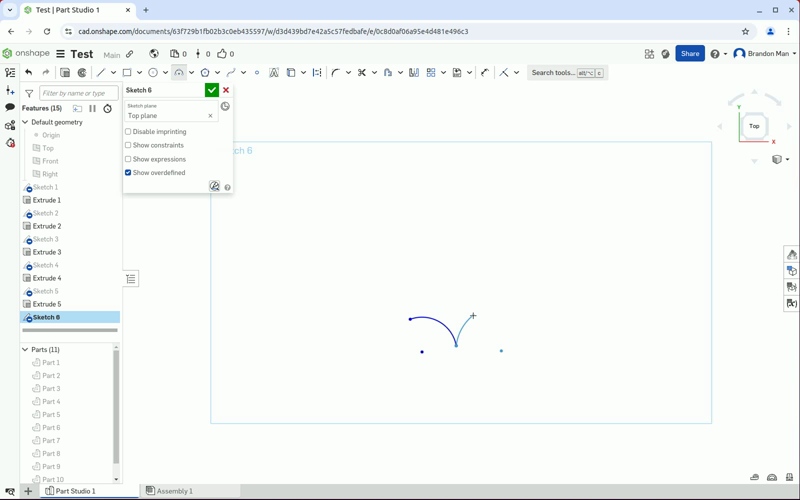
mouse_move(458, 327)
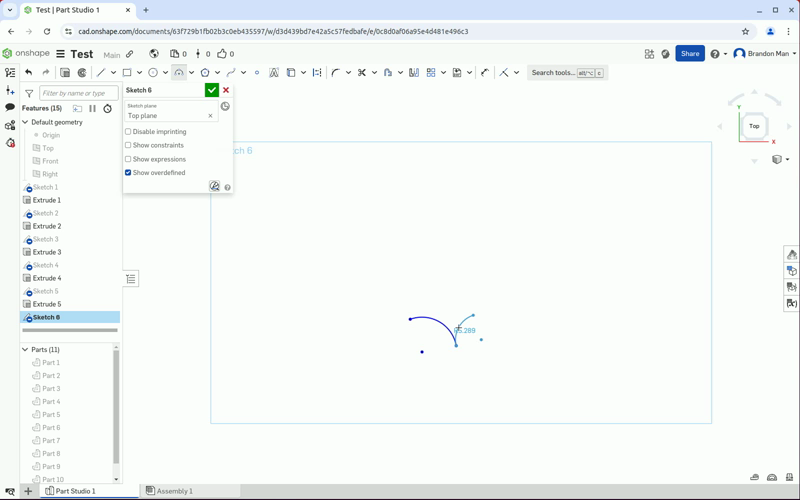
click(458, 327)
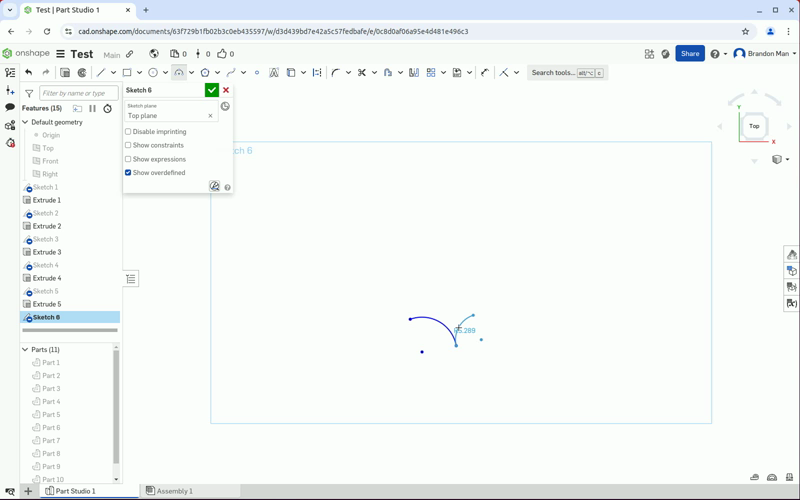
key_up(shift)
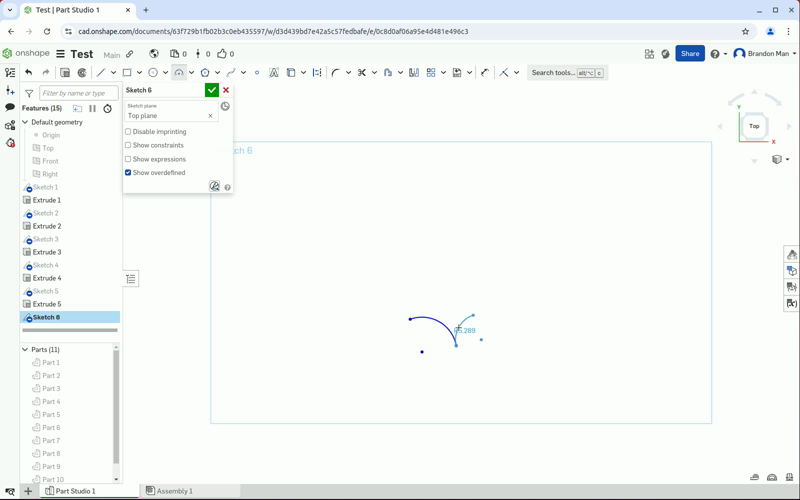
mouse_move(473, 315)
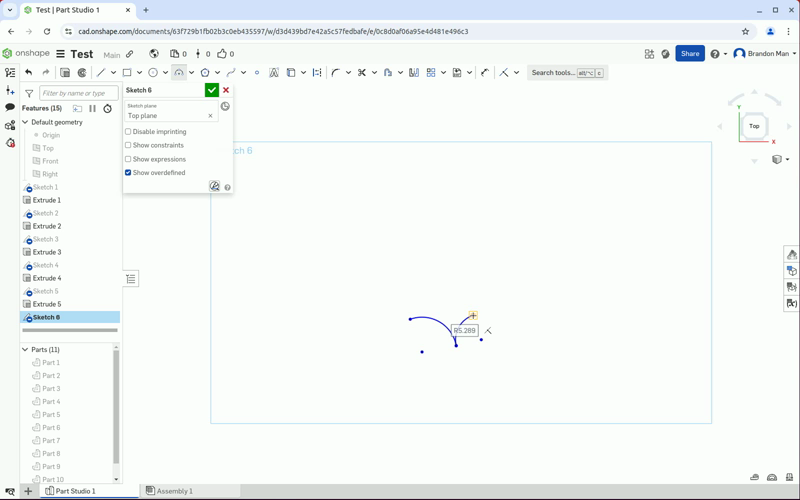
click(473, 315)
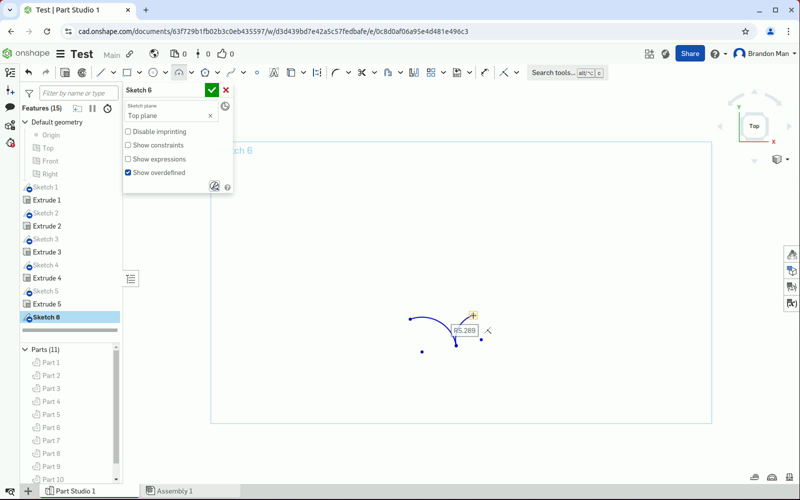
key_down(shift)
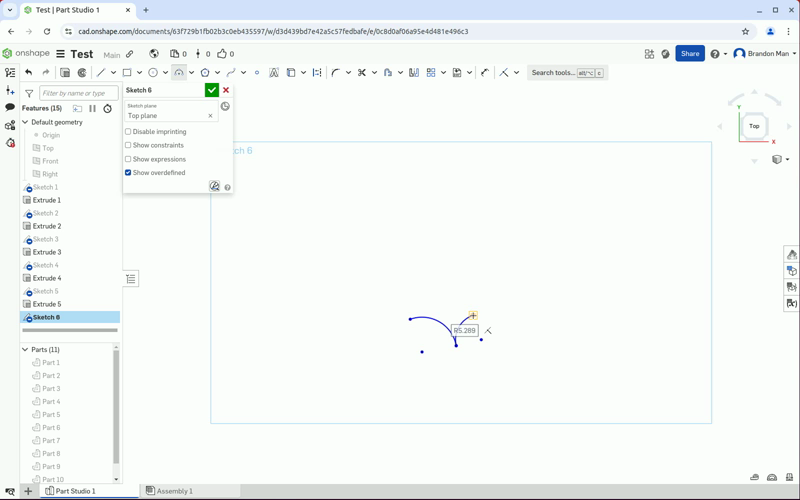
mouse_move(427, 289)
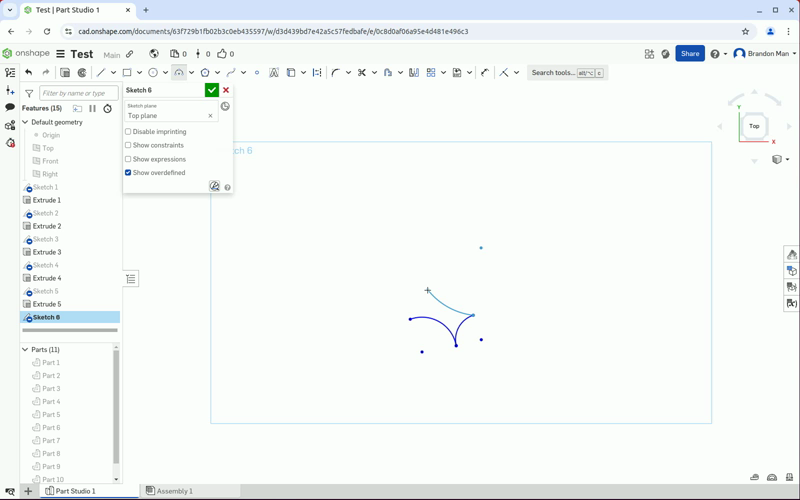
click(427, 289)
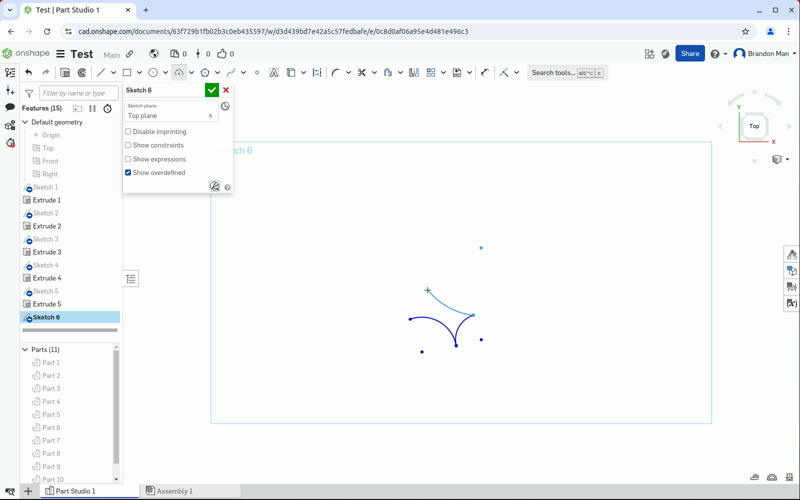
mouse_move(444, 312)
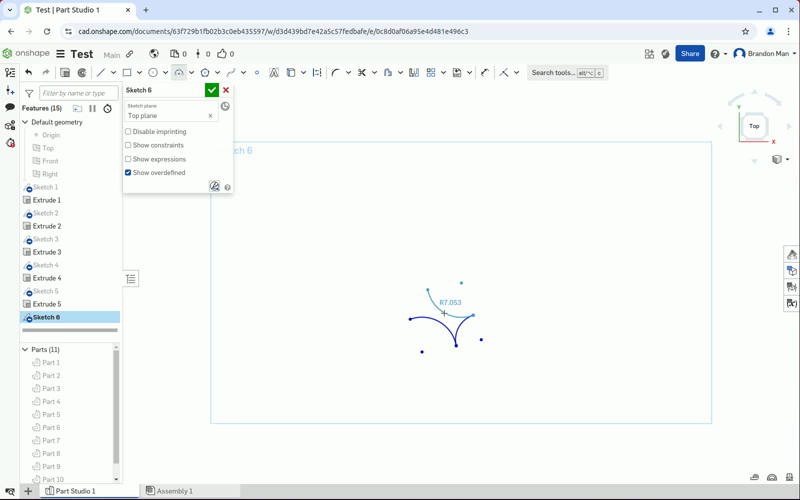
click(444, 312)
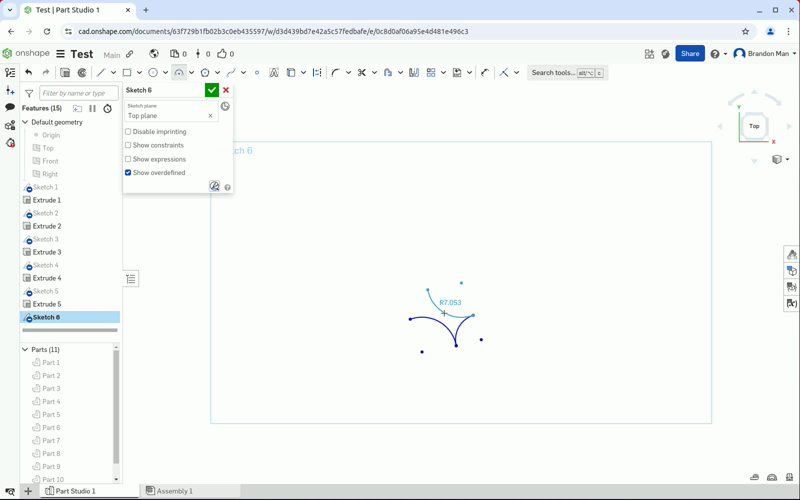
key_up(shift)
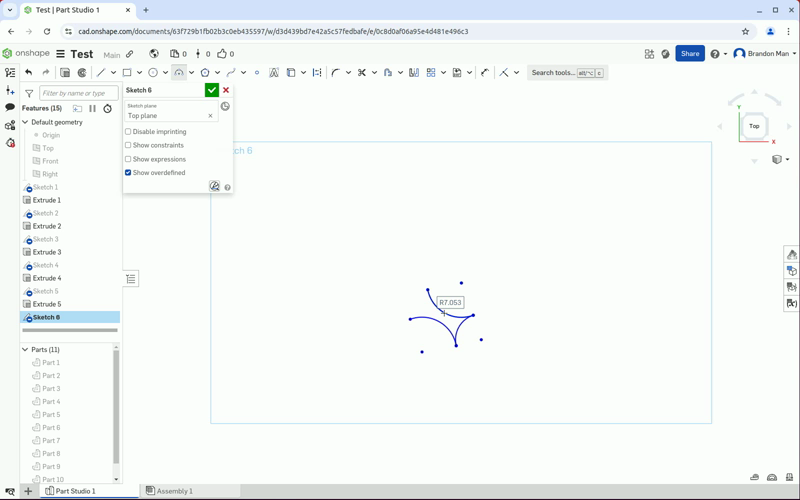
mouse_move(427, 289)
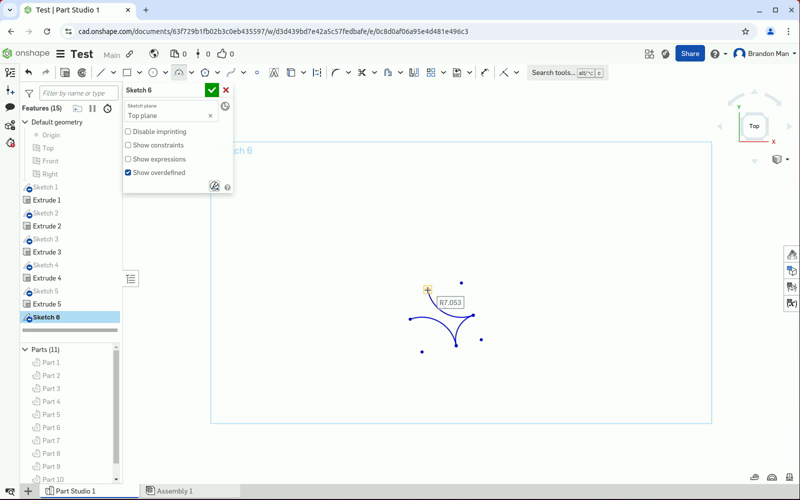
click(427, 289)
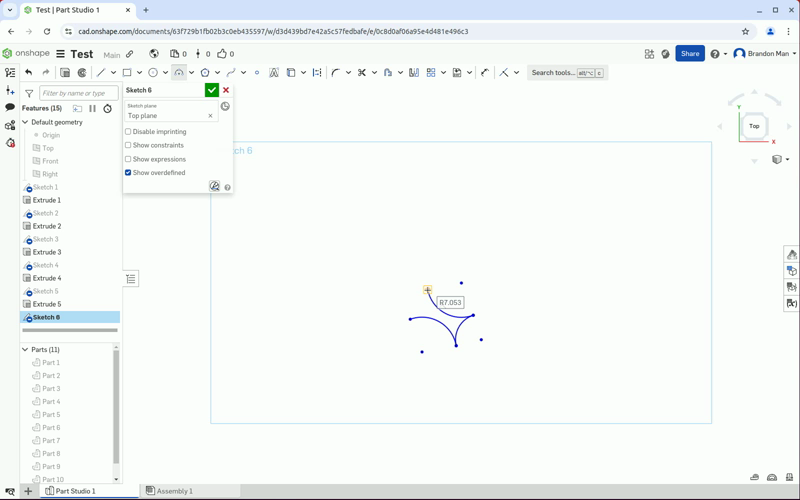
mouse_move(410, 319)
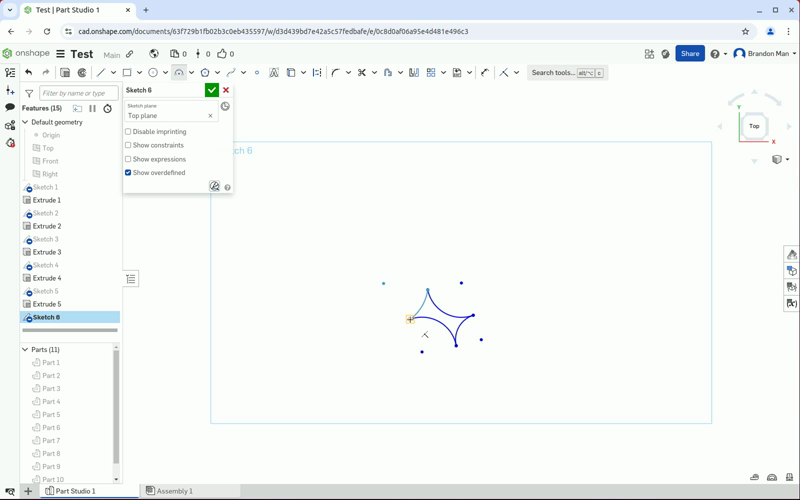
click(410, 319)
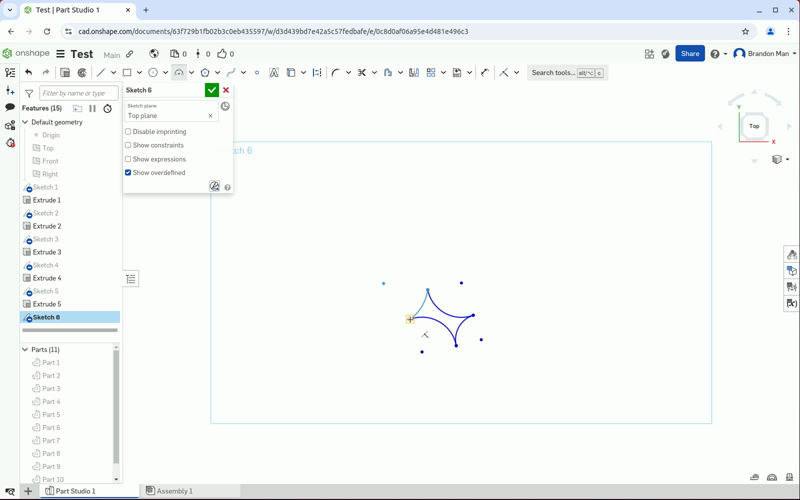
key_down(shift)
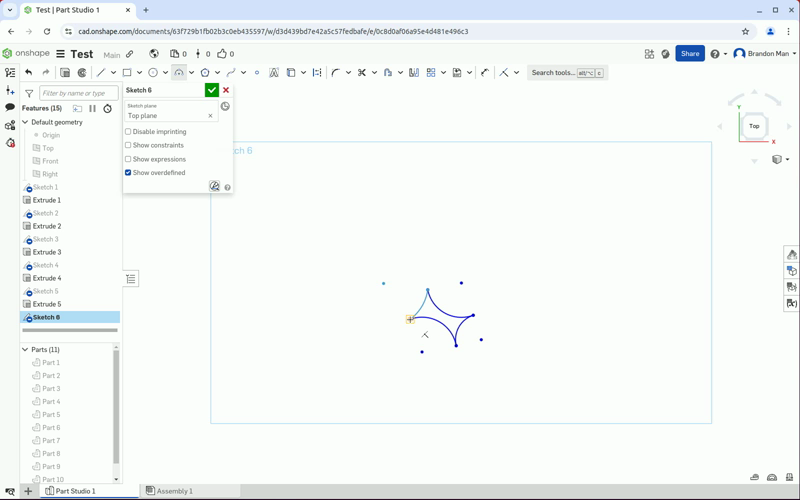
mouse_move(424, 307)
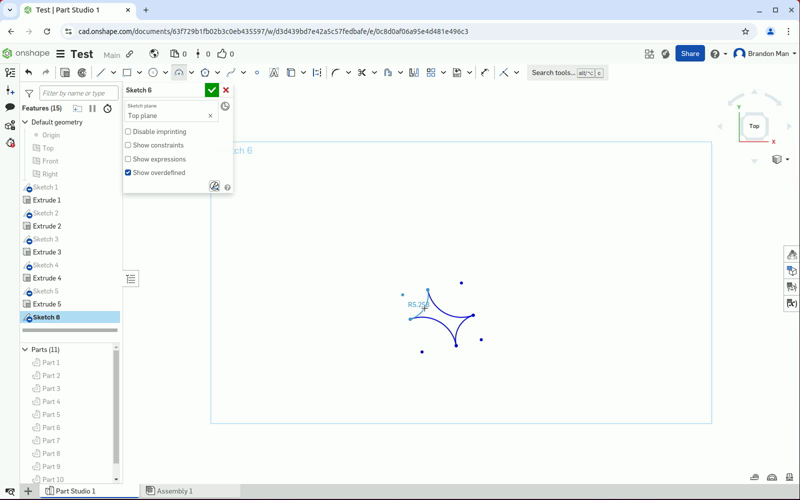
click(424, 307)
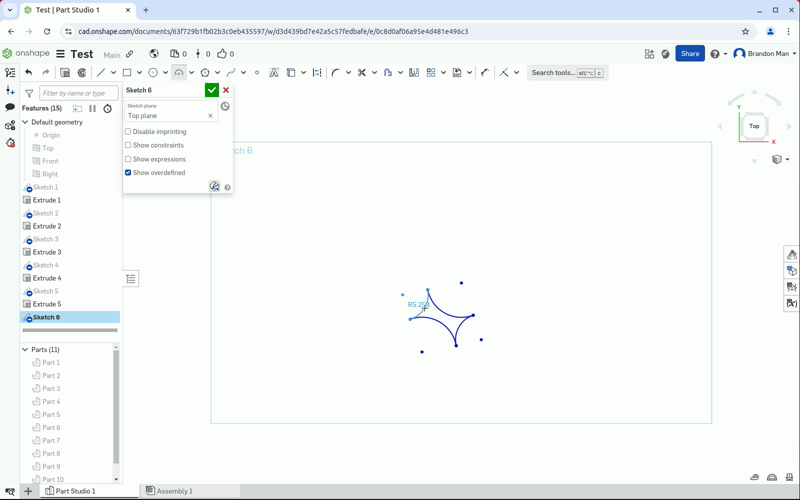
key_up(shift)
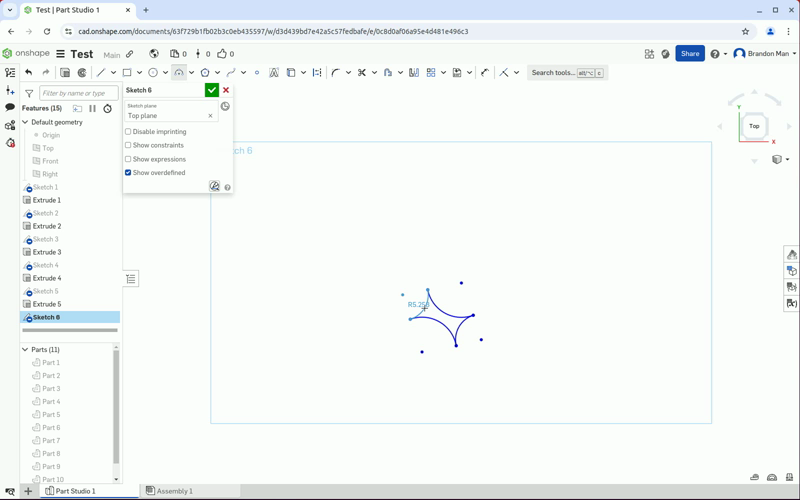
key(esc)
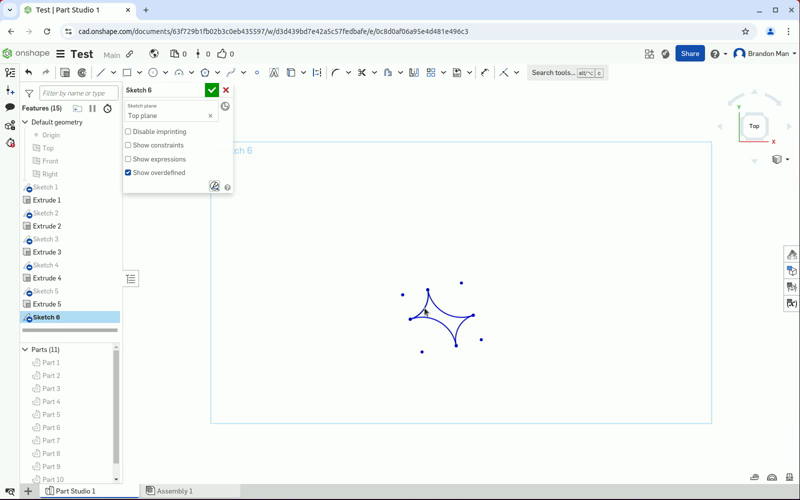
mouse_move(423, 312)
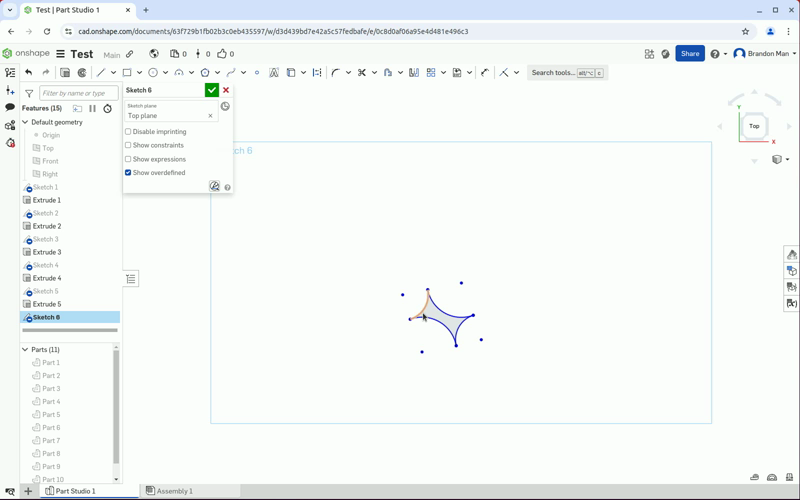
scroll(6)
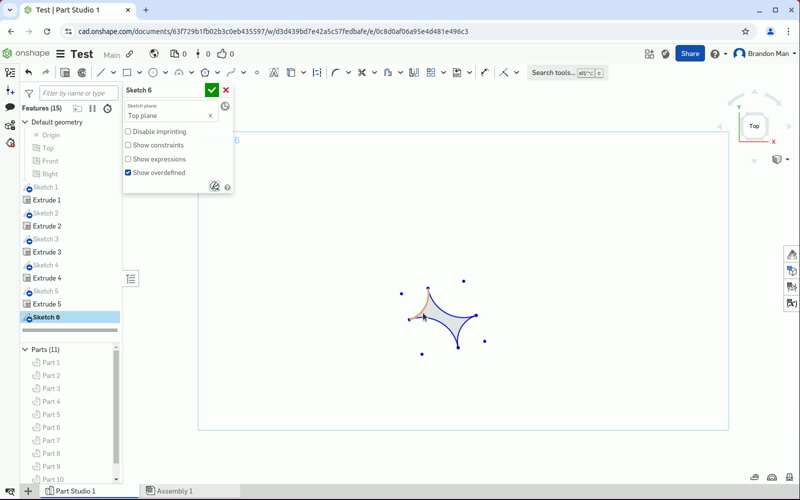
scroll(6)
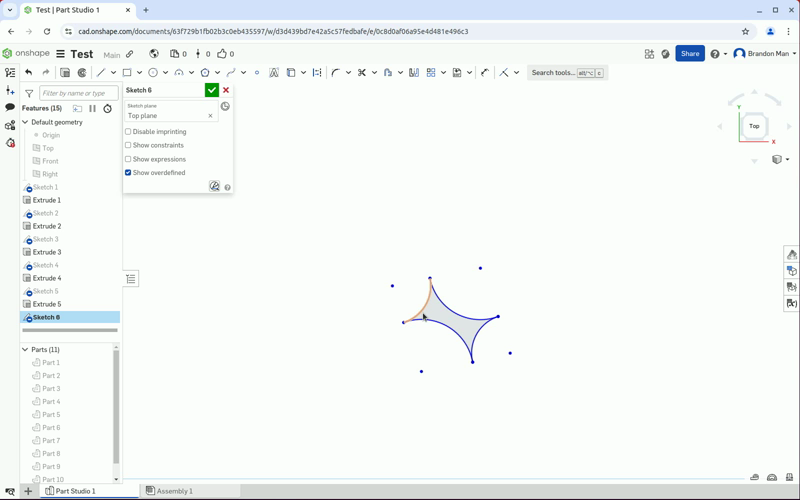
scroll(6)
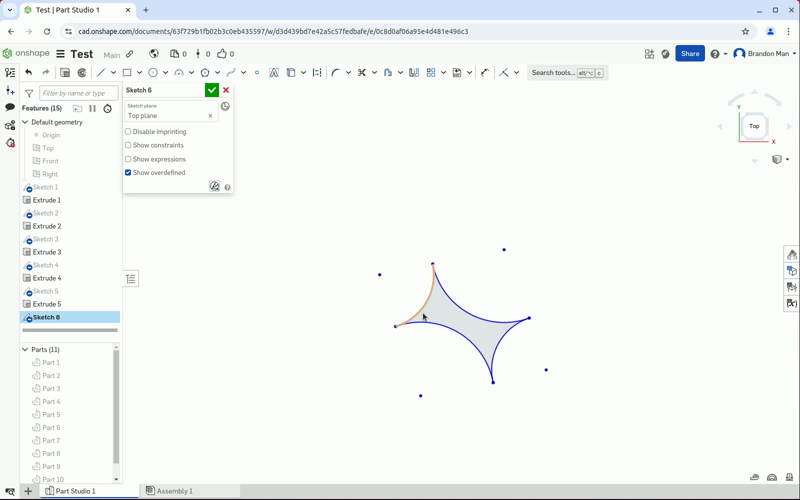
scroll(6)
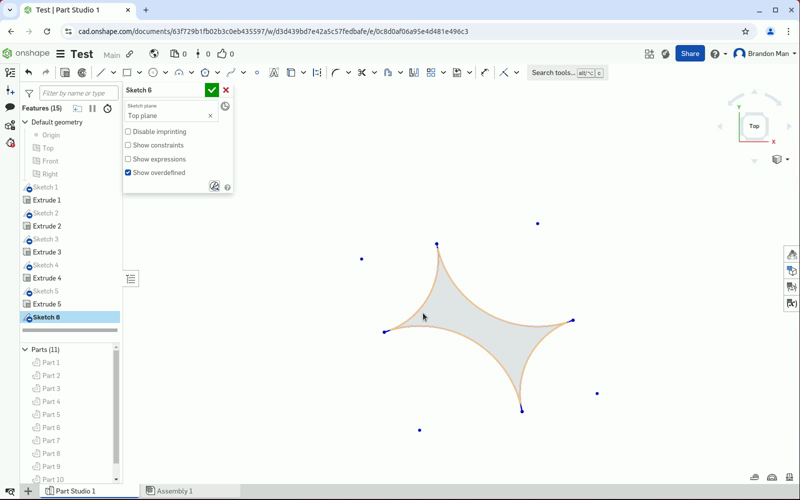
scroll(6)
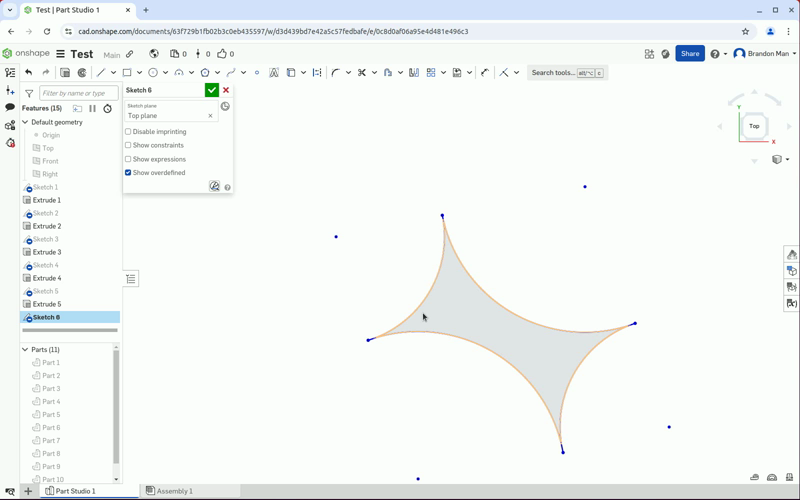
scroll(6)
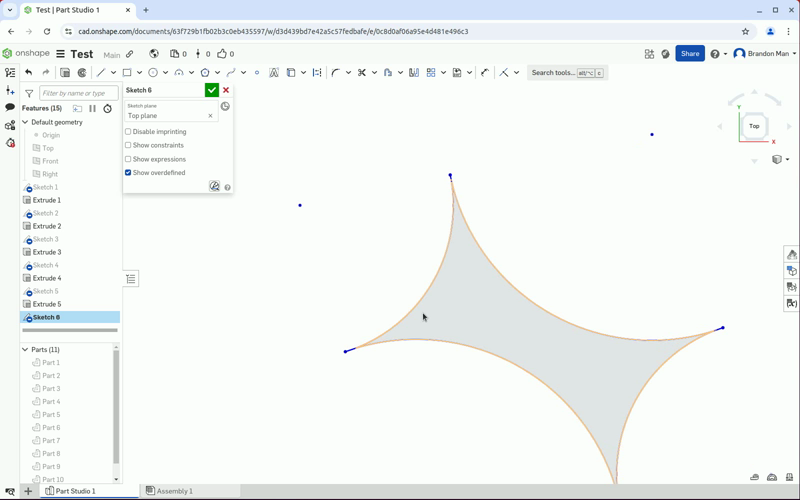
scroll(6)
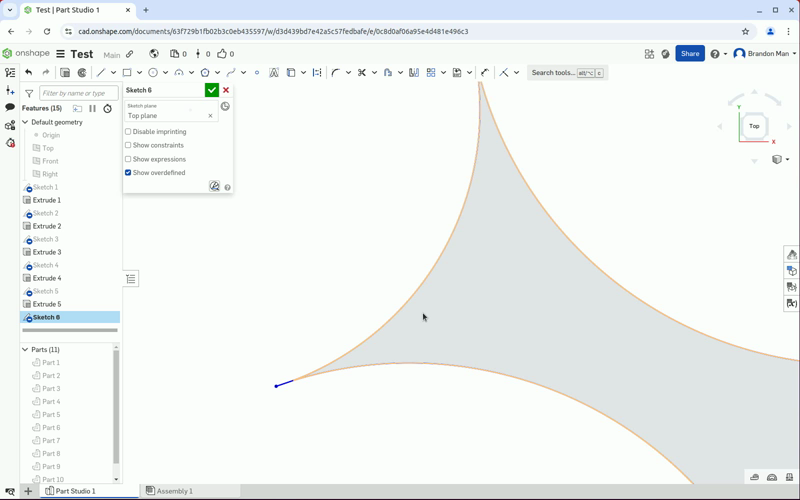
click(423, 312)
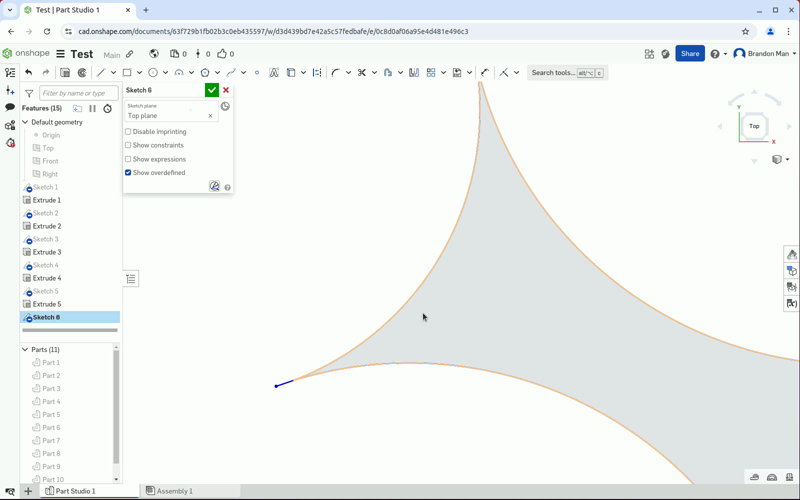
scroll(-6)
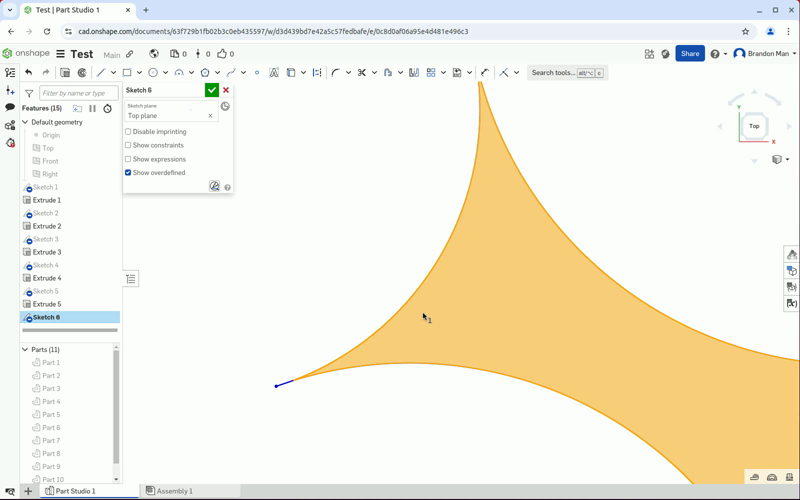
scroll(-6)
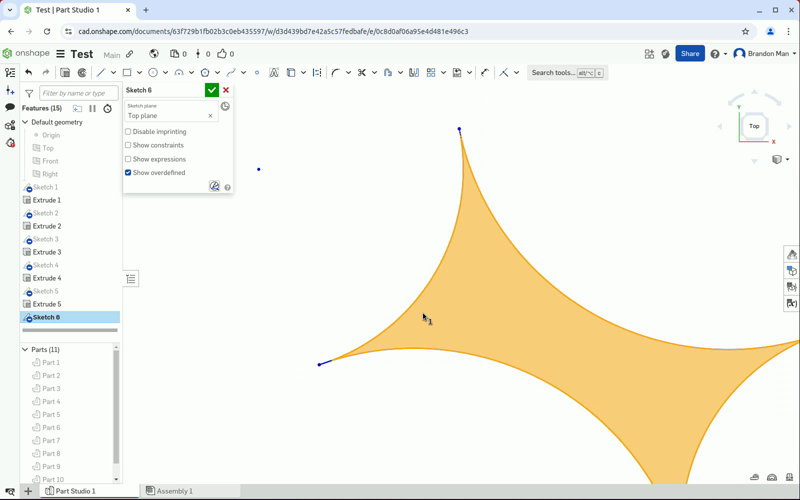
scroll(-6)
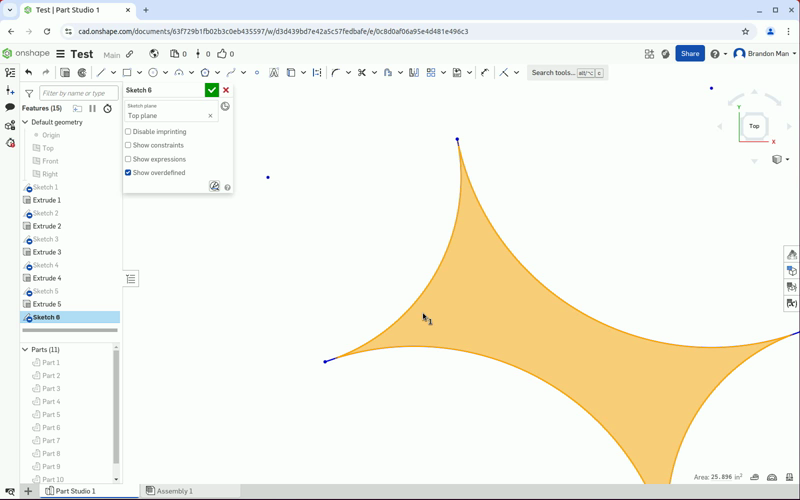
scroll(-6)
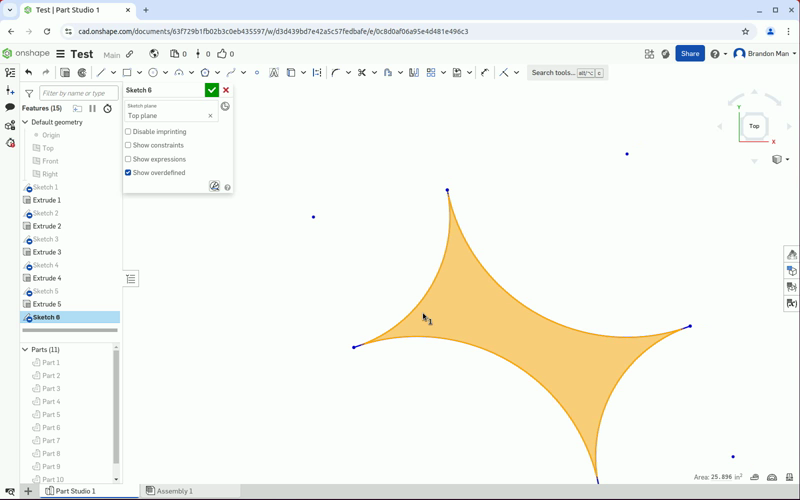
scroll(-6)
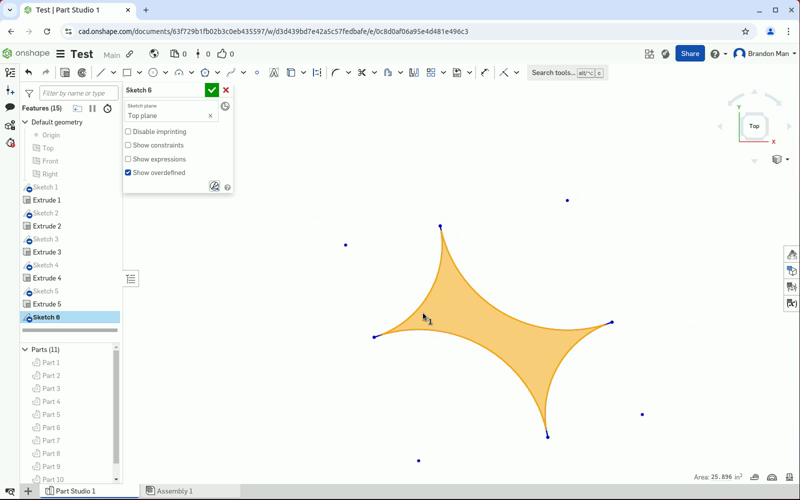
scroll(-6)
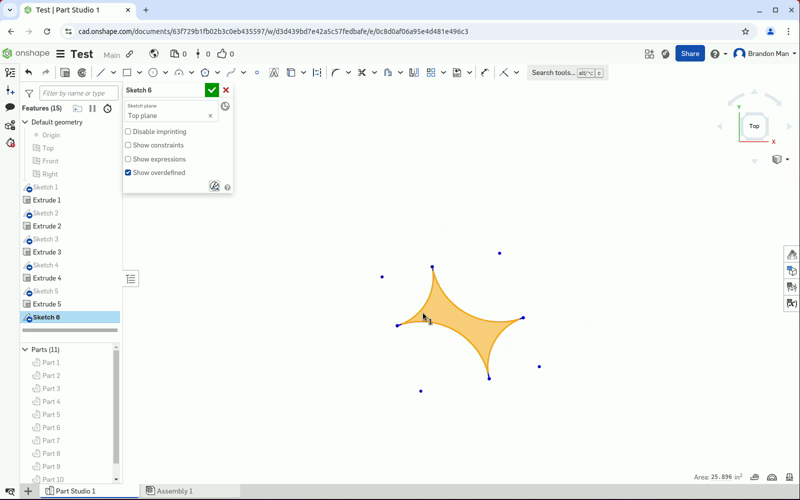
scroll(-6)
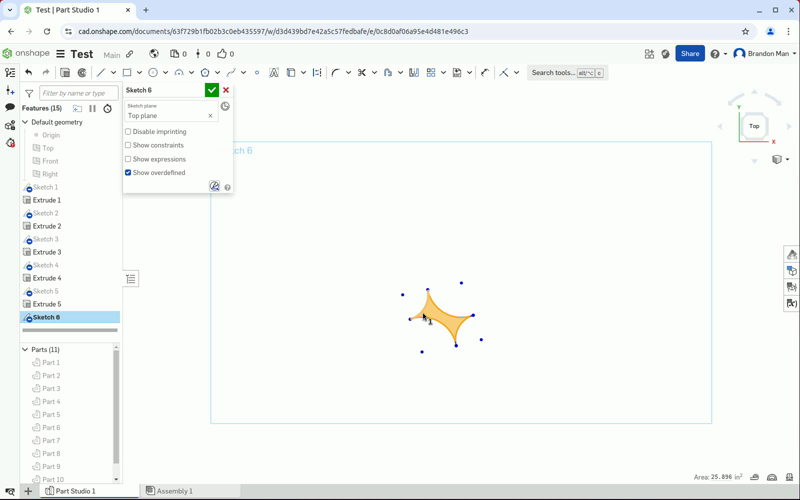
mouse_move(69, 352)
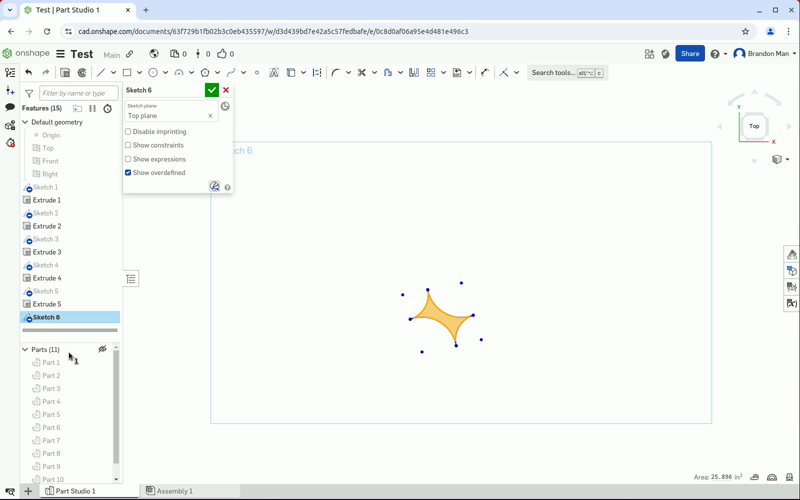
key(shift+y)
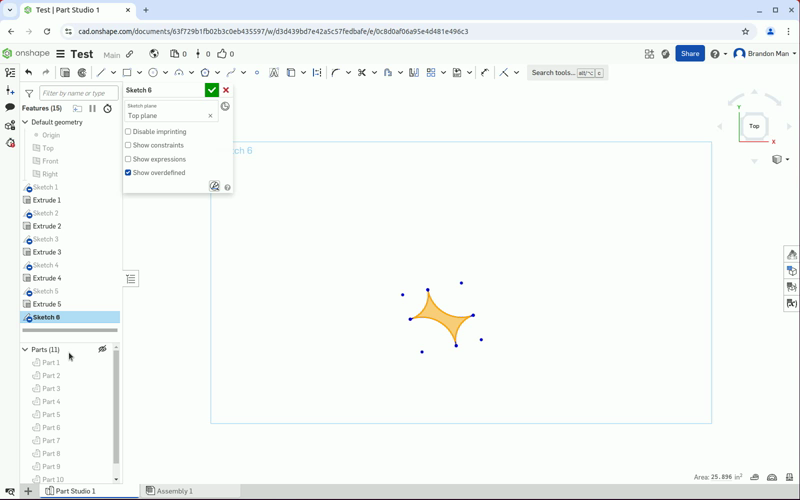
key(shift+e)
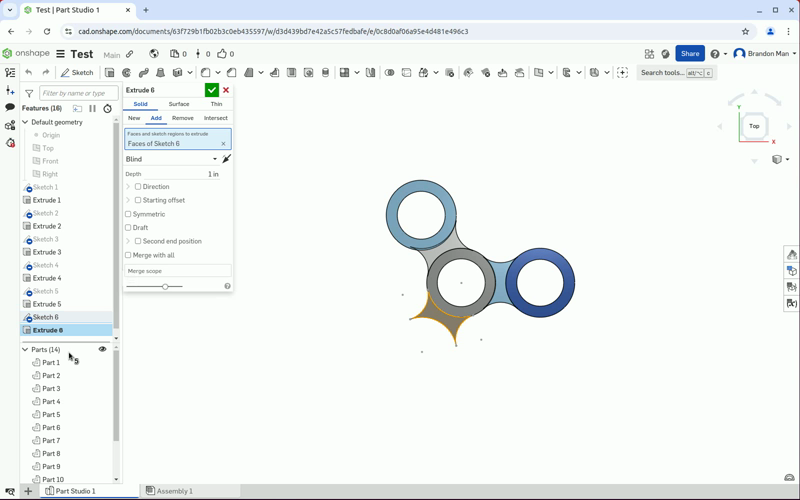
mouse_move(143, 106)
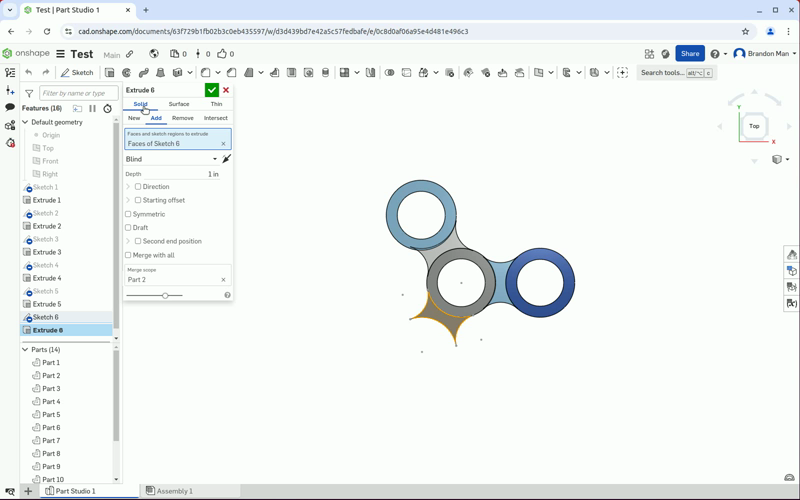
click(143, 106)
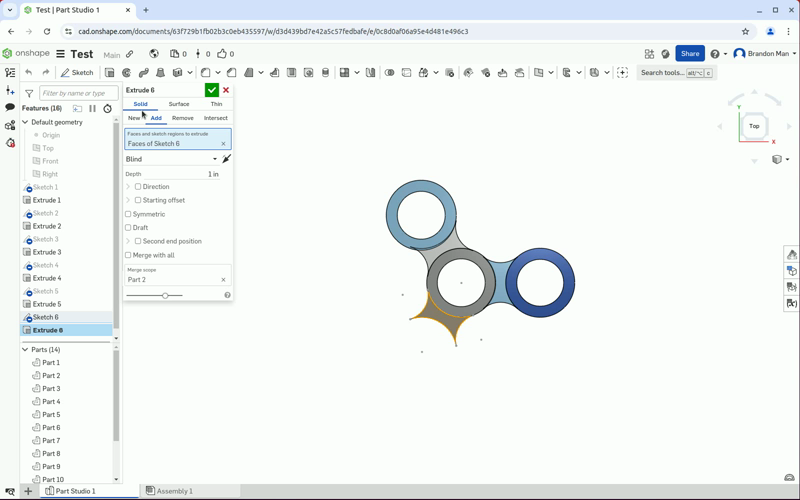
mouse_move(137, 120)
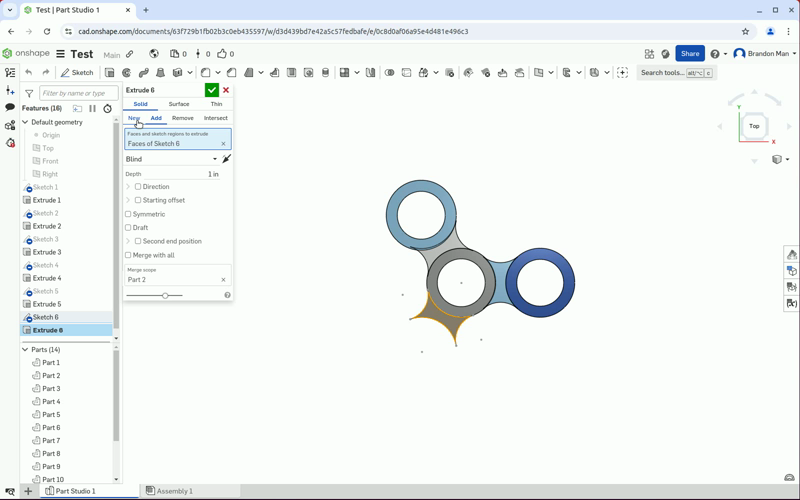
click(137, 120)
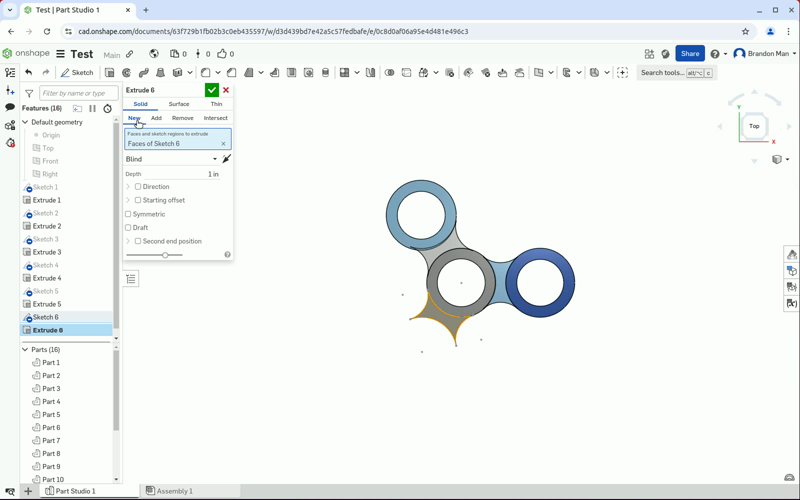
key(tab, 4)
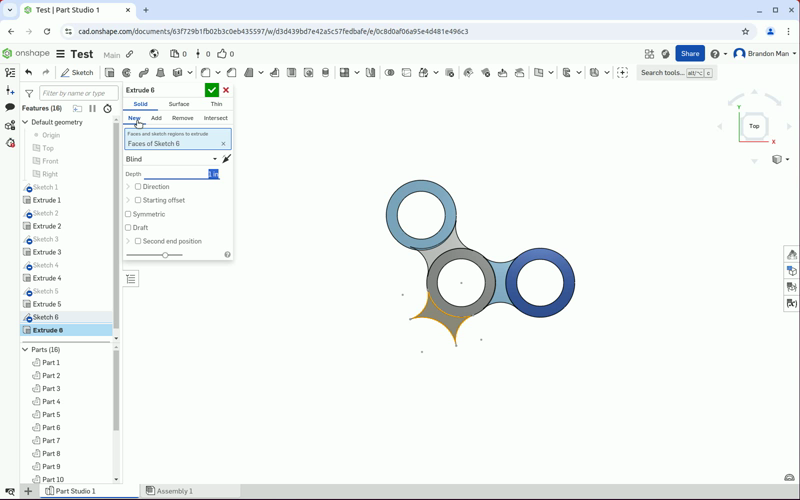
text(2.648)
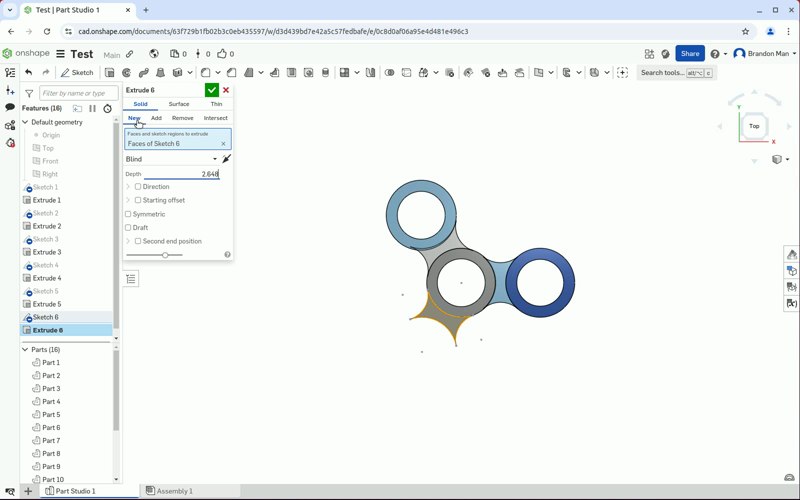
key(enter)
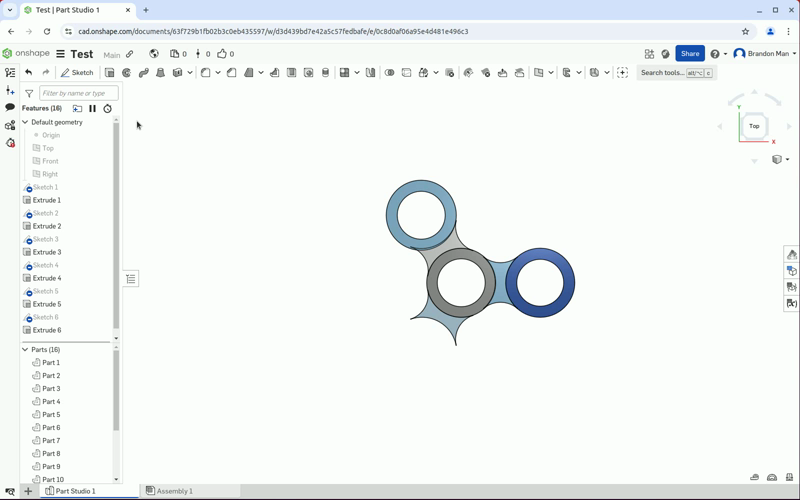
key(shift+h)
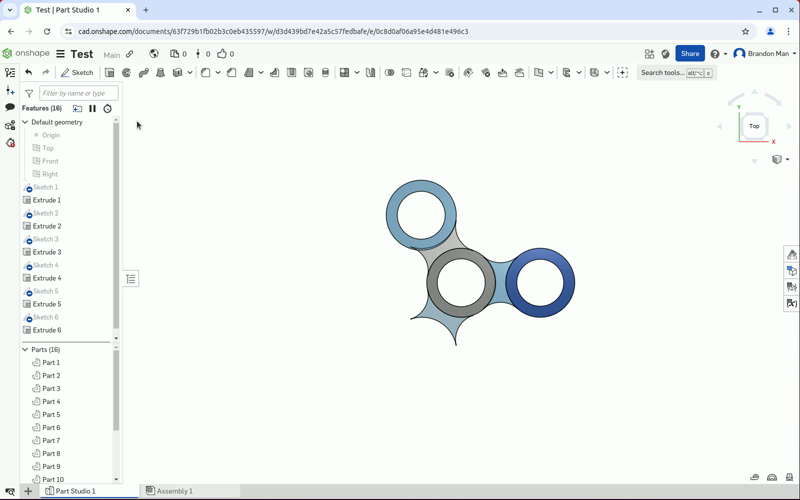
key(shift+h)
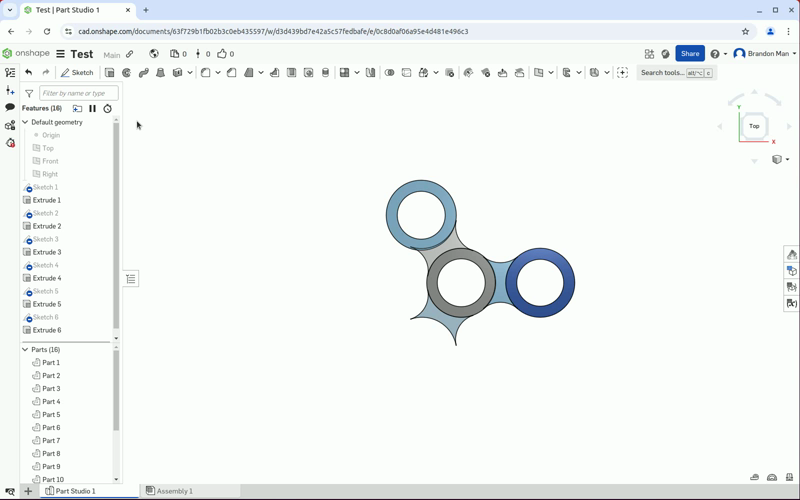
mouse_move(69, 189)
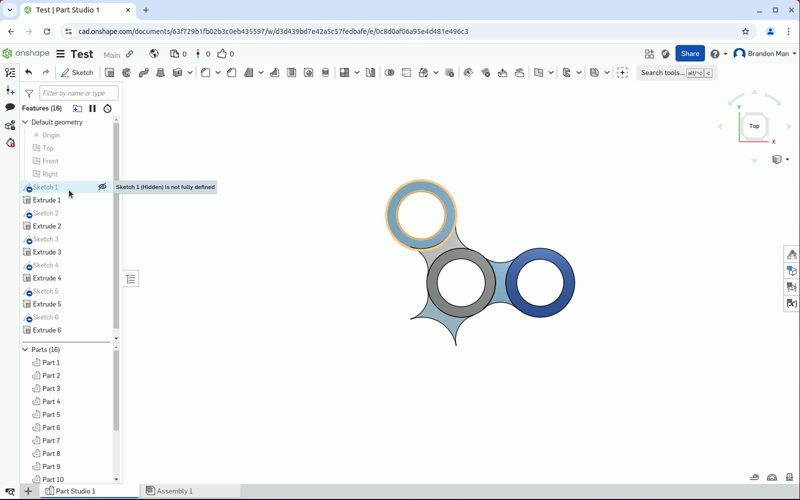
click(69, 189)
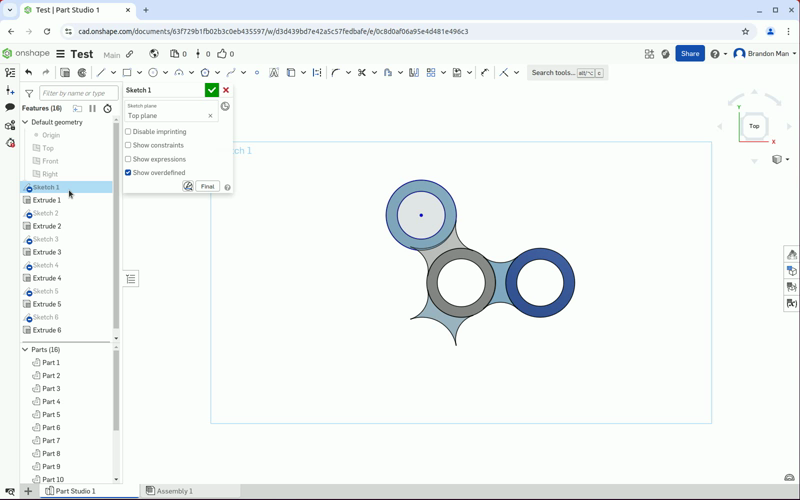
mouse_move(229, 92)
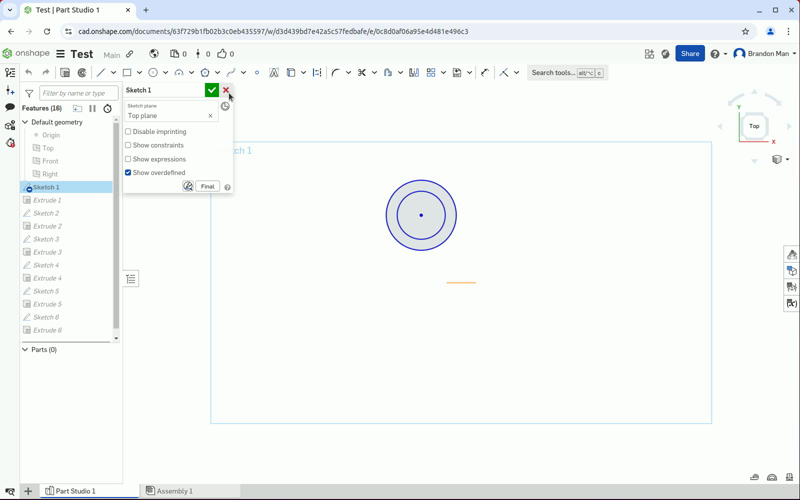
click(229, 92)
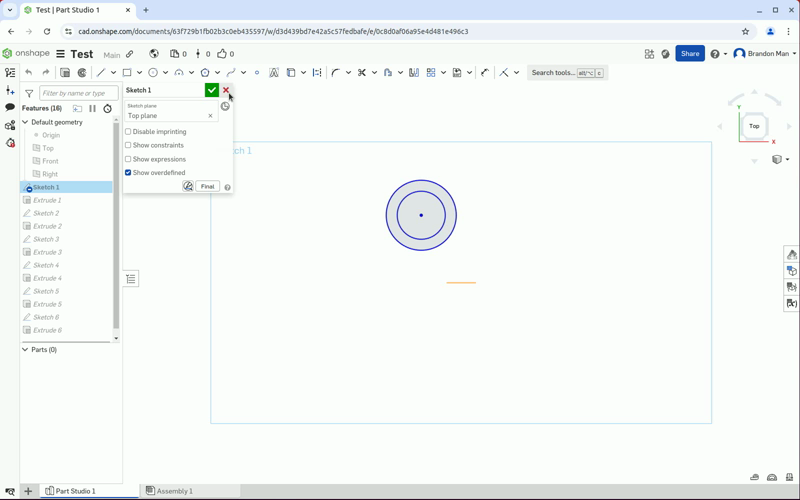
key(shift+s)
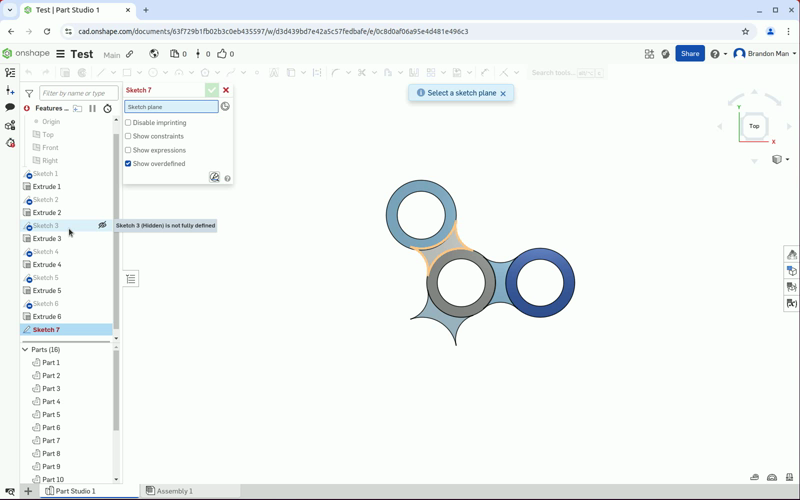
scroll(3)
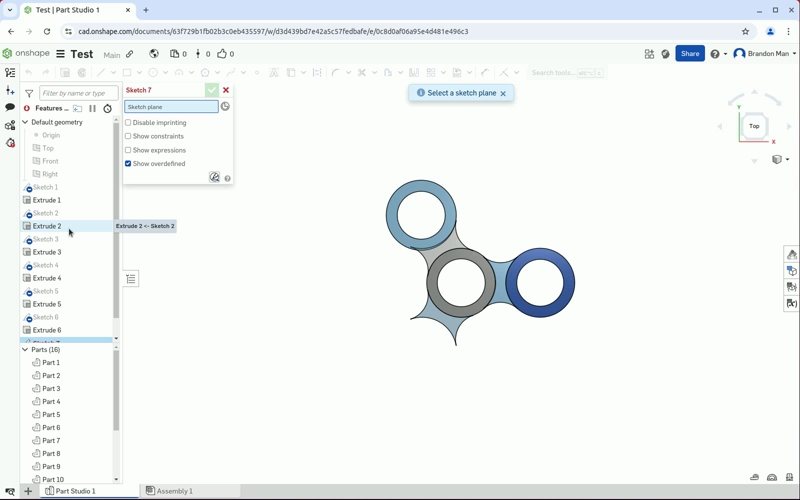
mouse_move(69, 150)
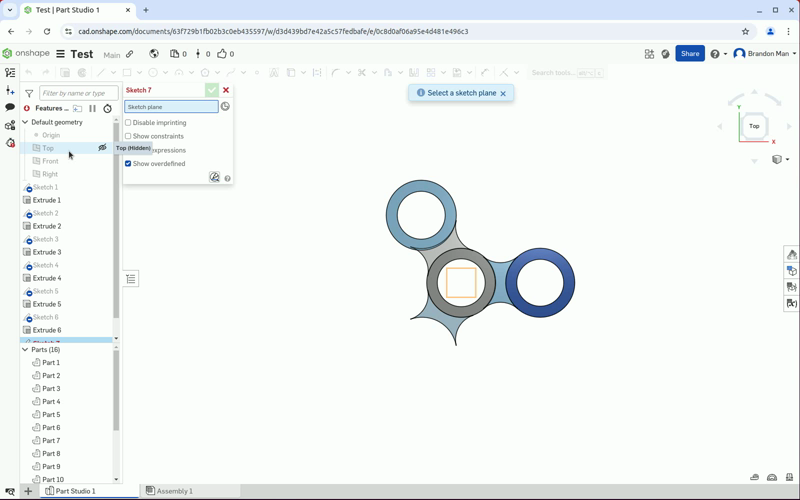
click(69, 150)
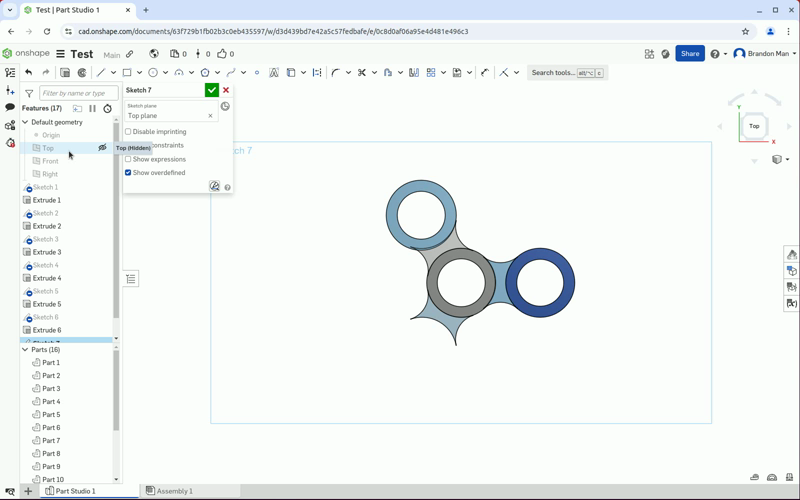
mouse_move(69, 352)
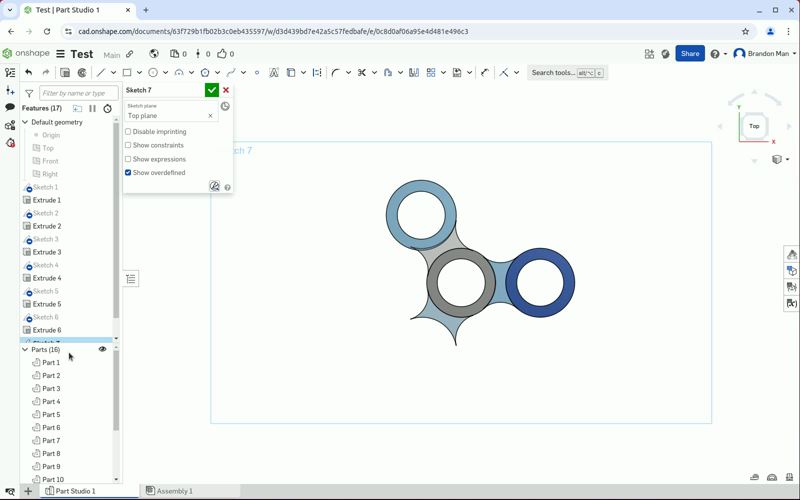
key(y)
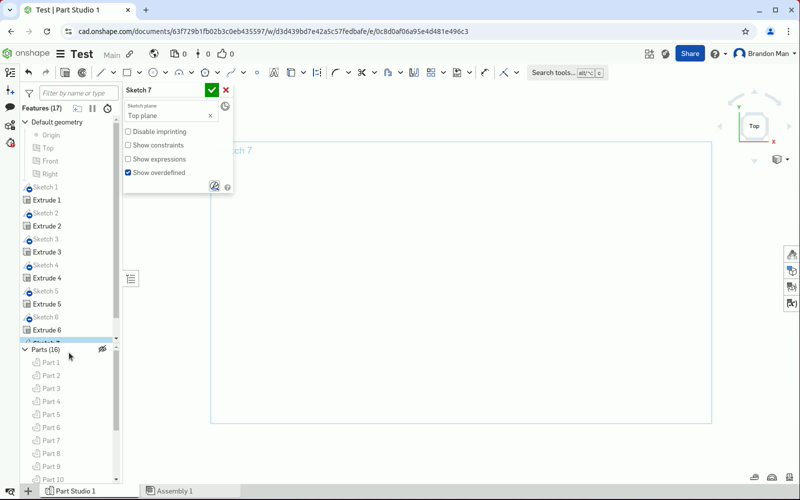
key(c)
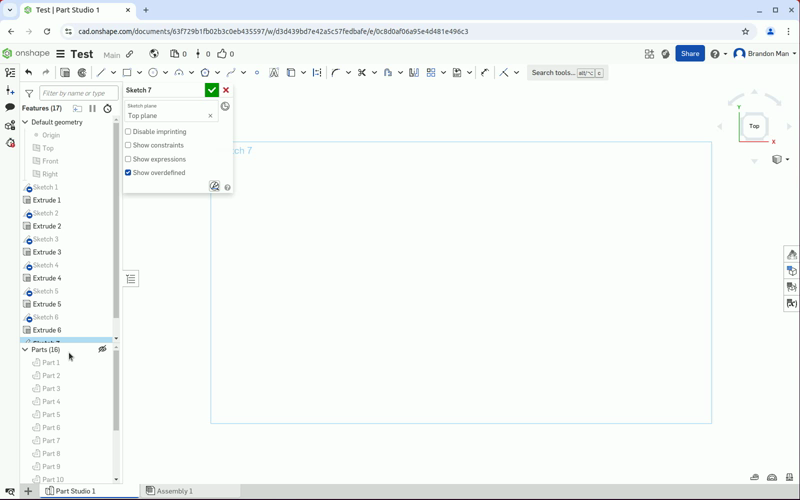
key_down(shift)
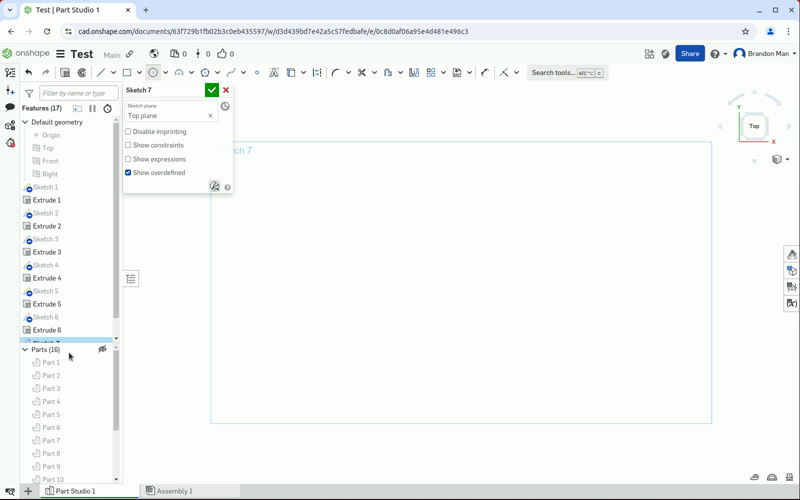
mouse_move(421, 351)
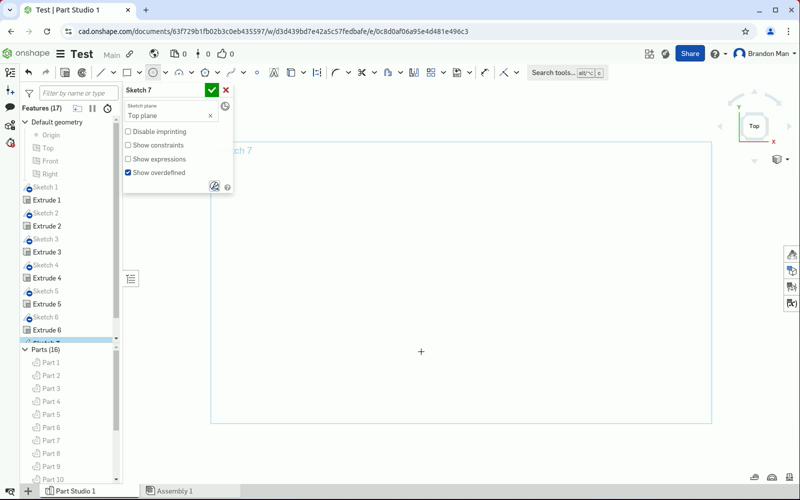
click(421, 351)
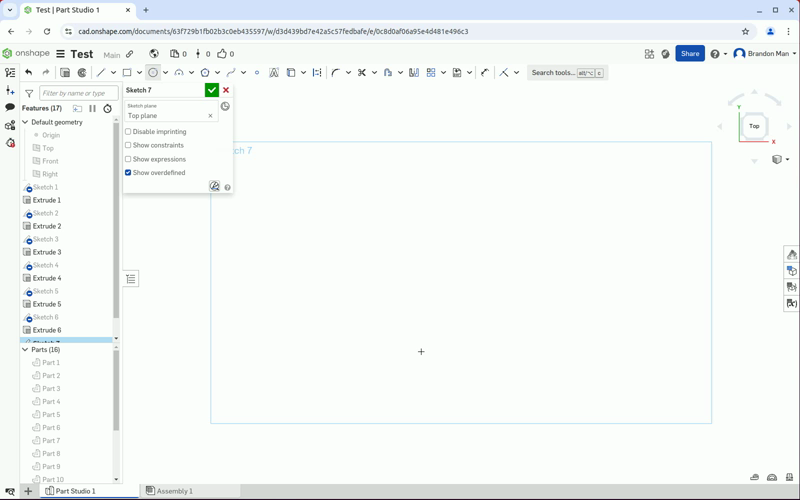
key_up(shift)
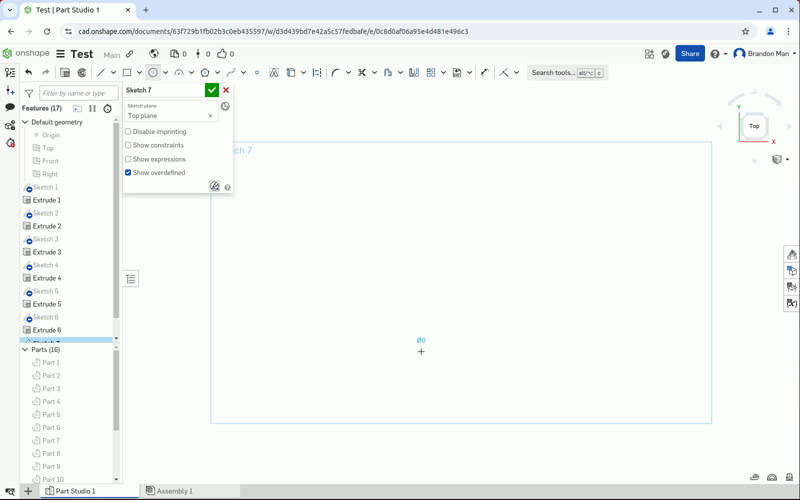
mouse_move(456, 351)
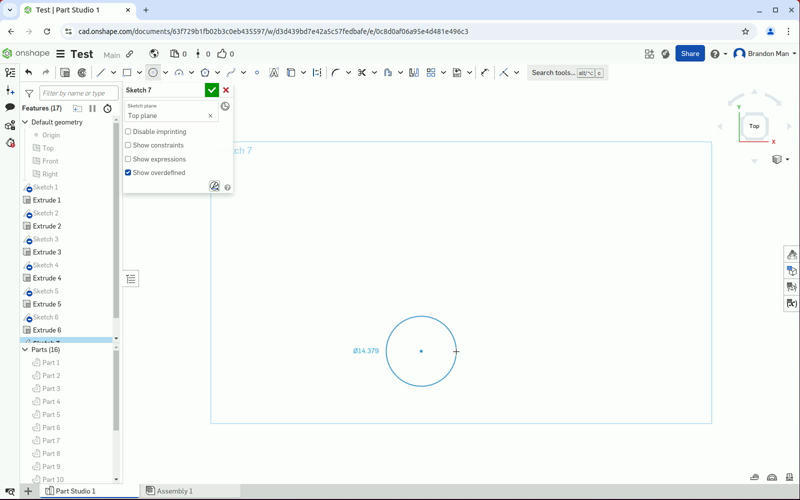
click(456, 351)
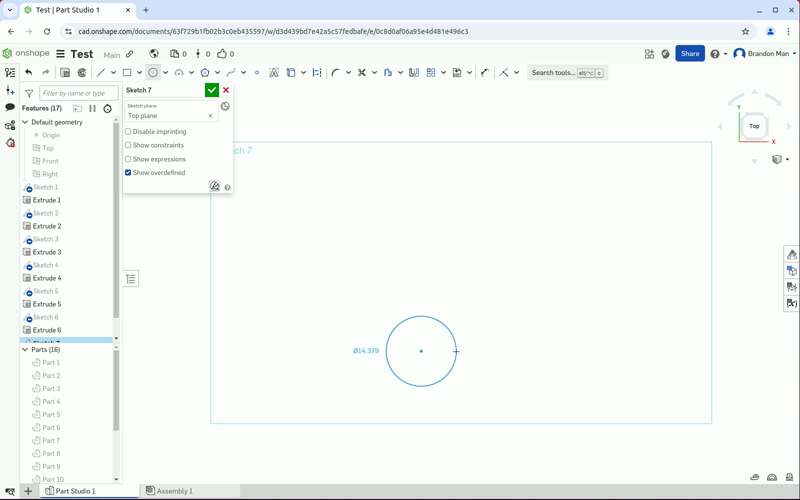
key(esc)
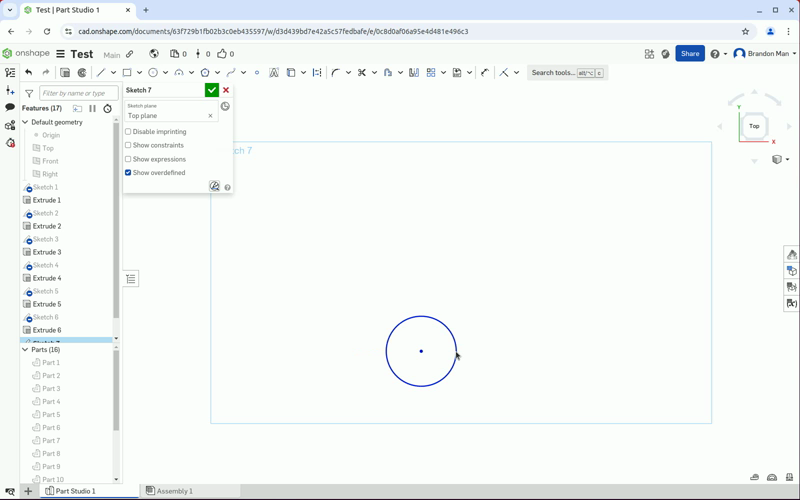
key(c)
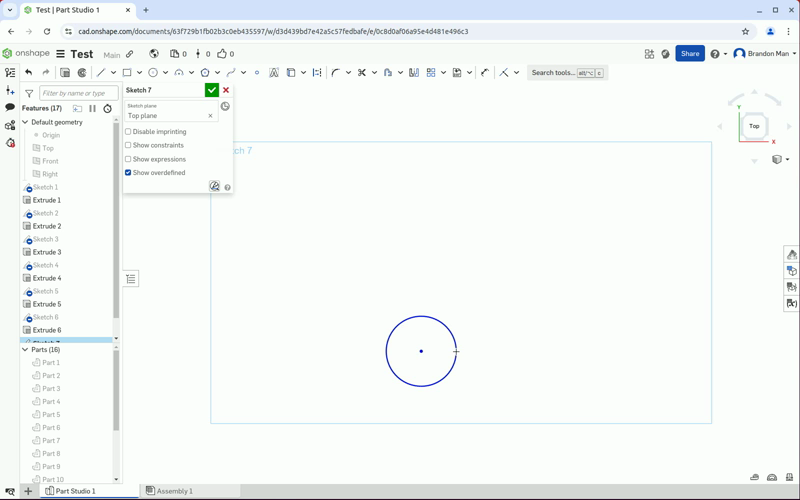
key_down(shift)
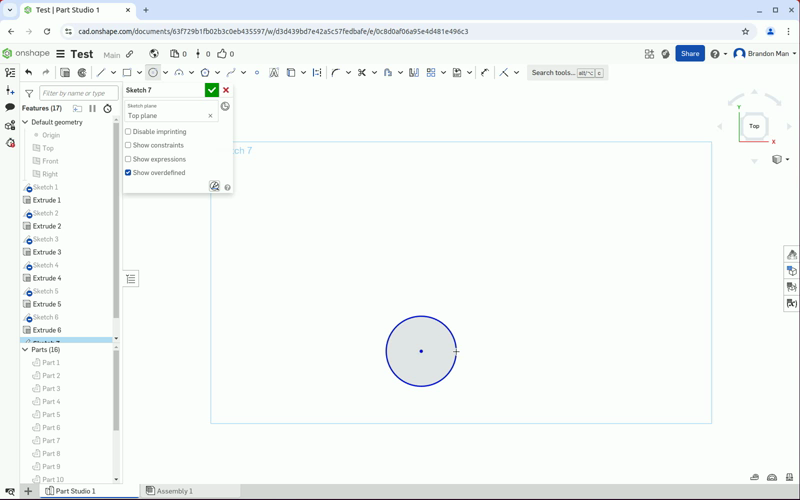
mouse_move(421, 351)
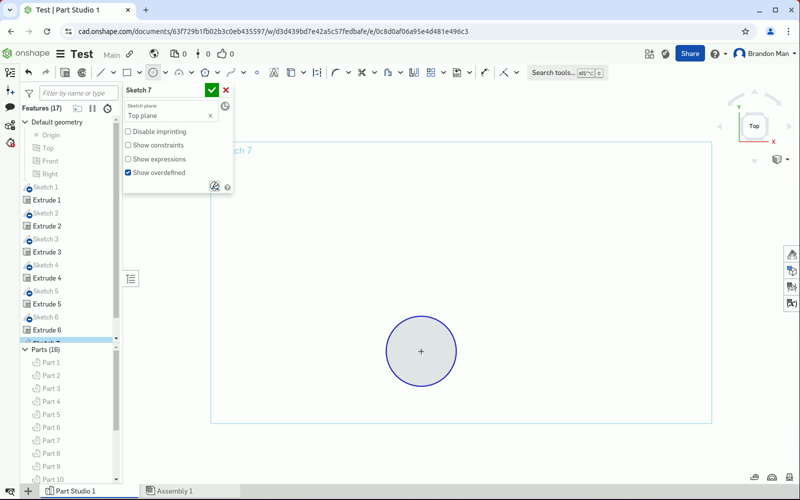
click(421, 351)
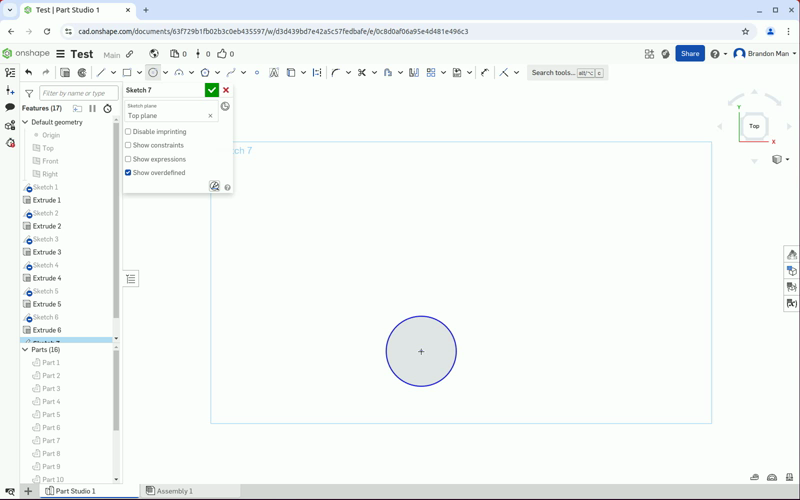
key_up(shift)
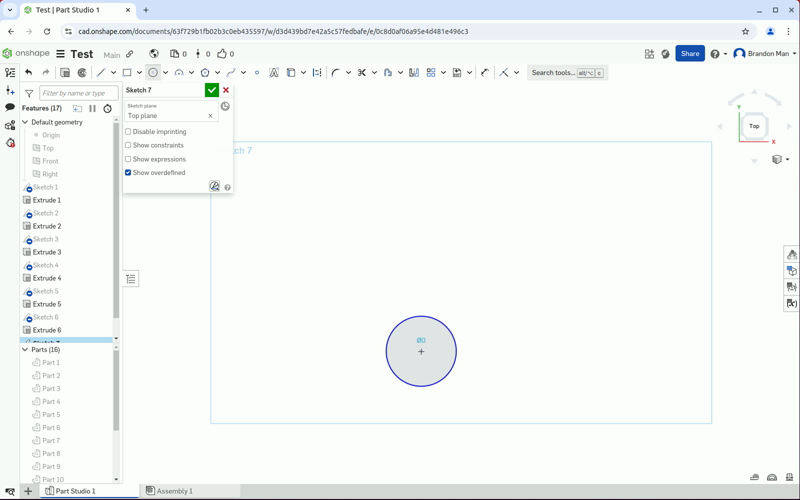
mouse_move(445, 351)
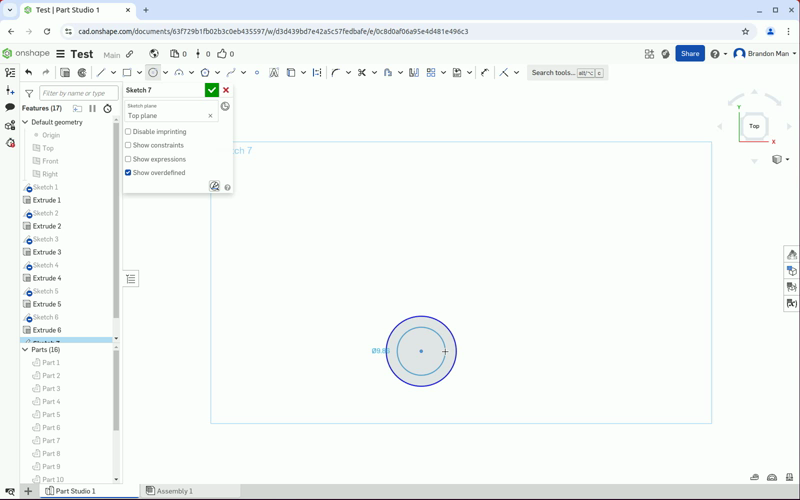
click(445, 351)
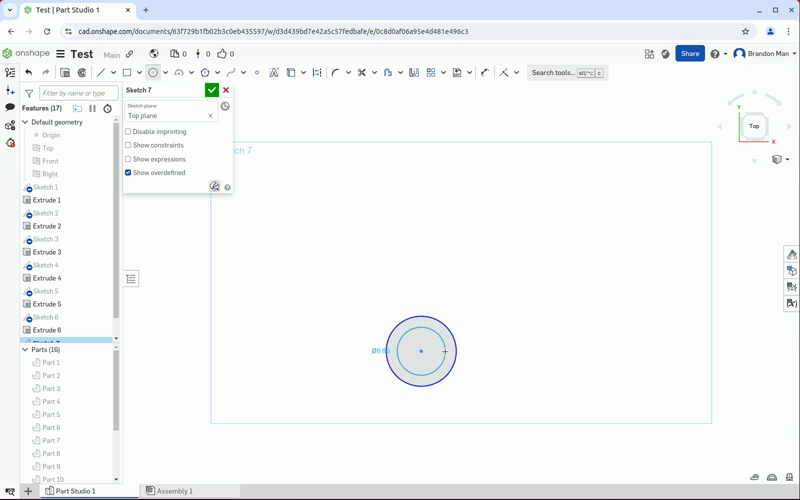
key(esc)
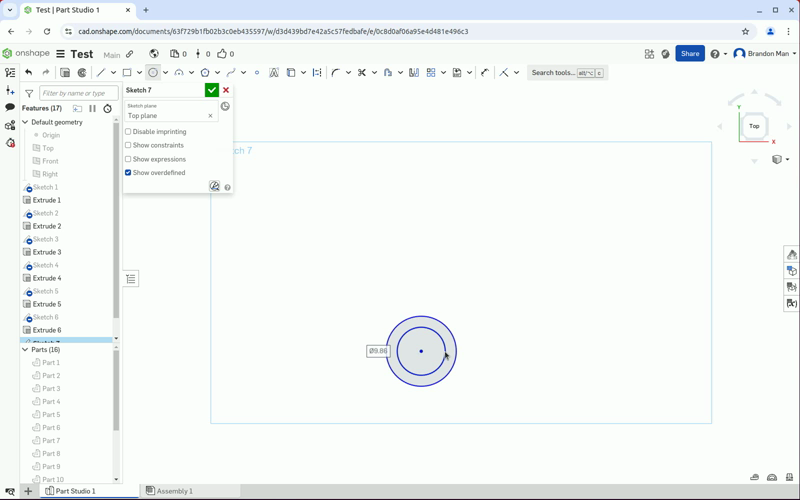
mouse_move(427, 322)
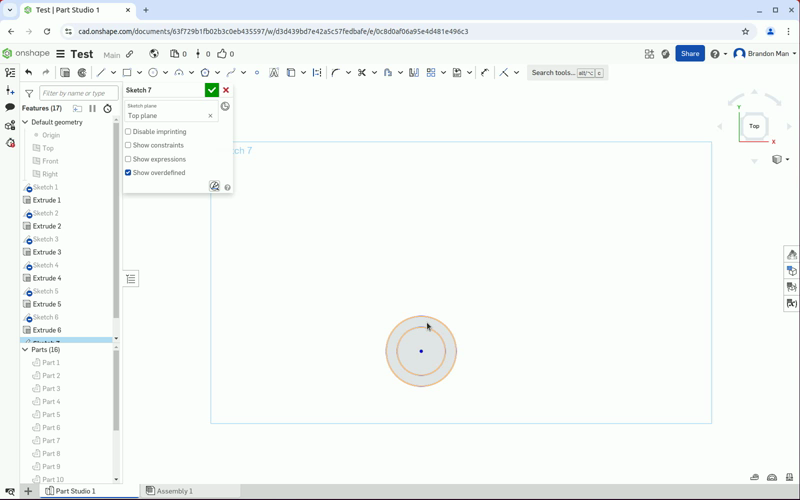
click(427, 322)
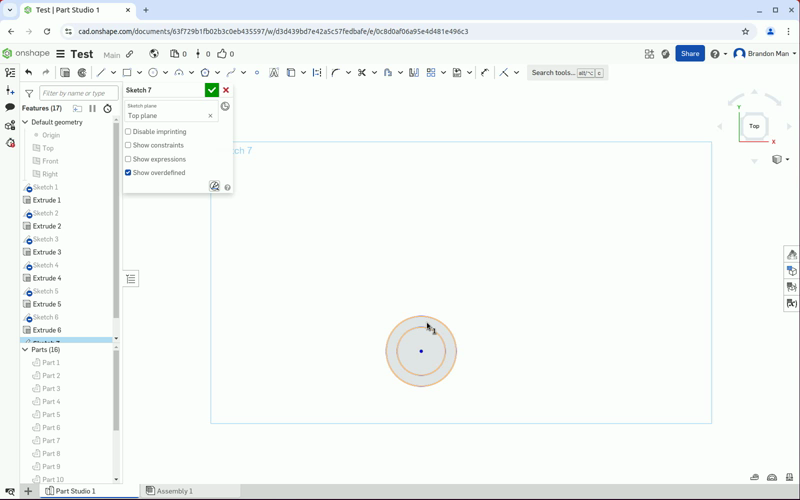
mouse_move(69, 352)
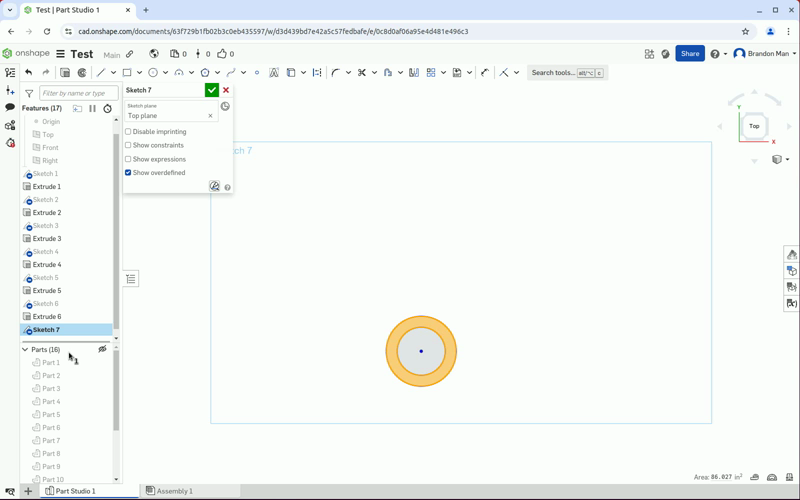
key(shift+y)
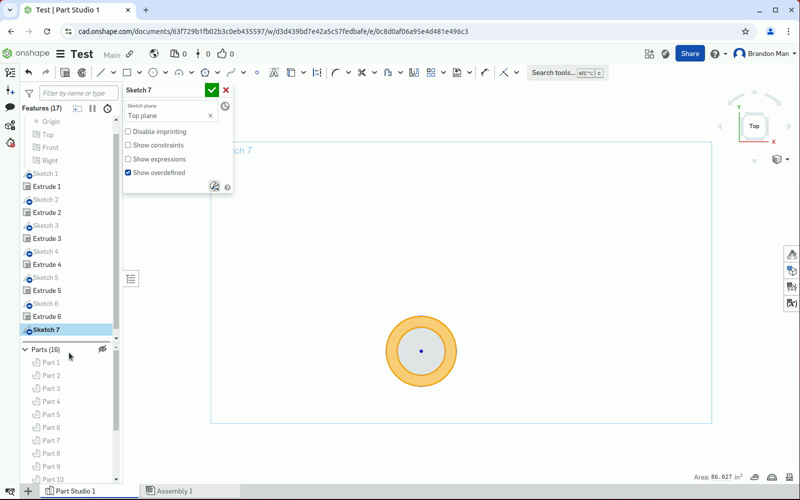
key(shift+e)
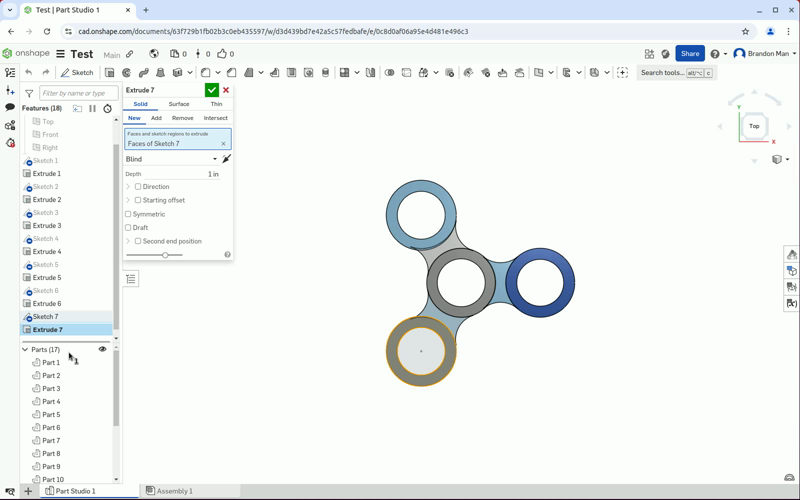
mouse_move(143, 106)
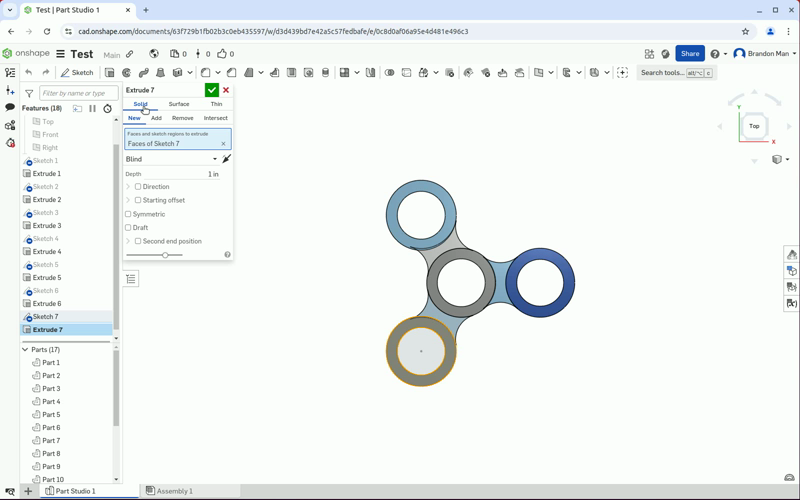
click(143, 106)
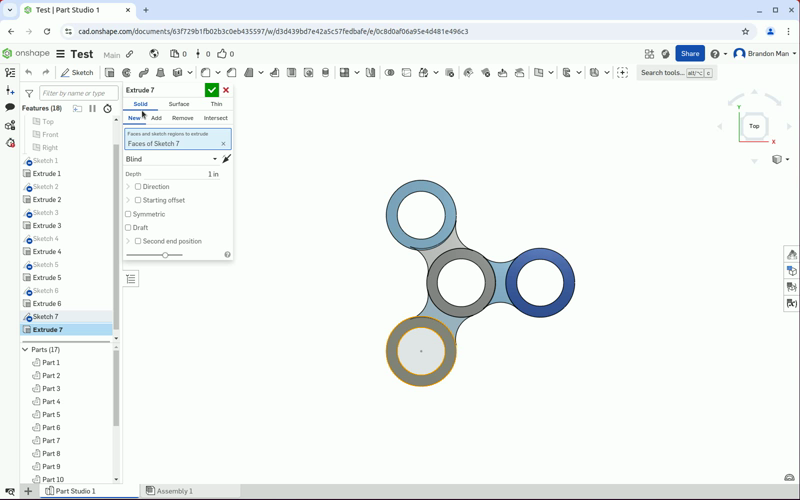
mouse_move(137, 120)
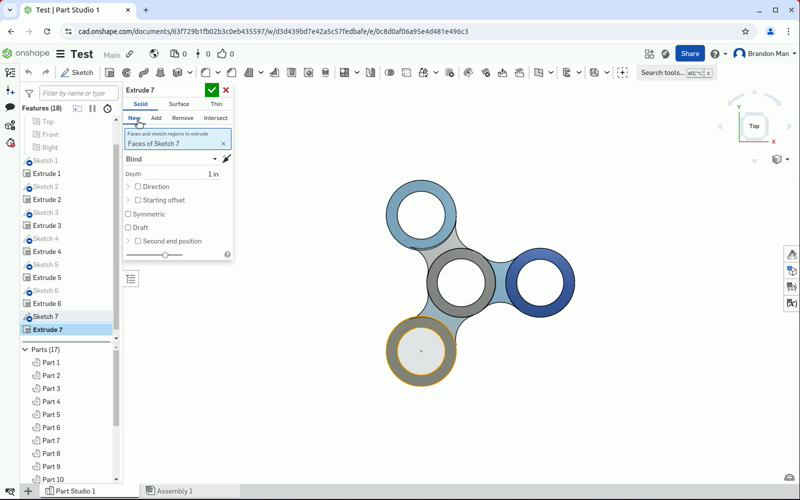
click(137, 120)
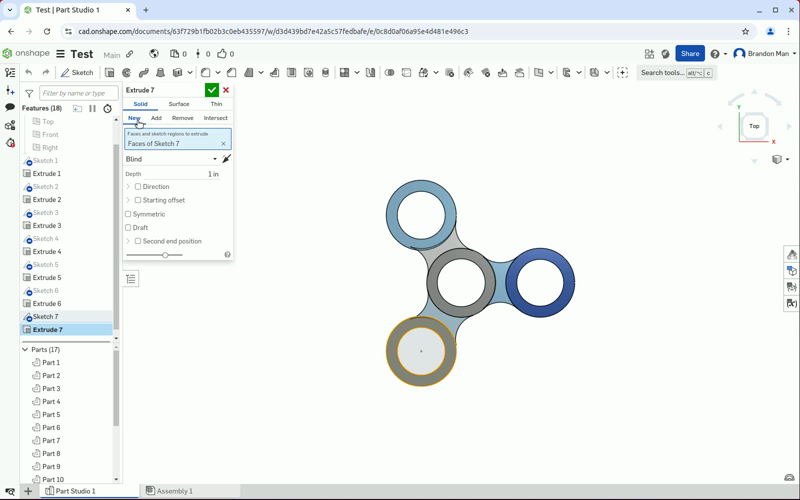
key(tab, 4)
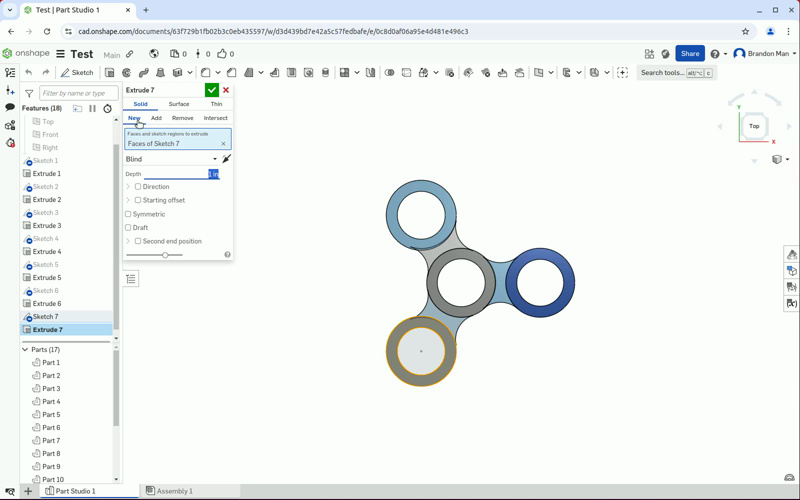
text(2.648)
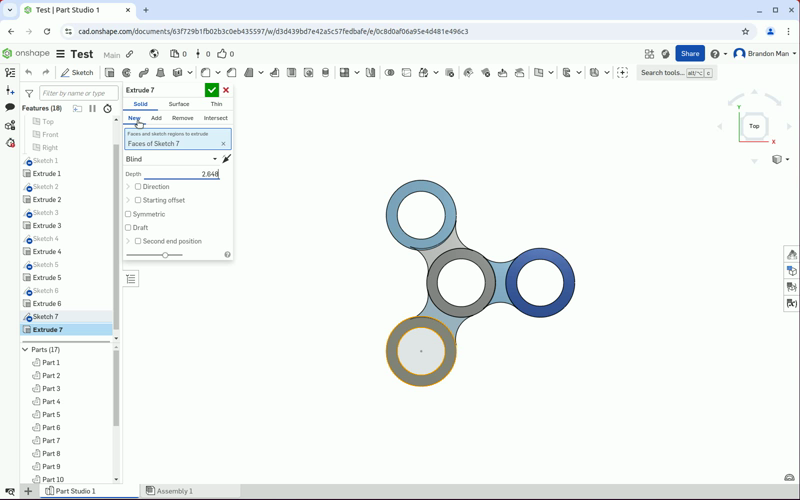
key(enter)
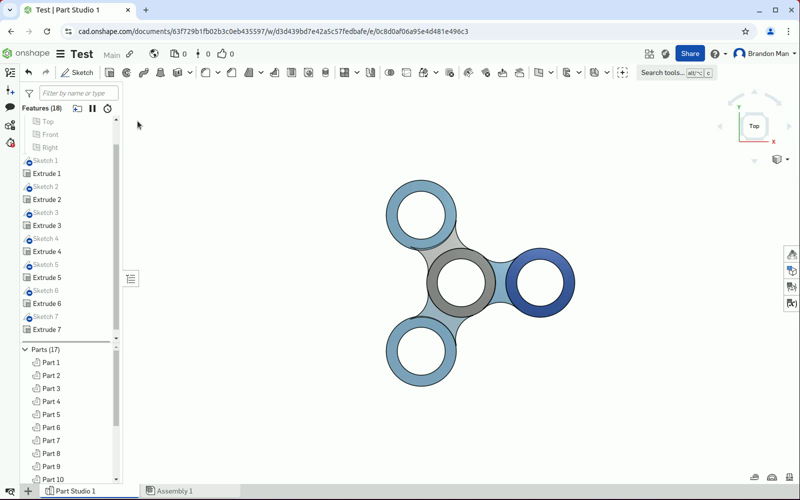
key(shift+h)
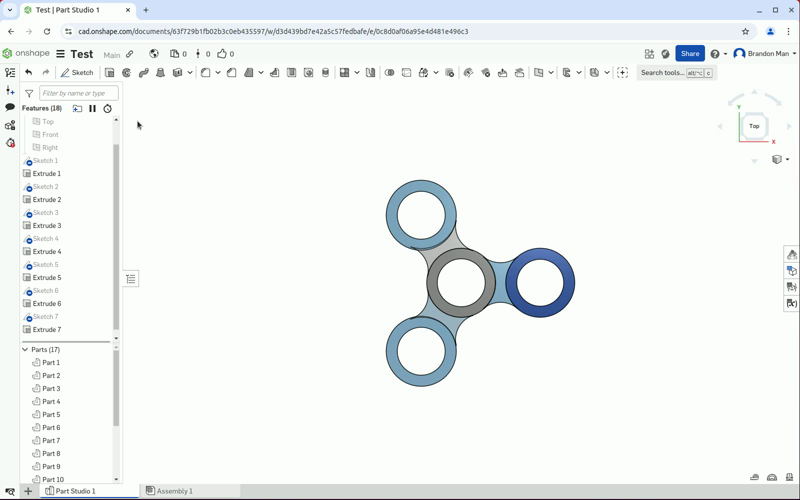
key(shift+h)
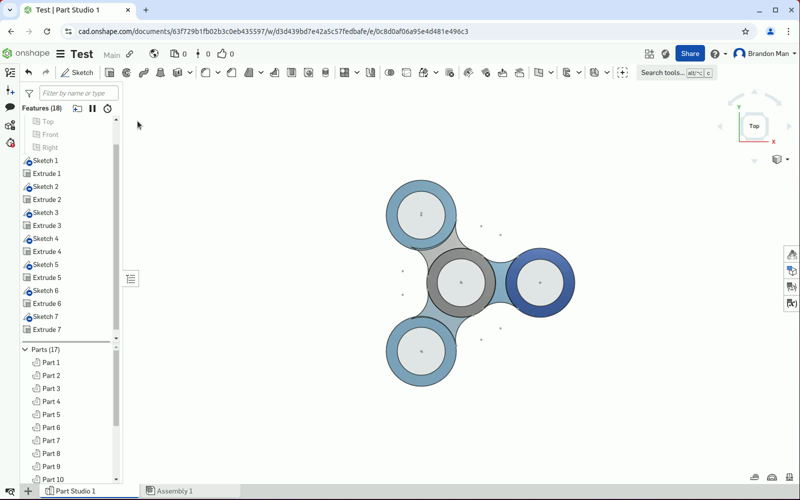
key(shift+7)
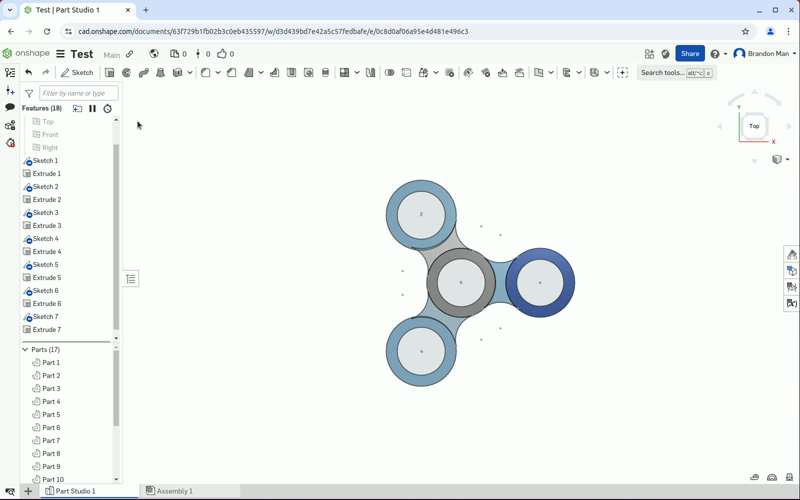
key(up, 3)
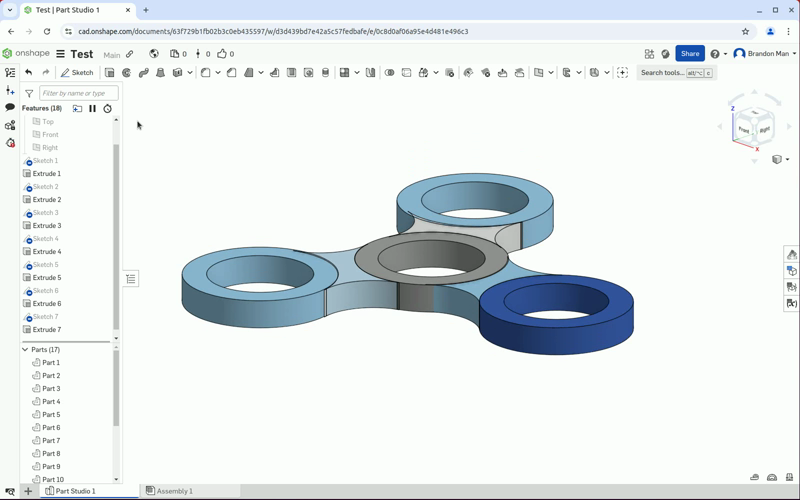
key(left, 3)
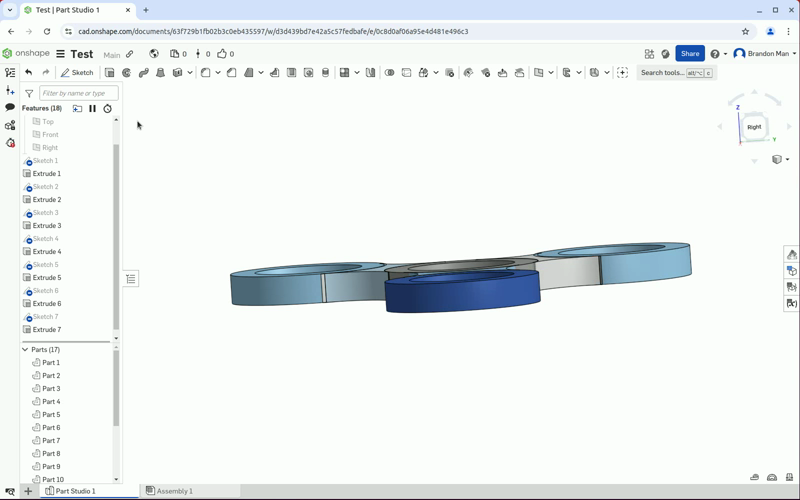
key(right, 3)
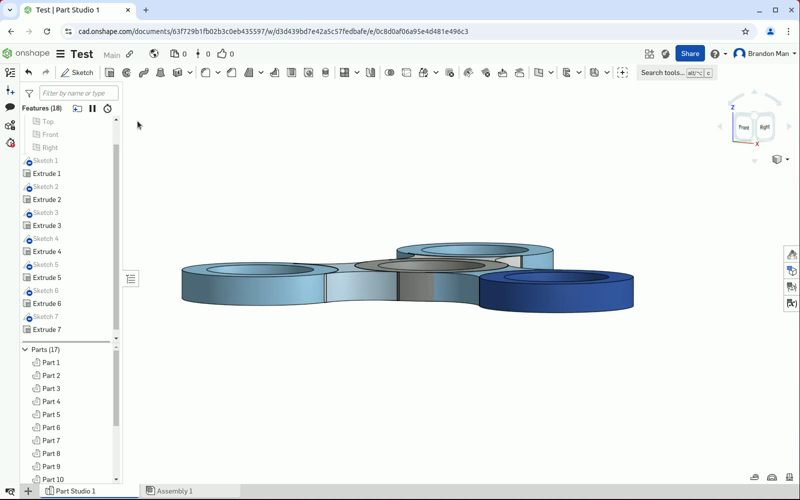
key(down, 3)
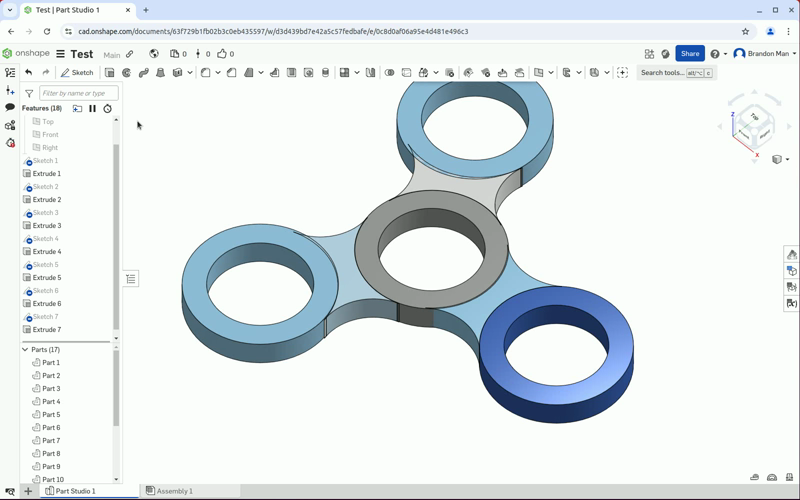
mouse_move(69, 163)
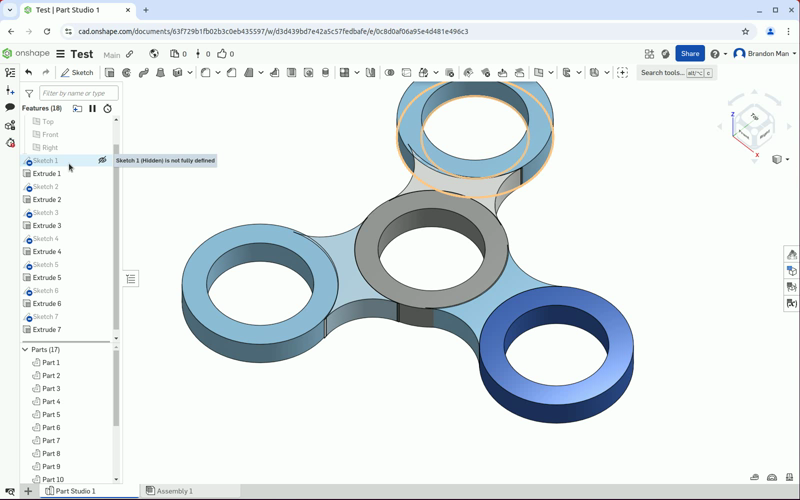
click(69, 163)